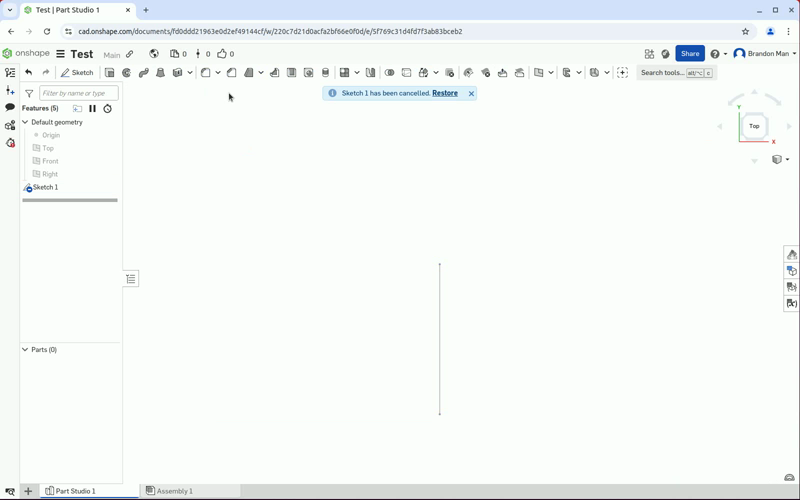
key(shift+h)
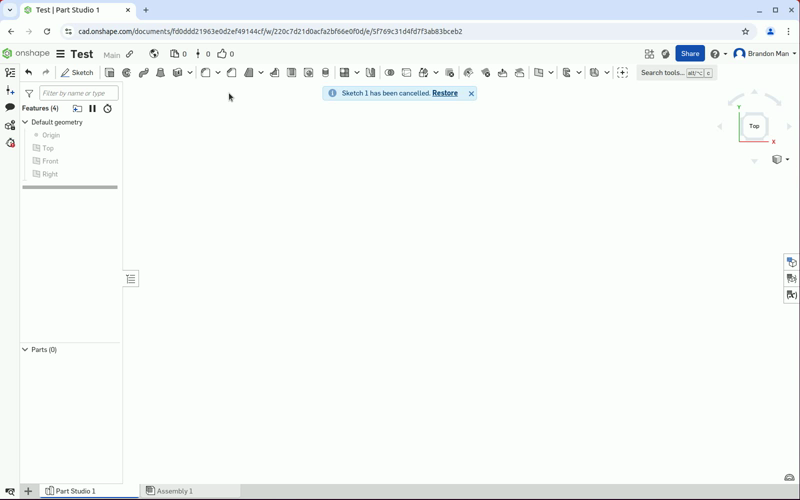
mouse_move(73, 352)
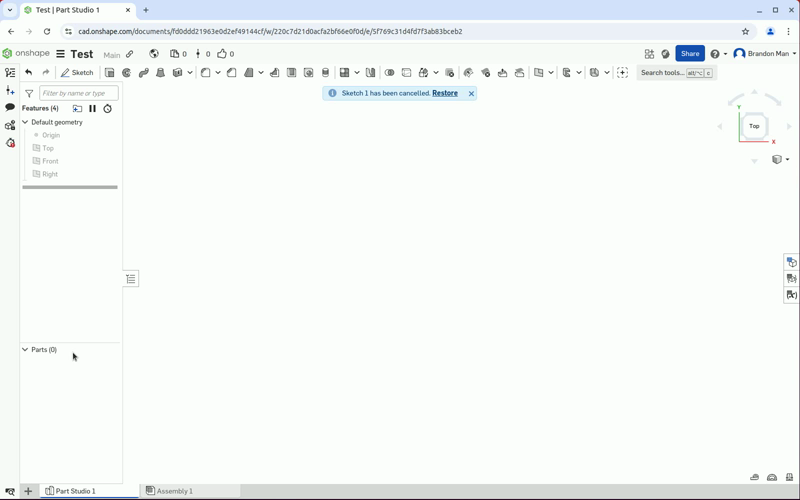
key(y)
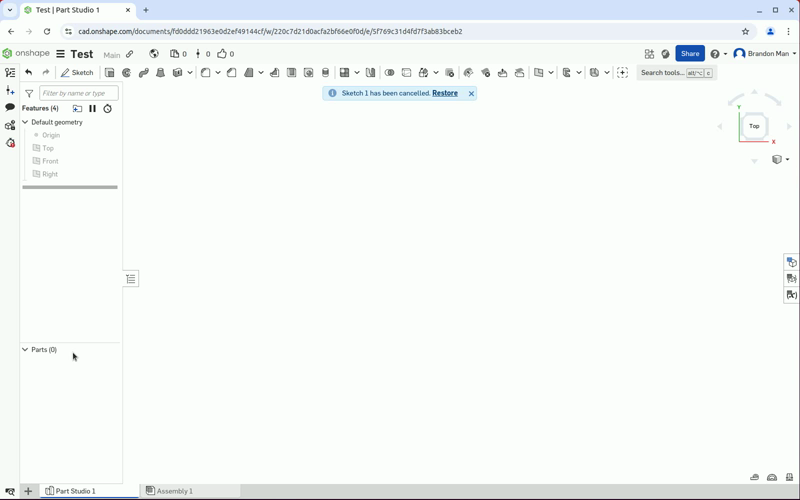
key(shift+p)
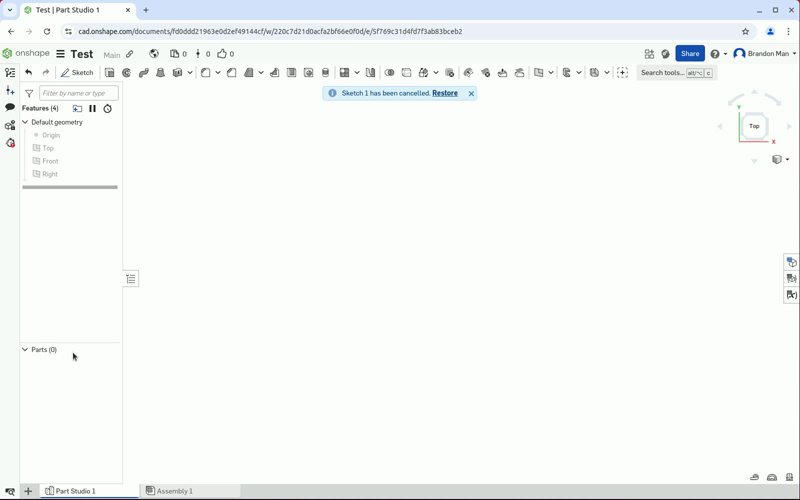
key(space)
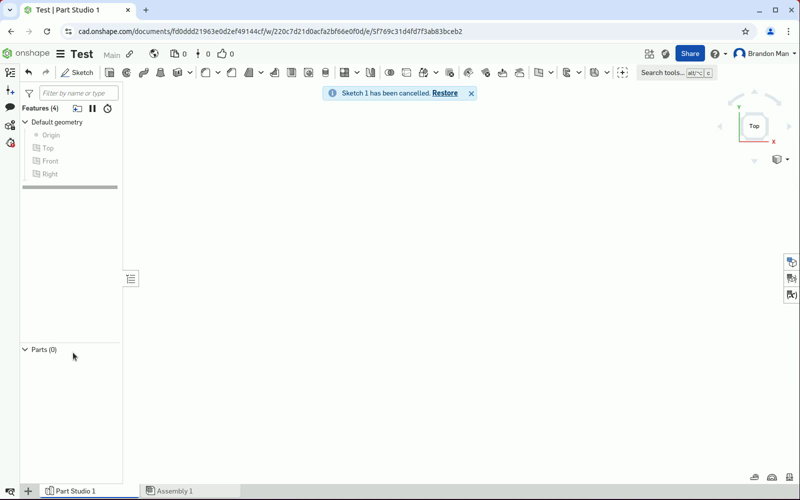
key_down(shift)
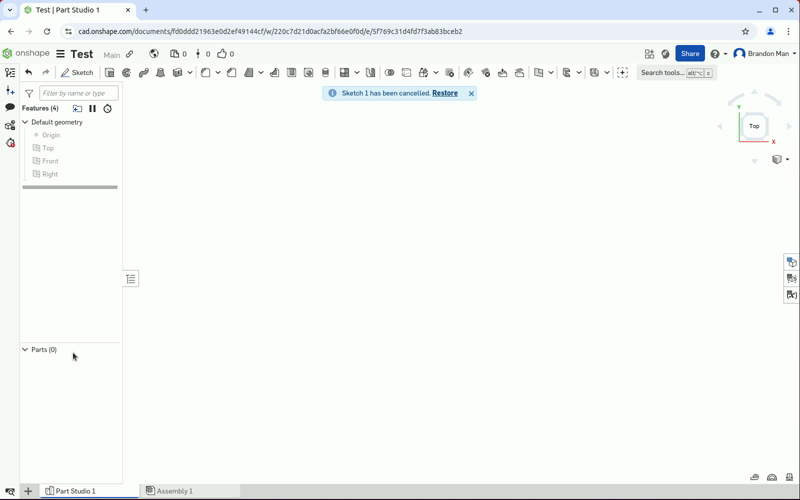
key(up)
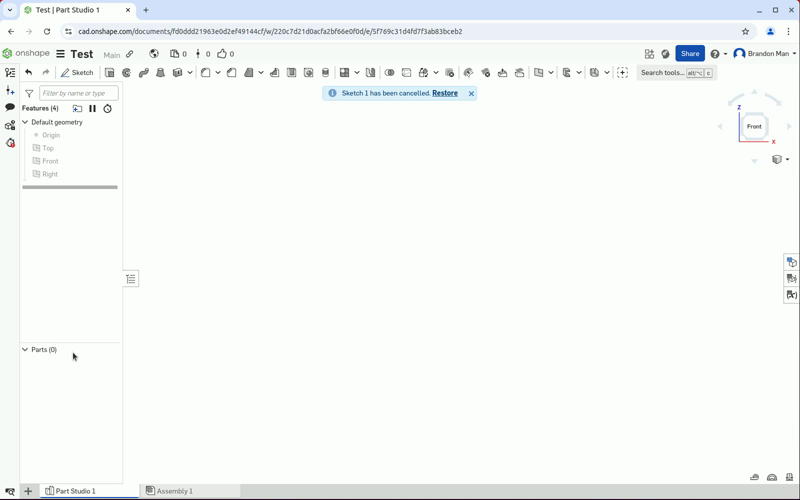
key_up(shift)
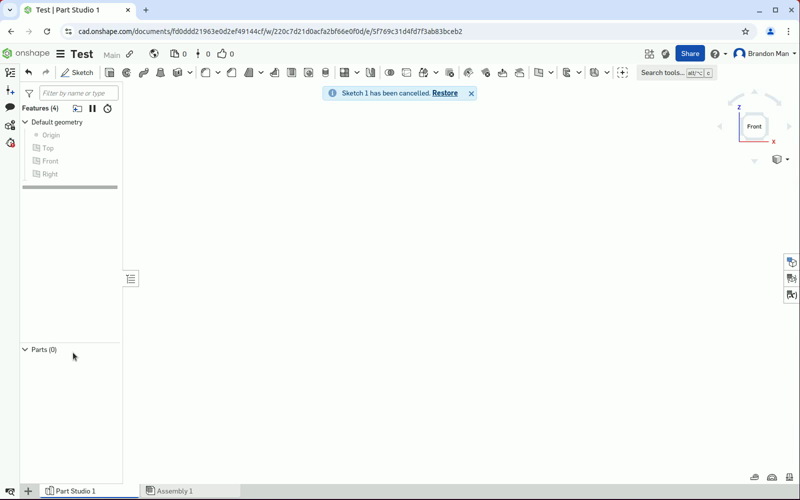
mouse_move(73, 352)
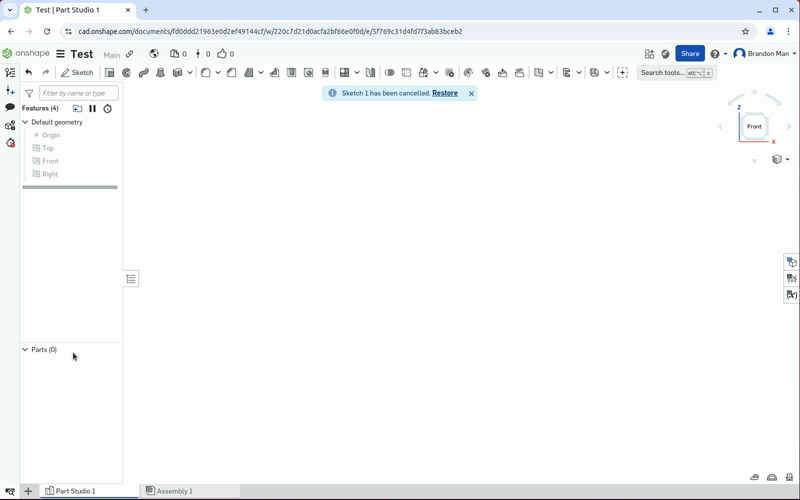
key(shift+y)
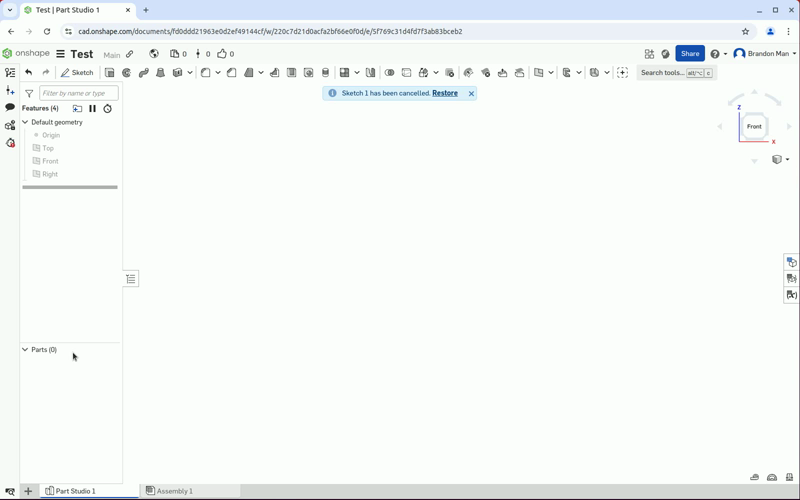
key(shift+s)
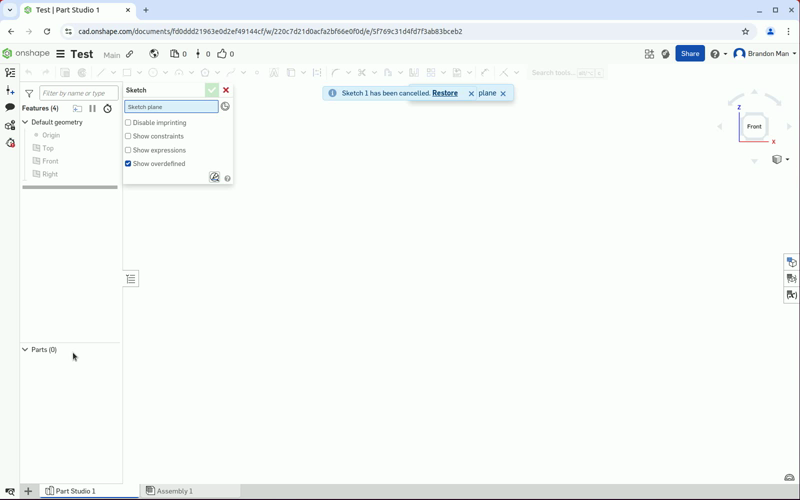
mouse_move(73, 163)
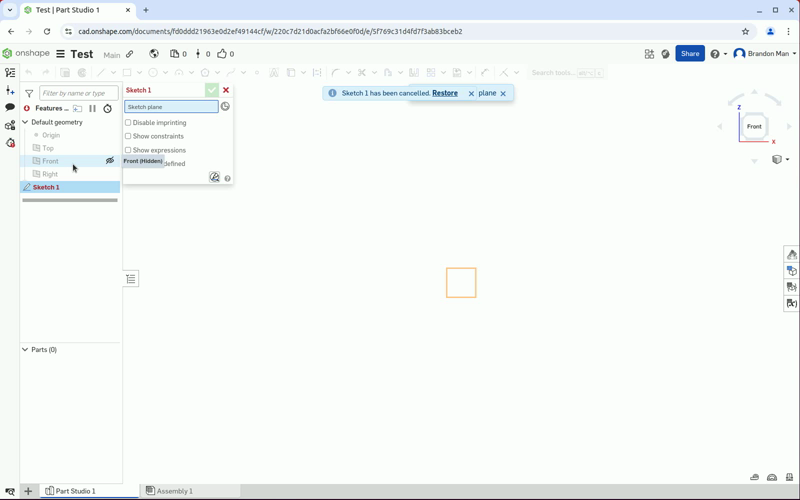
click(73, 163)
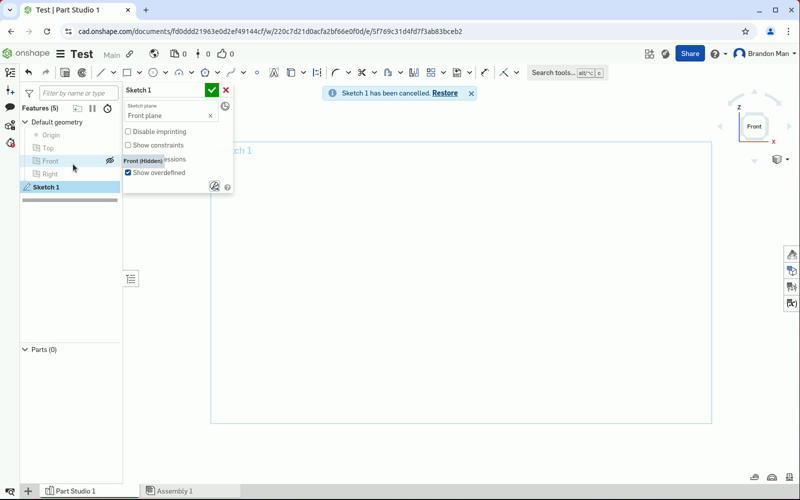
mouse_move(73, 352)
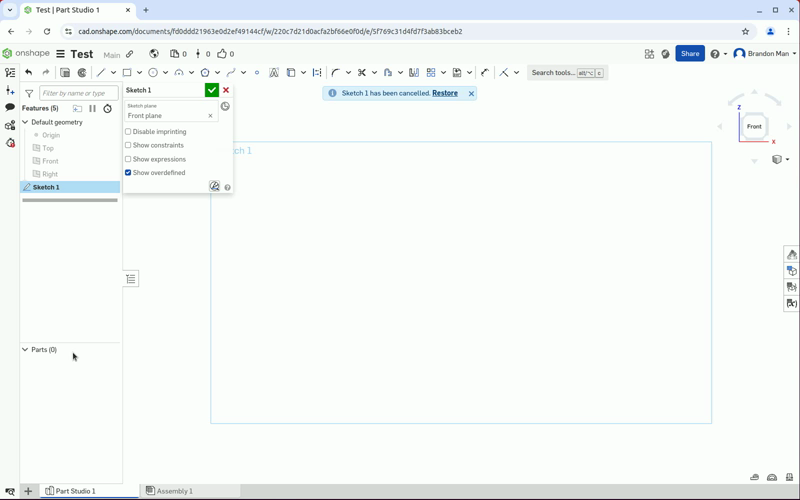
key(y)
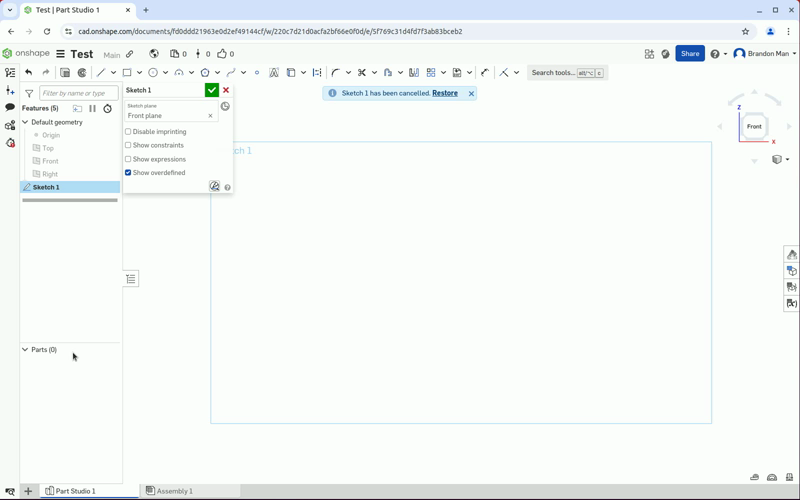
key(l)
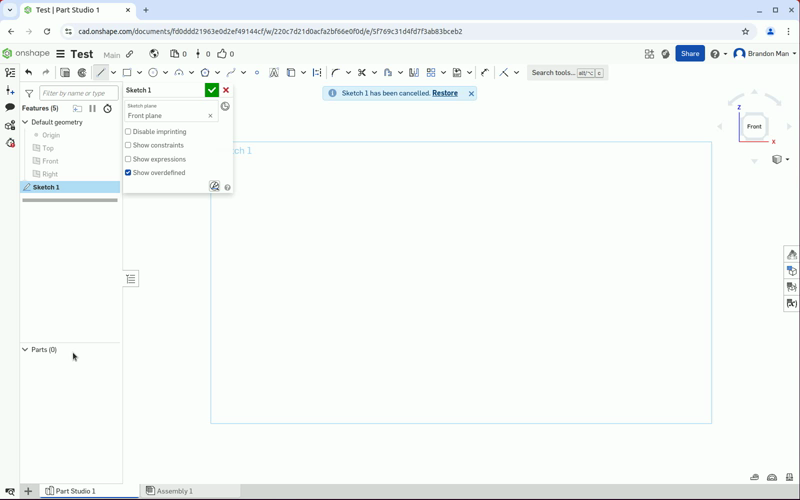
key_down(shift)
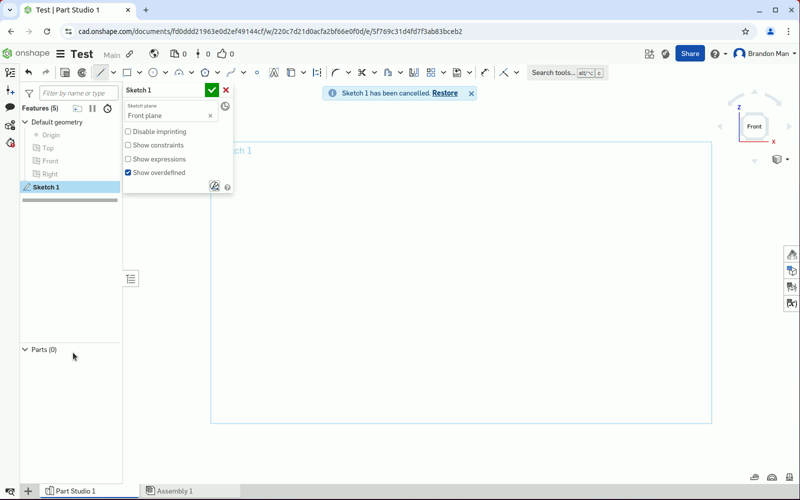
mouse_move(352, 252)
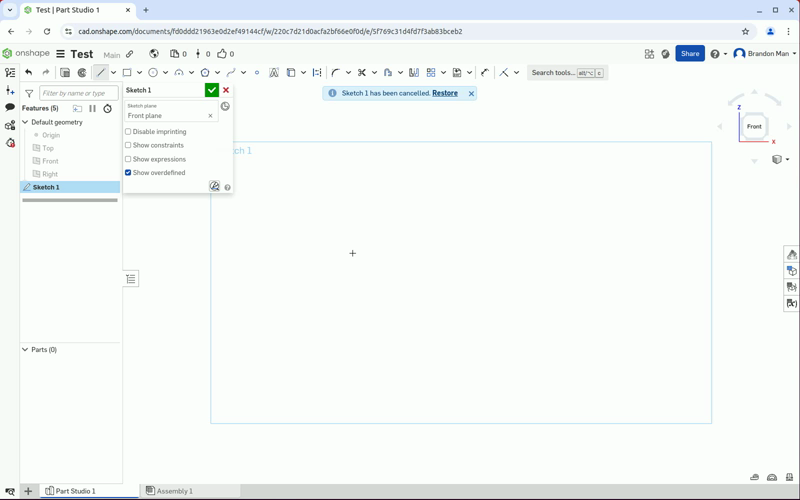
click(352, 252)
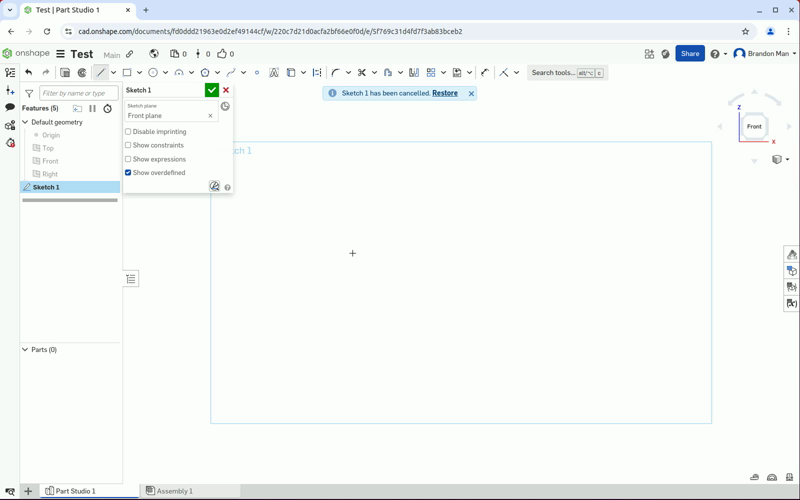
key_up(shift)
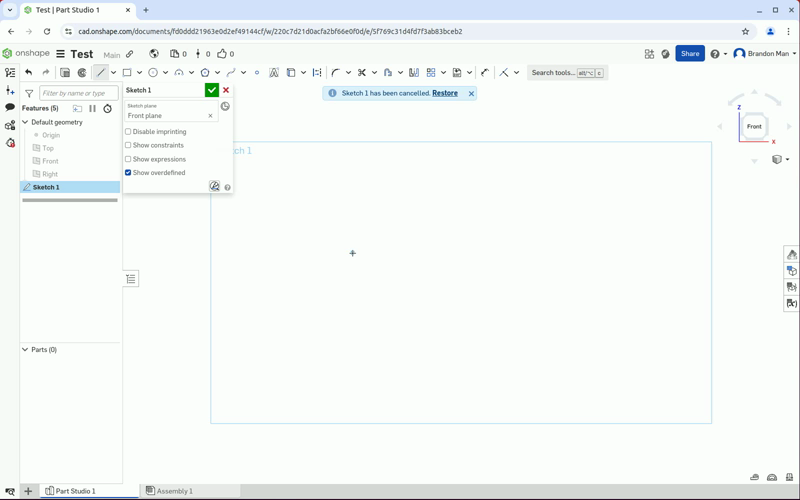
key_down(shift)
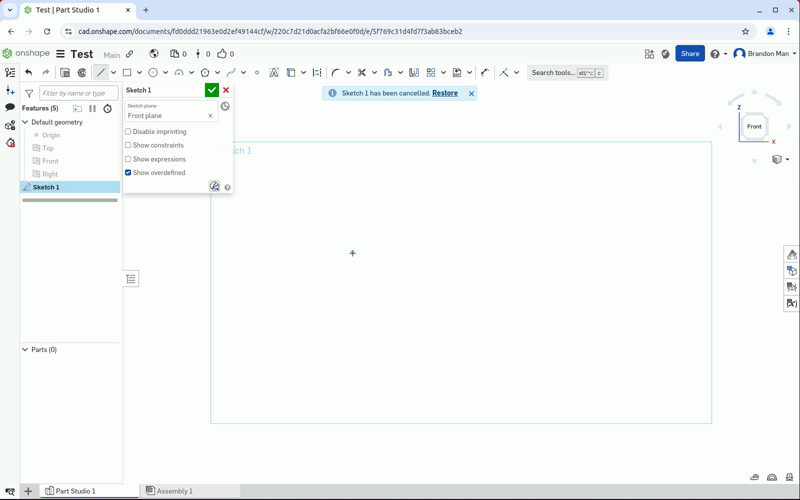
mouse_move(532, 252)
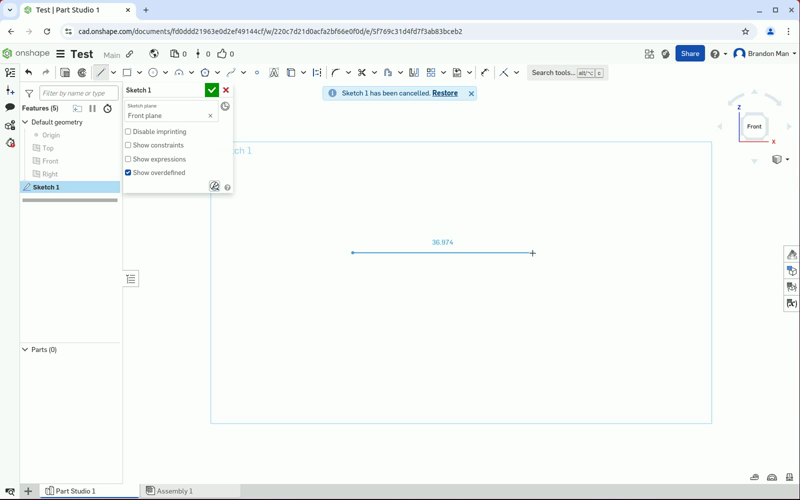
click(532, 252)
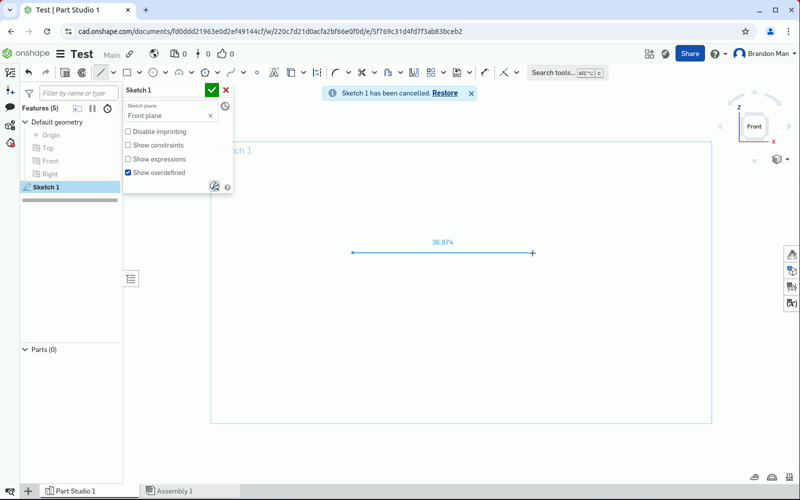
key_up(shift)
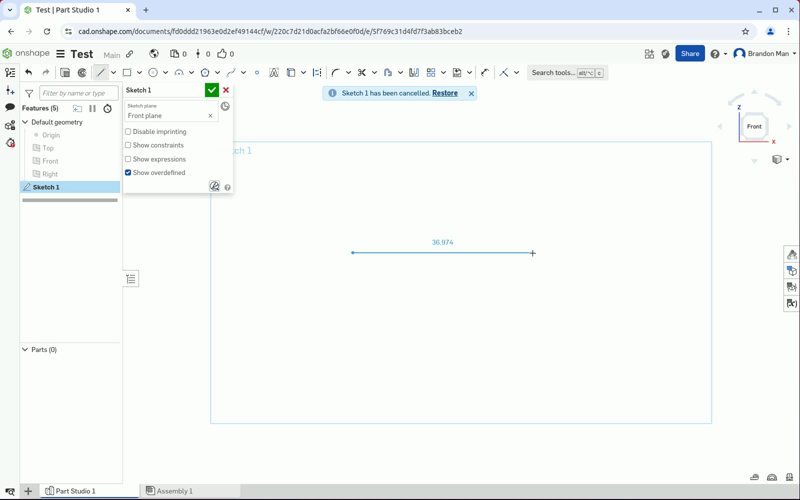
key_down(shift)
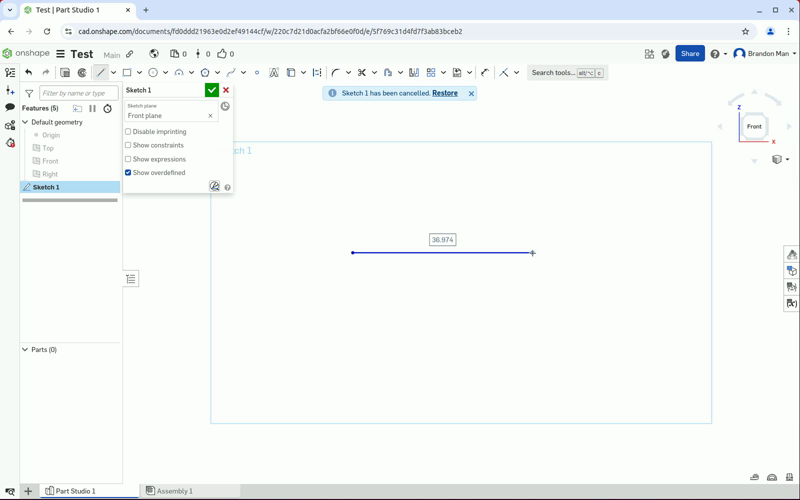
mouse_move(562, 252)
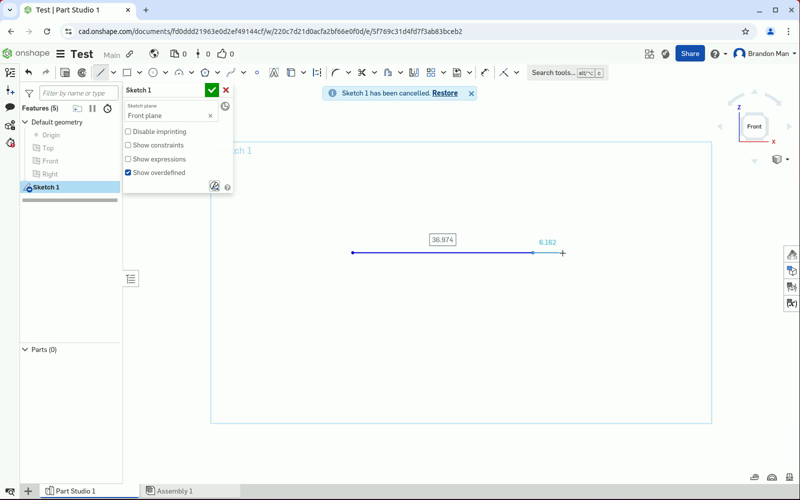
mouse_move(532, 239)
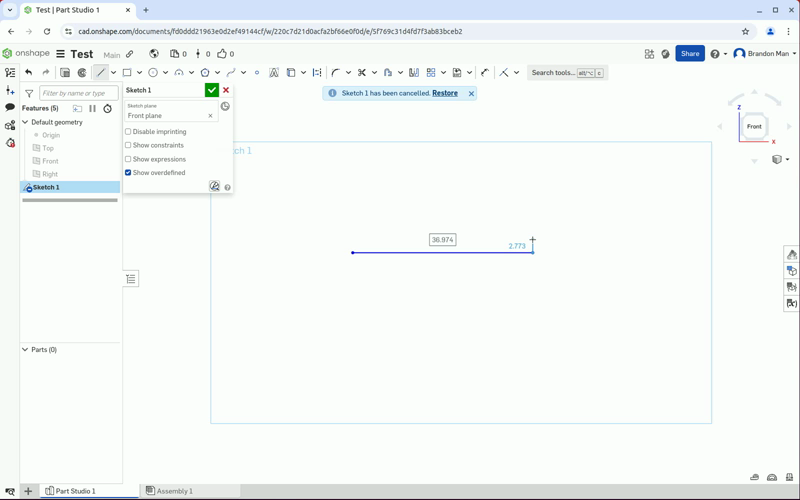
click(532, 239)
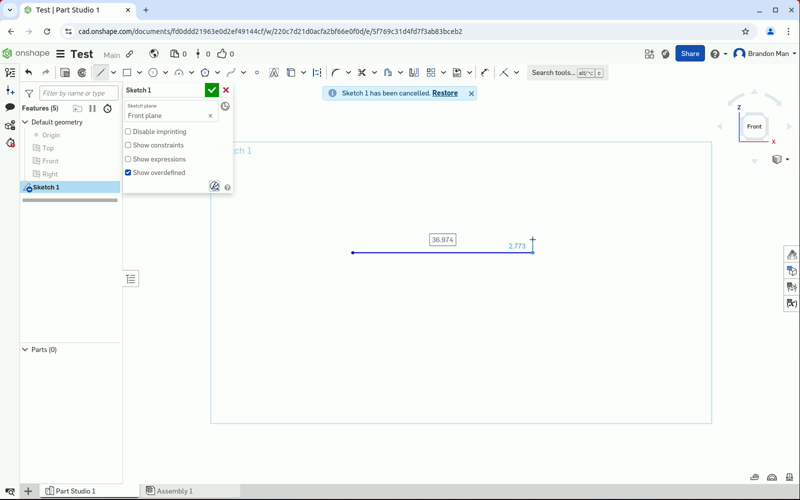
key_up(shift)
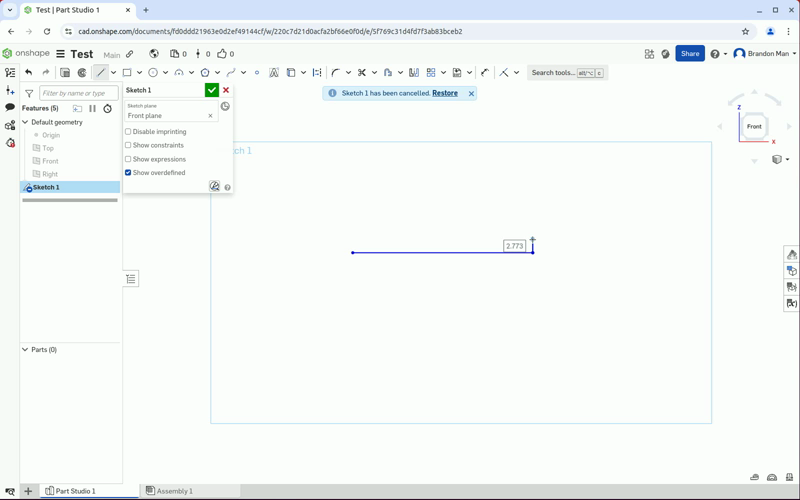
key_down(shift)
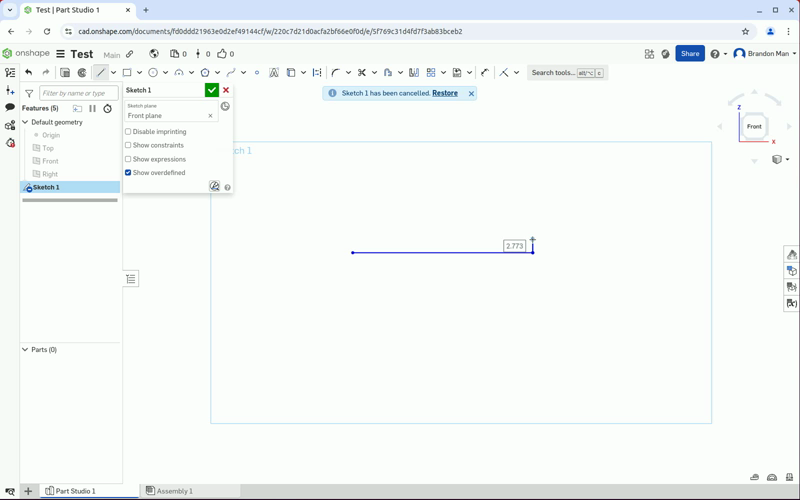
mouse_move(352, 239)
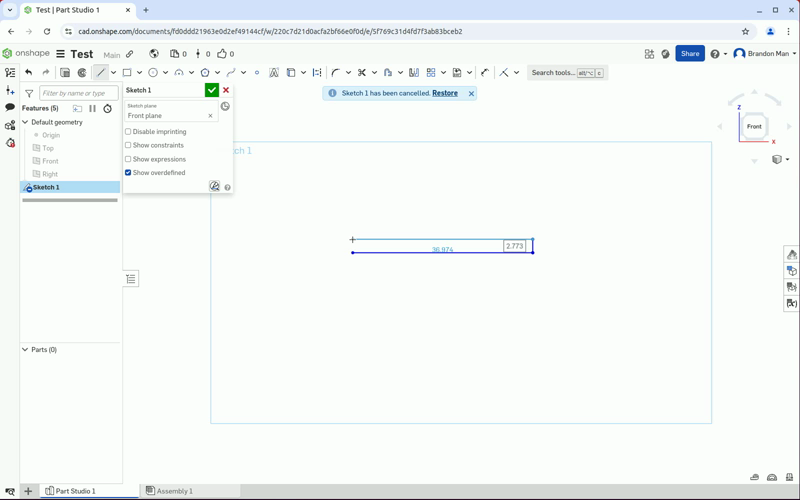
click(352, 239)
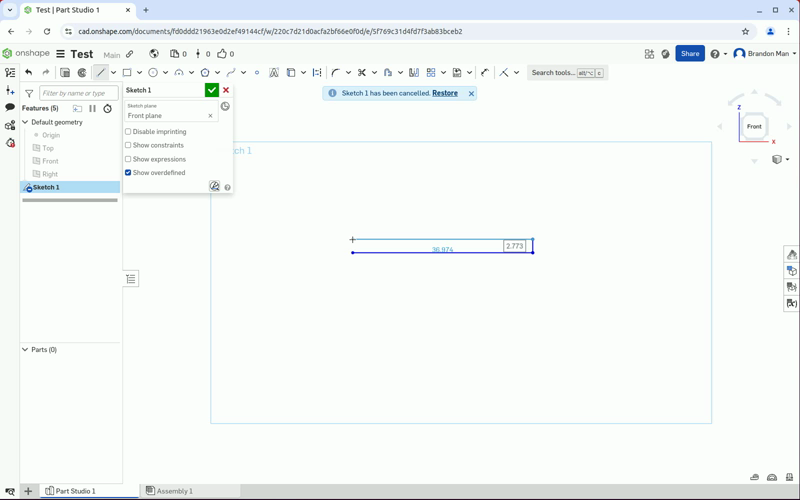
key_up(shift)
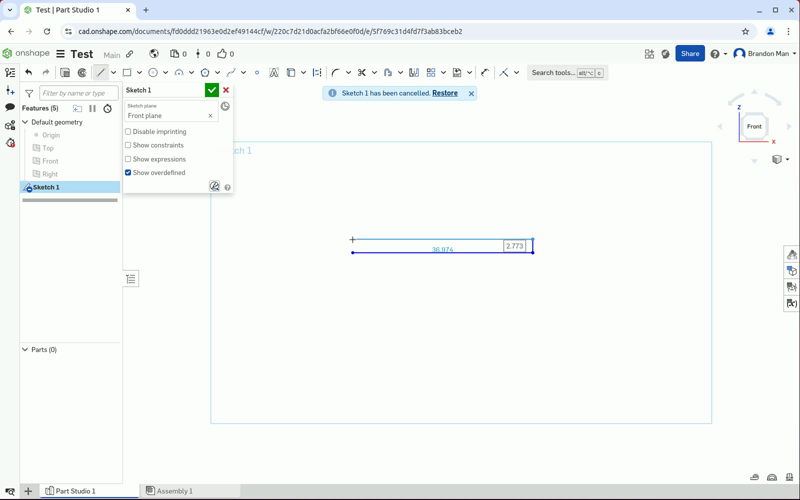
mouse_move(382, 239)
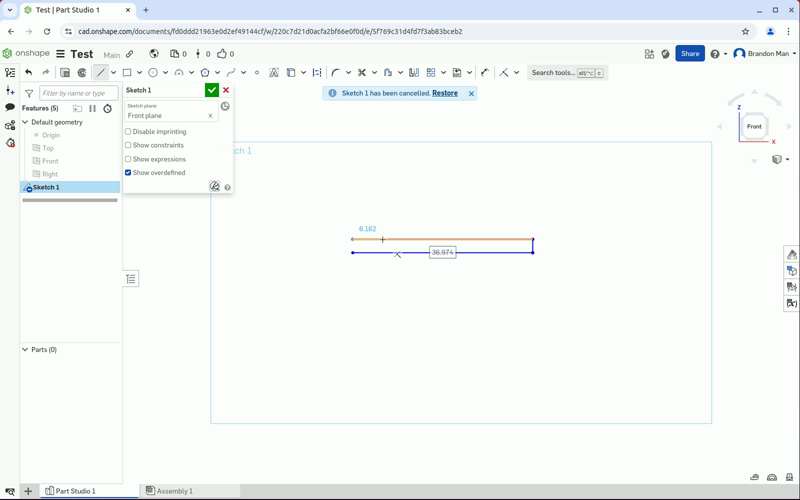
key_down(shift)
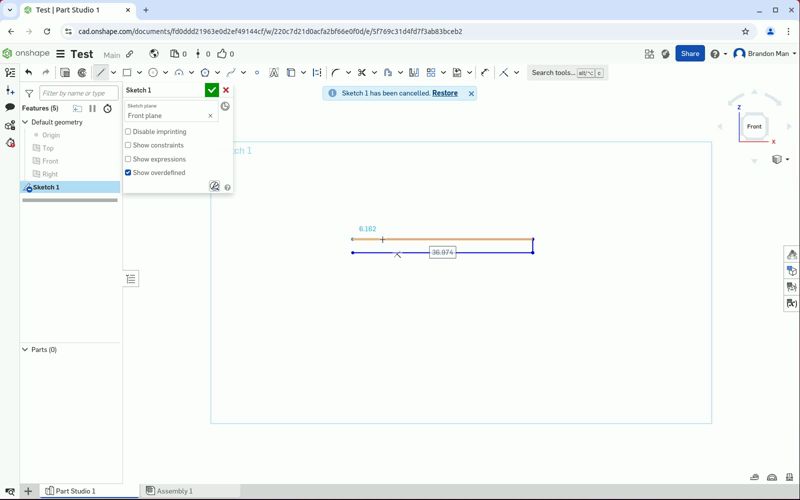
mouse_move(352, 252)
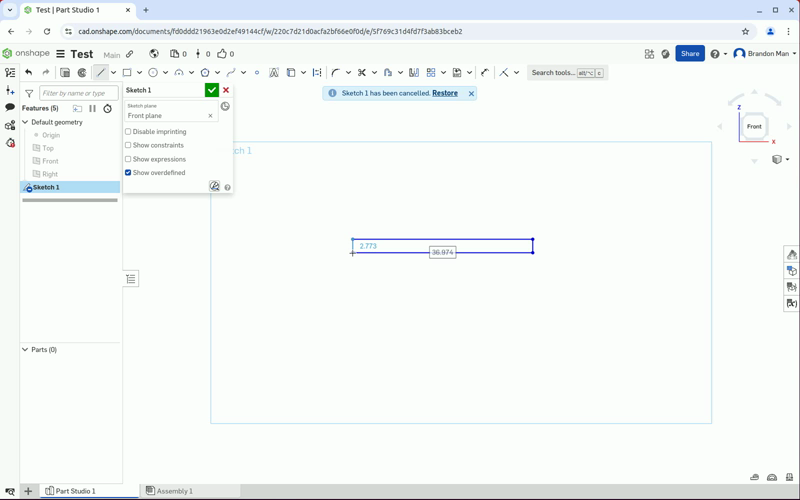
key_up(shift)
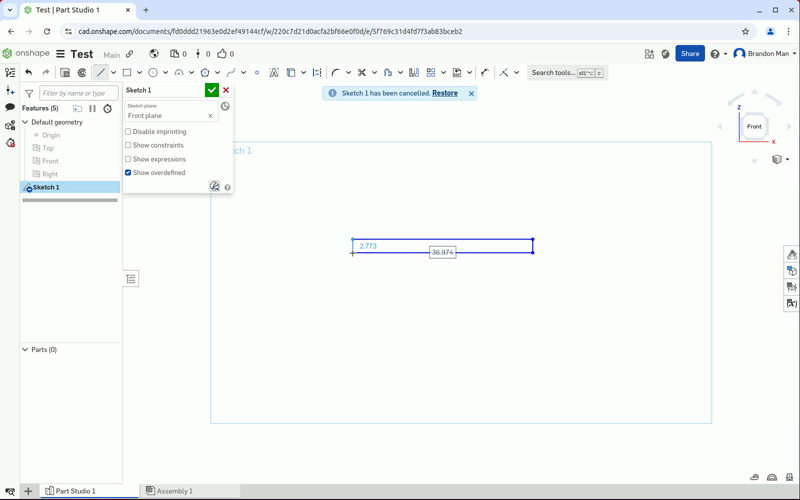
click(352, 252)
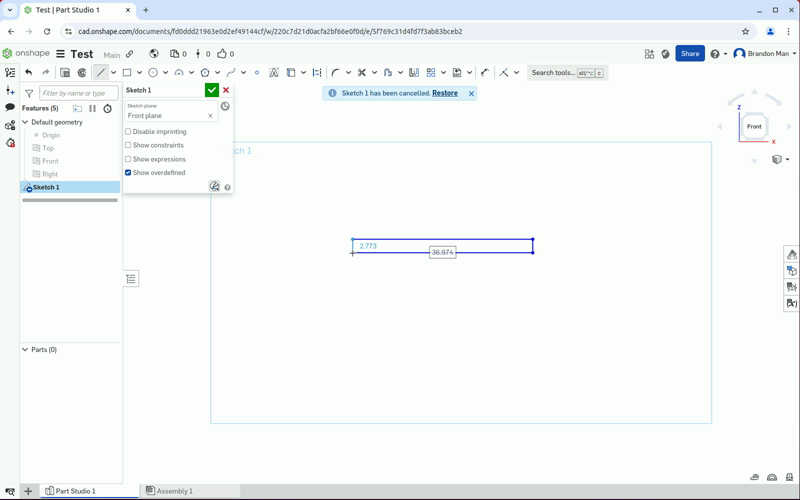
key(esc)
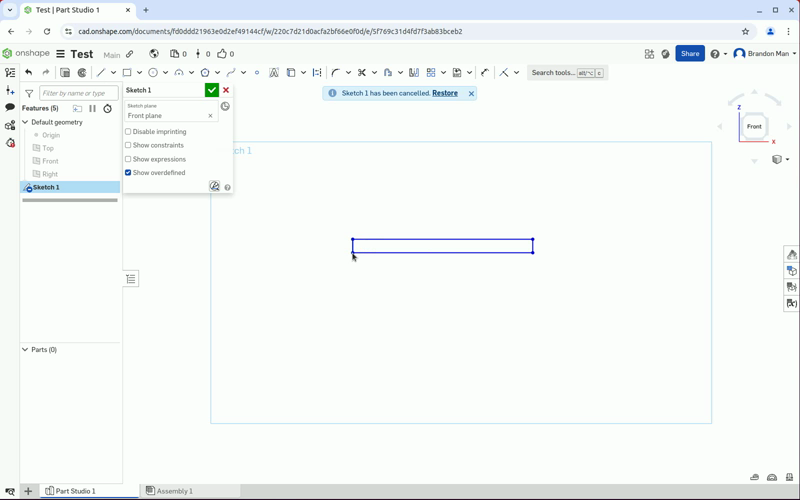
mouse_move(515, 247)
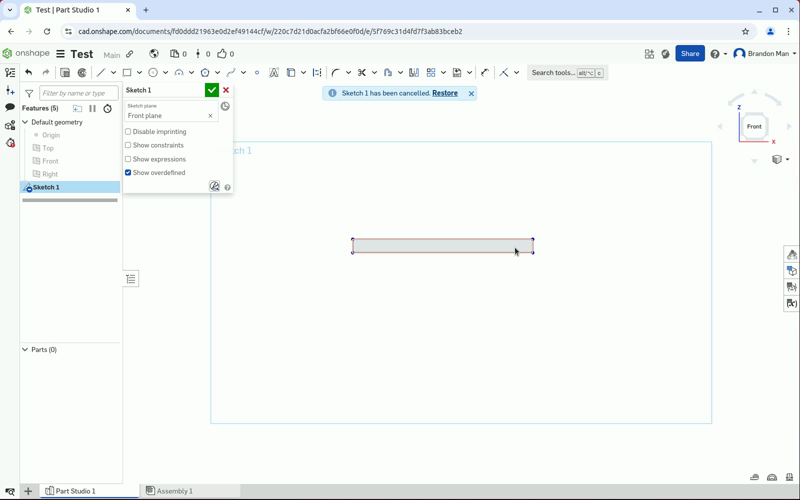
click(515, 247)
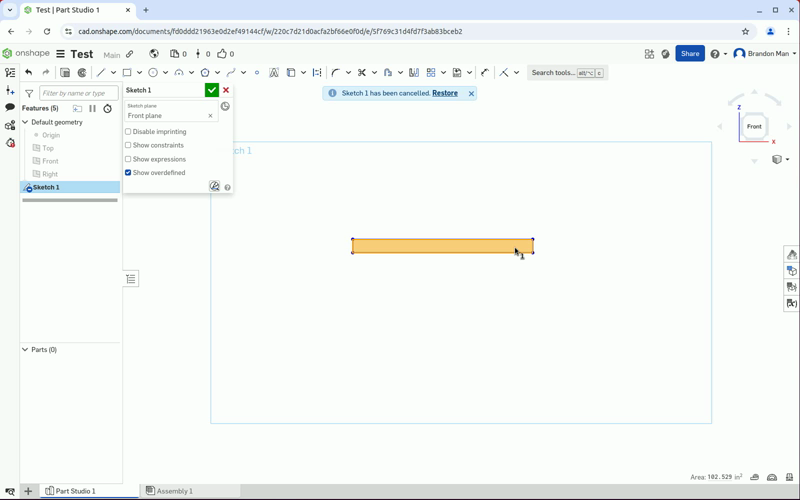
mouse_move(73, 352)
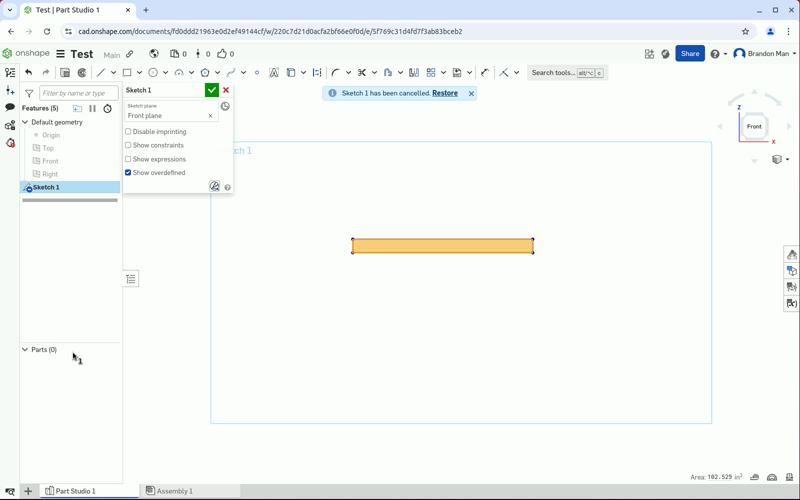
key(shift+y)
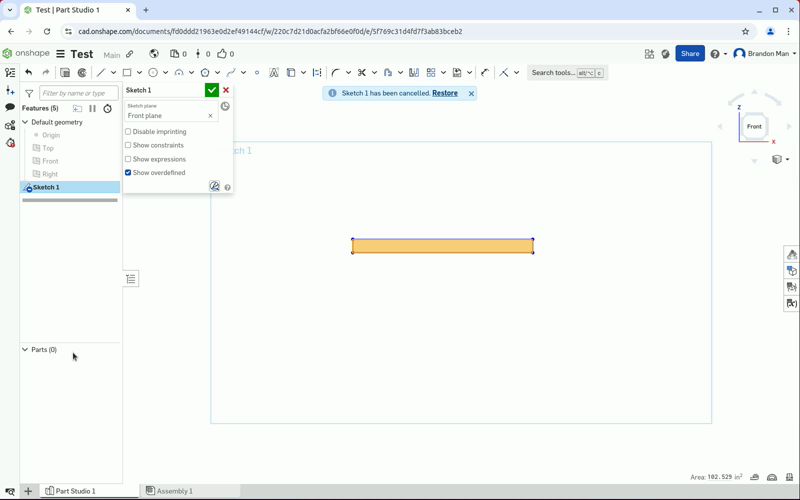
key(shift+e)
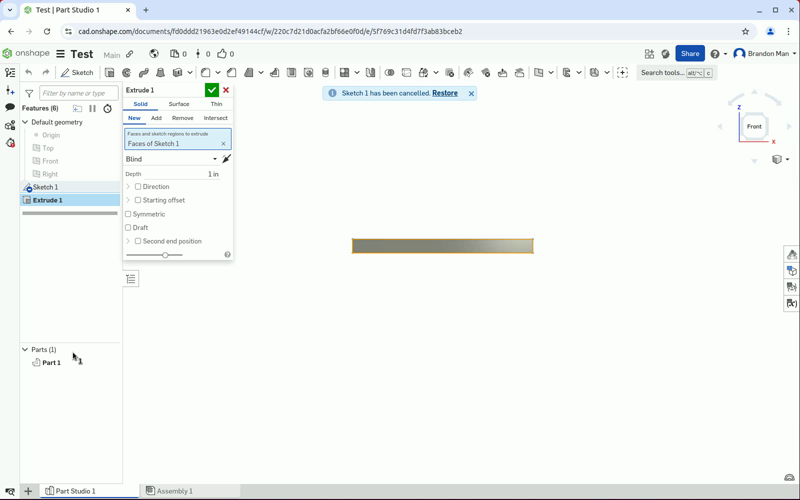
mouse_move(143, 106)
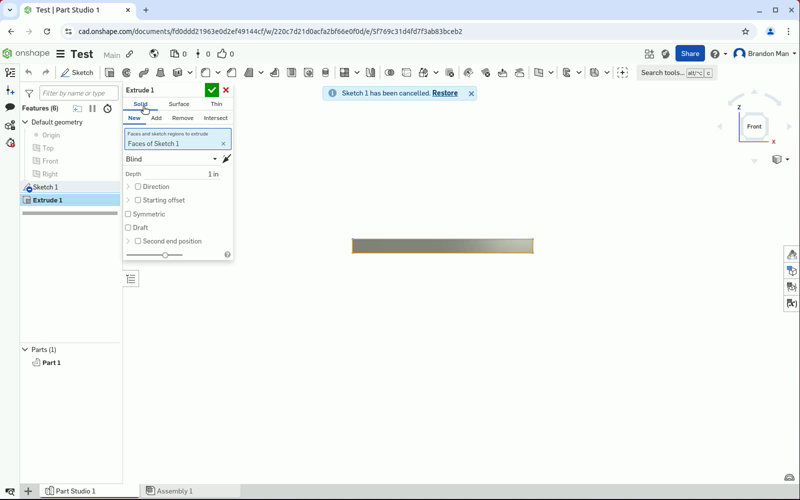
click(143, 106)
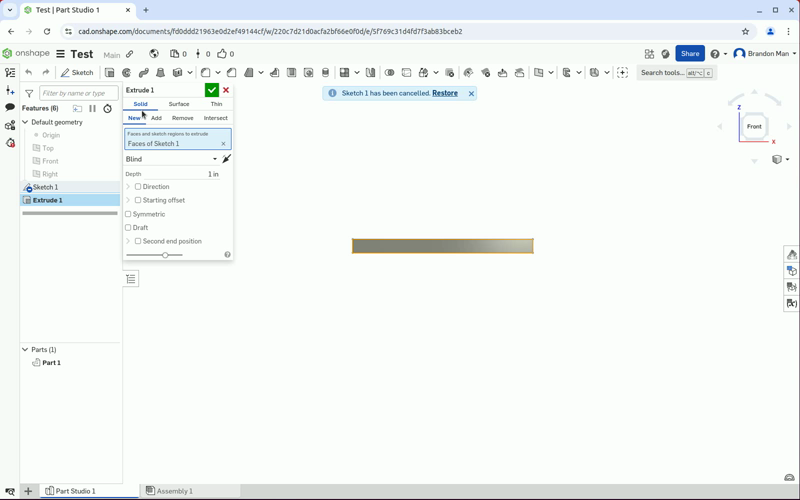
mouse_move(137, 120)
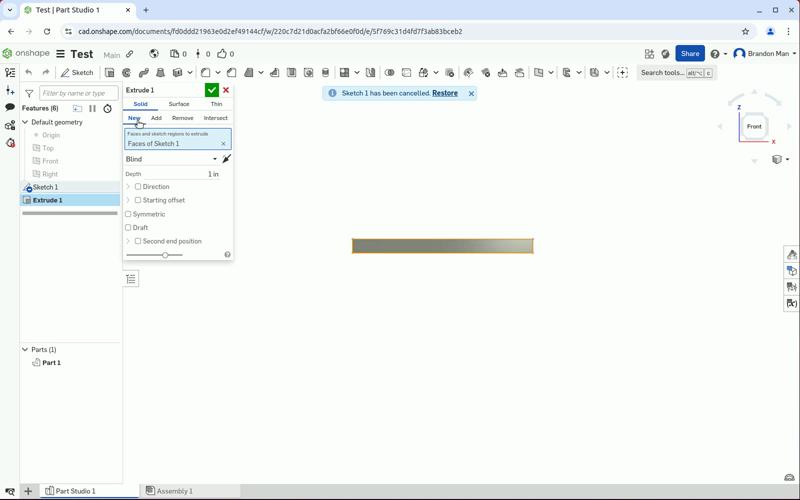
click(137, 120)
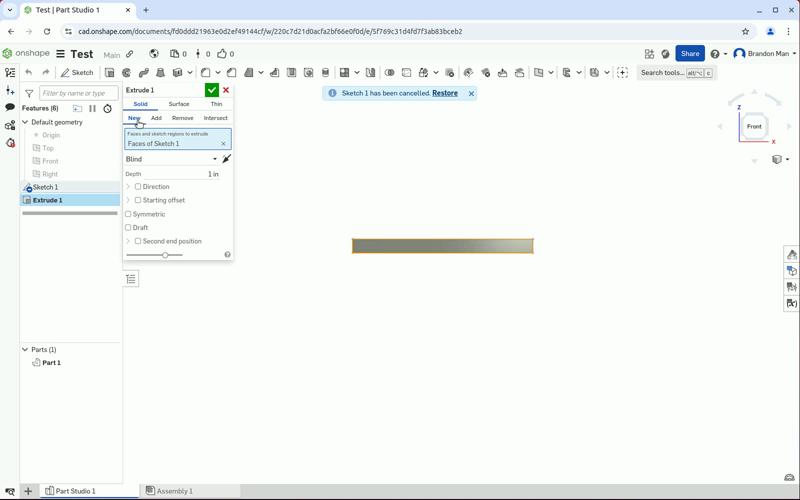
key(tab, 4)
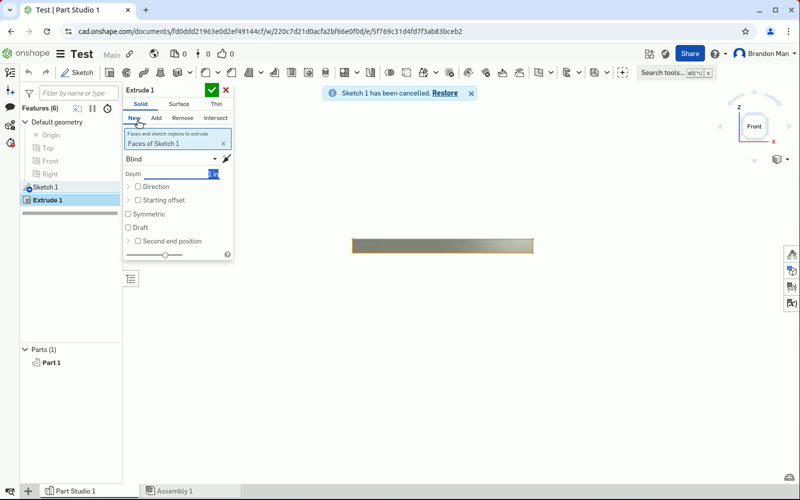
text(1.444)
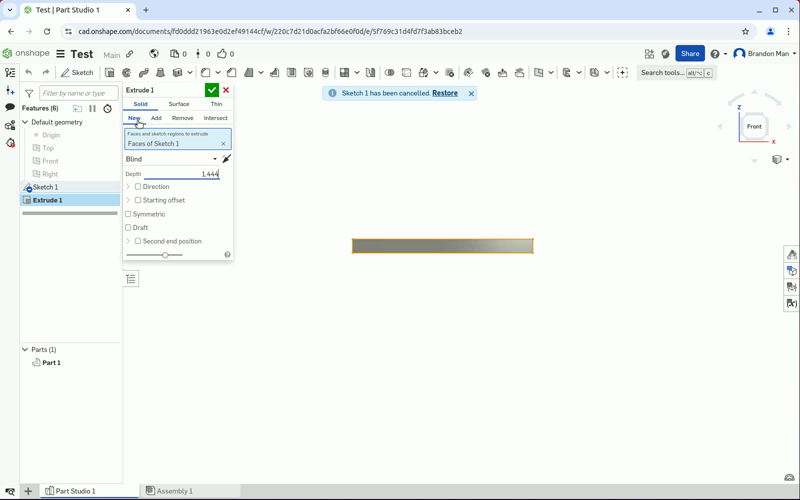
key(enter)
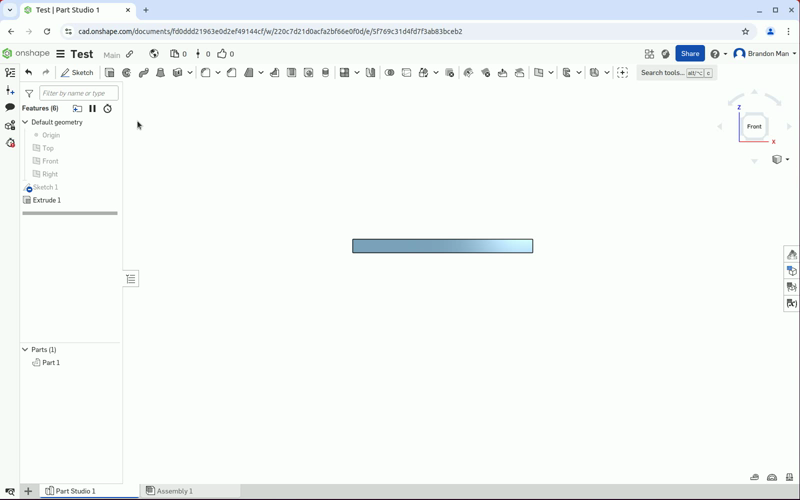
key(shift+h)
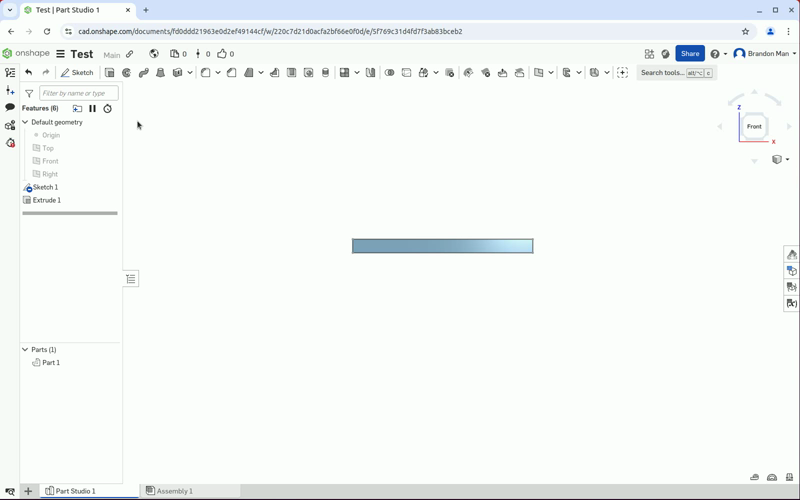
key(shift+h)
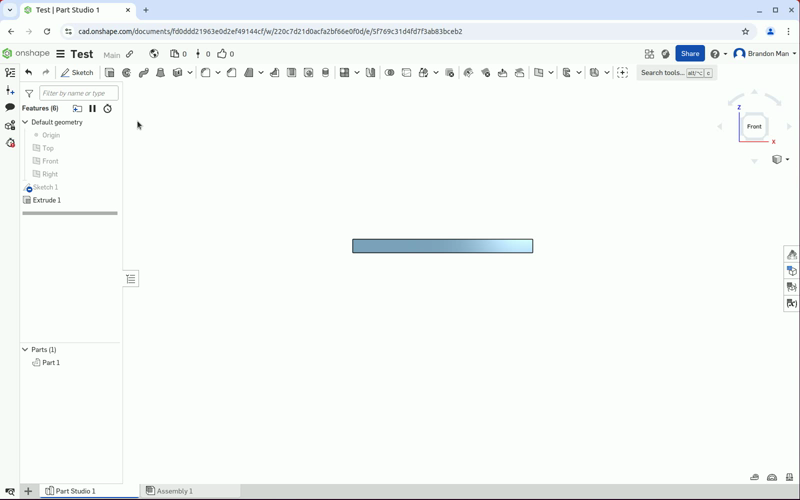
mouse_move(73, 189)
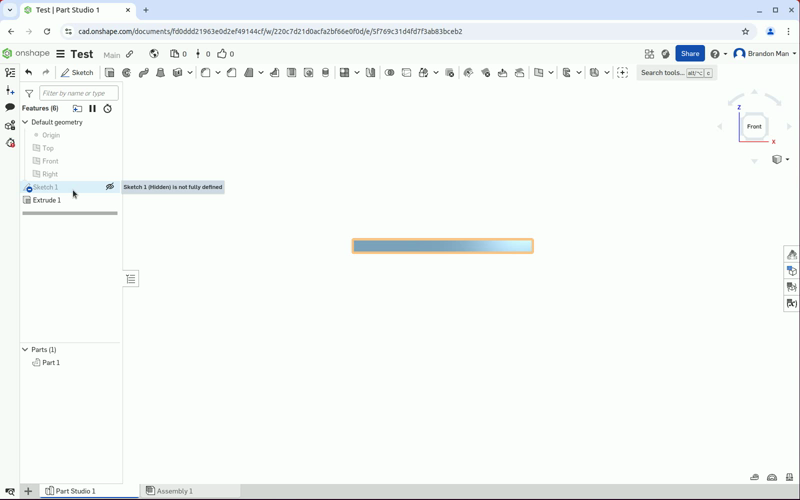
click(73, 189)
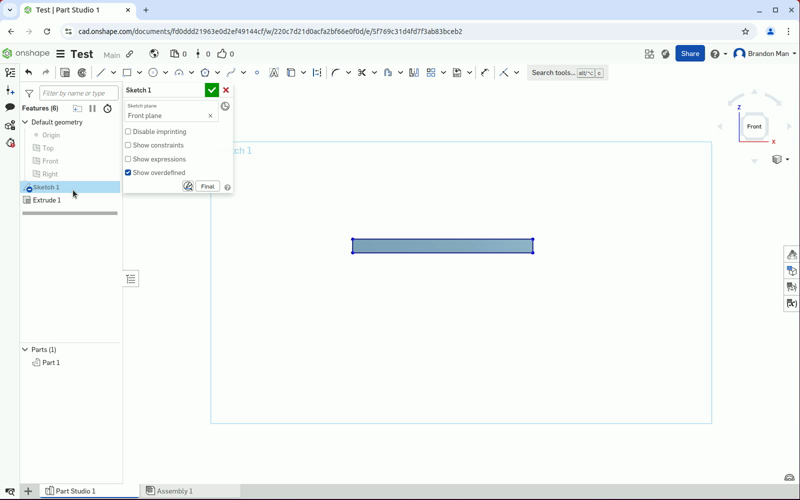
mouse_move(229, 92)
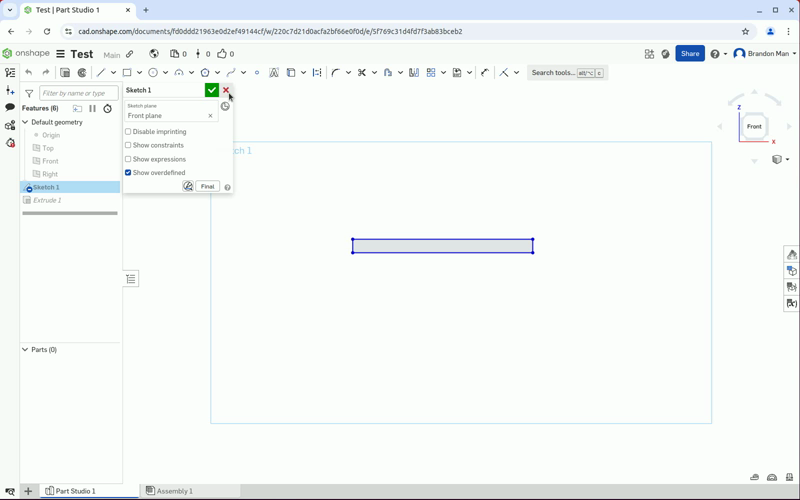
click(229, 92)
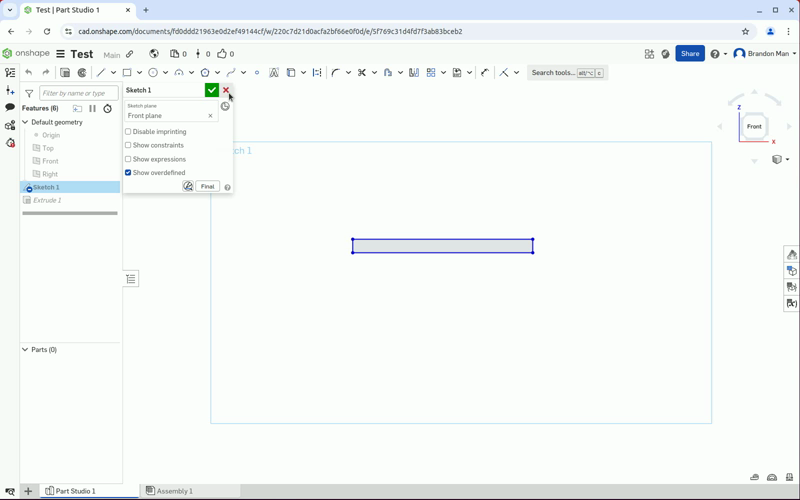
key(shift+s)
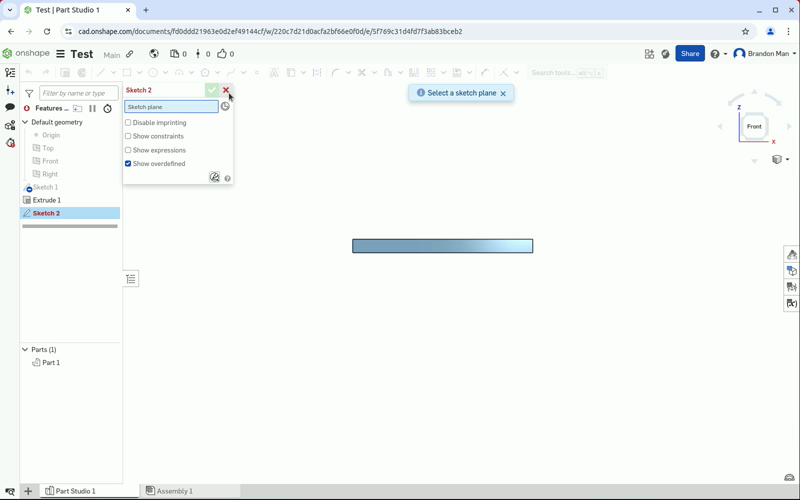
mouse_move(73, 163)
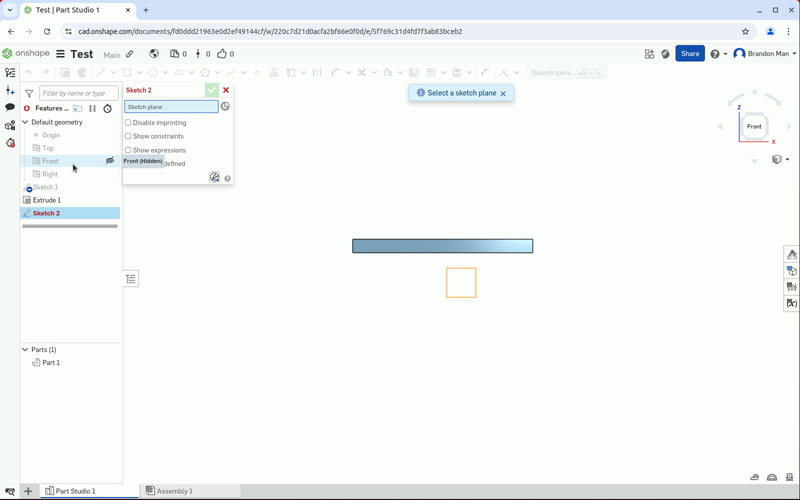
click(73, 163)
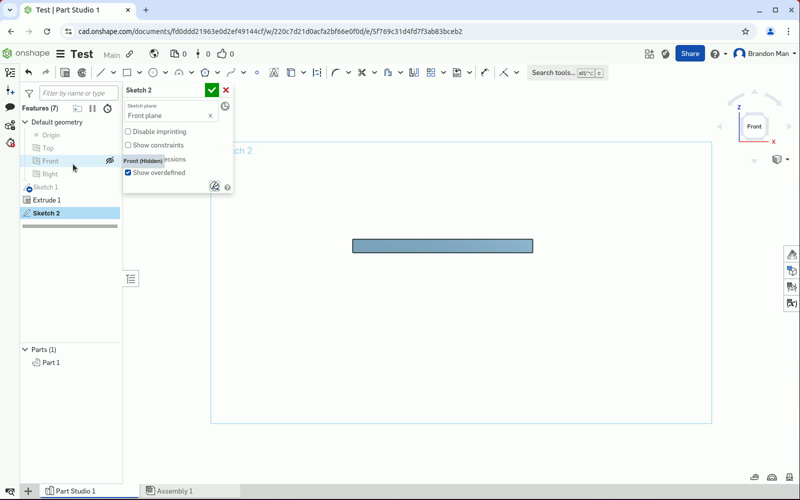
mouse_move(73, 352)
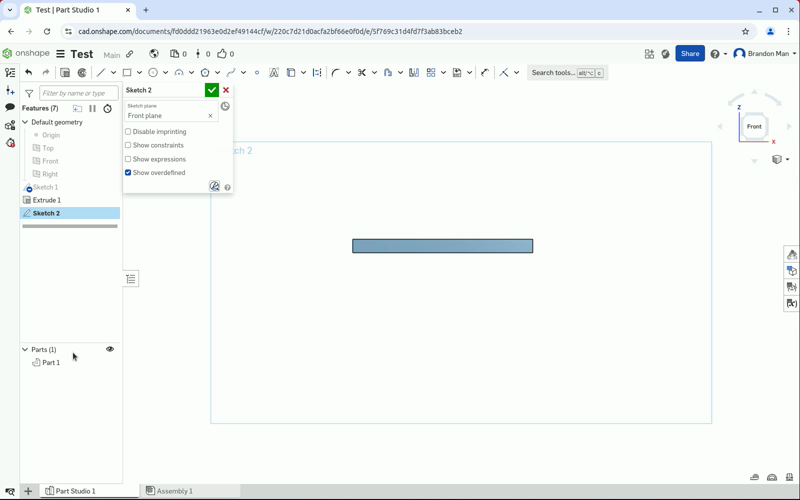
key(y)
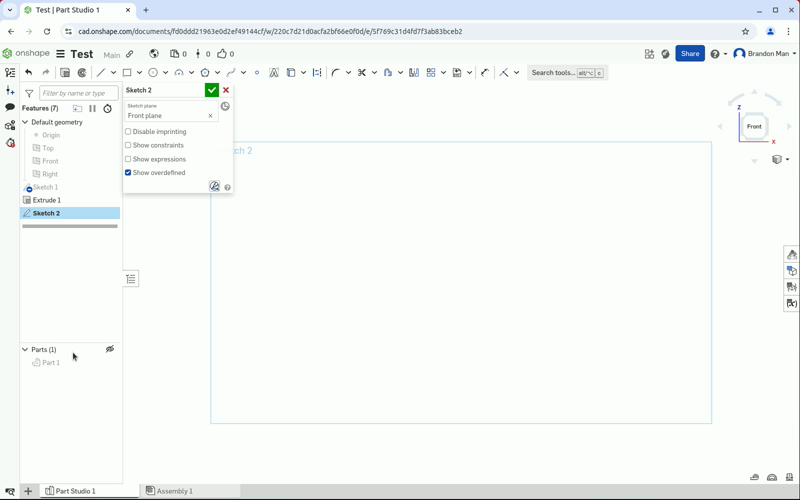
key(l)
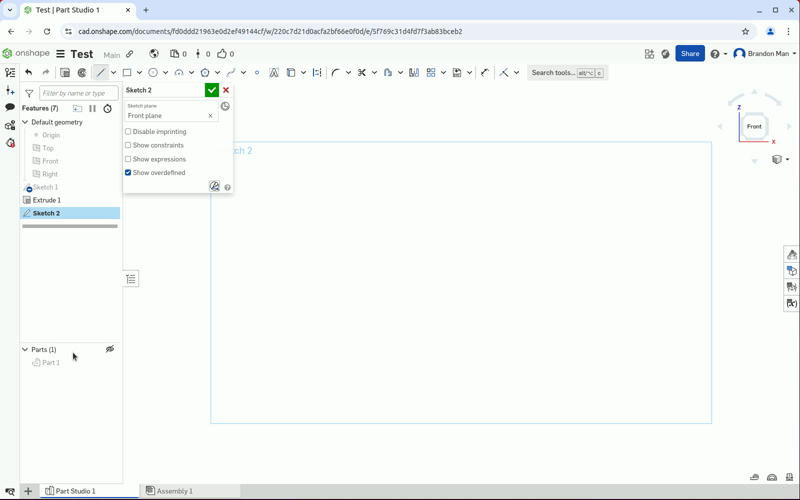
key_down(shift)
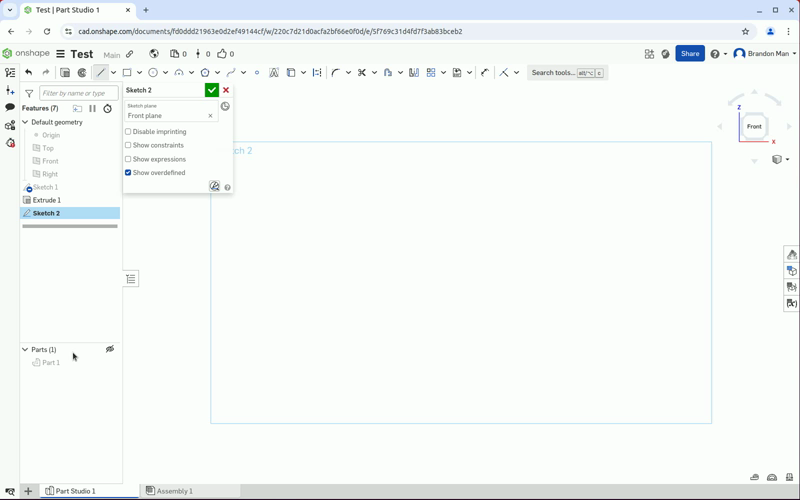
mouse_move(352, 266)
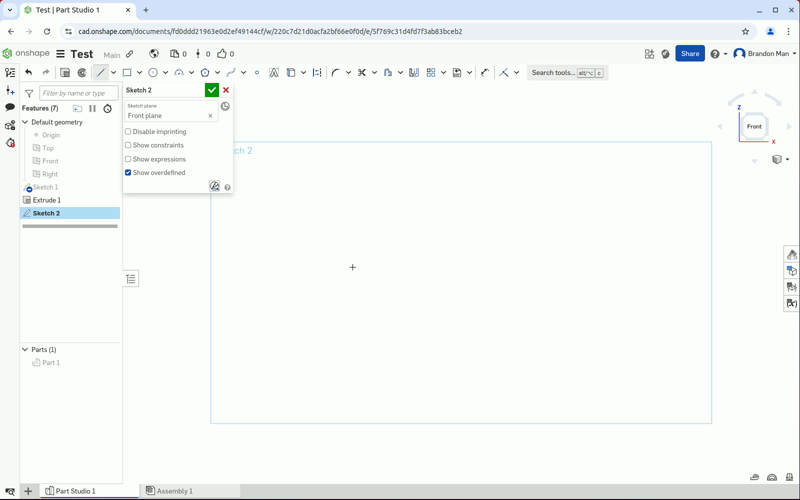
click(352, 266)
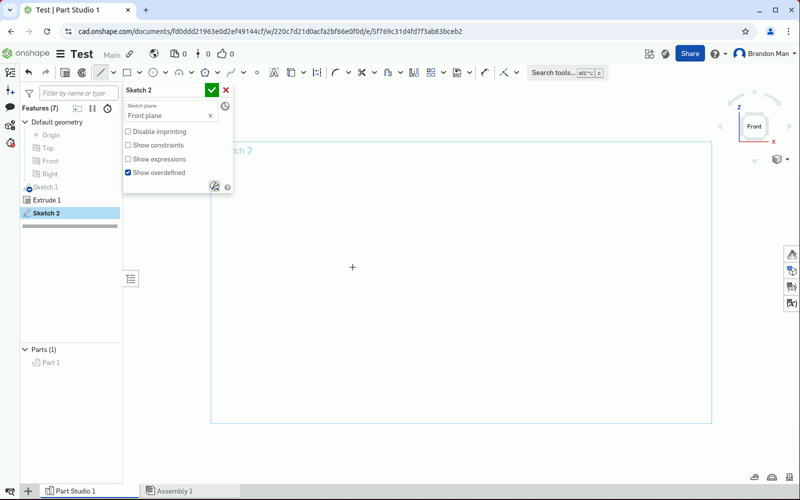
key_up(shift)
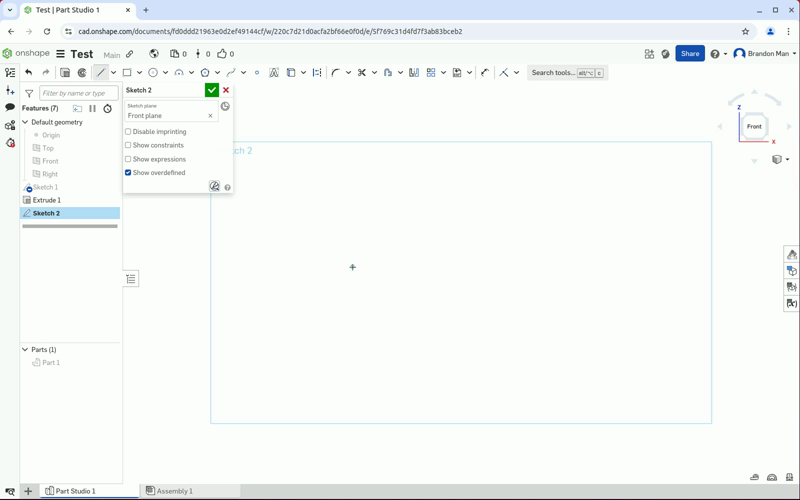
key_down(shift)
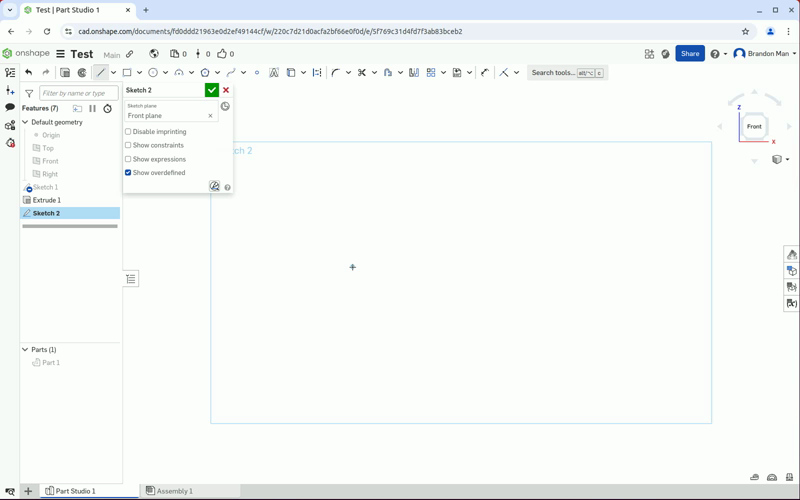
mouse_move(532, 266)
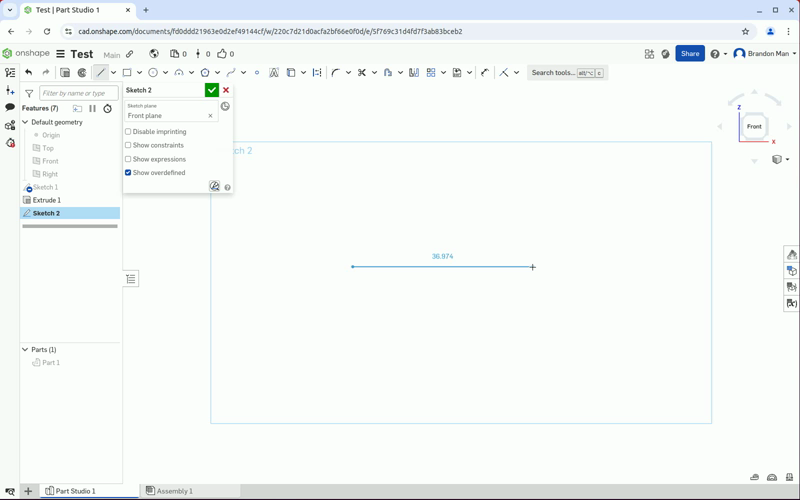
click(532, 266)
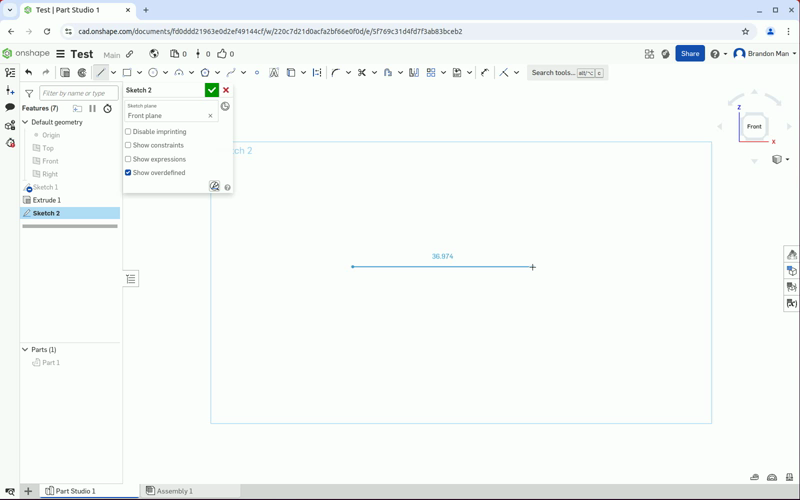
key_up(shift)
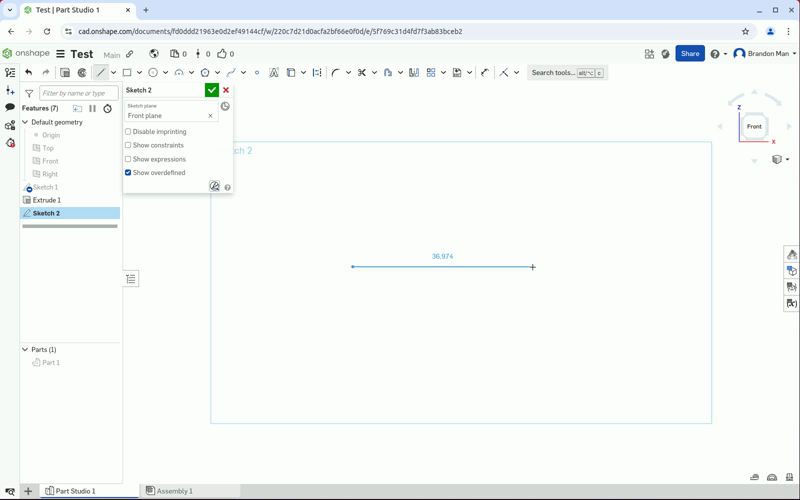
key_down(shift)
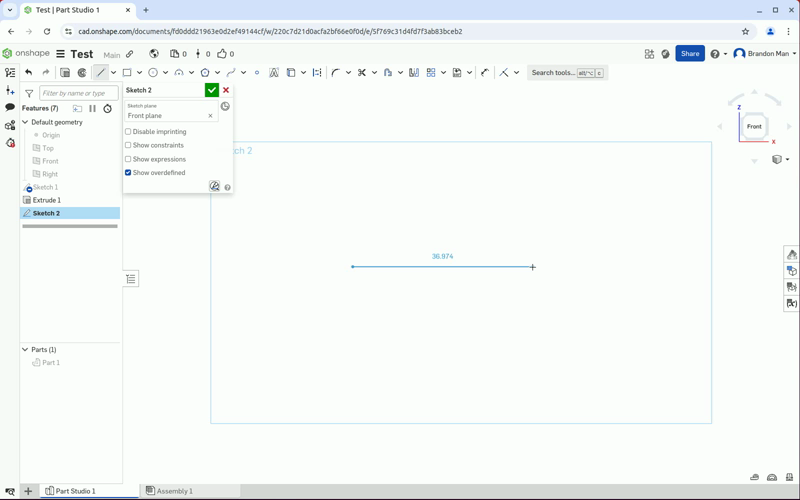
mouse_move(562, 266)
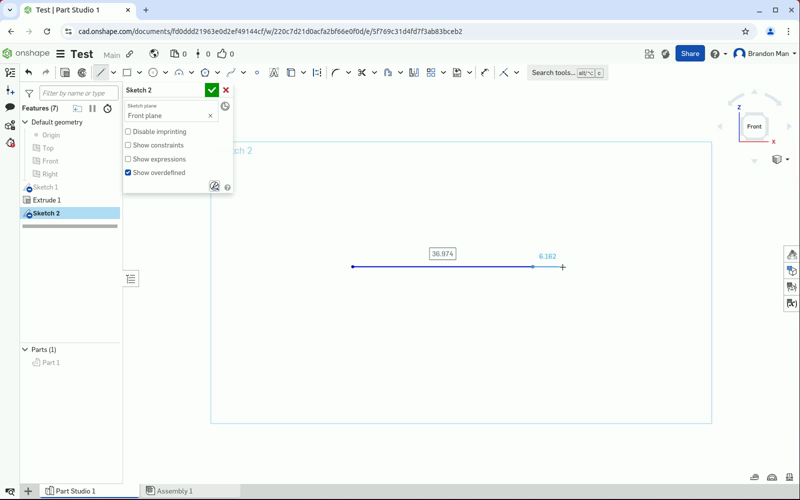
mouse_move(532, 253)
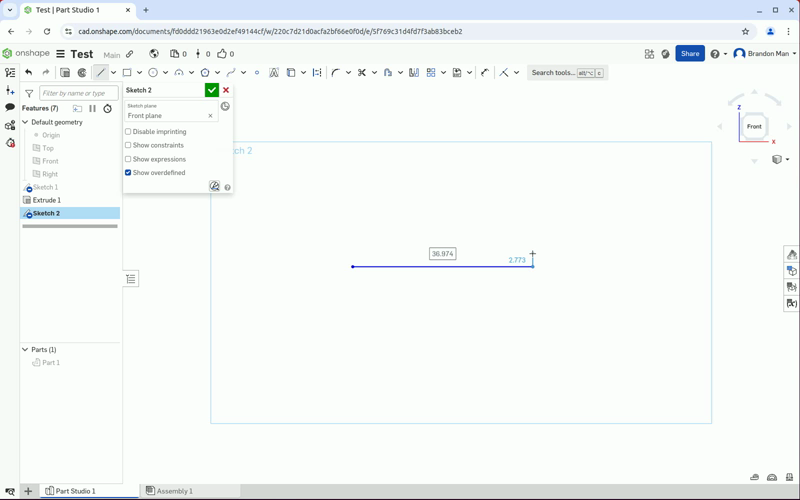
click(532, 253)
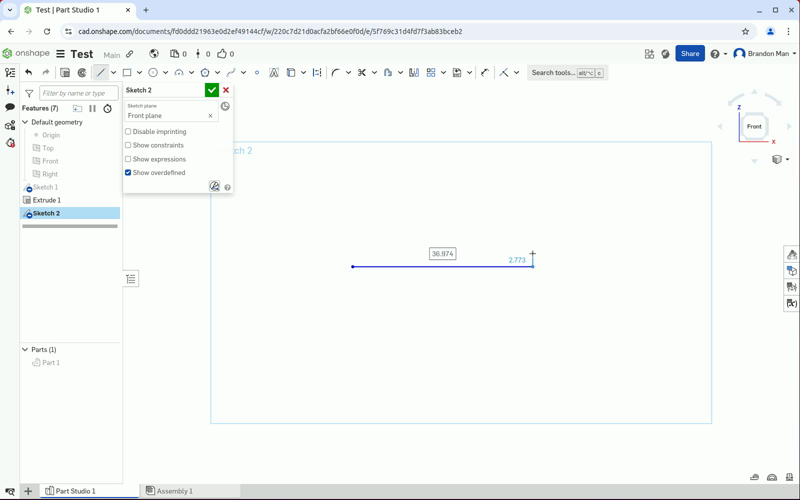
key_up(shift)
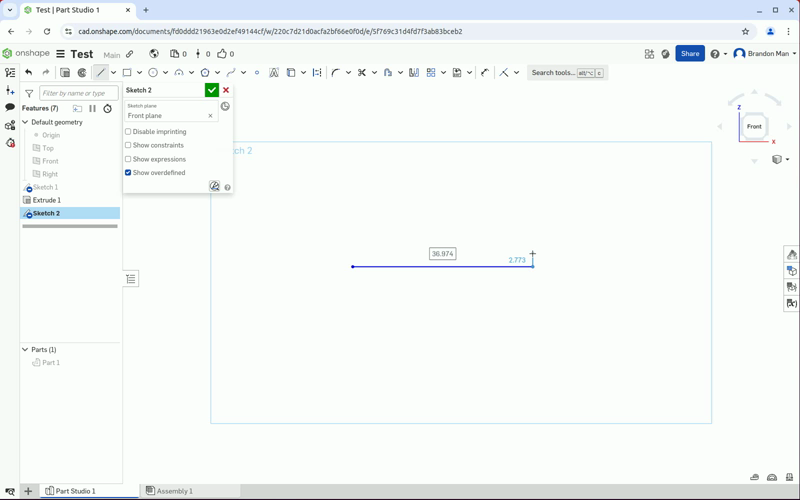
key_down(shift)
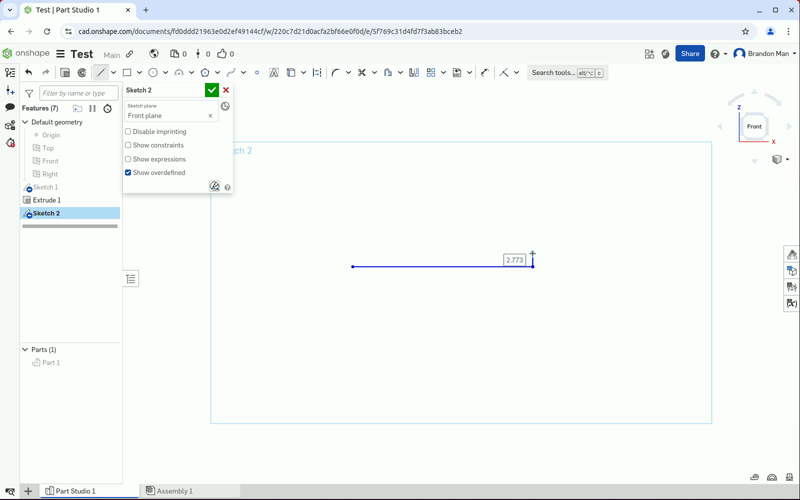
mouse_move(352, 253)
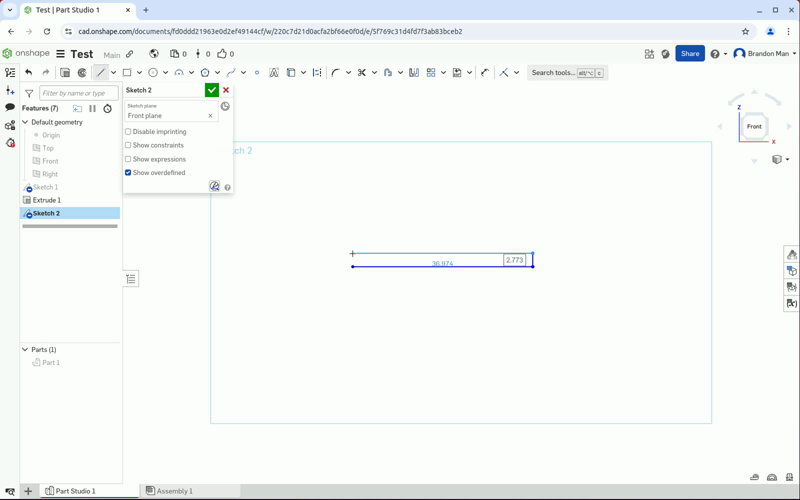
click(352, 253)
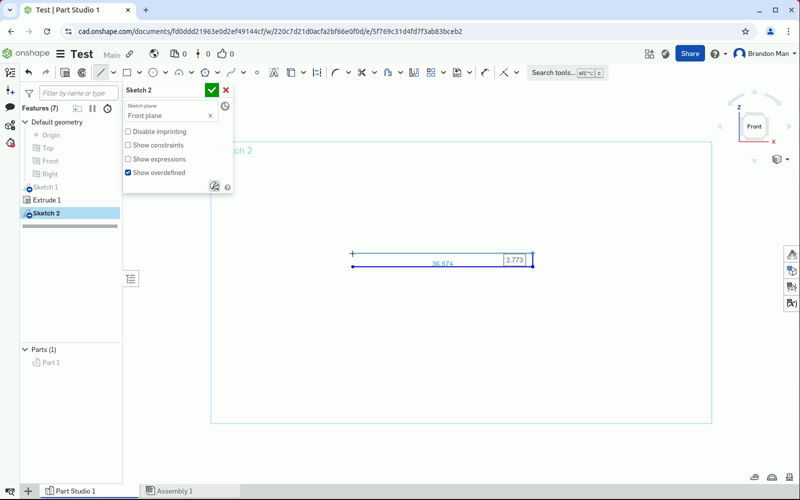
key_up(shift)
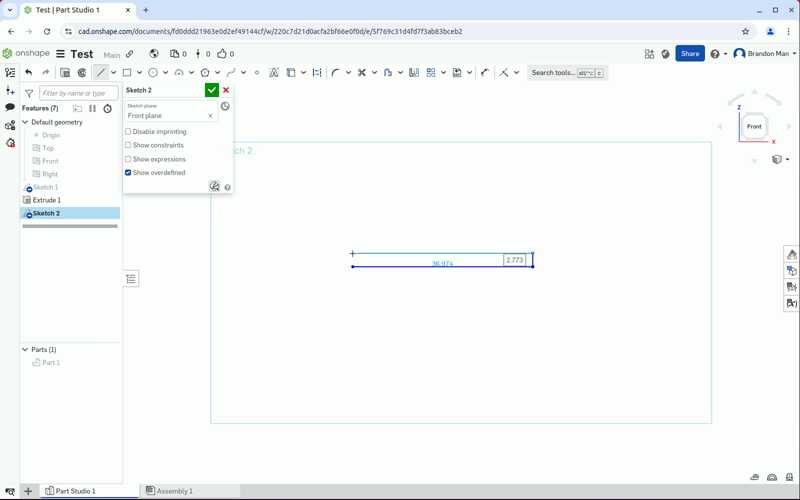
mouse_move(382, 253)
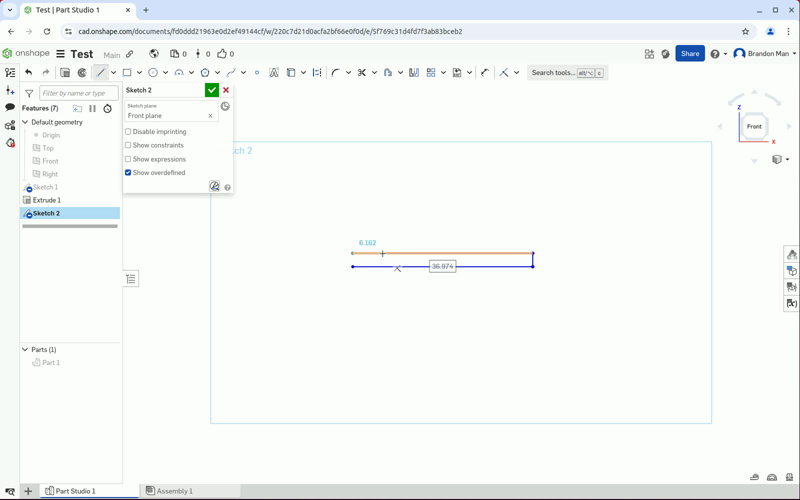
key_down(shift)
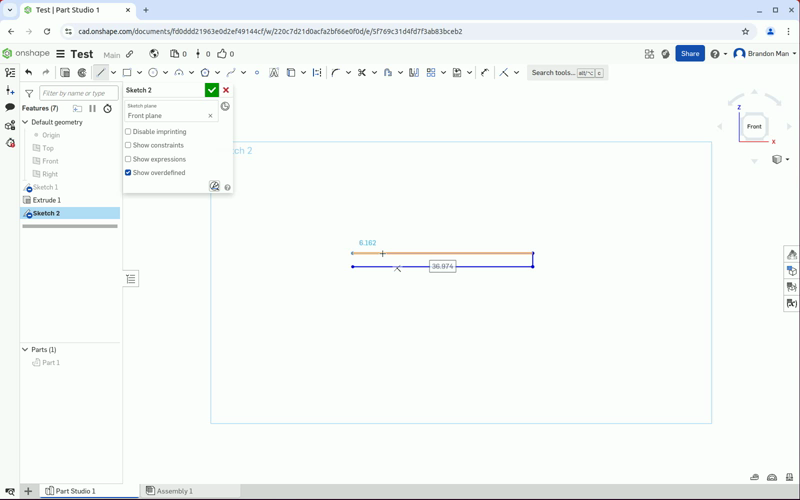
mouse_move(352, 266)
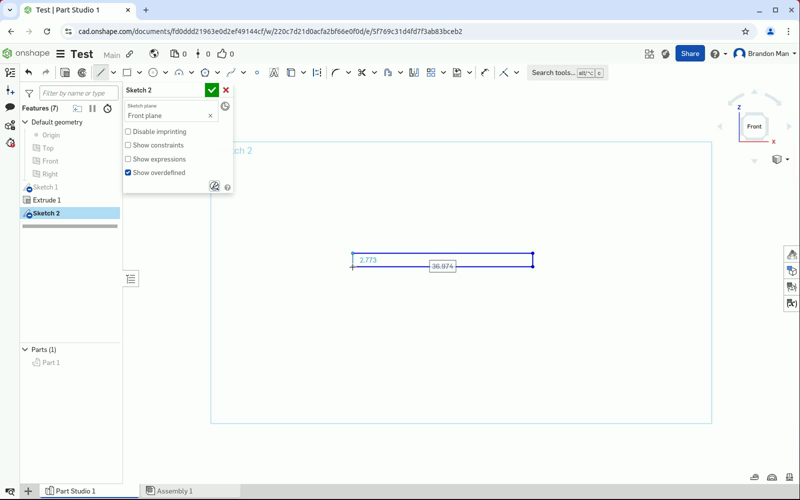
key_up(shift)
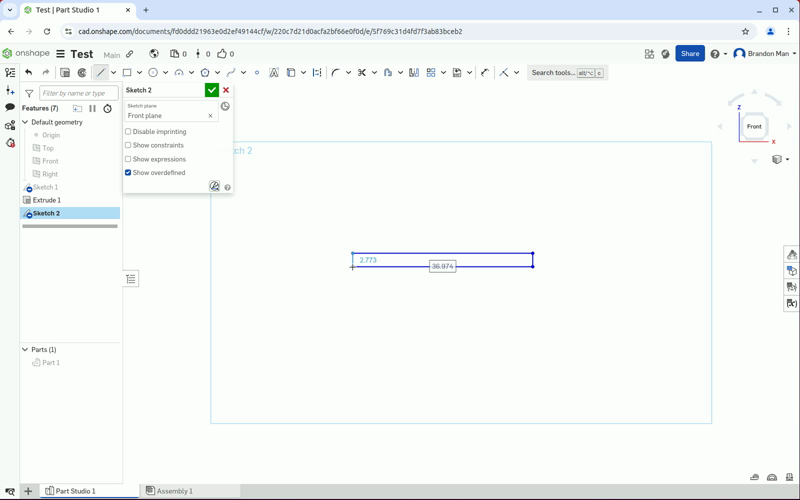
click(352, 266)
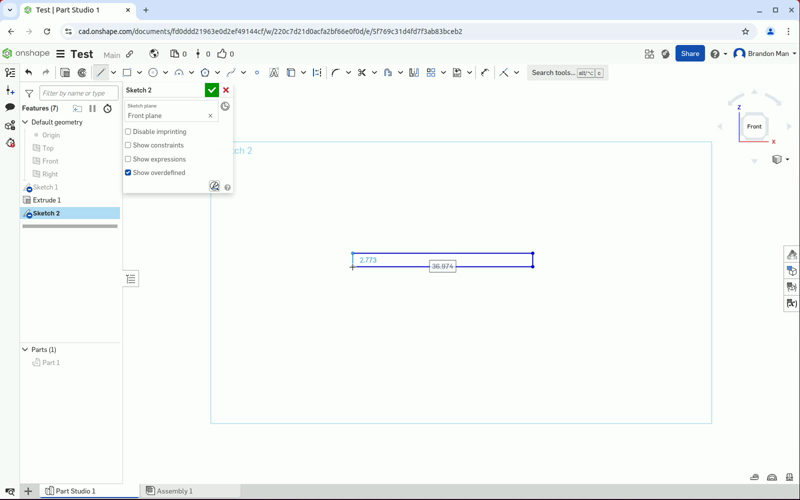
key(esc)
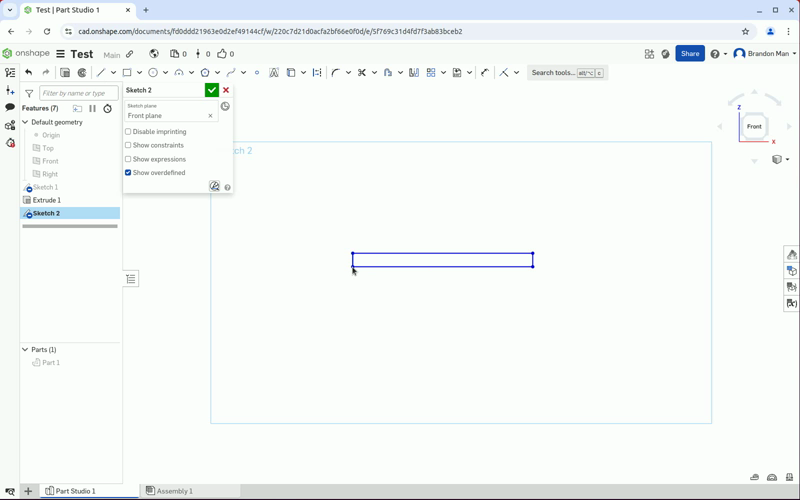
mouse_move(401, 254)
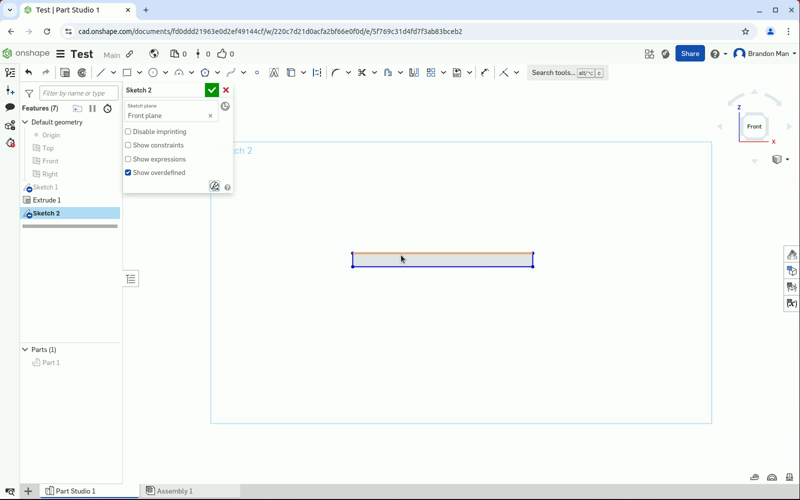
click(401, 254)
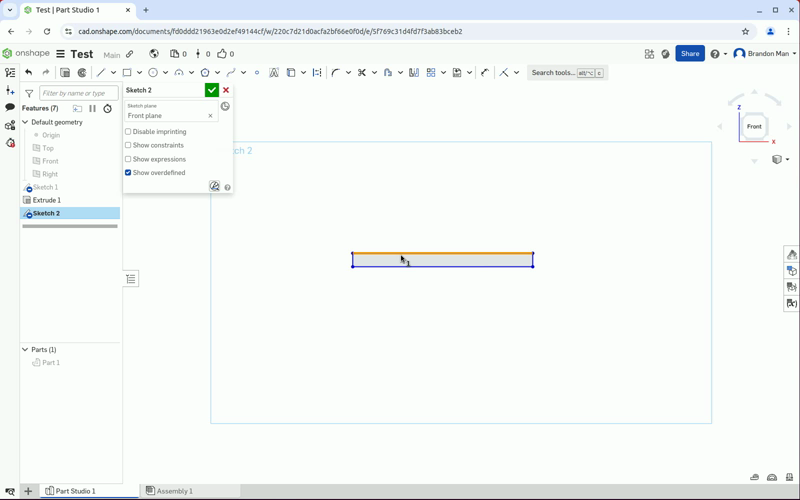
mouse_move(73, 352)
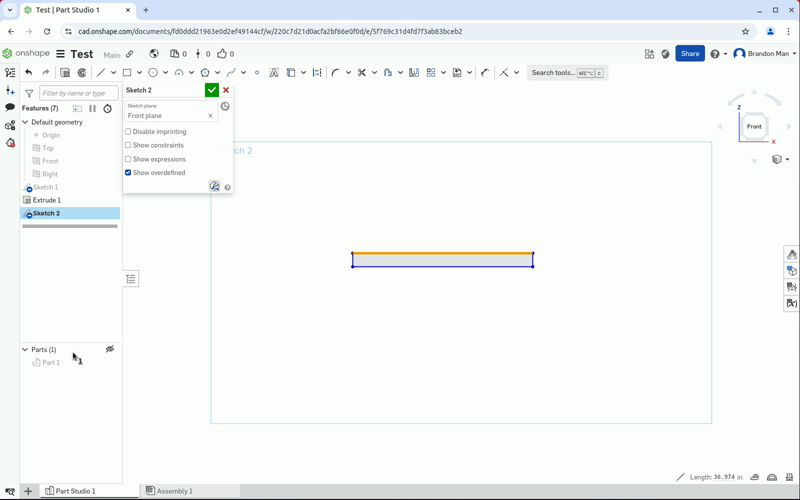
key(shift+y)
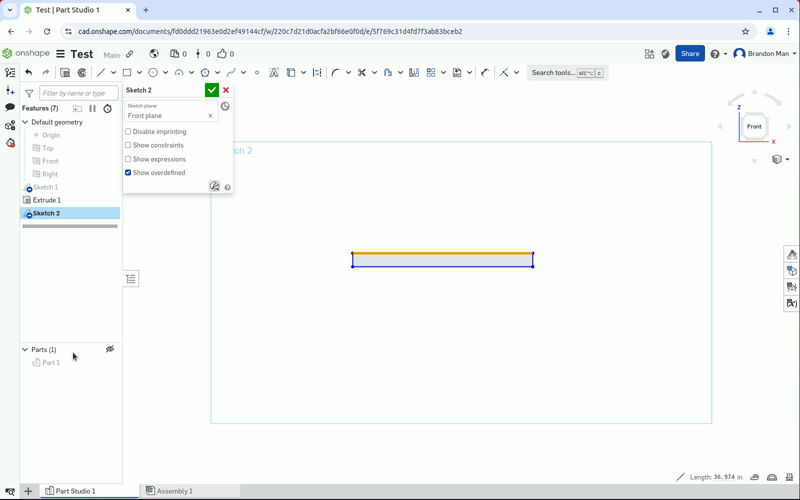
key(shift+e)
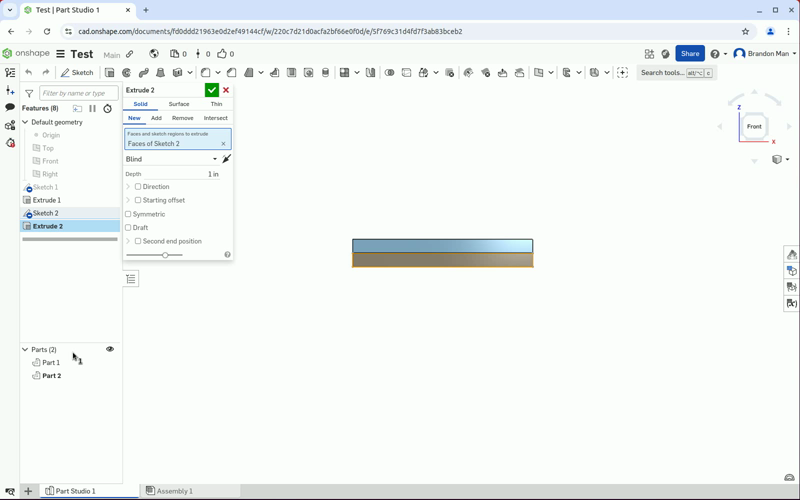
mouse_move(143, 106)
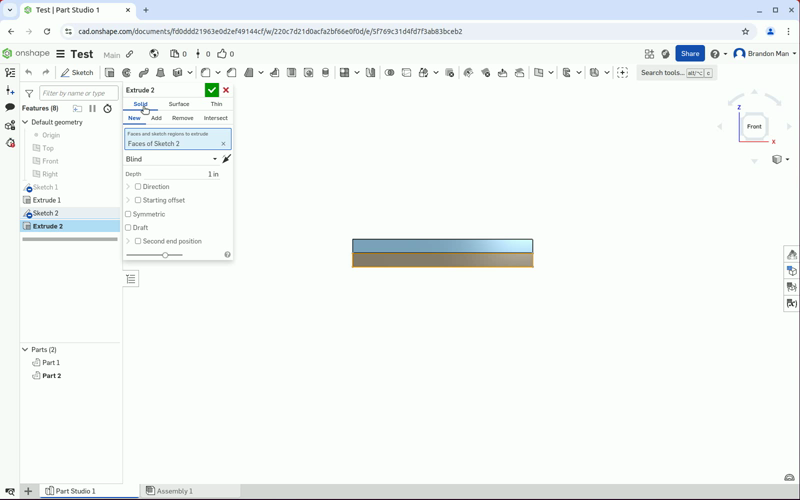
click(143, 106)
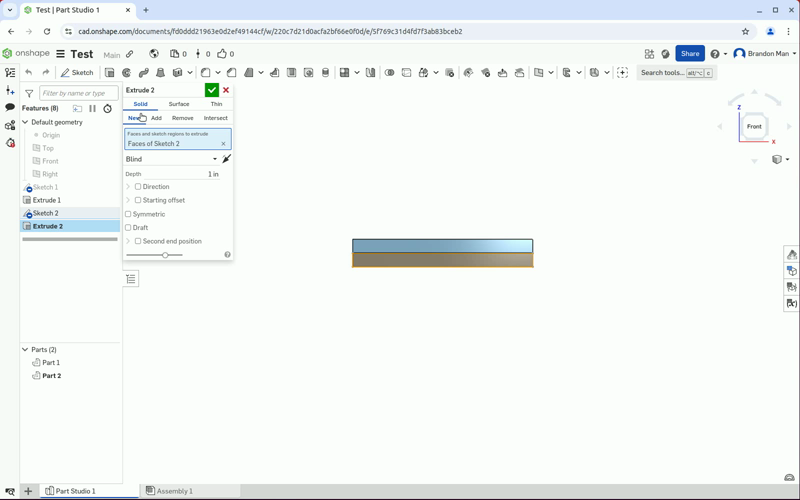
mouse_move(137, 120)
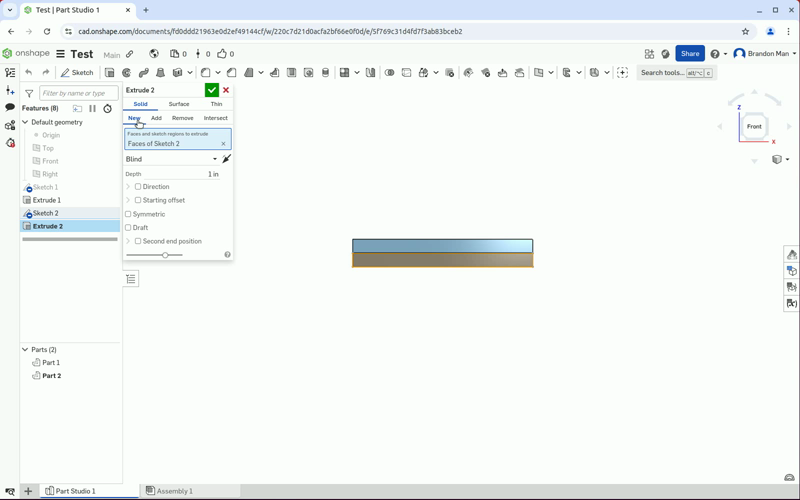
click(137, 120)
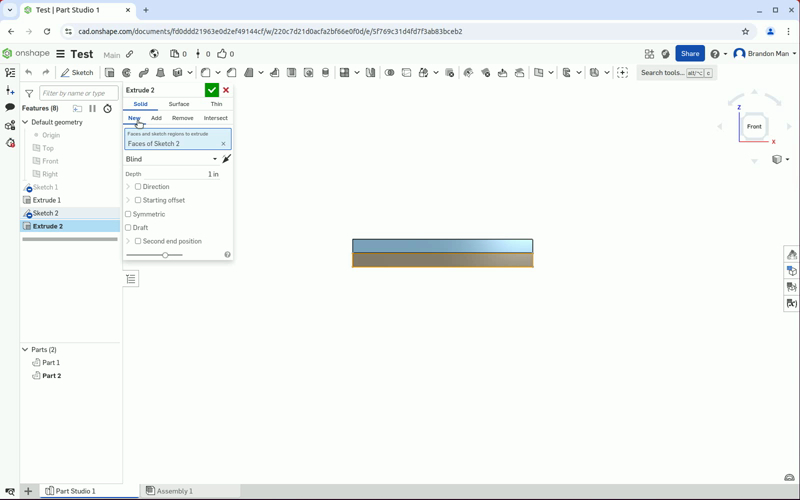
key(tab, 4)
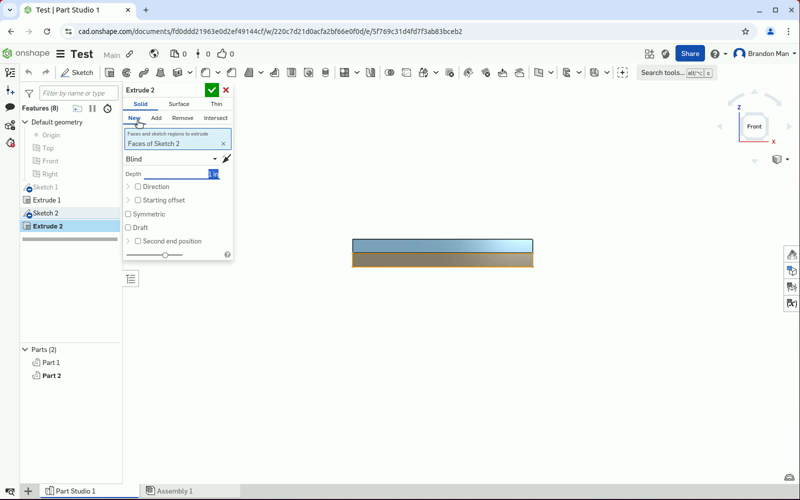
text(1.444)
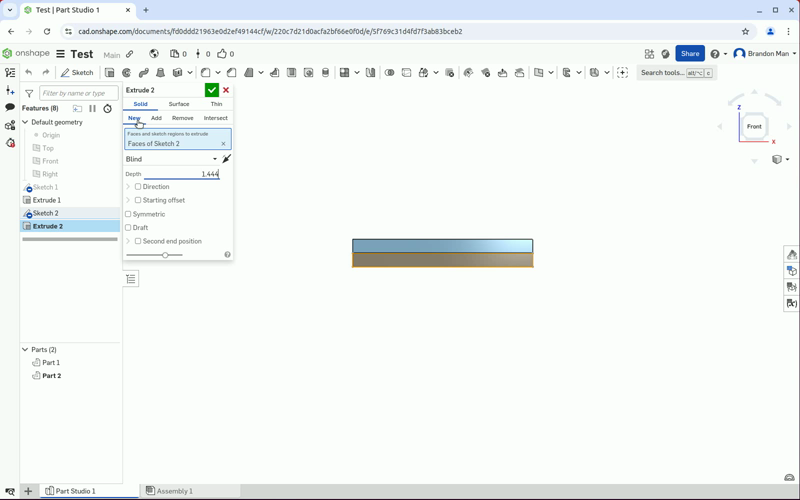
key(enter)
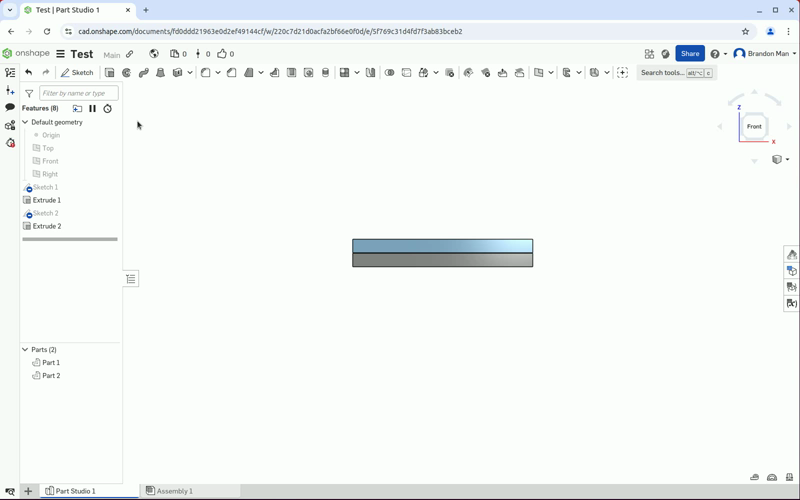
key(shift+h)
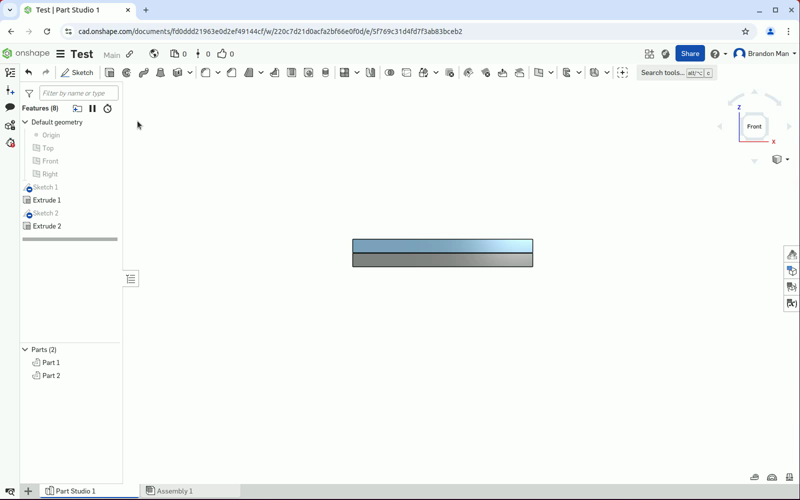
key(shift+h)
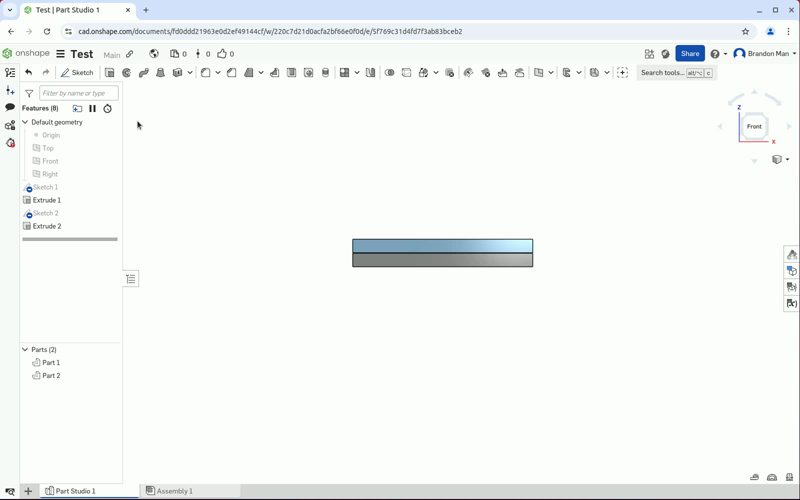
mouse_move(73, 189)
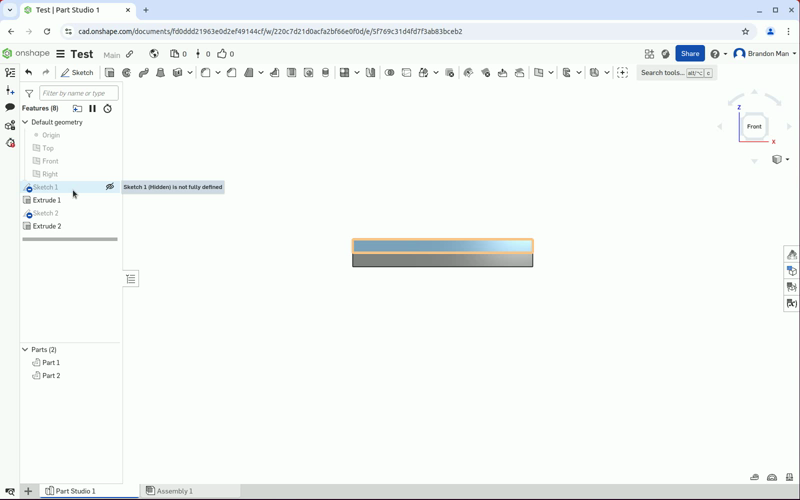
click(73, 189)
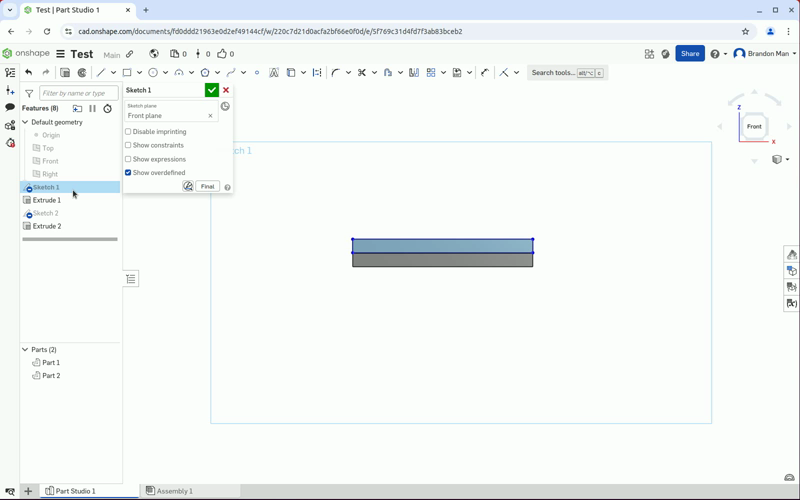
mouse_move(229, 92)
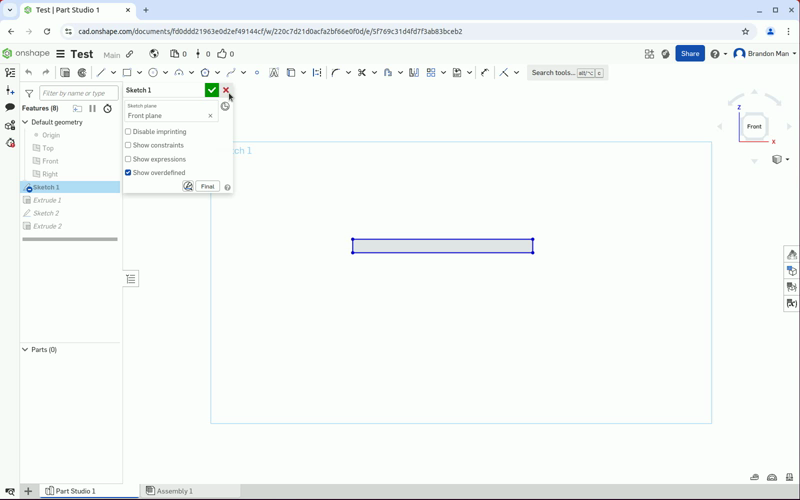
click(229, 92)
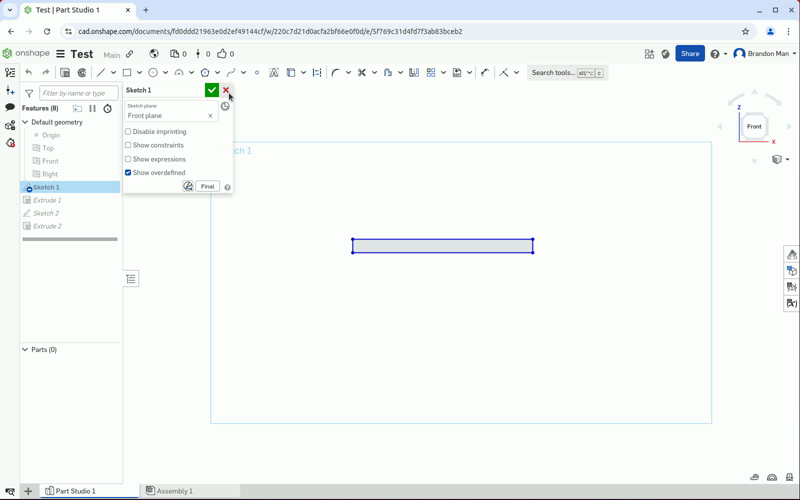
key(shift+s)
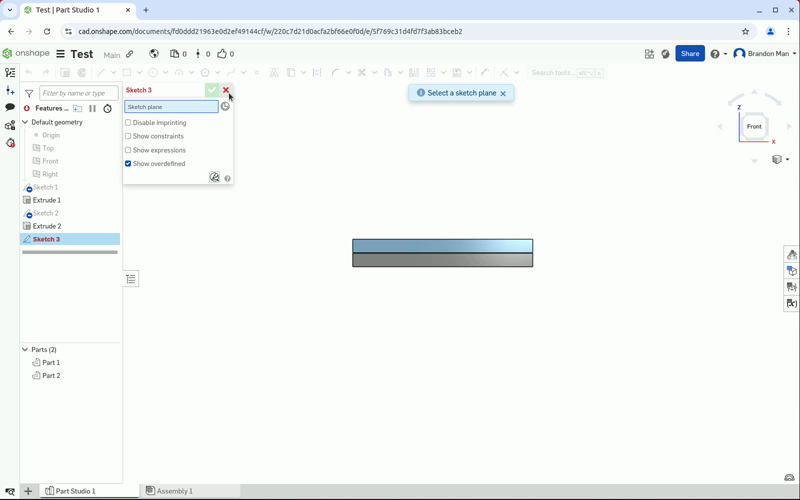
mouse_move(73, 163)
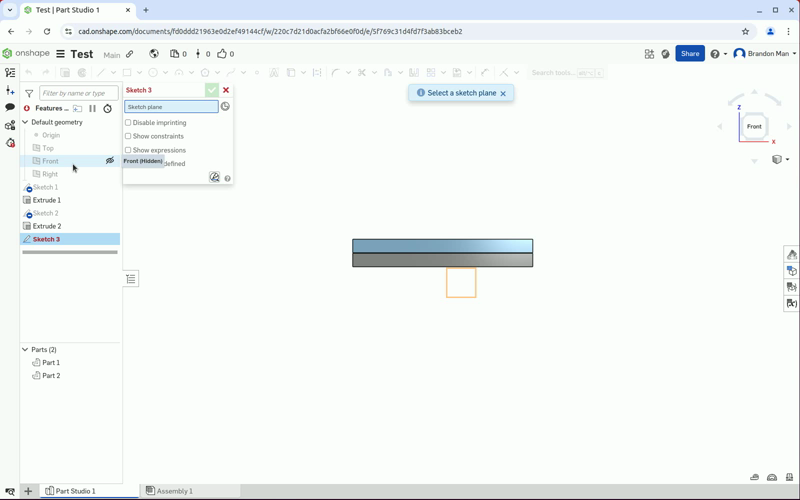
click(73, 163)
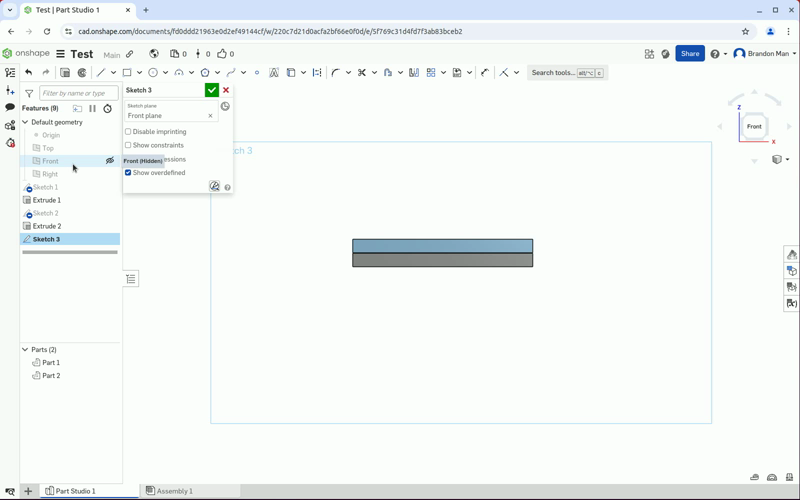
mouse_move(73, 352)
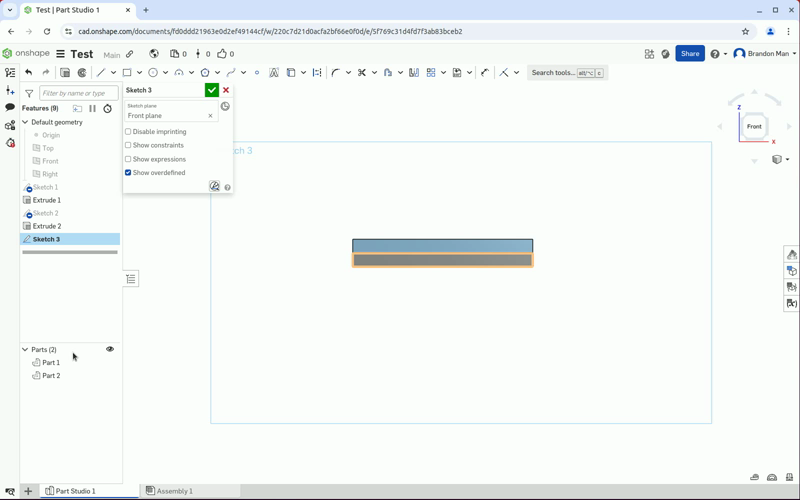
key(y)
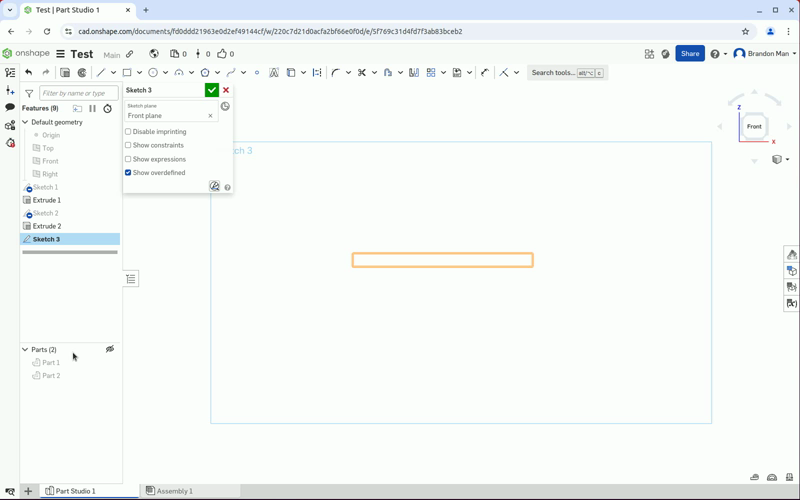
key(l)
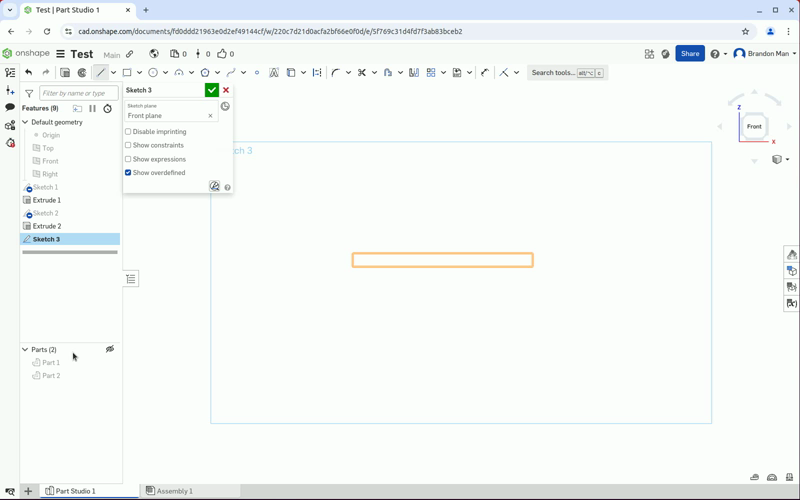
key_down(shift)
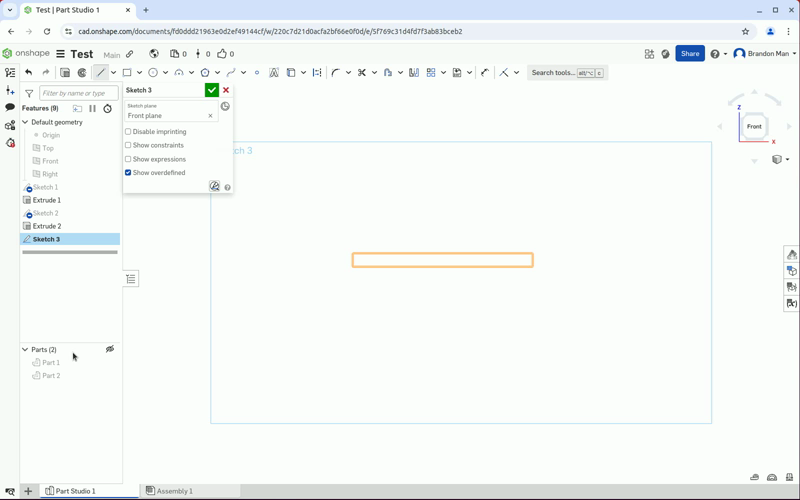
mouse_move(352, 239)
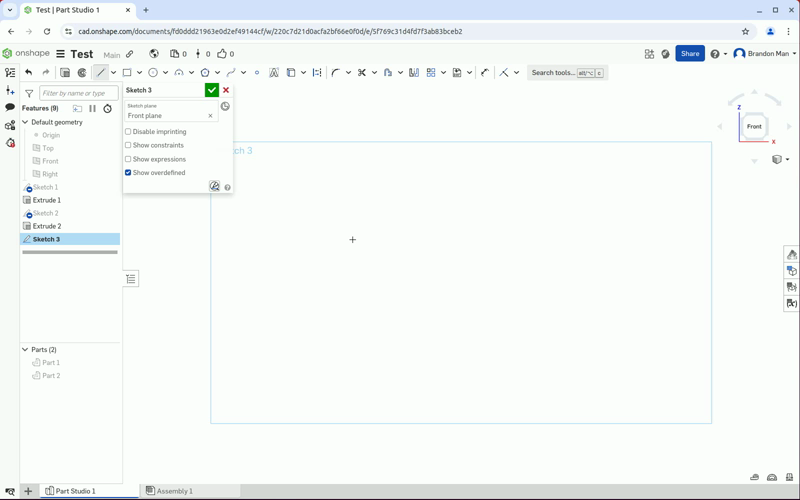
click(352, 239)
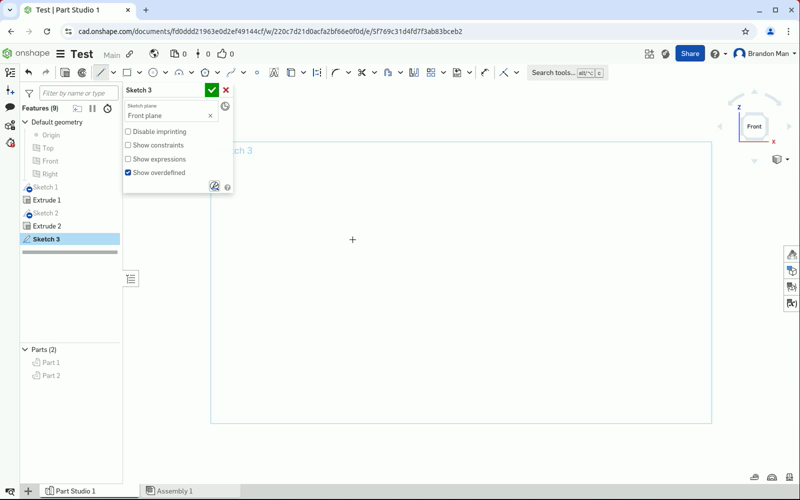
key_up(shift)
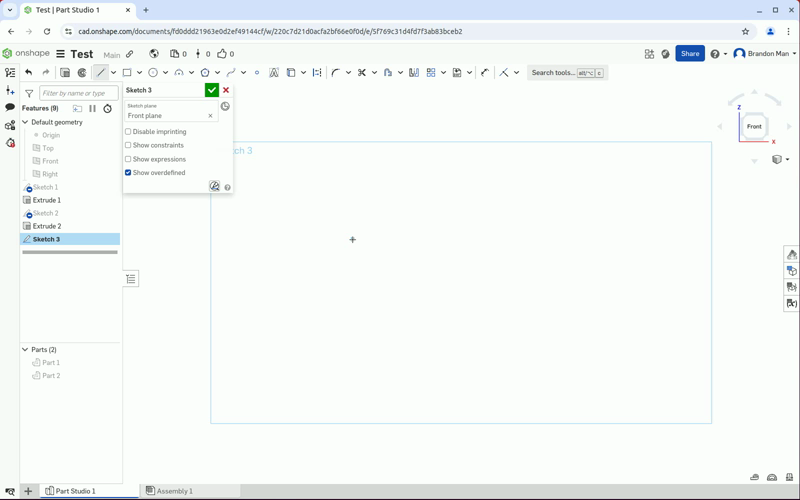
key_down(shift)
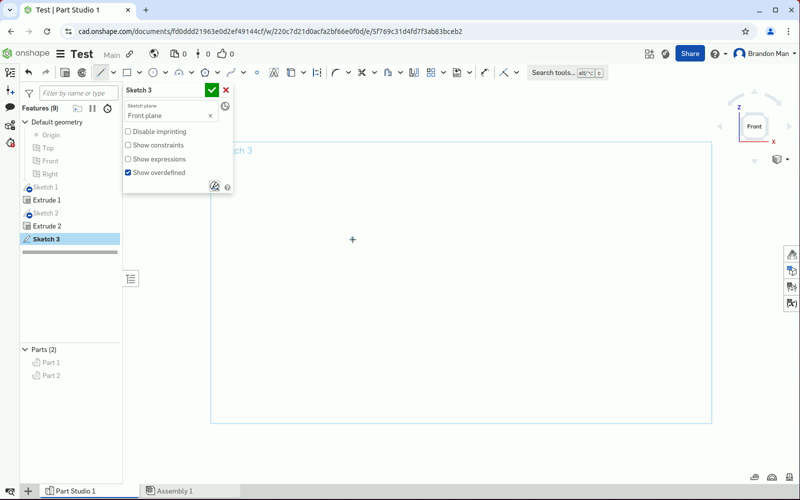
mouse_move(532, 239)
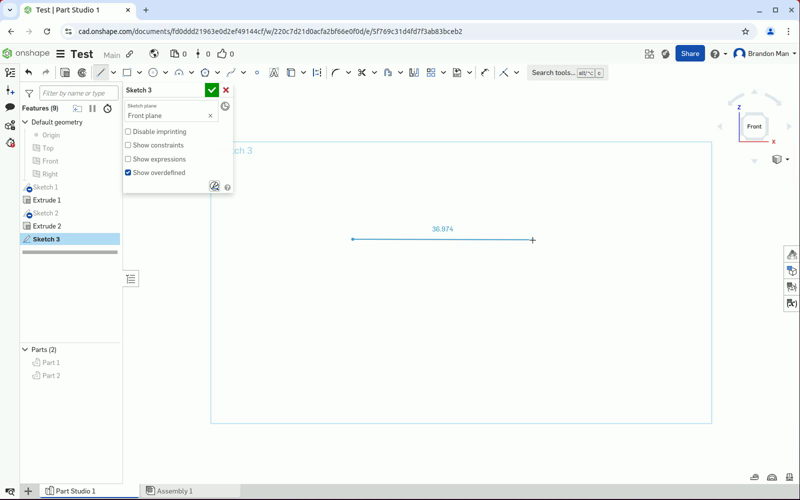
click(532, 239)
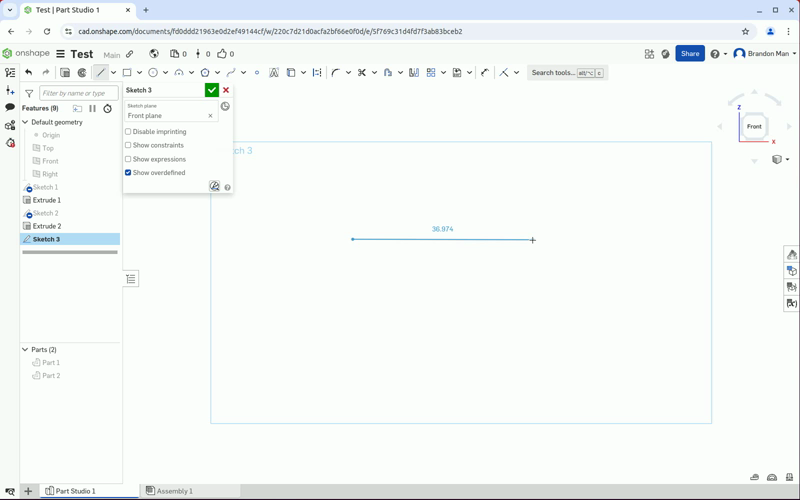
key_up(shift)
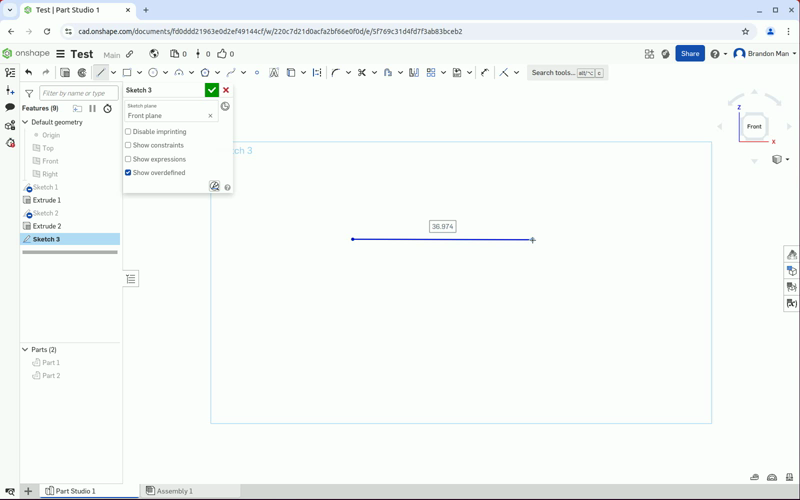
key_down(shift)
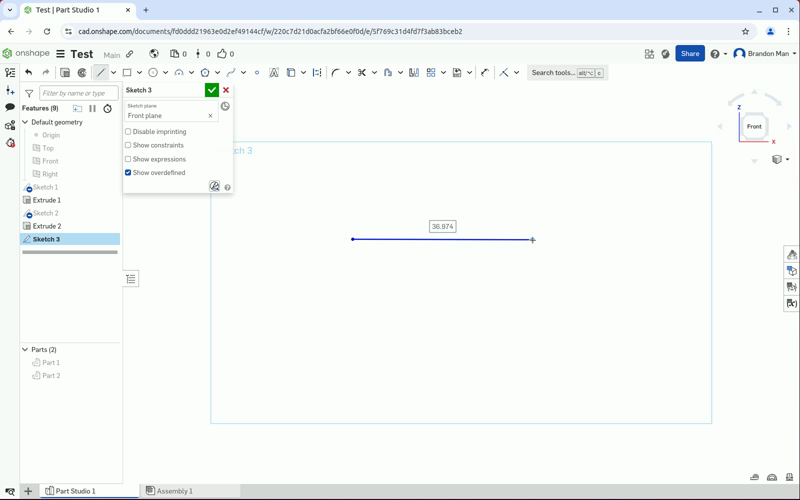
mouse_move(562, 239)
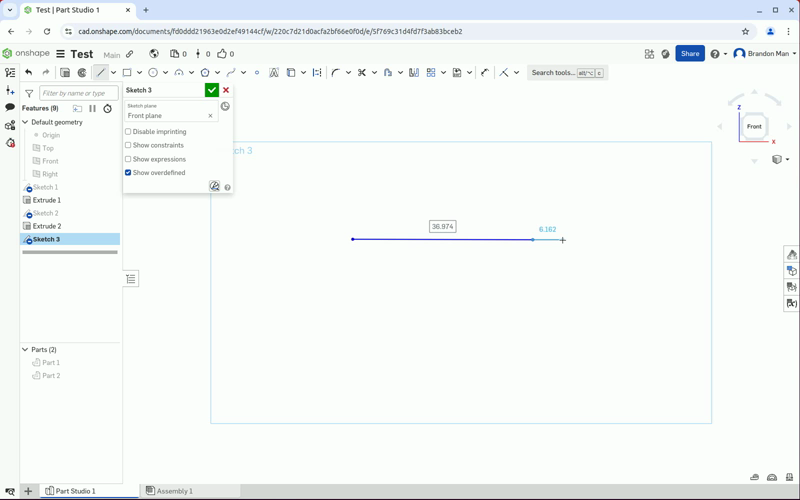
mouse_move(532, 222)
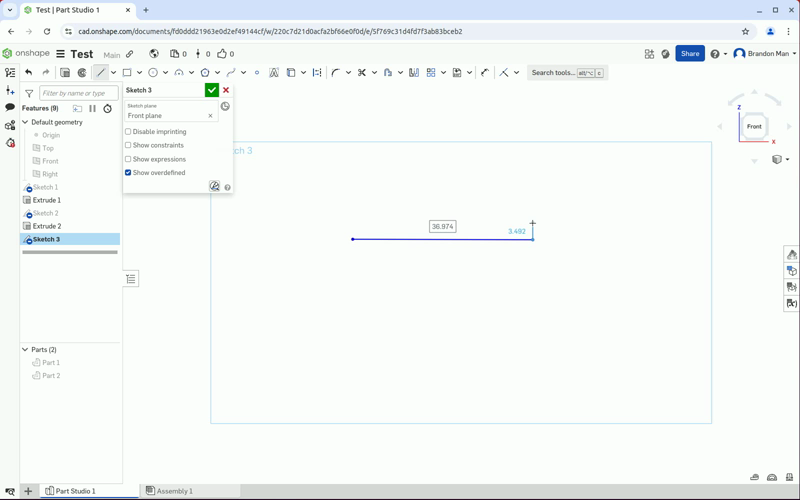
click(532, 222)
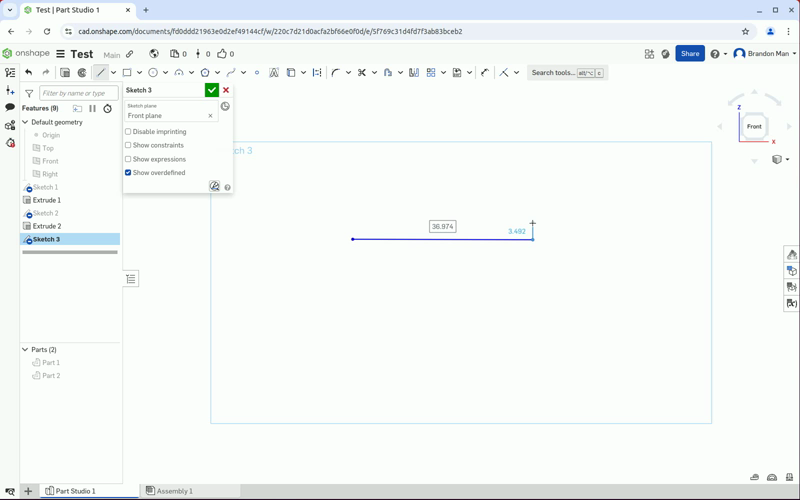
key_up(shift)
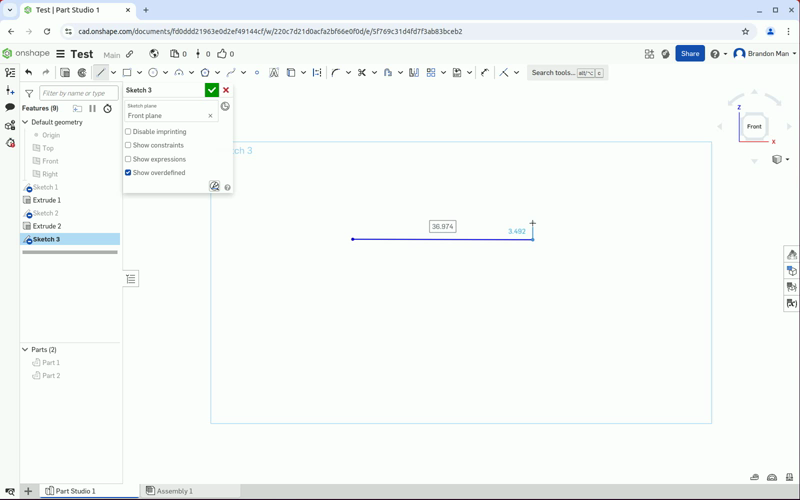
key_down(shift)
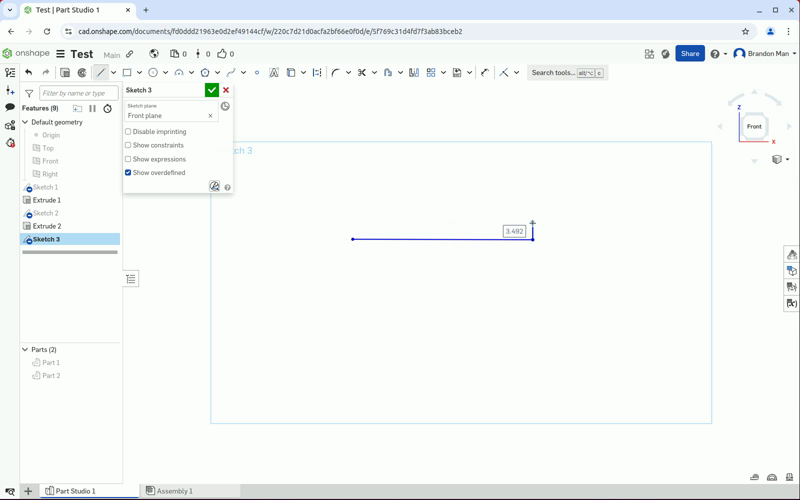
mouse_move(352, 222)
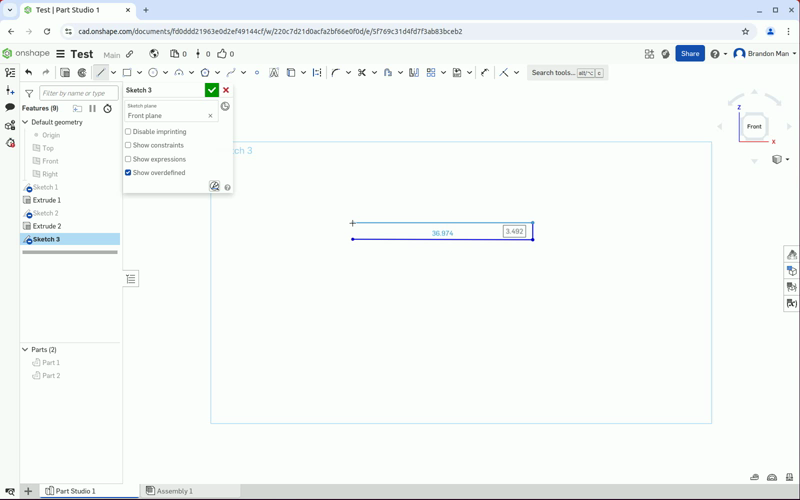
click(352, 222)
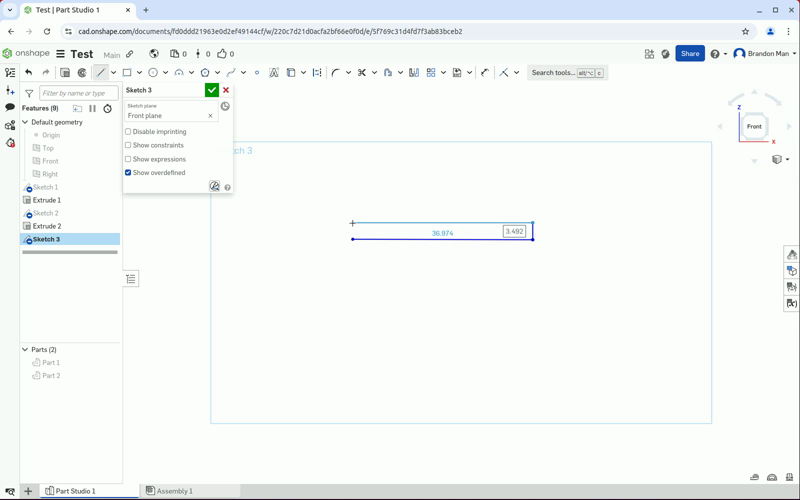
key_up(shift)
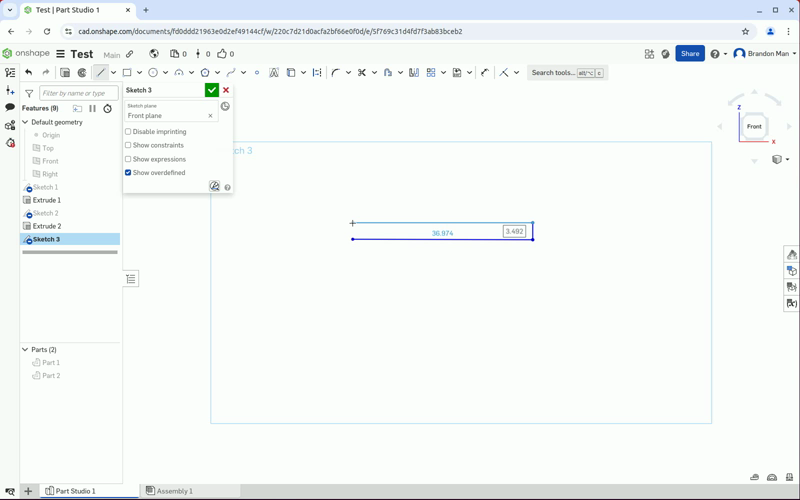
mouse_move(382, 222)
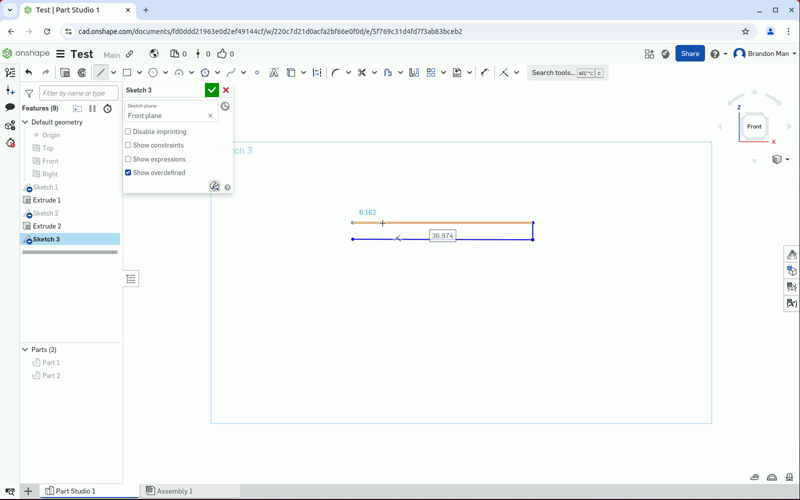
key_down(shift)
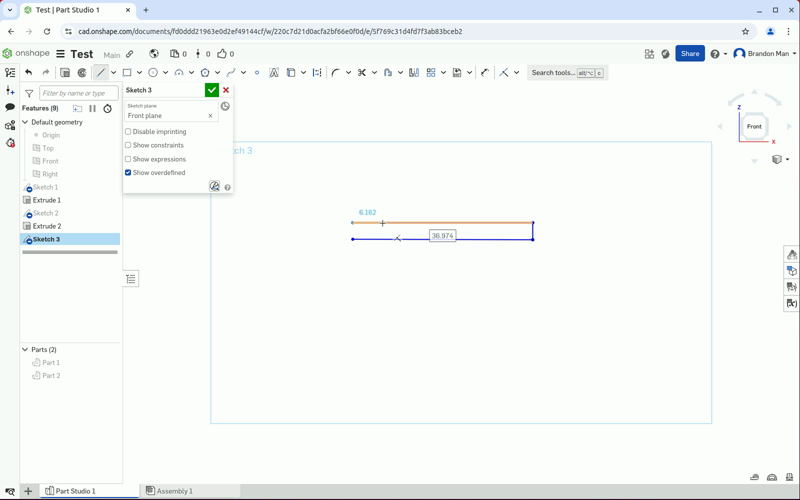
mouse_move(352, 239)
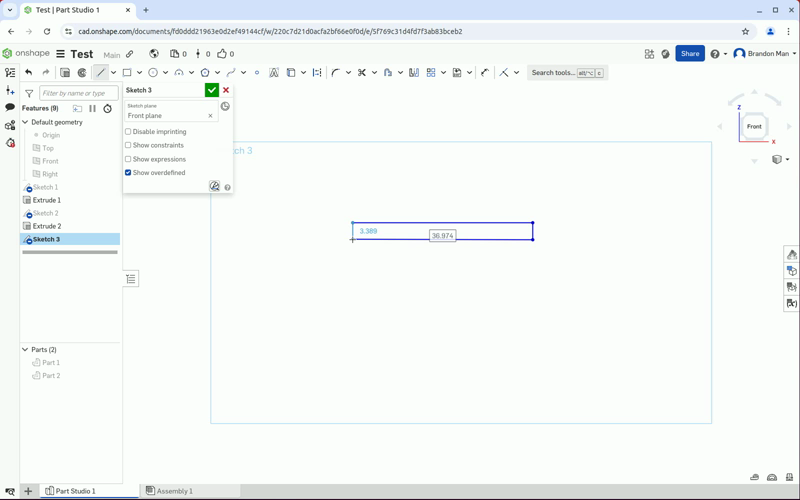
key_up(shift)
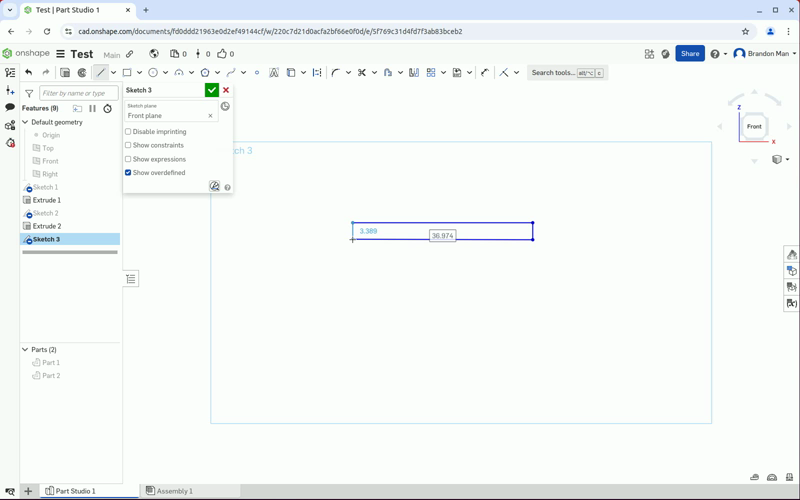
click(352, 239)
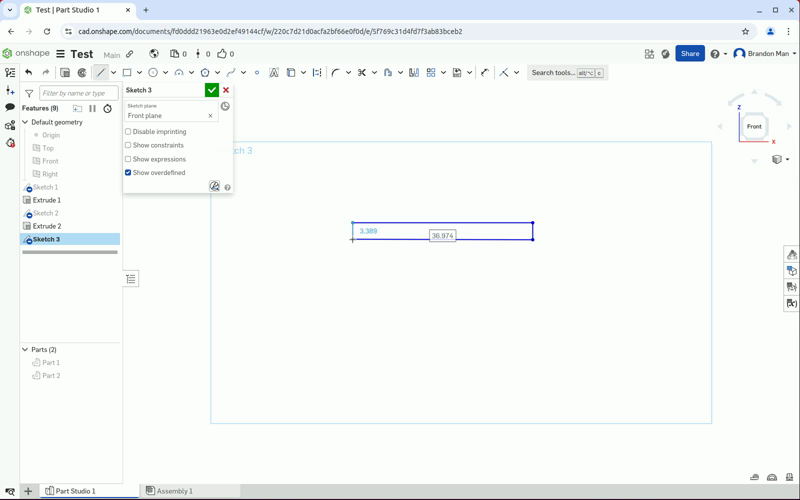
key(esc)
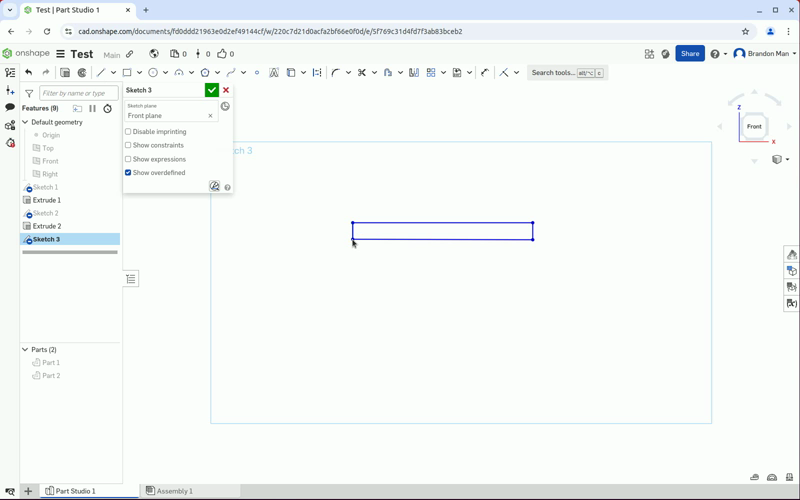
mouse_move(441, 230)
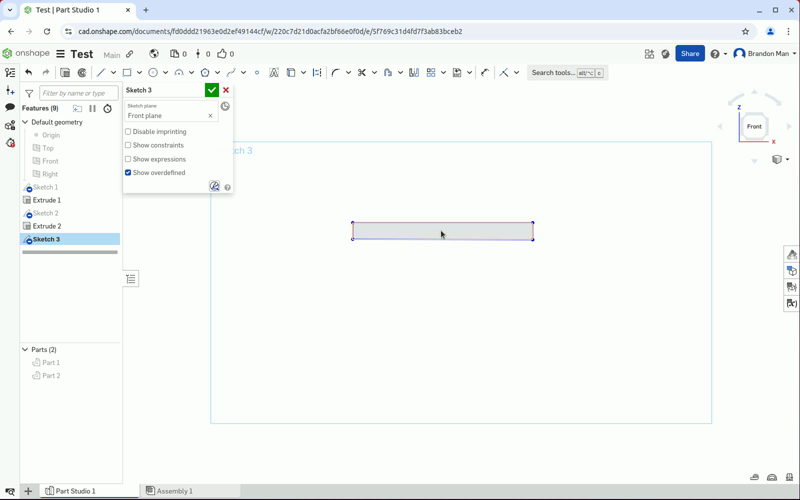
click(441, 230)
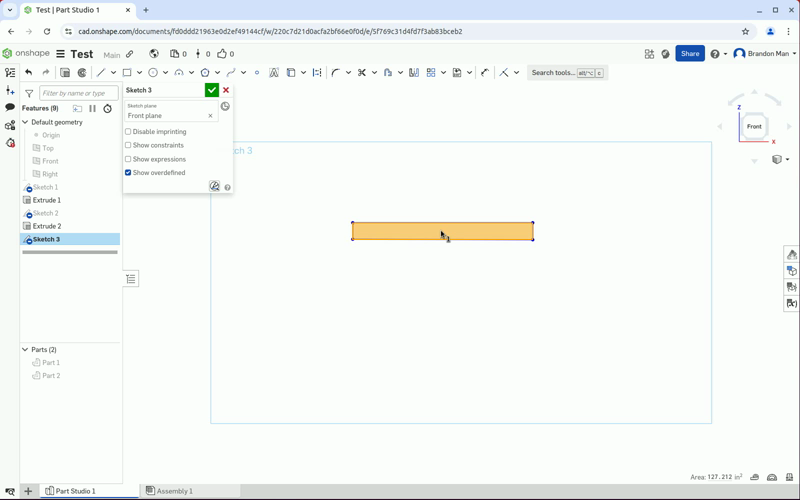
mouse_move(73, 352)
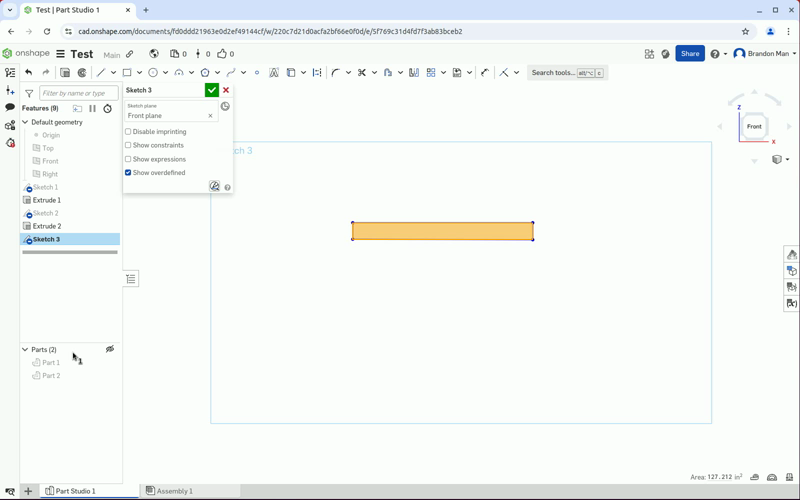
key(shift+y)
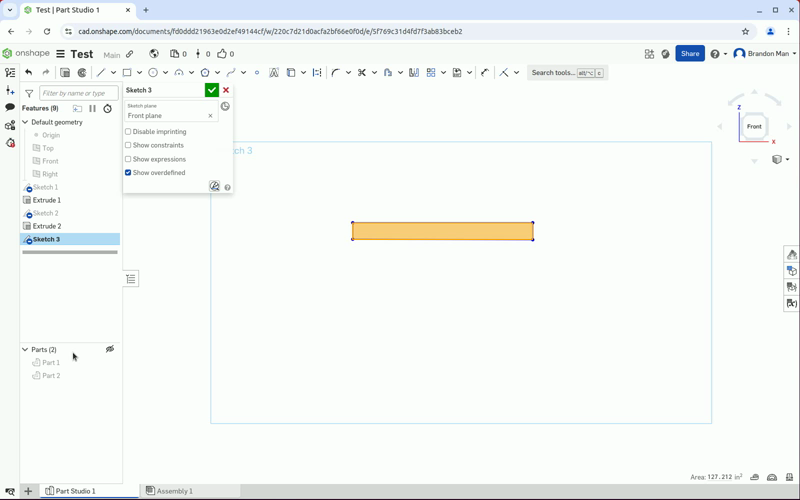
key(shift+e)
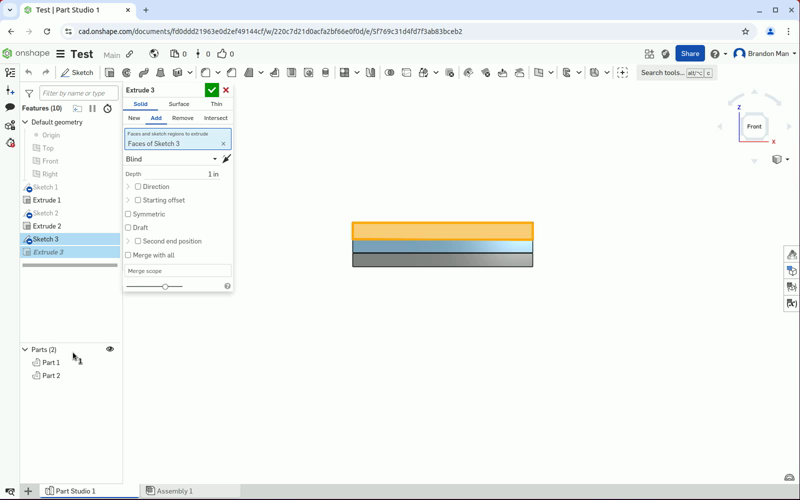
mouse_move(143, 106)
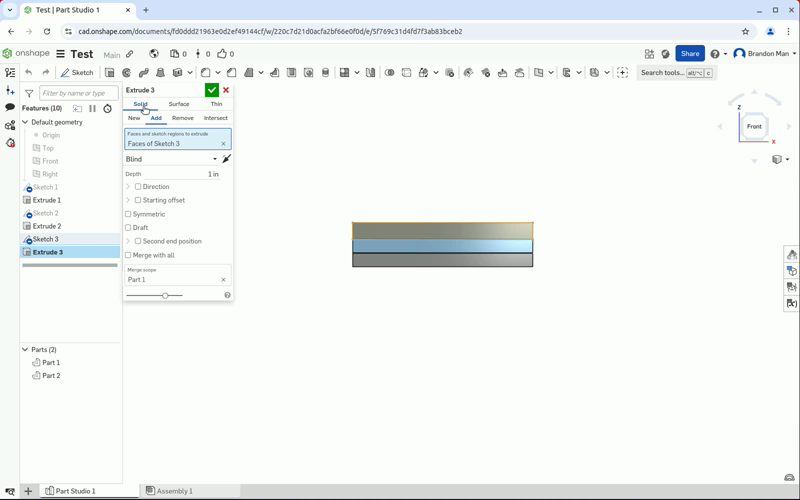
click(143, 106)
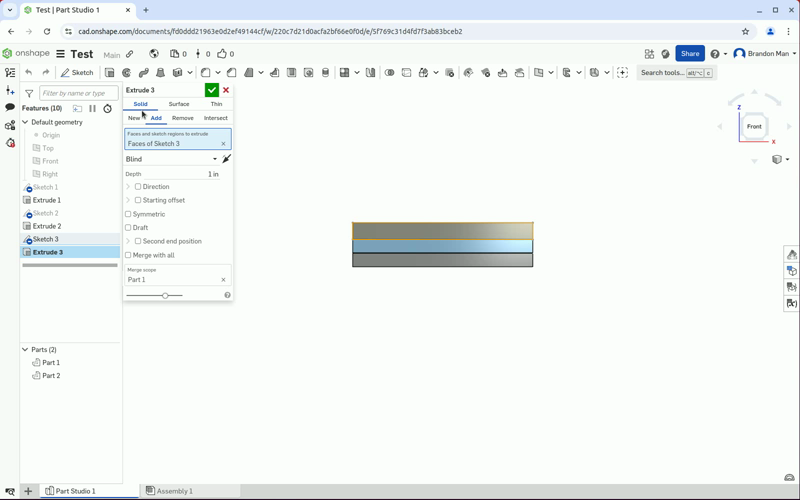
mouse_move(137, 120)
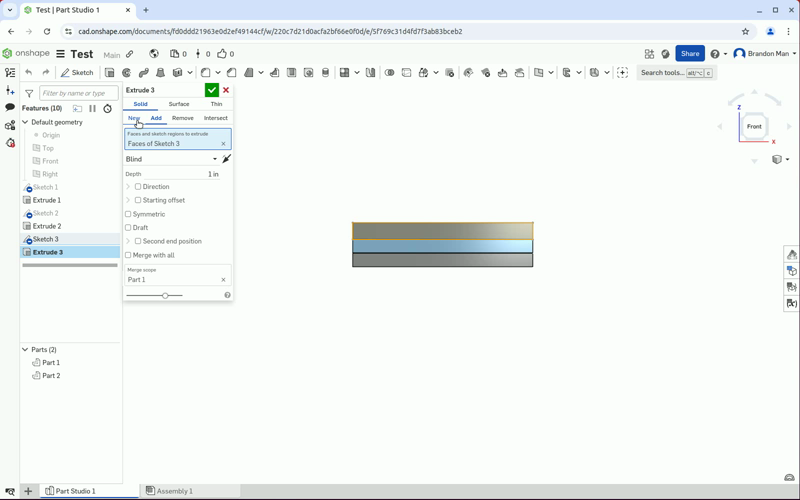
click(137, 120)
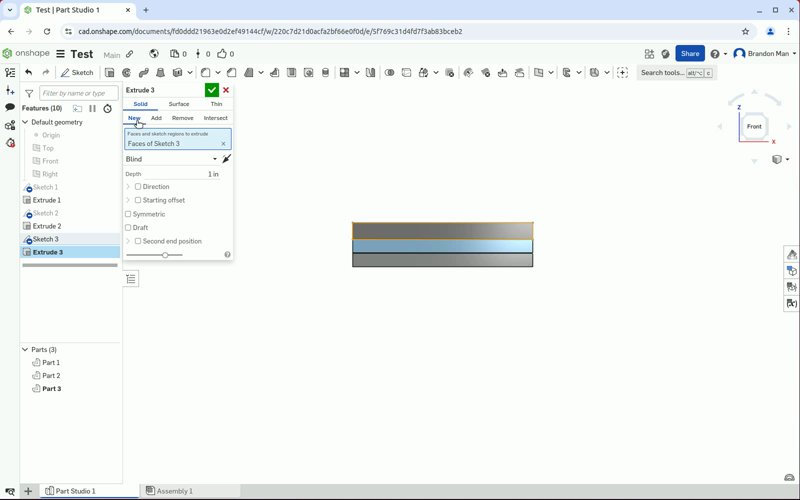
key(tab, 4)
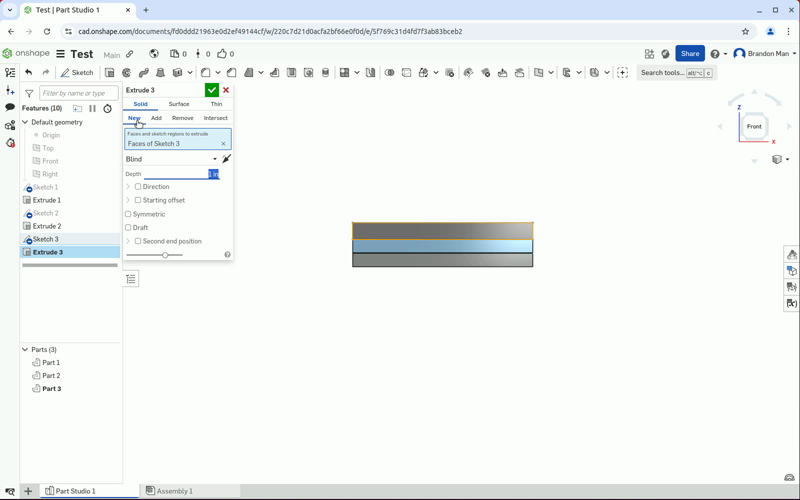
text(-0.481)
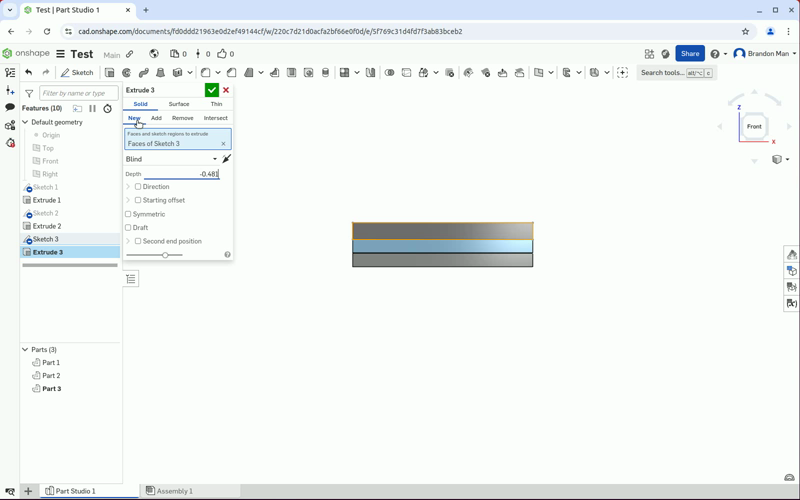
key(enter)
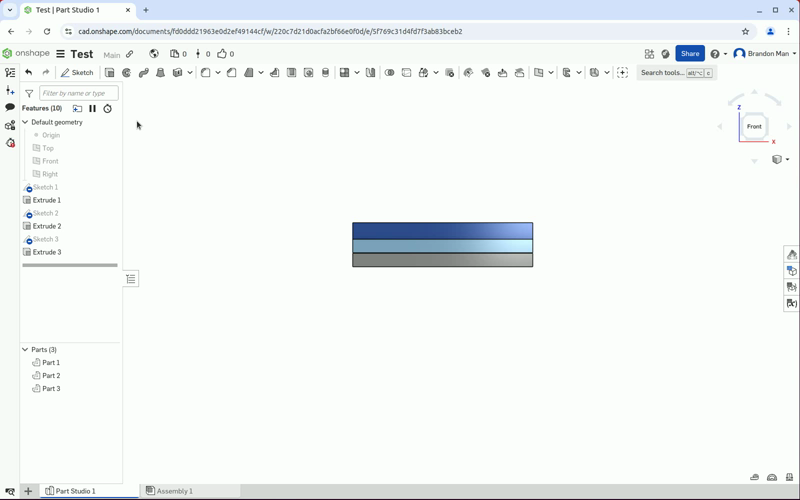
key(shift+h)
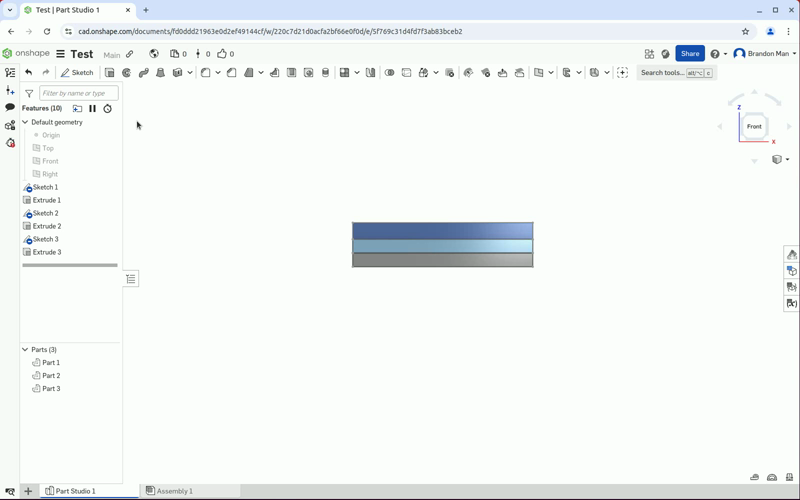
key(shift+h)
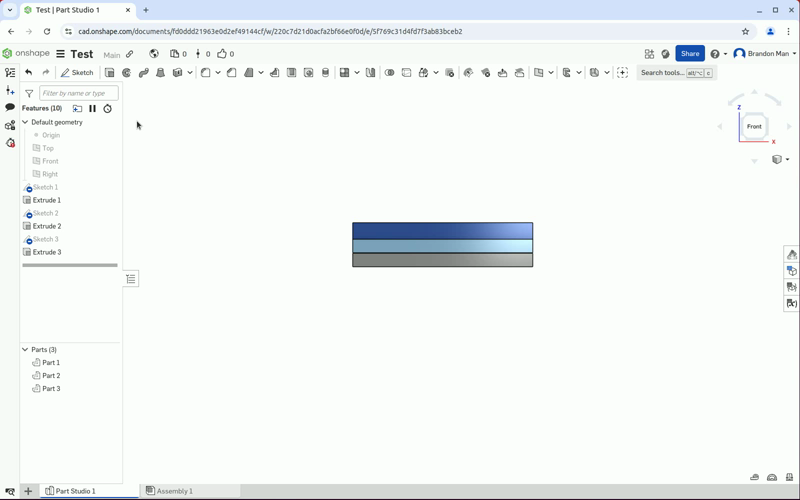
mouse_move(73, 189)
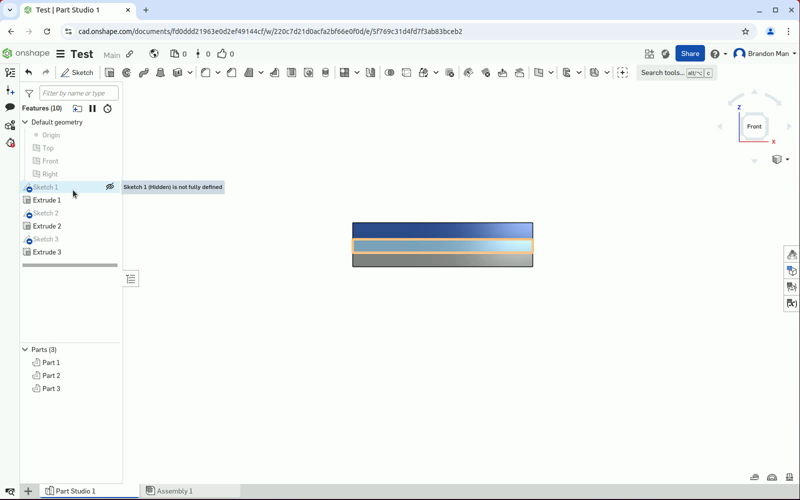
click(73, 189)
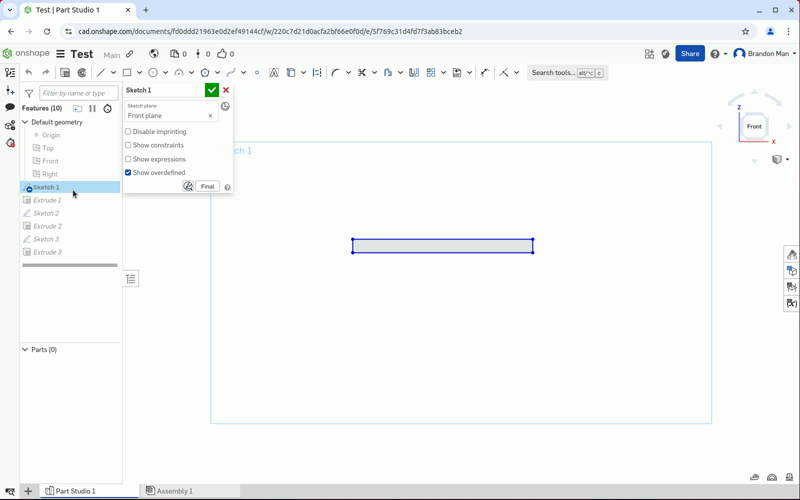
mouse_move(229, 92)
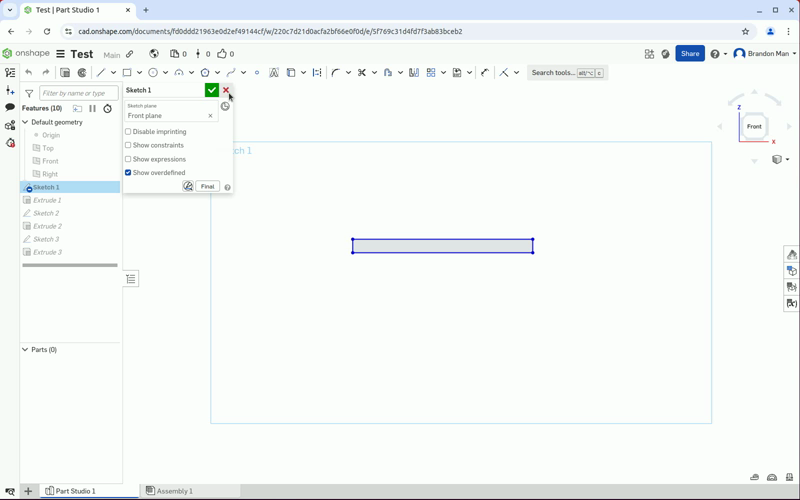
click(229, 92)
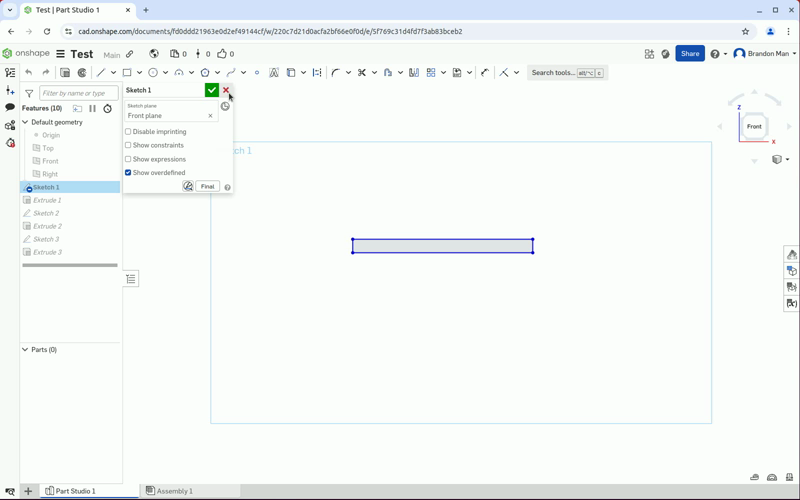
key(shift+s)
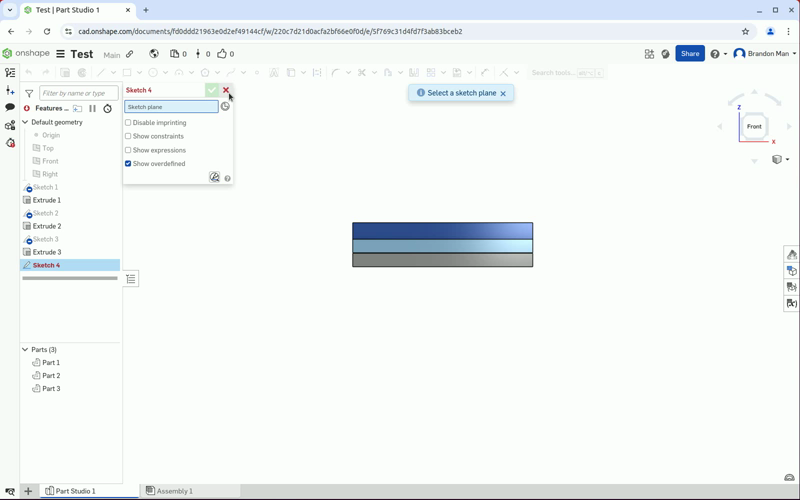
mouse_move(73, 163)
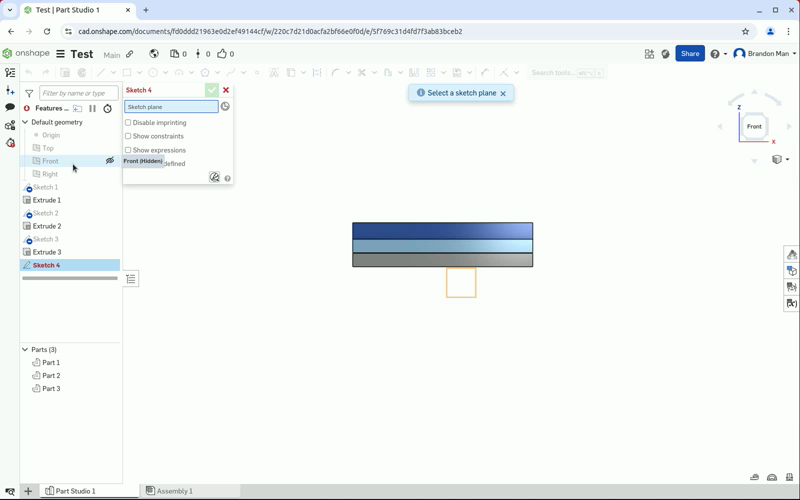
click(73, 163)
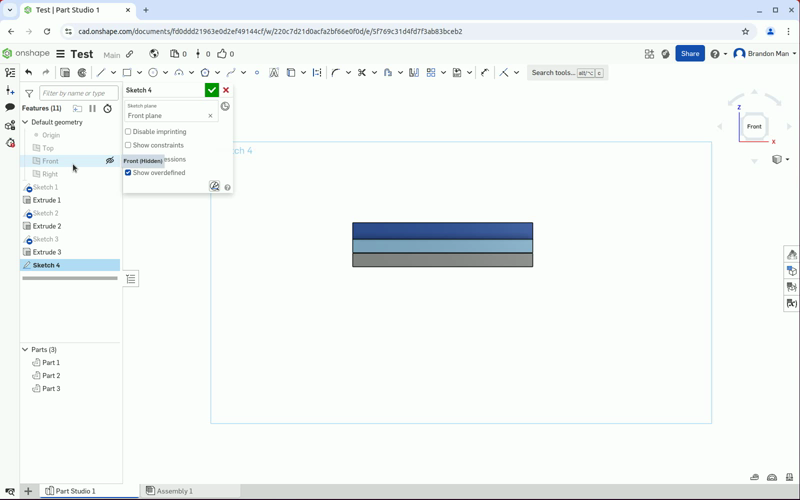
mouse_move(73, 352)
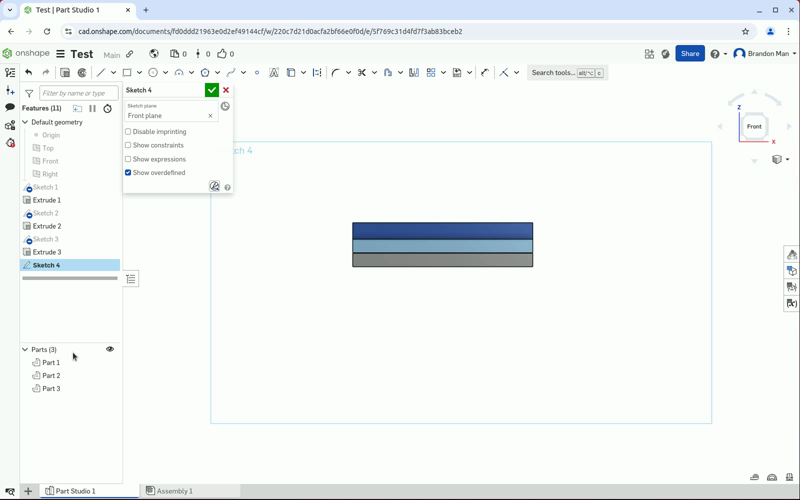
key(y)
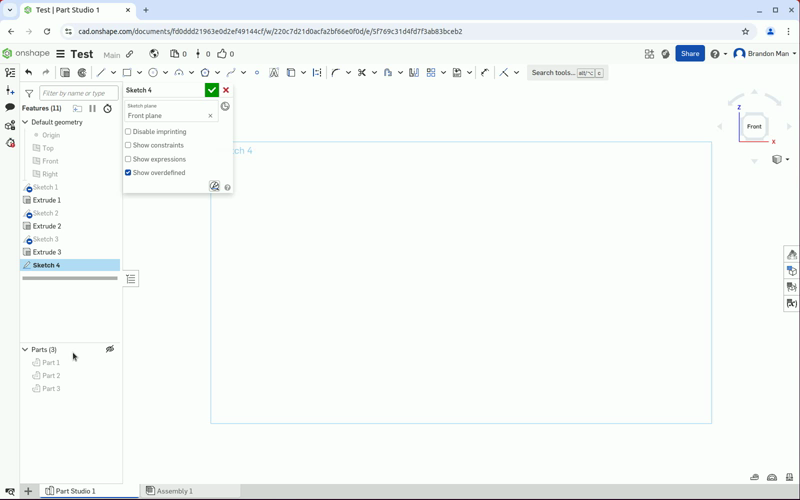
key(l)
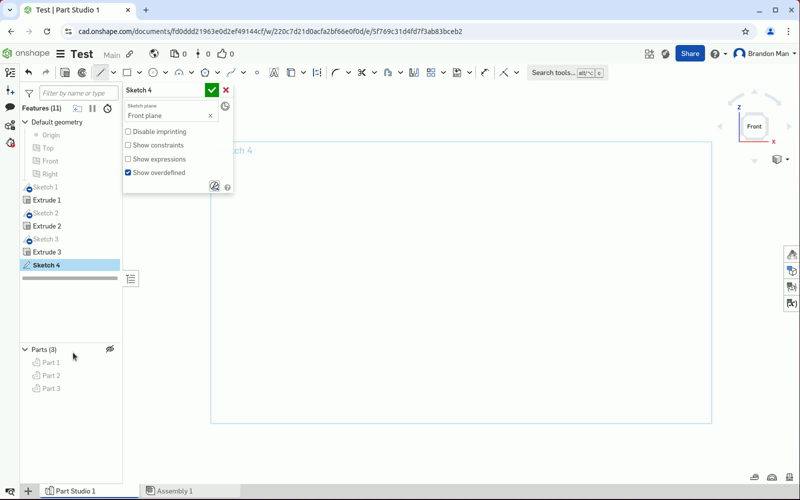
key_down(shift)
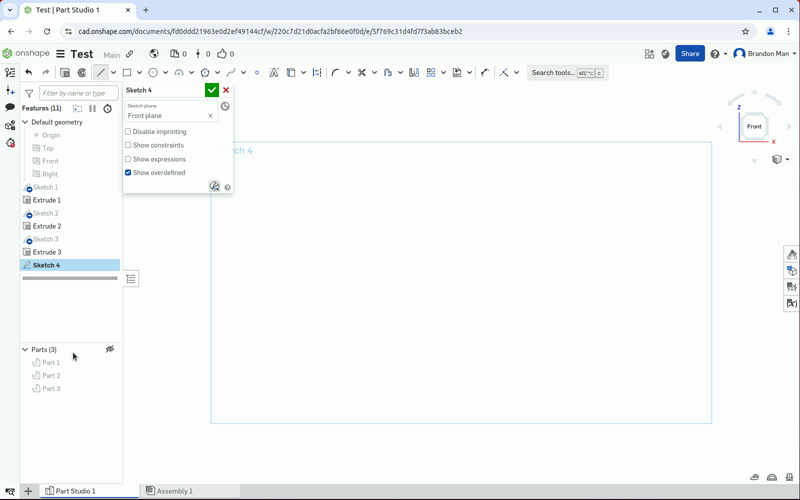
mouse_move(352, 282)
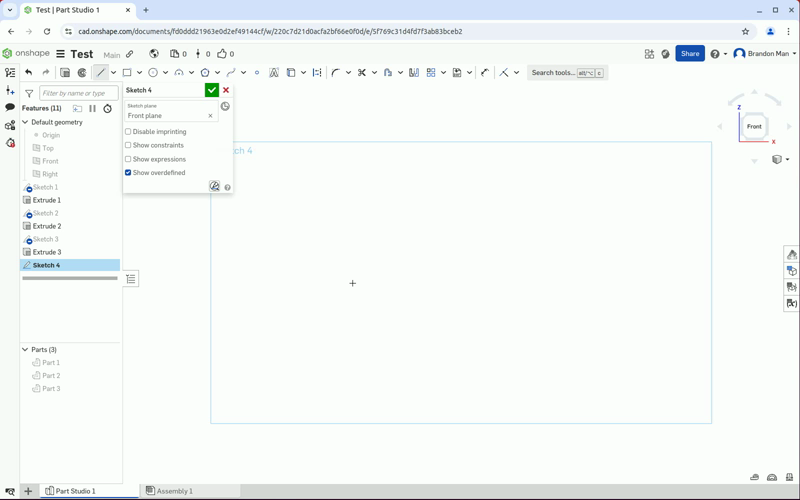
click(352, 282)
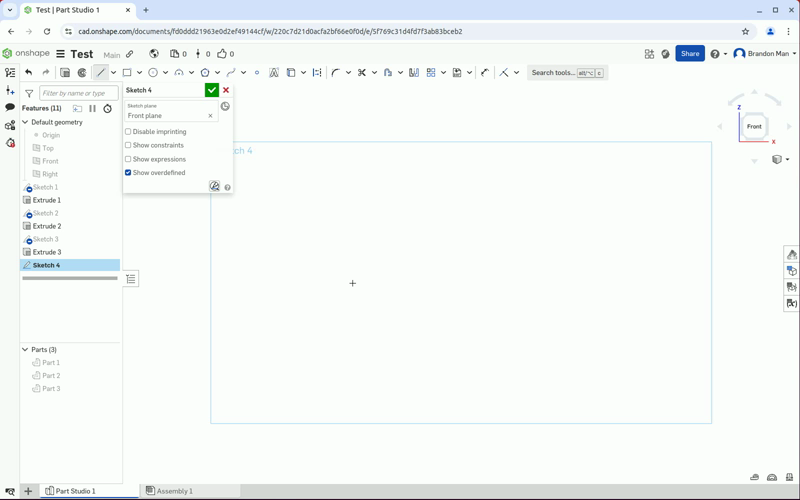
key_up(shift)
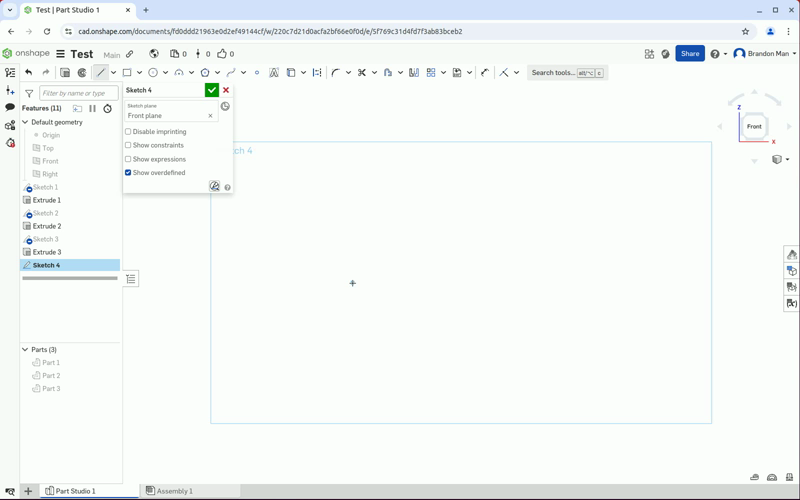
key_down(shift)
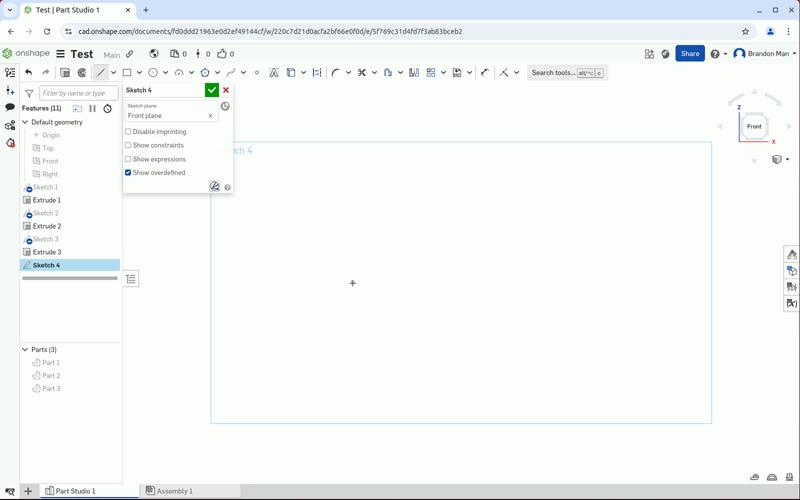
mouse_move(532, 282)
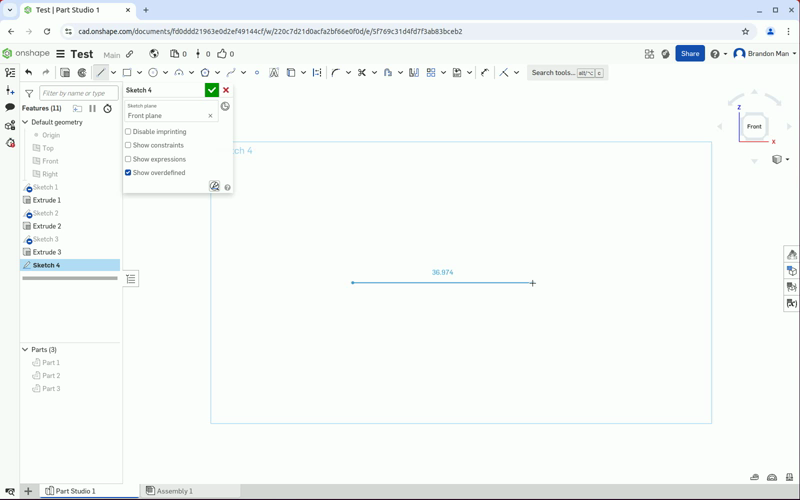
click(532, 282)
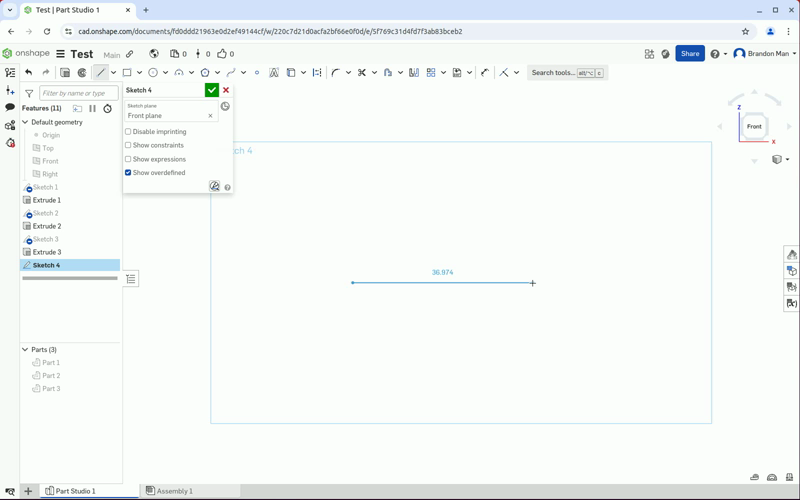
key_up(shift)
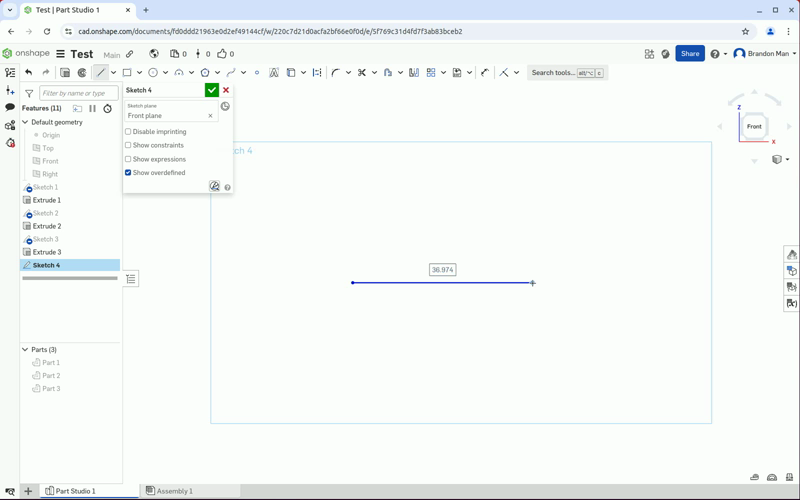
key_down(shift)
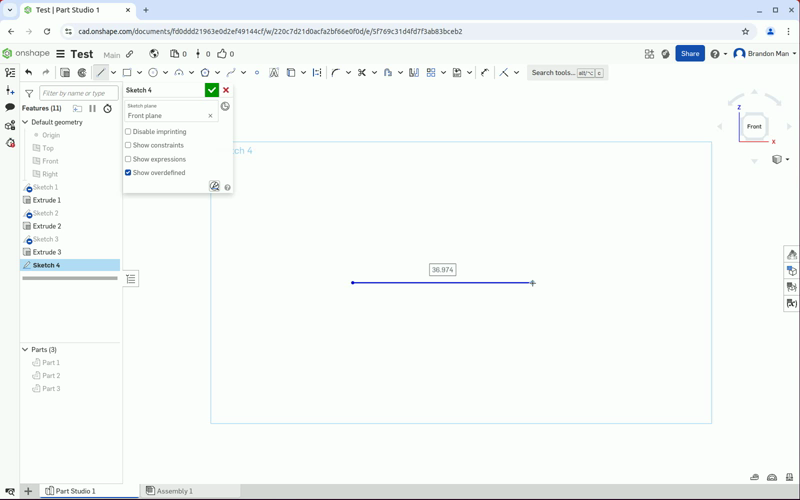
mouse_move(562, 282)
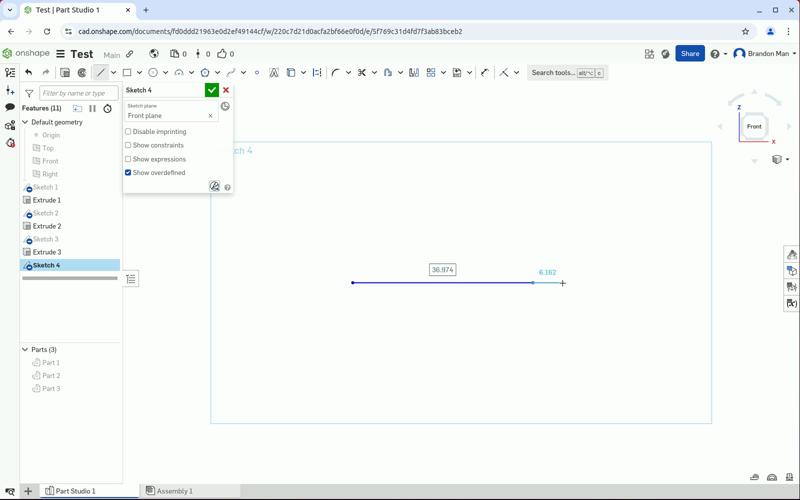
mouse_move(532, 265)
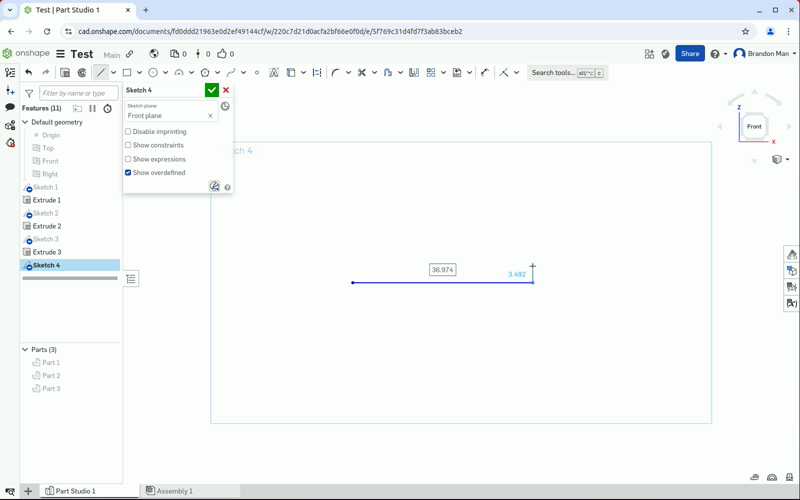
click(532, 265)
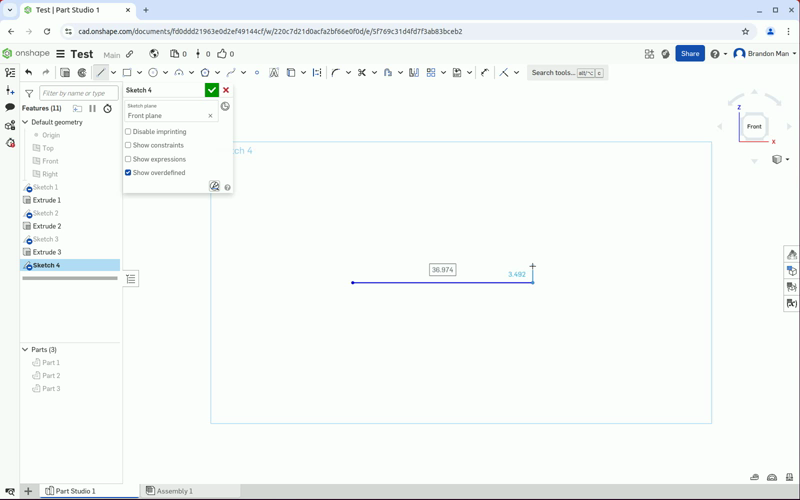
key_up(shift)
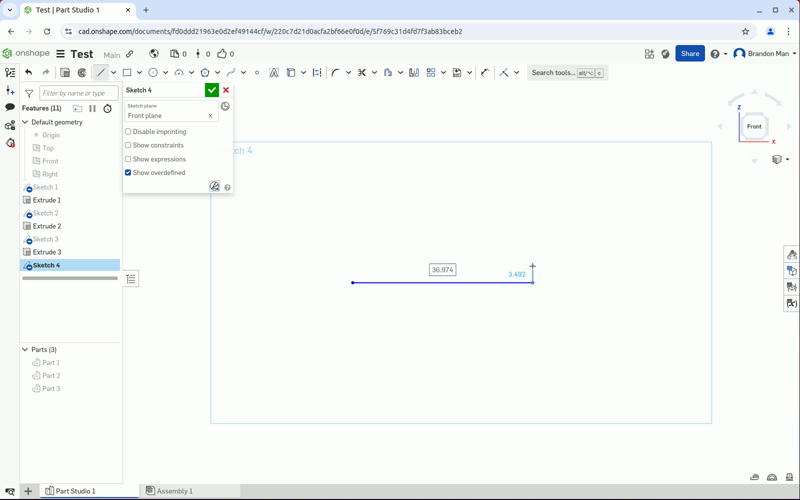
key_down(shift)
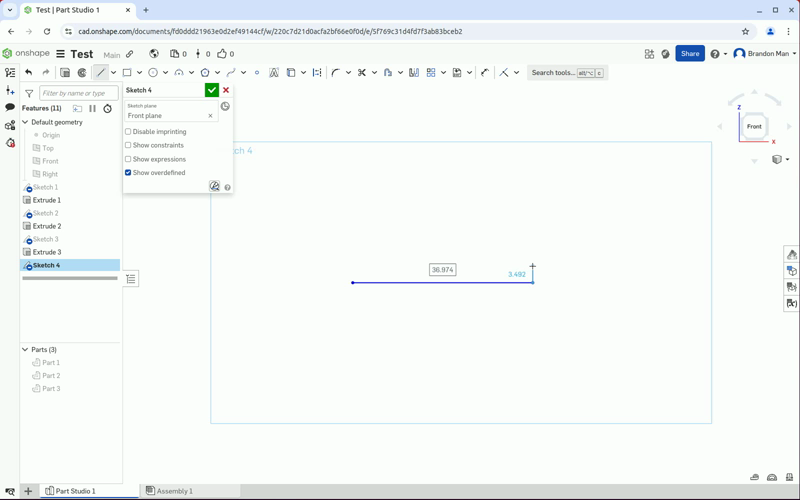
mouse_move(352, 265)
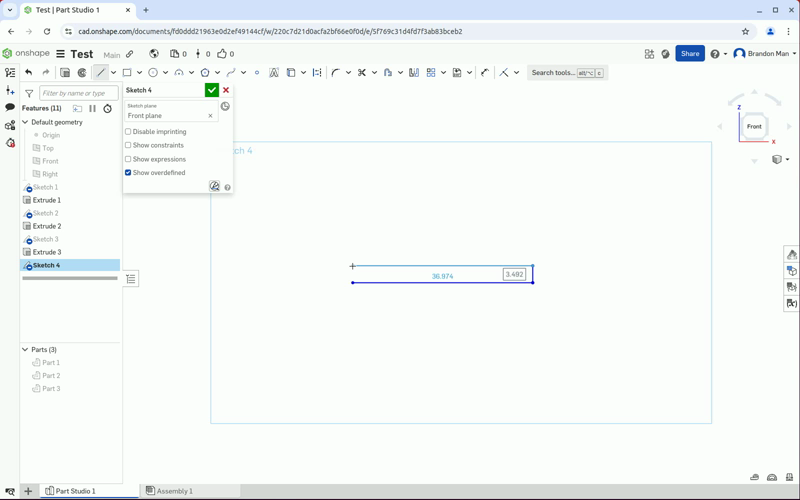
click(352, 265)
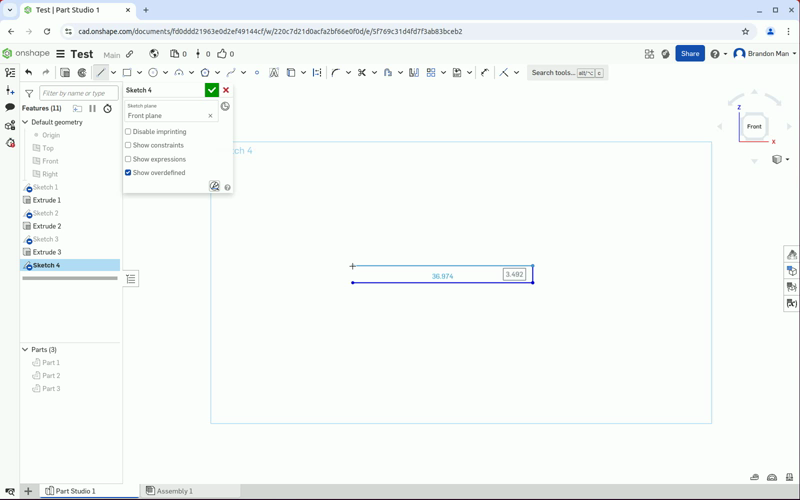
key_up(shift)
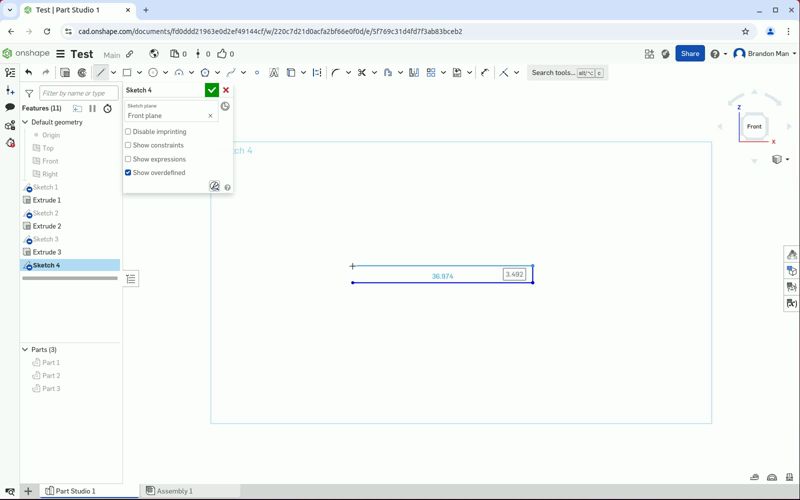
mouse_move(382, 265)
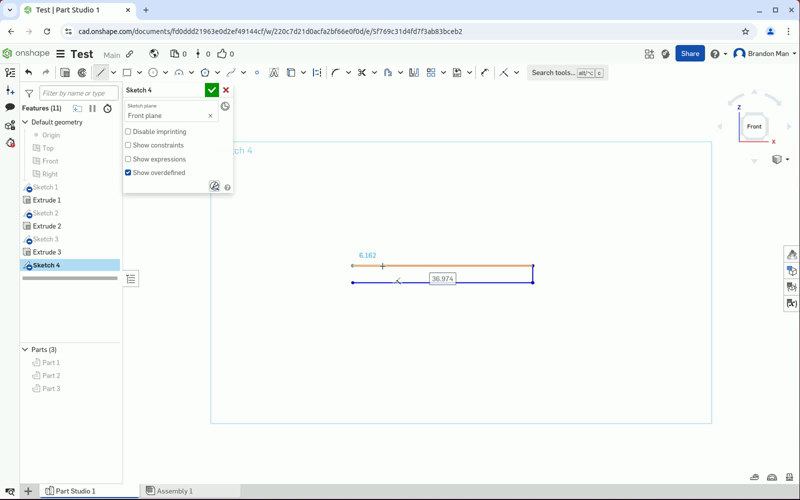
key_down(shift)
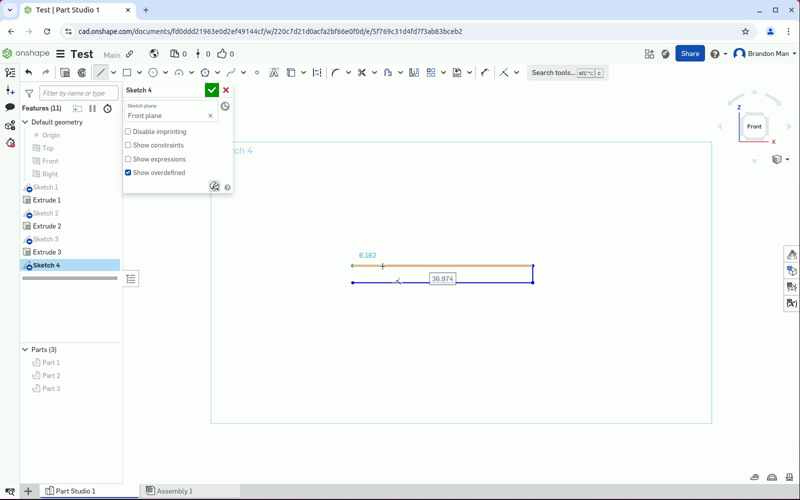
mouse_move(352, 282)
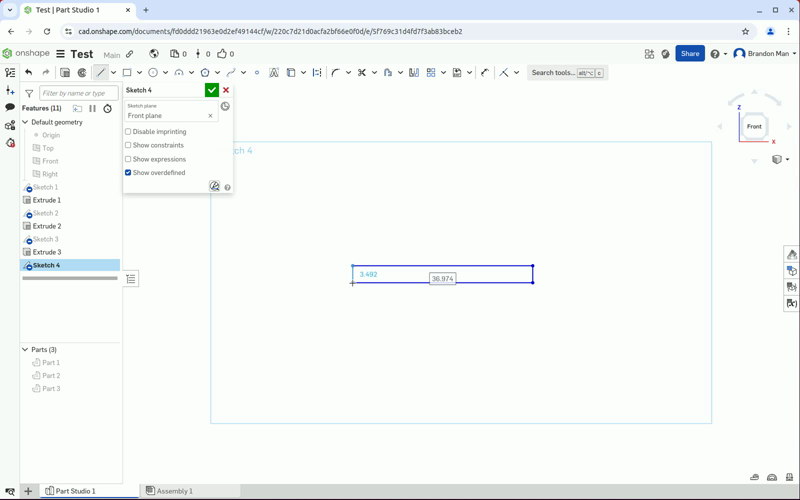
key_up(shift)
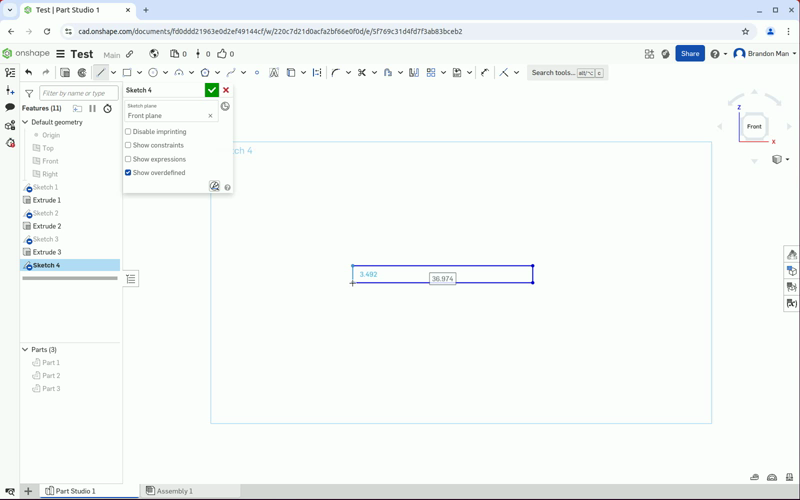
click(352, 282)
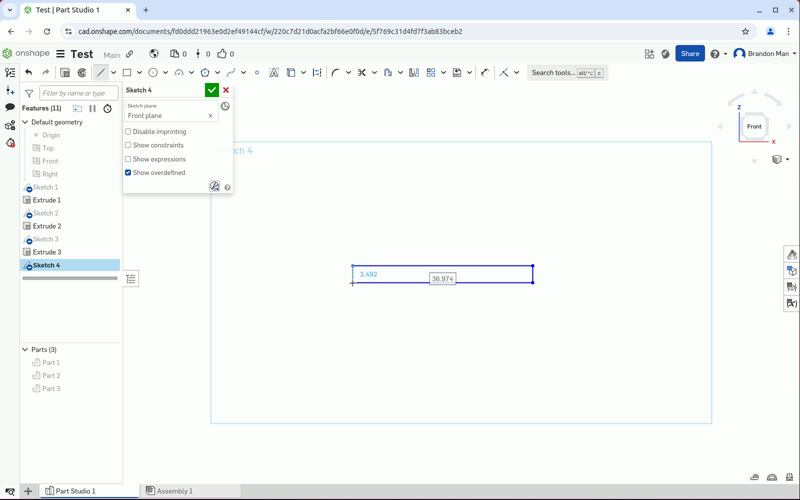
key(esc)
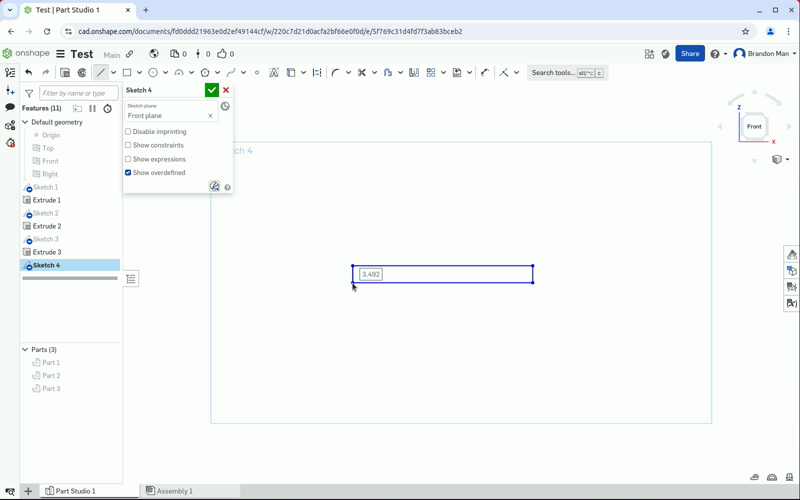
mouse_move(397, 275)
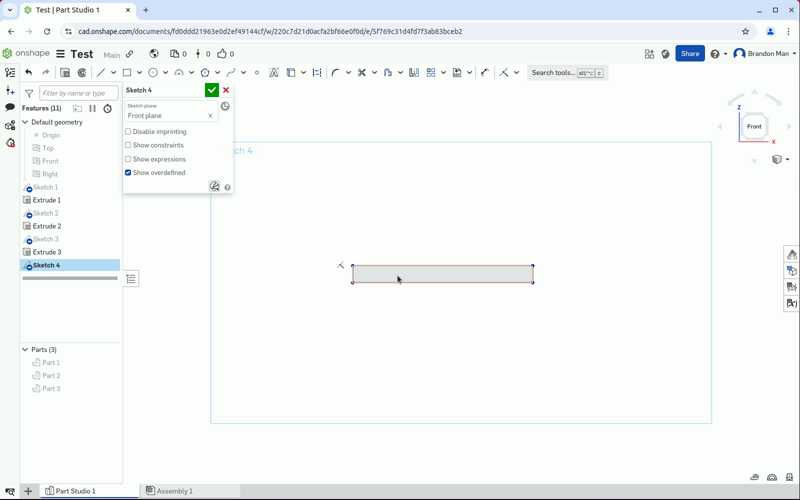
click(397, 275)
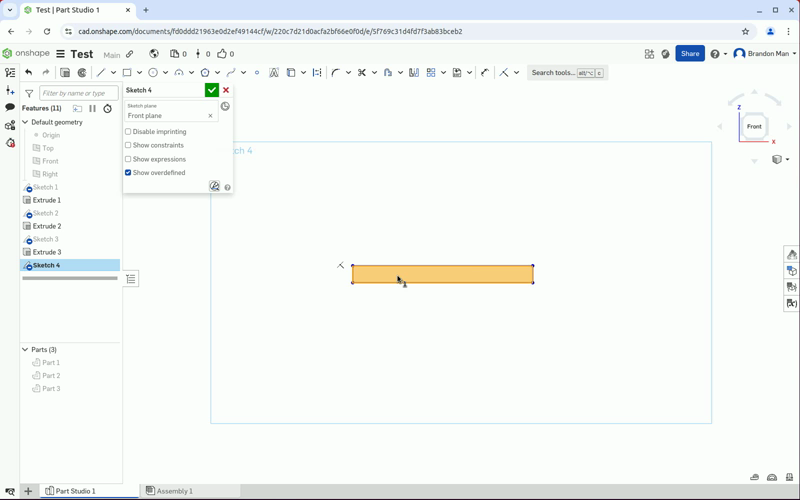
mouse_move(73, 352)
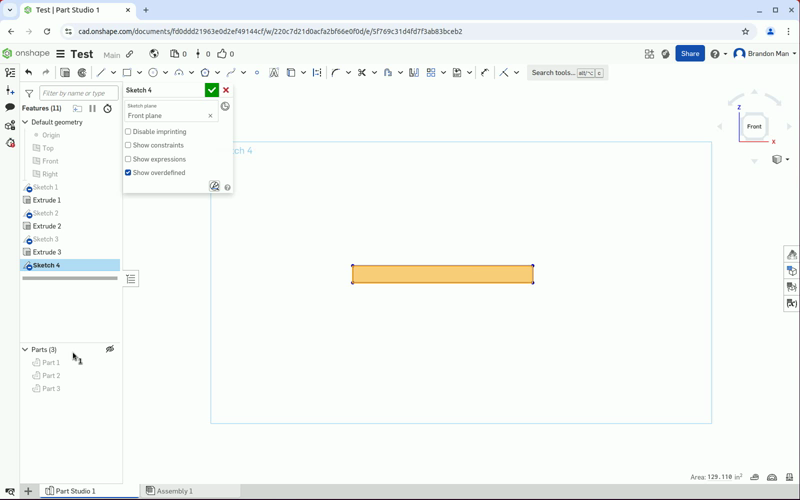
key(shift+y)
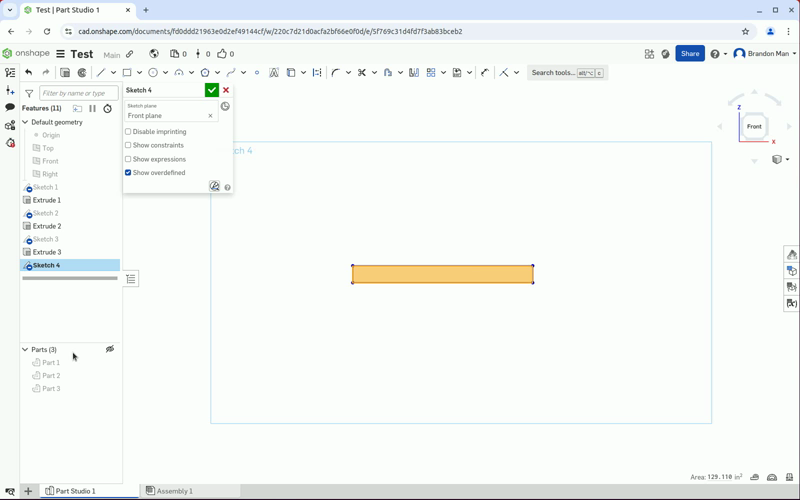
key(shift+e)
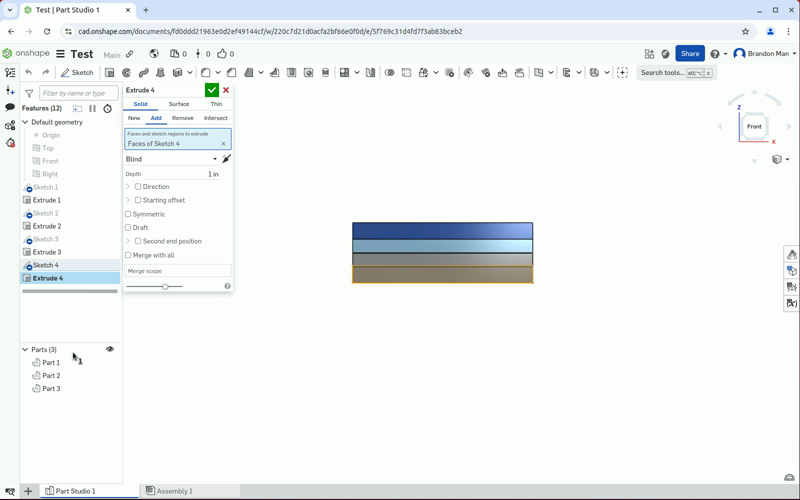
mouse_move(143, 106)
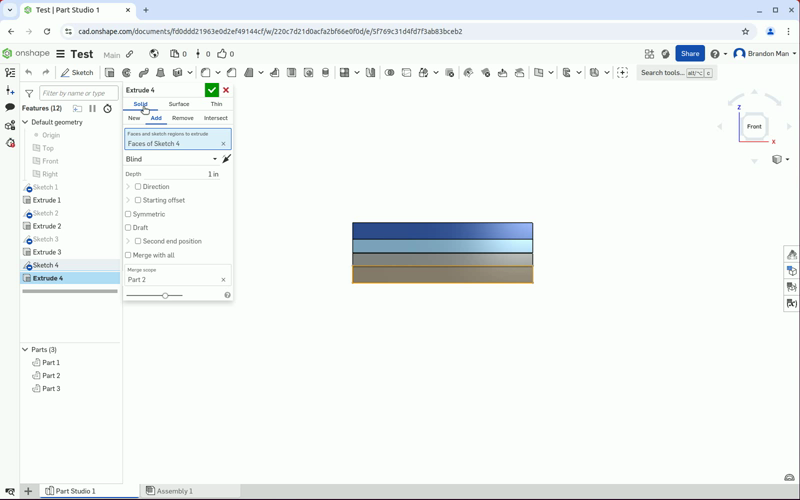
click(143, 106)
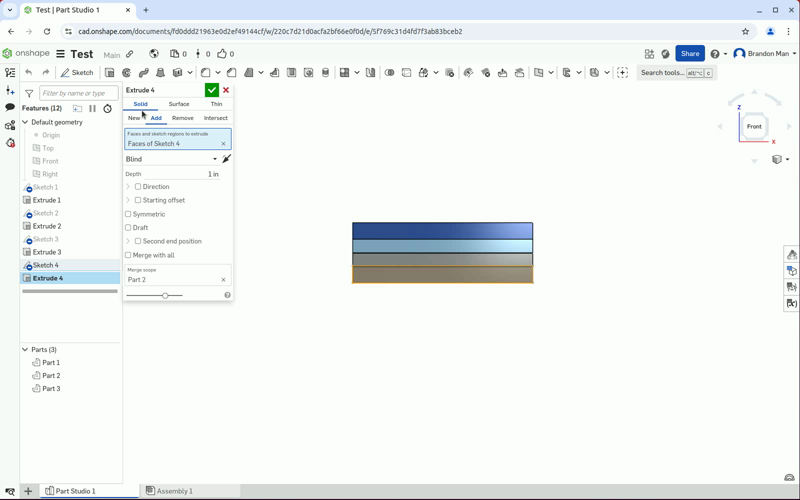
mouse_move(137, 120)
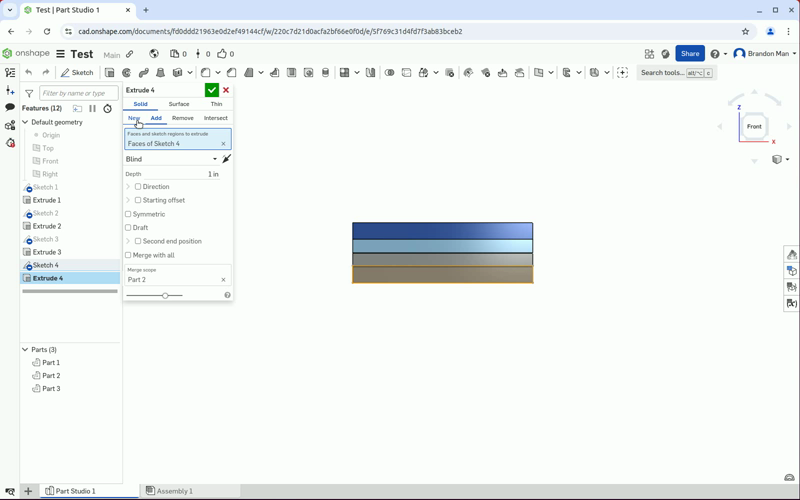
click(137, 120)
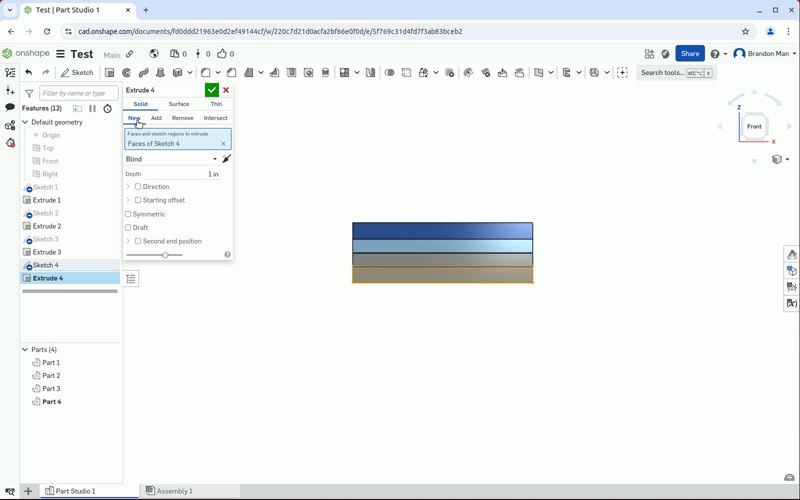
key(tab, 4)
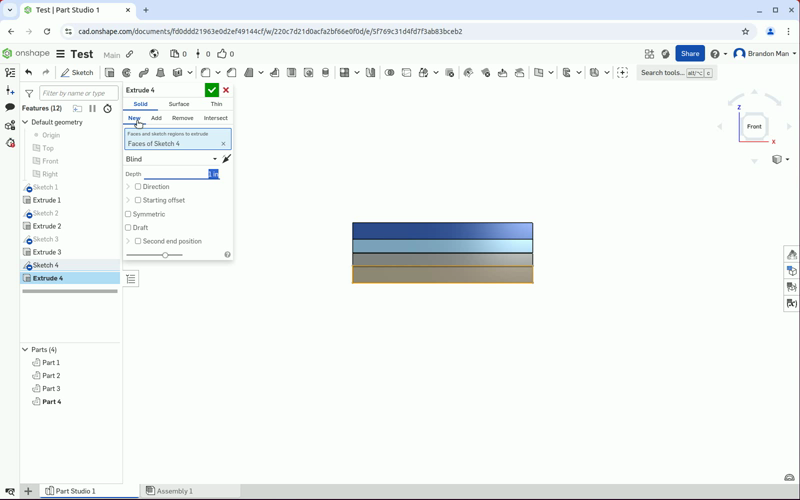
text(-0.481)
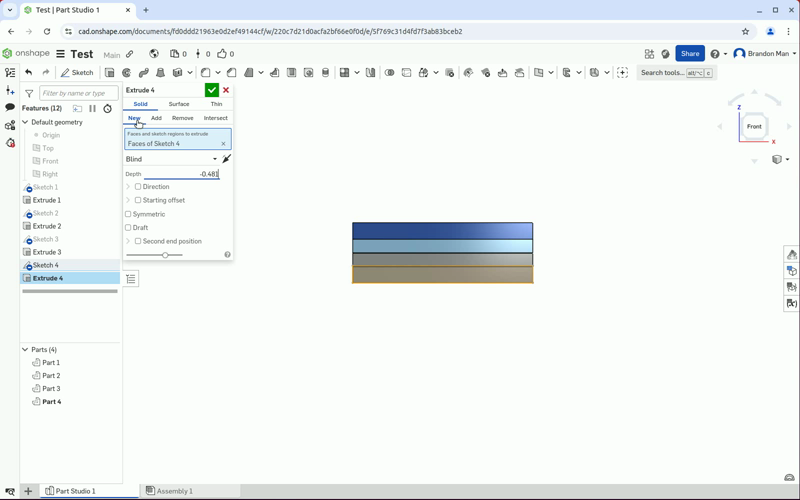
key(enter)
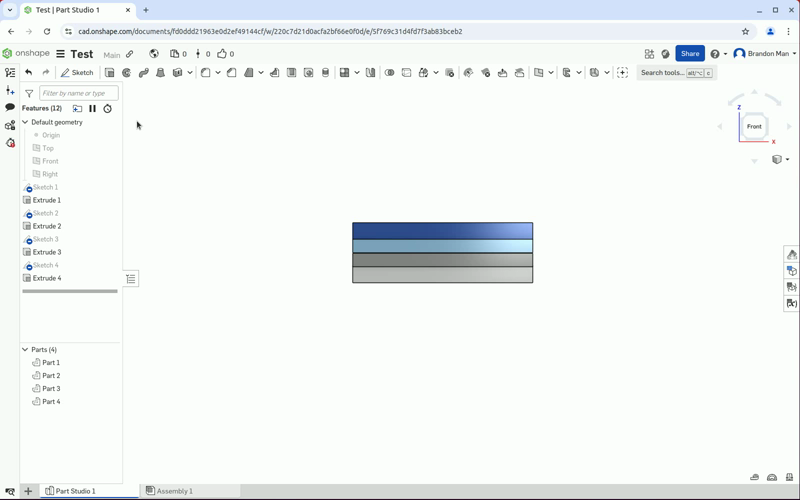
key(shift+h)
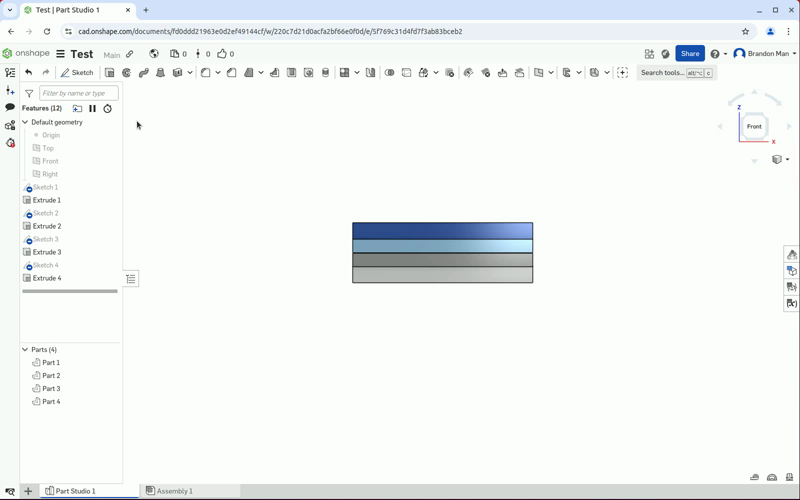
key(shift+h)
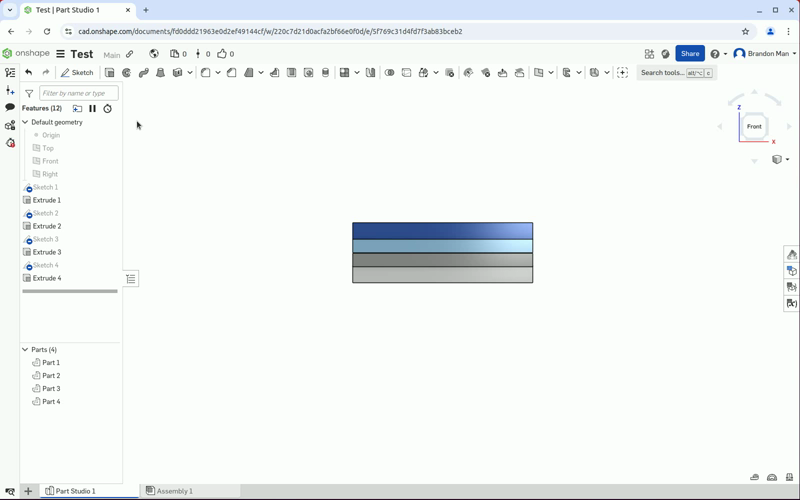
mouse_move(73, 189)
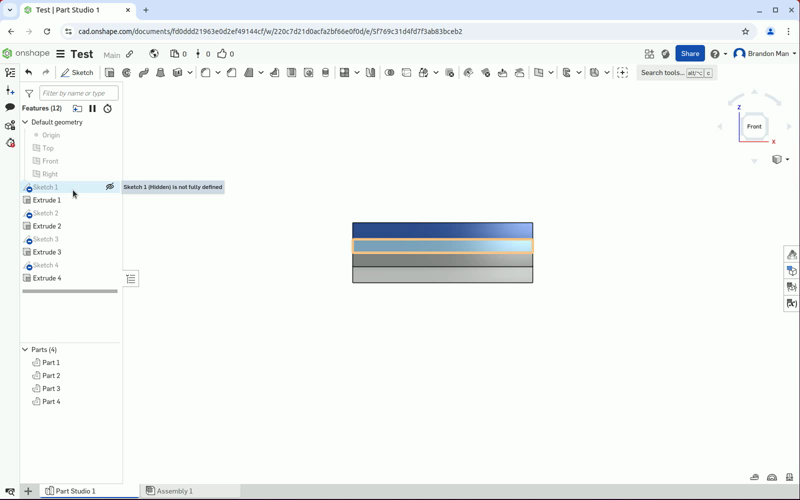
click(73, 189)
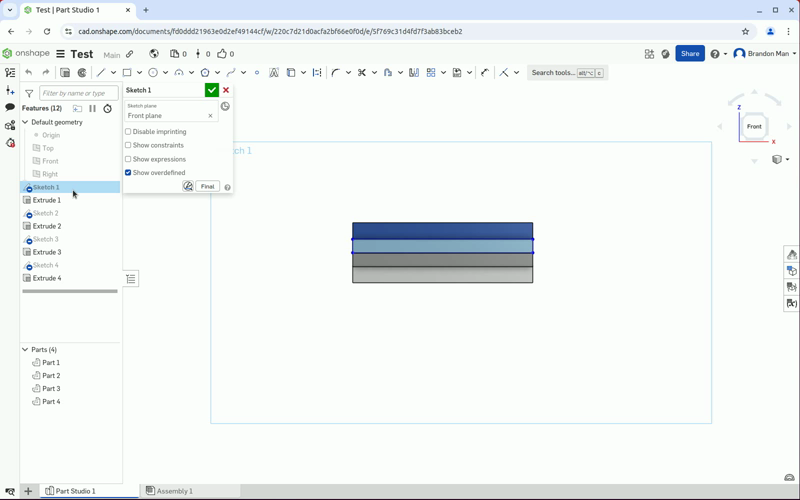
mouse_move(229, 92)
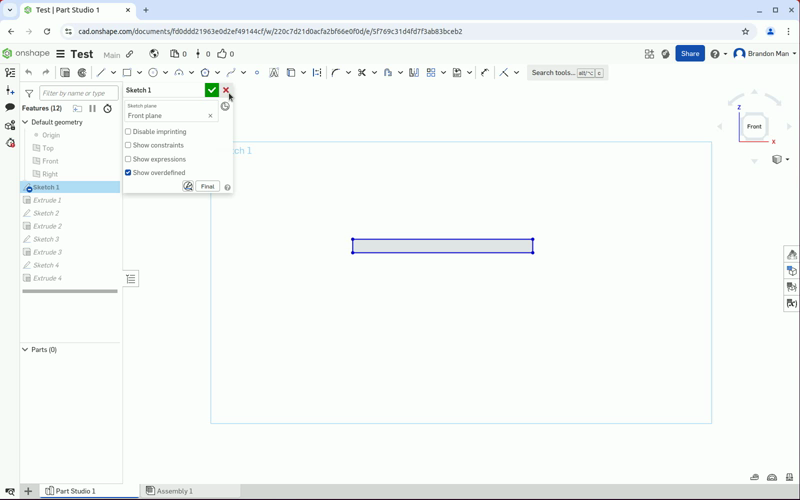
click(229, 92)
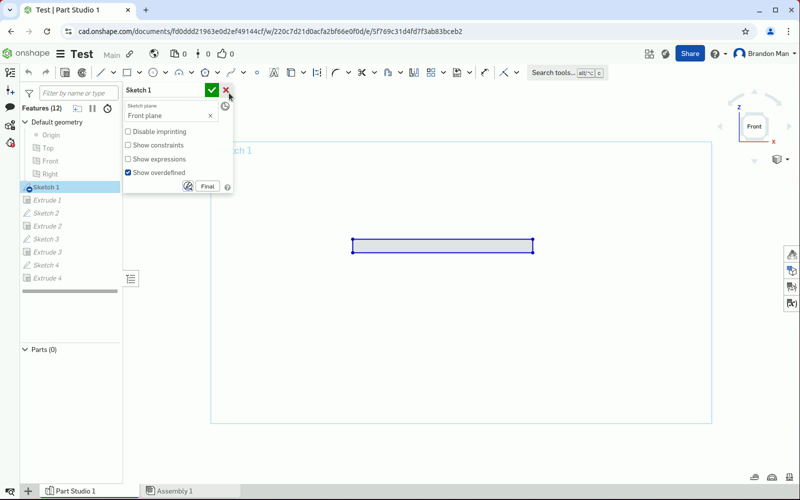
key(shift+s)
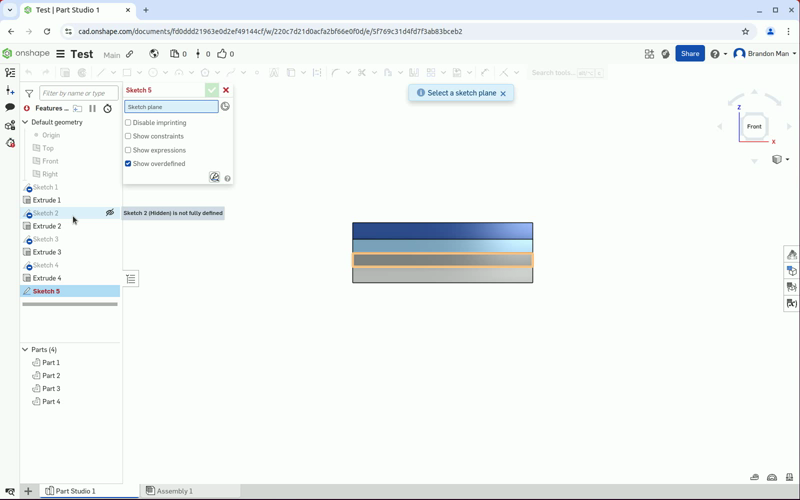
scroll(3)
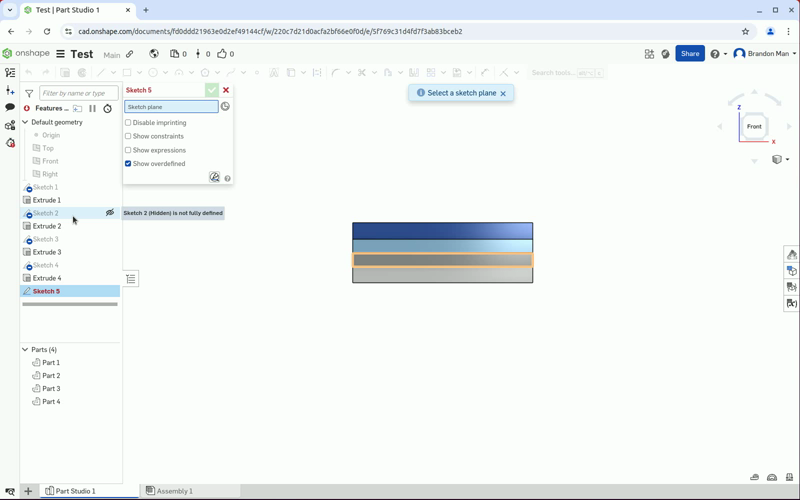
mouse_move(73, 163)
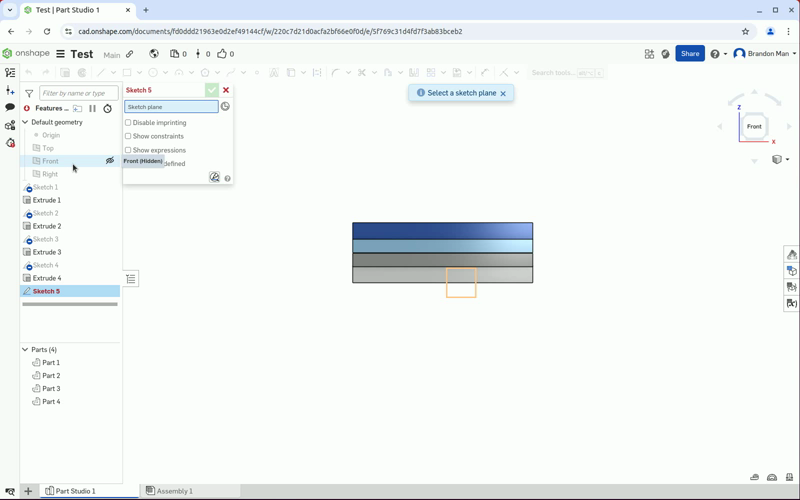
click(73, 163)
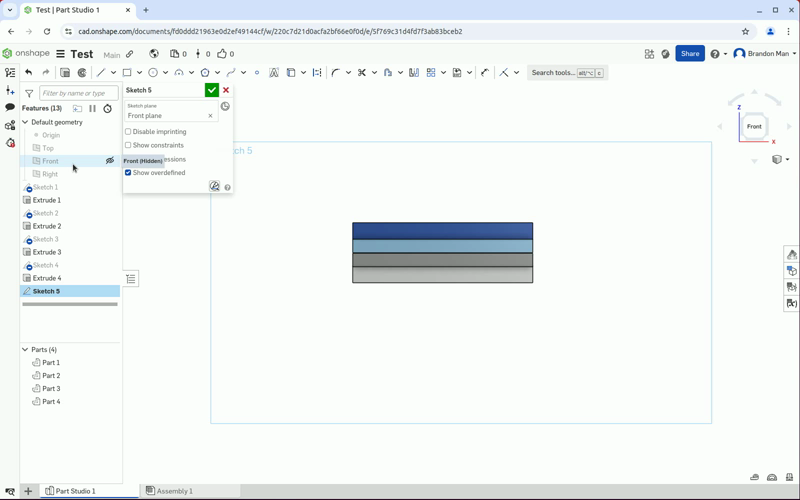
mouse_move(73, 352)
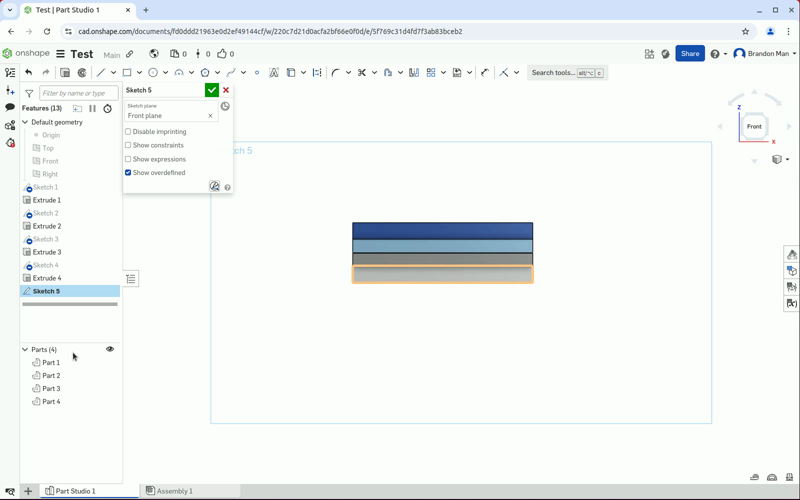
key(y)
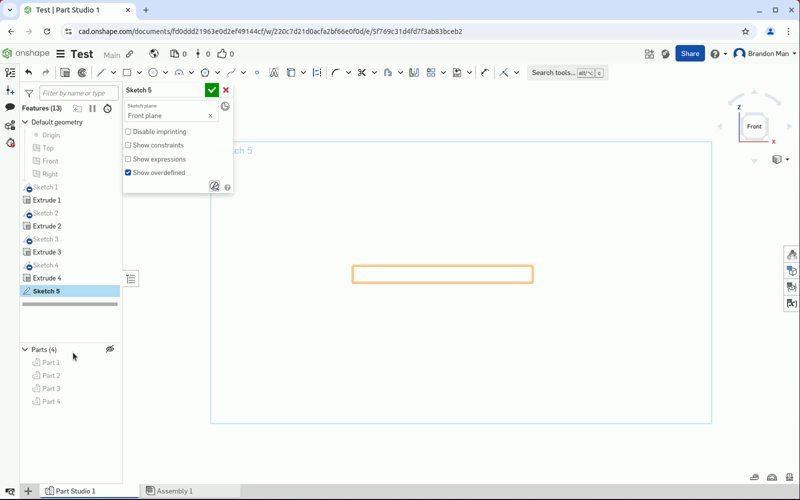
key(l)
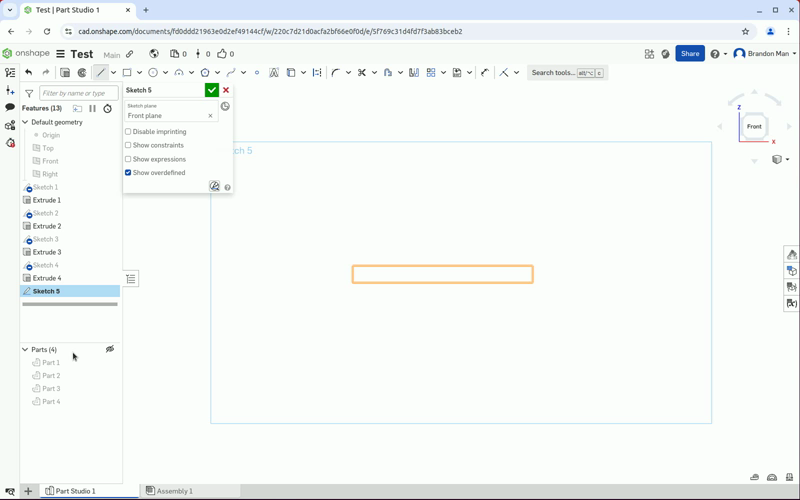
key_down(shift)
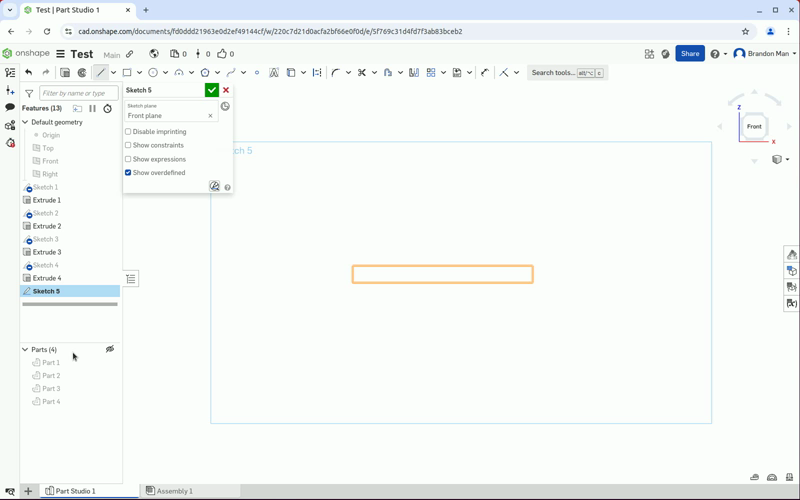
mouse_move(352, 266)
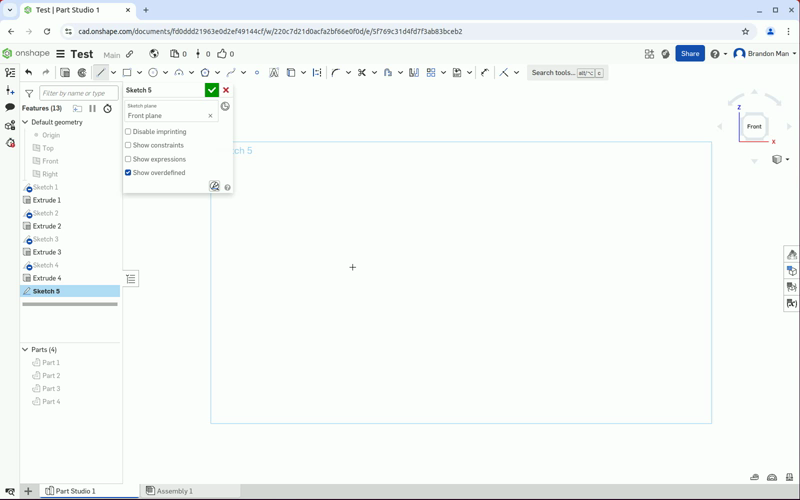
click(352, 266)
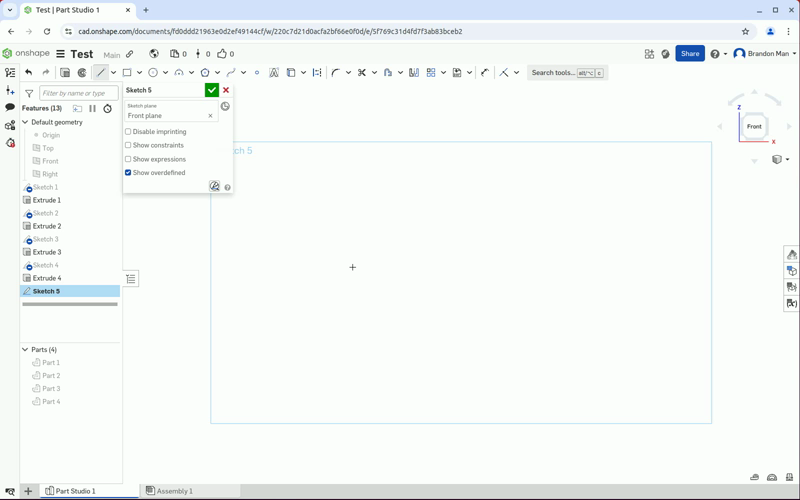
key_up(shift)
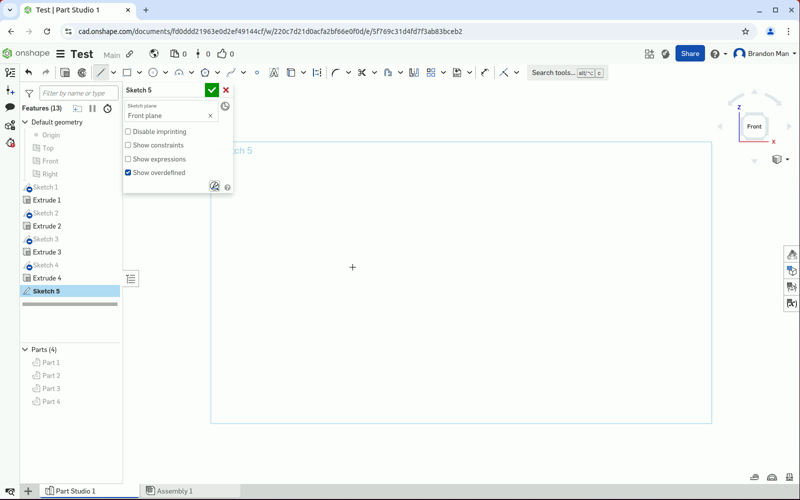
key_down(shift)
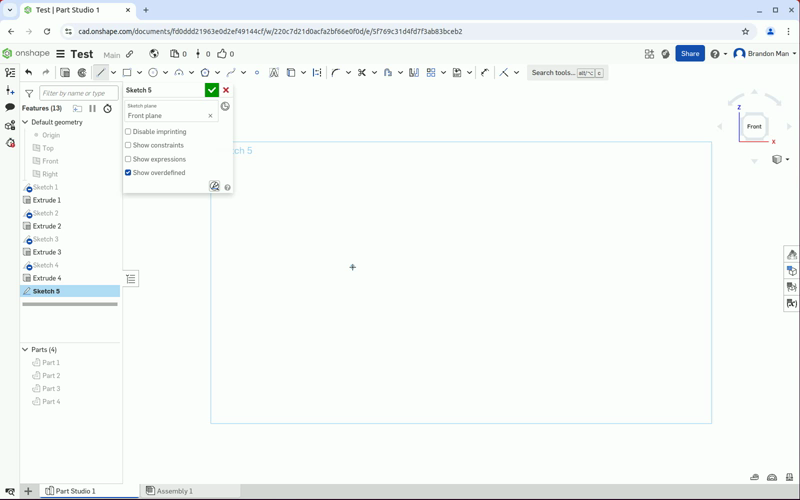
mouse_move(532, 266)
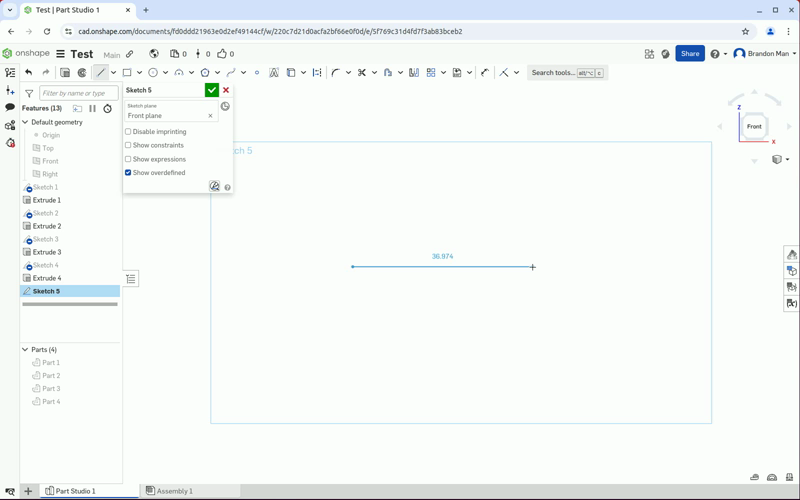
click(532, 266)
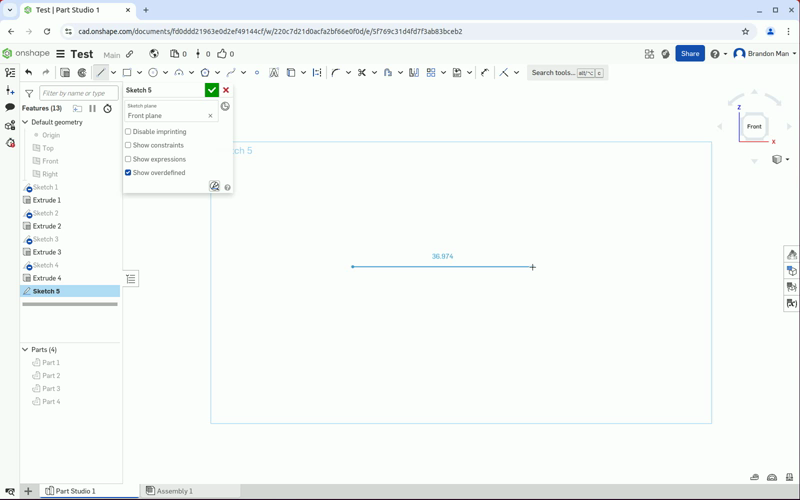
key_up(shift)
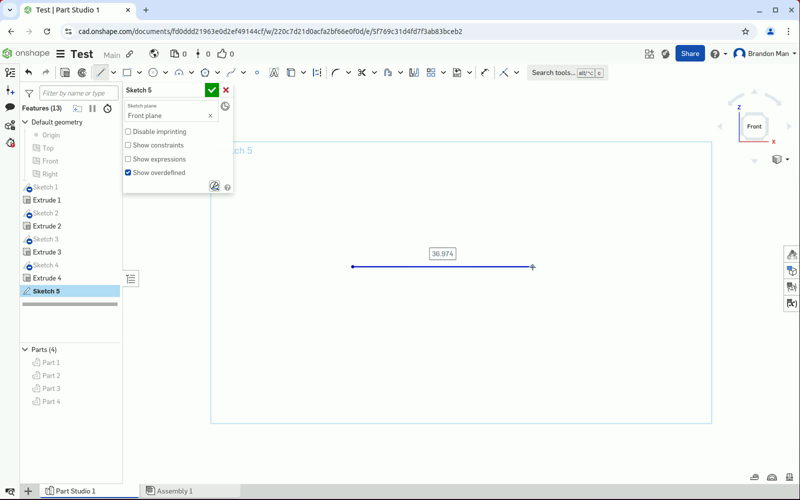
key_down(shift)
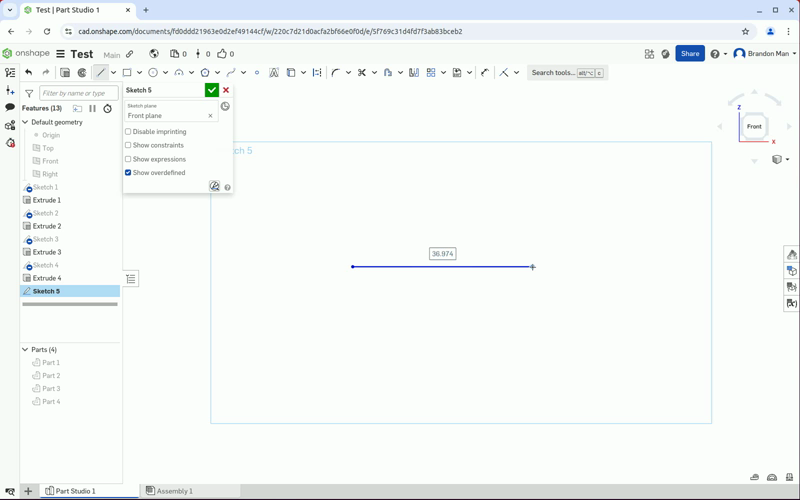
mouse_move(562, 266)
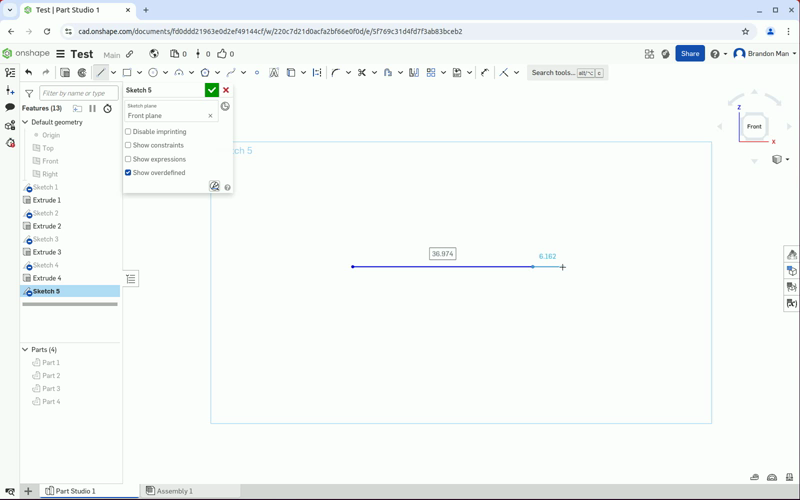
mouse_move(532, 253)
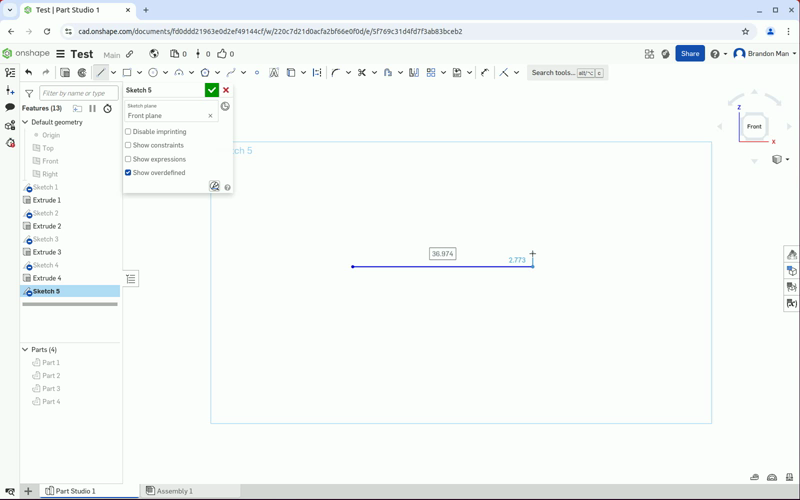
click(532, 253)
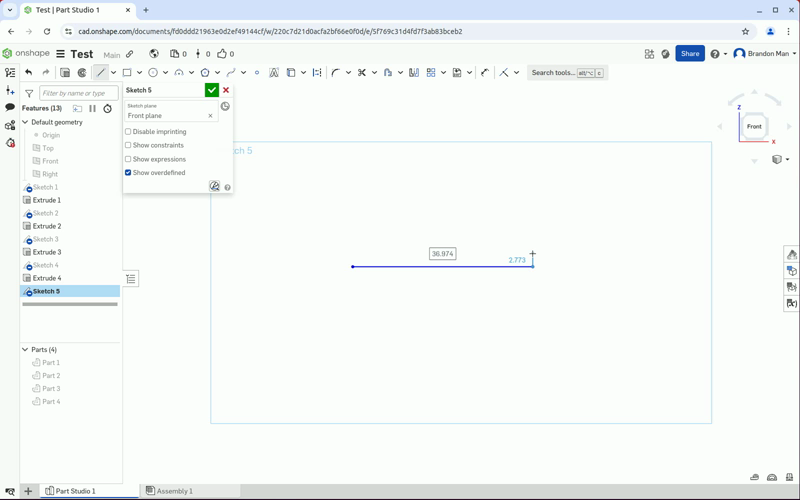
key_up(shift)
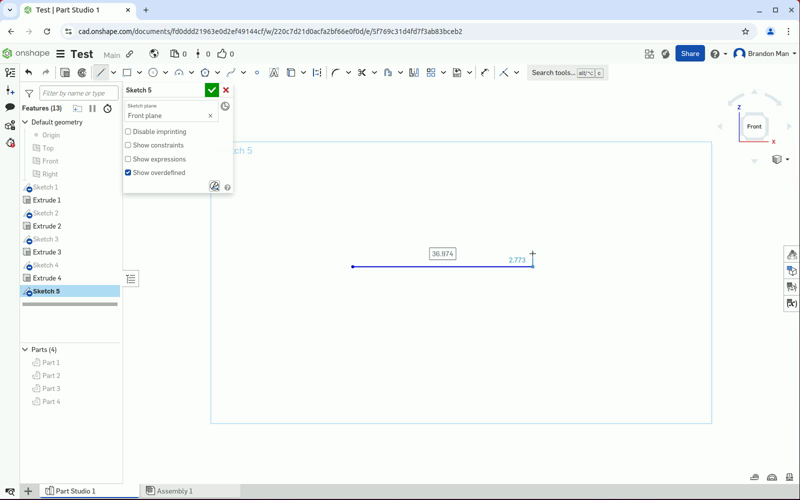
key_down(shift)
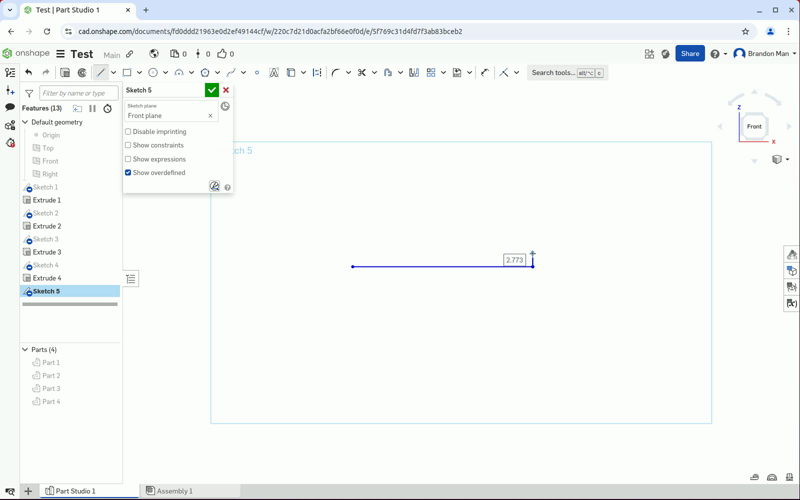
mouse_move(352, 253)
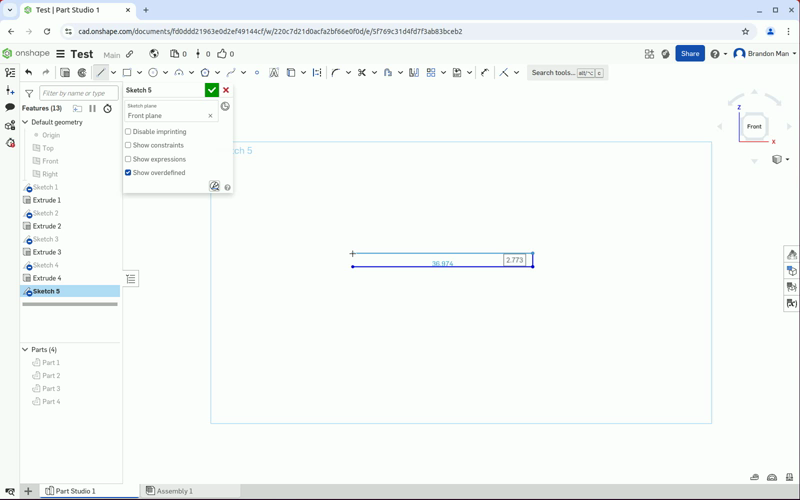
click(352, 253)
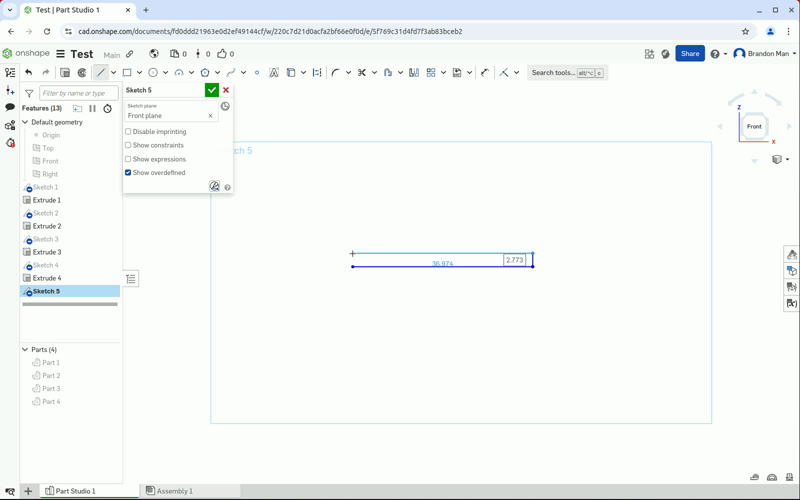
key_up(shift)
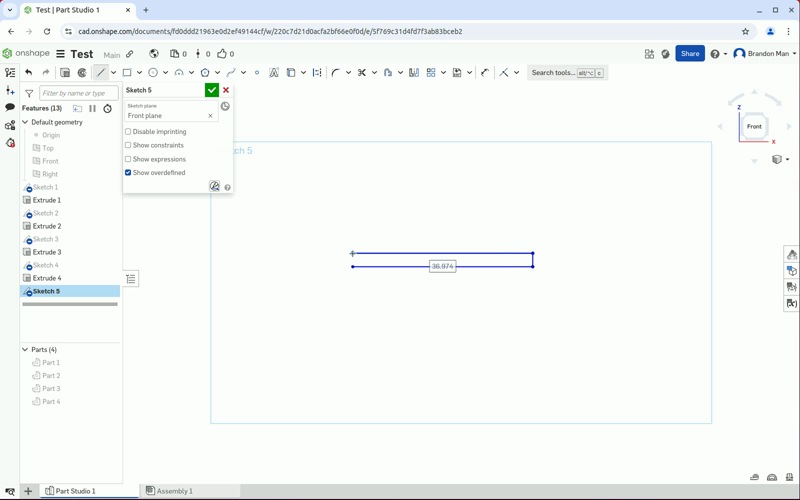
mouse_move(382, 253)
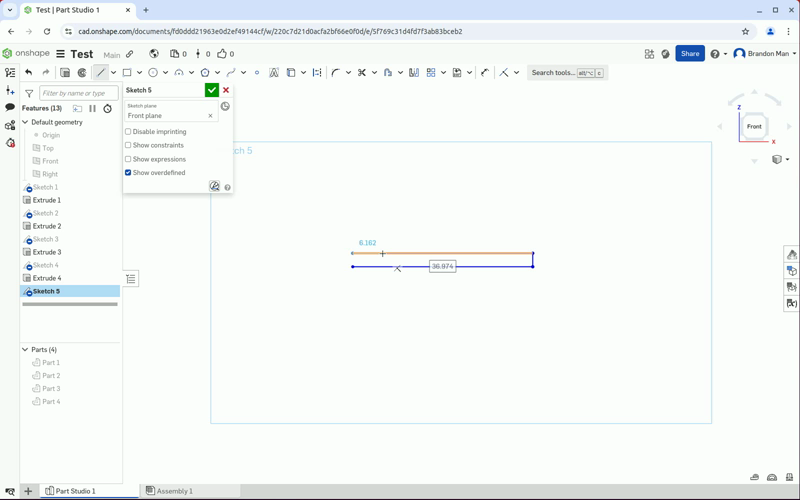
key_down(shift)
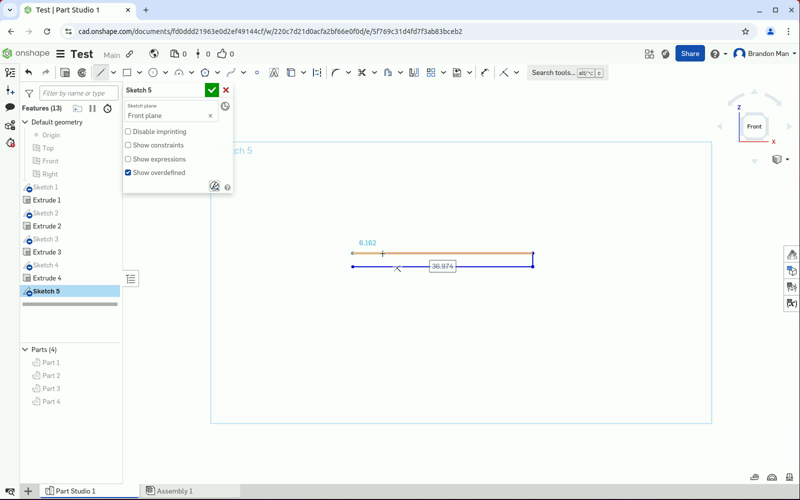
mouse_move(352, 266)
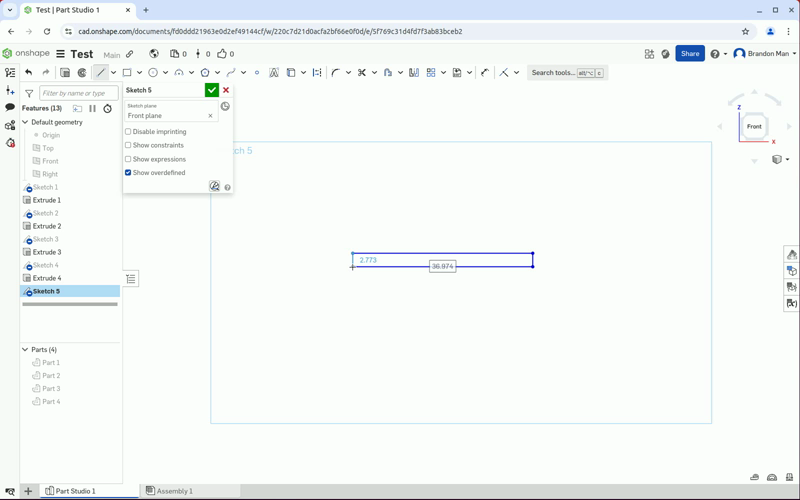
key_up(shift)
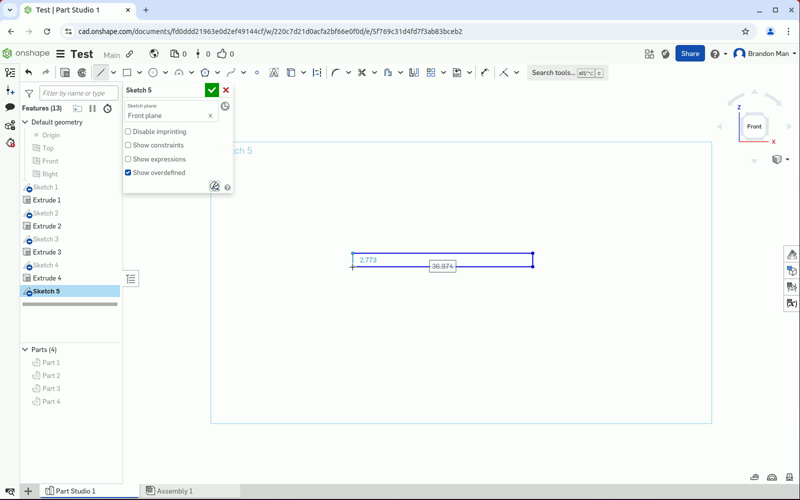
click(352, 266)
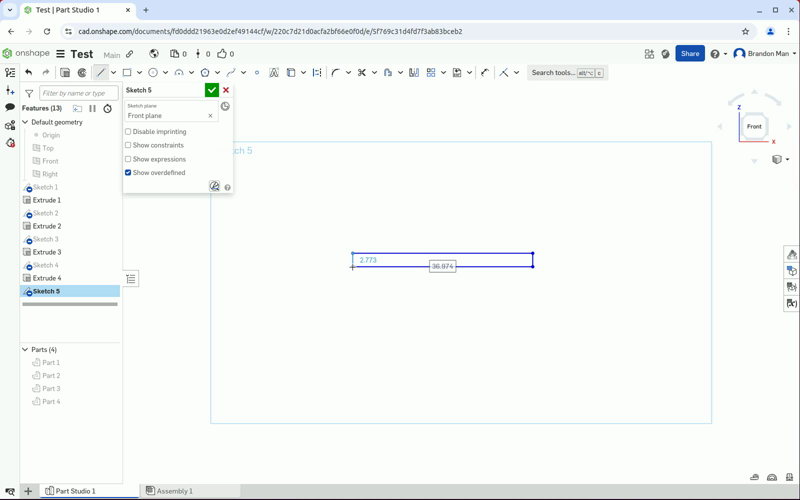
key(esc)
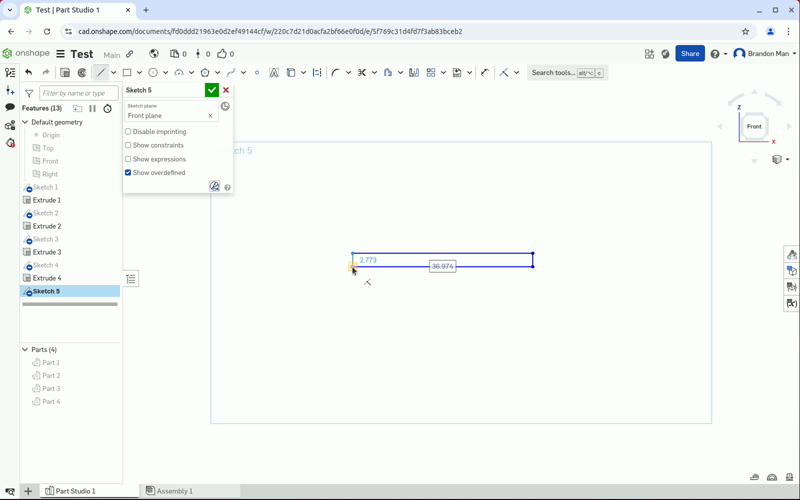
mouse_move(391, 263)
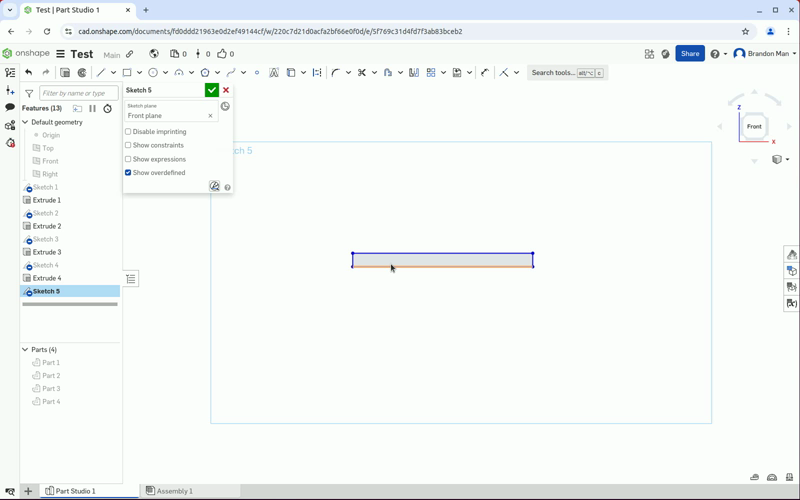
click(391, 263)
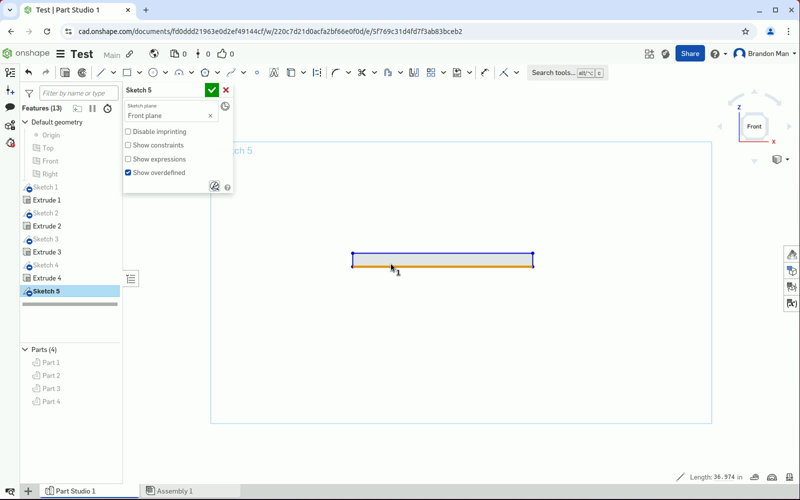
mouse_move(73, 352)
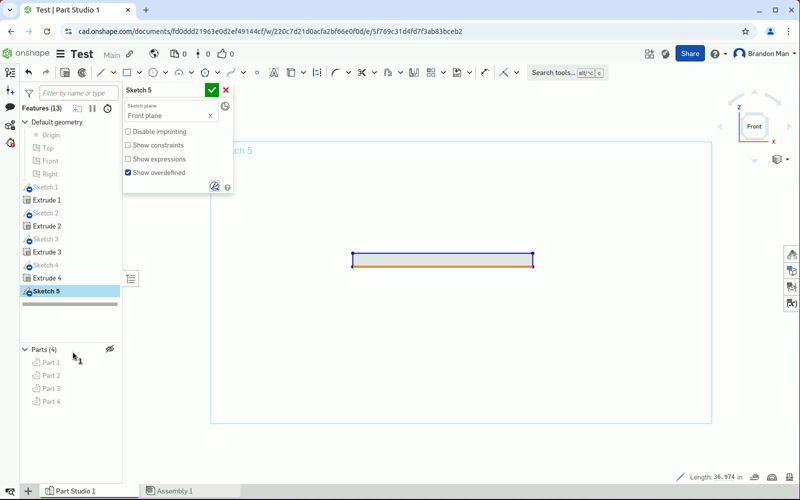
key(shift+y)
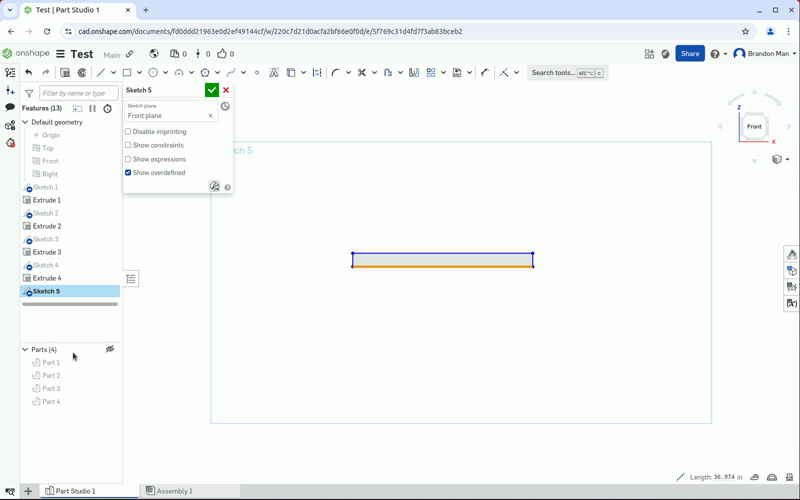
key(shift+e)
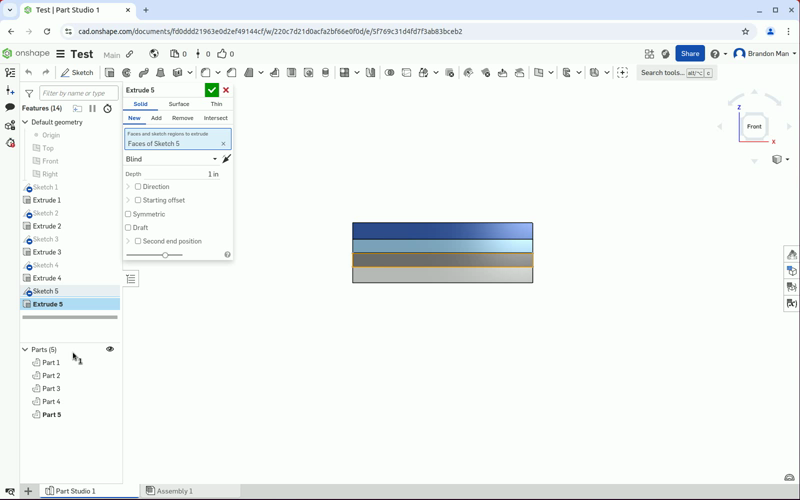
mouse_move(143, 106)
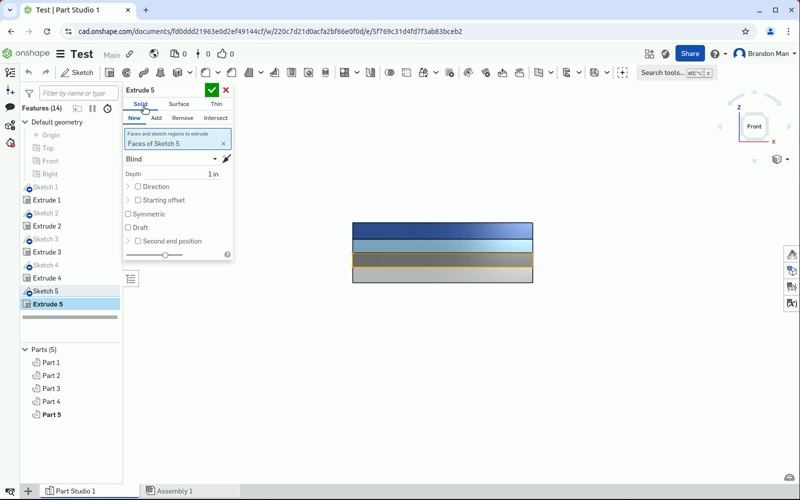
click(143, 106)
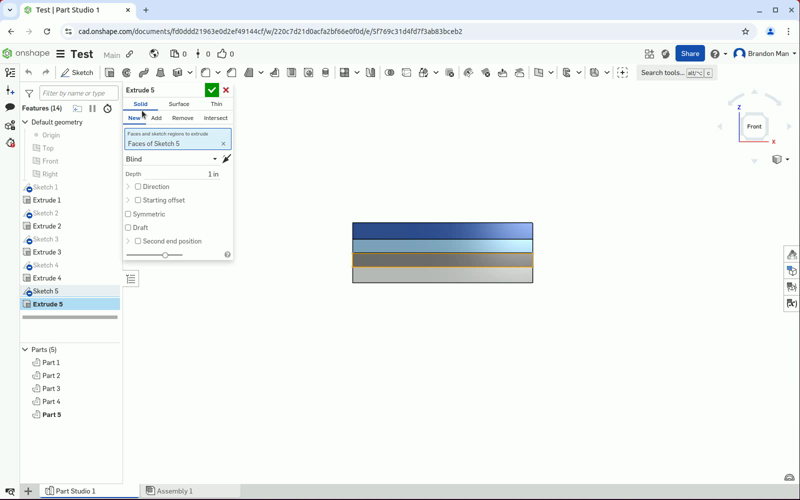
mouse_move(137, 120)
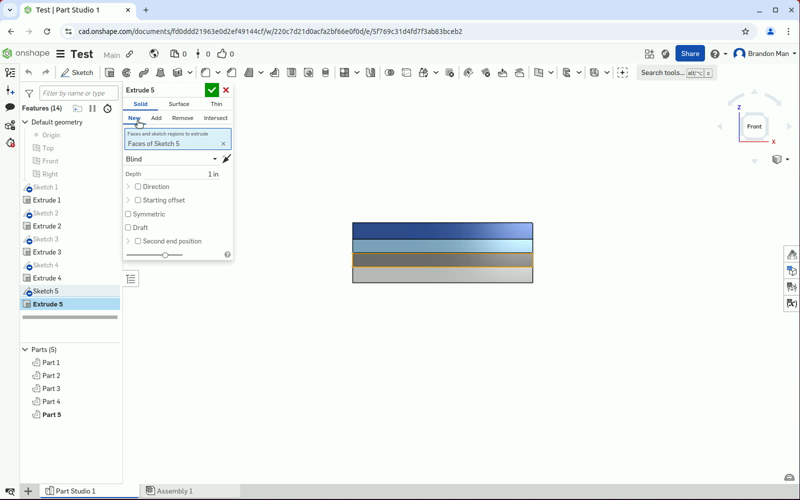
click(137, 120)
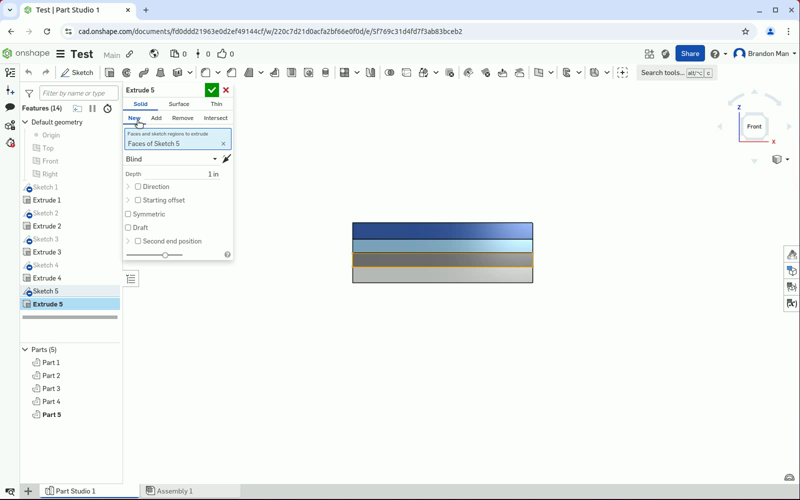
key(tab, 4)
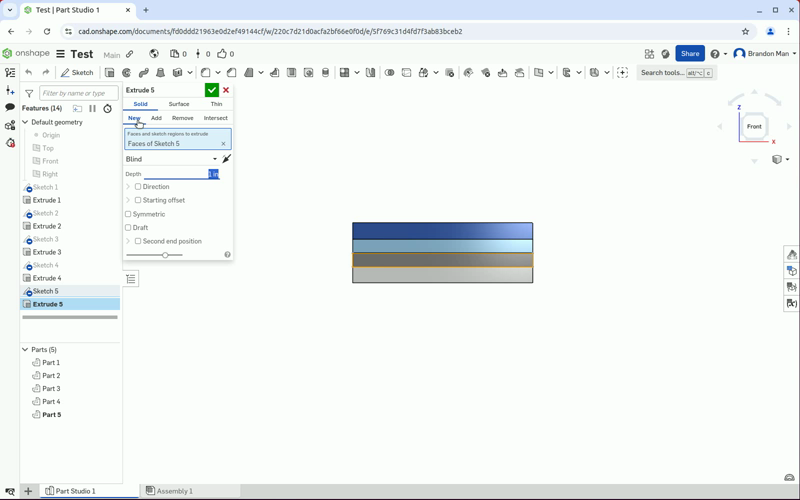
text(-0.481)
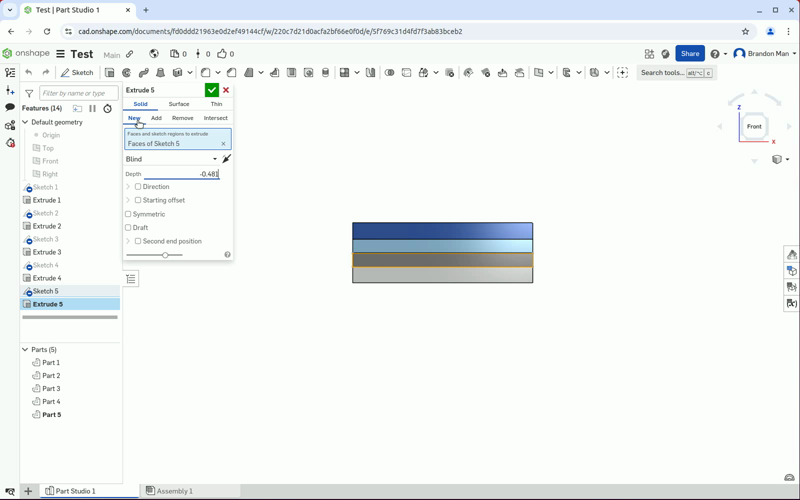
key(enter)
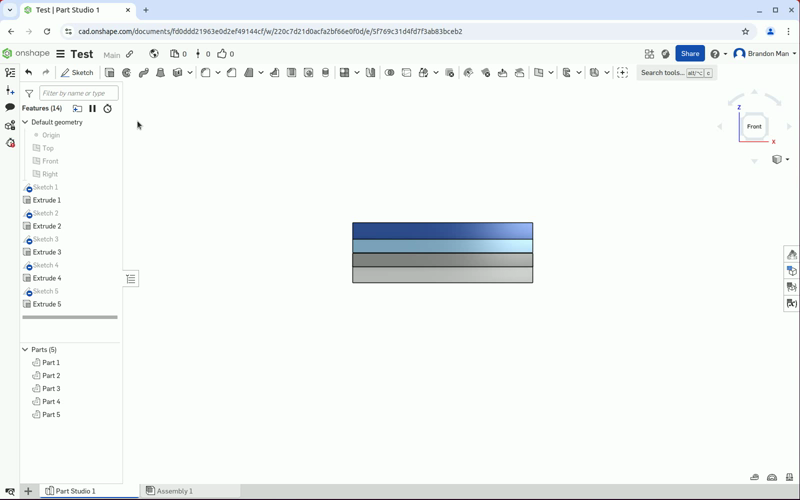
key(shift+h)
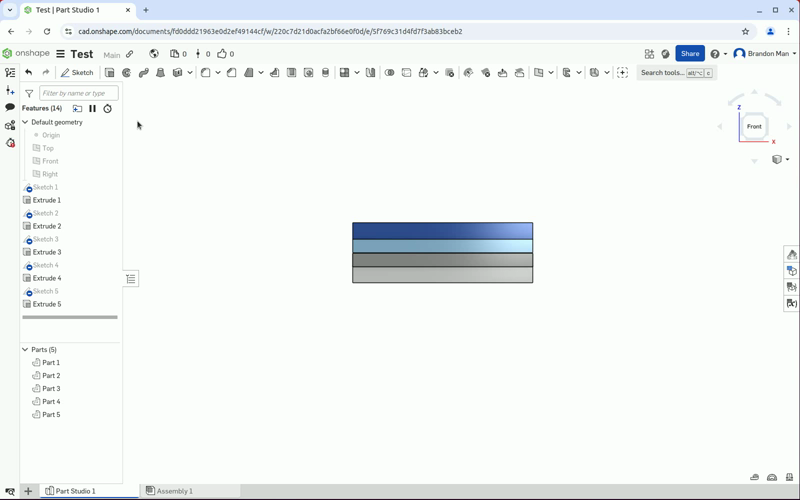
key(shift+h)
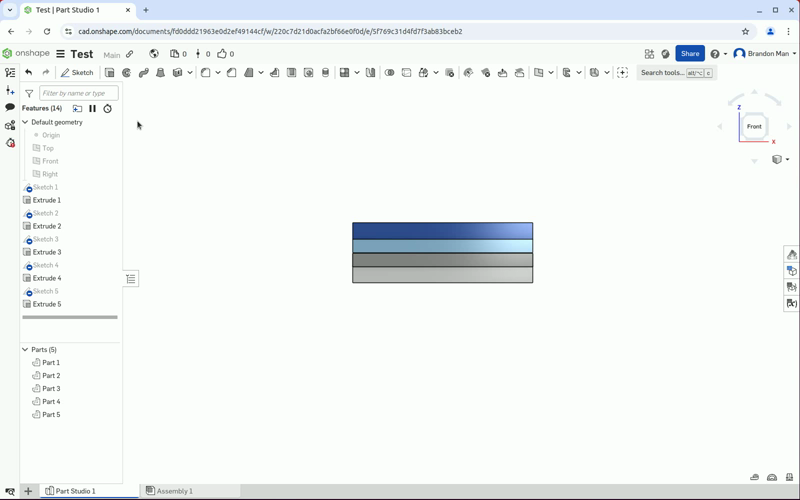
mouse_move(73, 189)
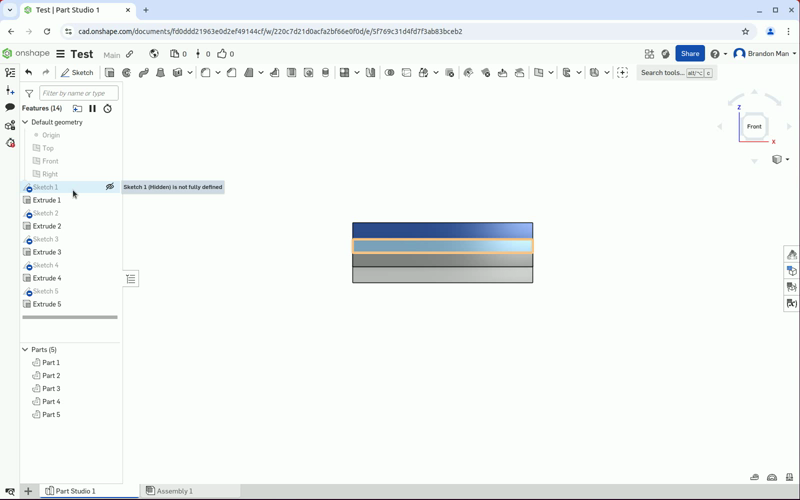
click(73, 189)
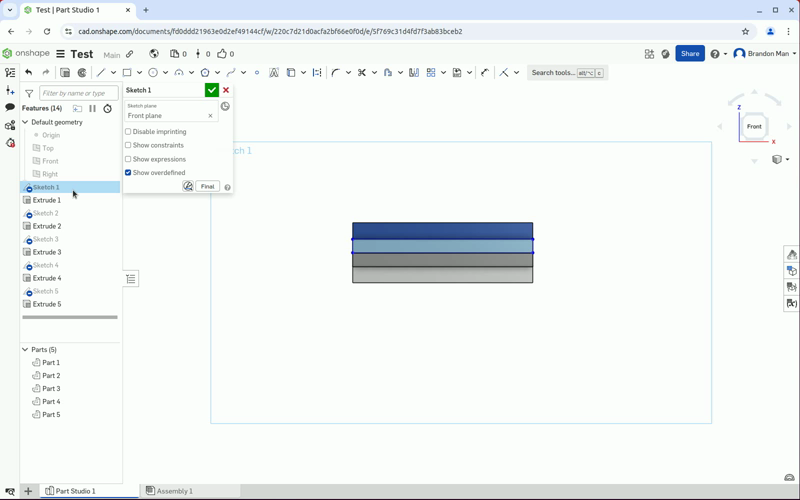
mouse_move(229, 92)
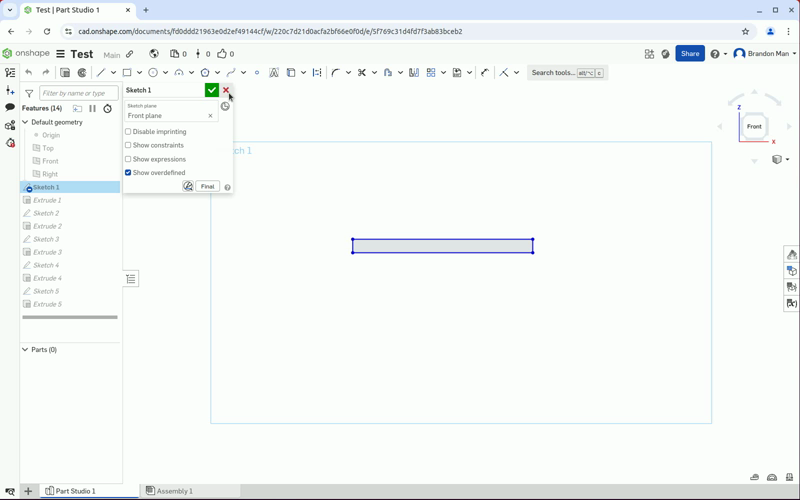
click(229, 92)
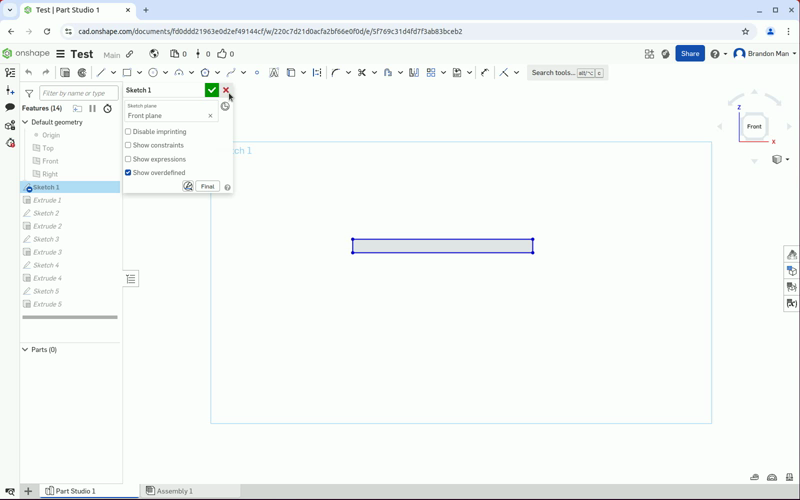
key(shift+s)
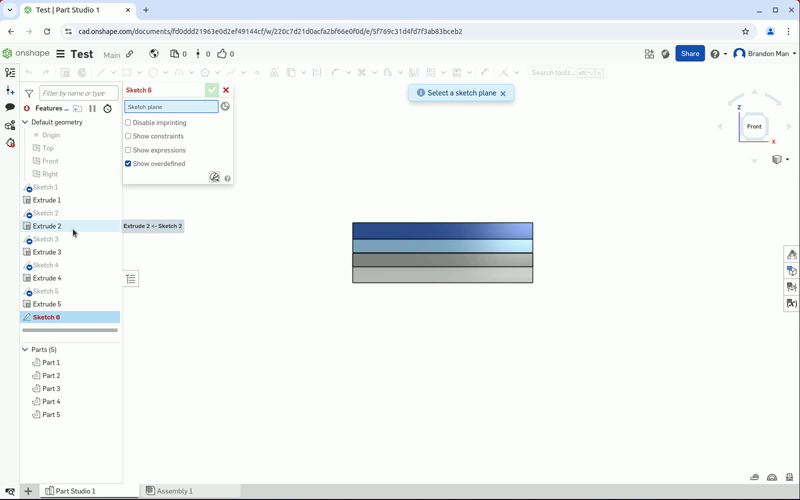
scroll(3)
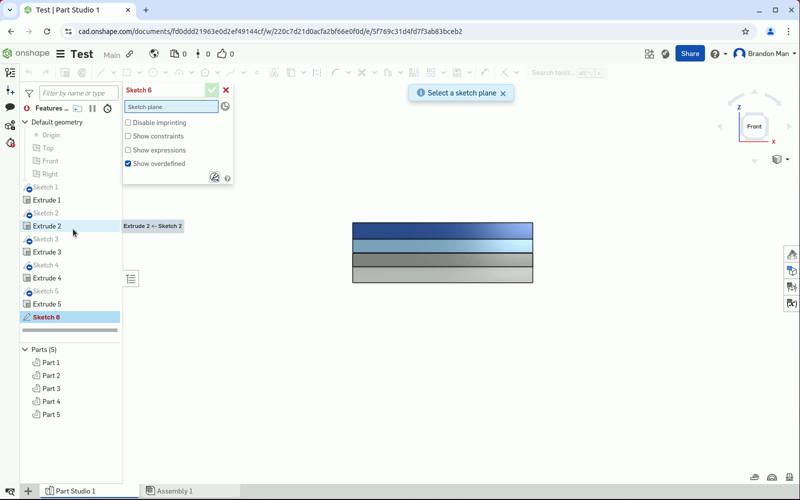
mouse_move(73, 163)
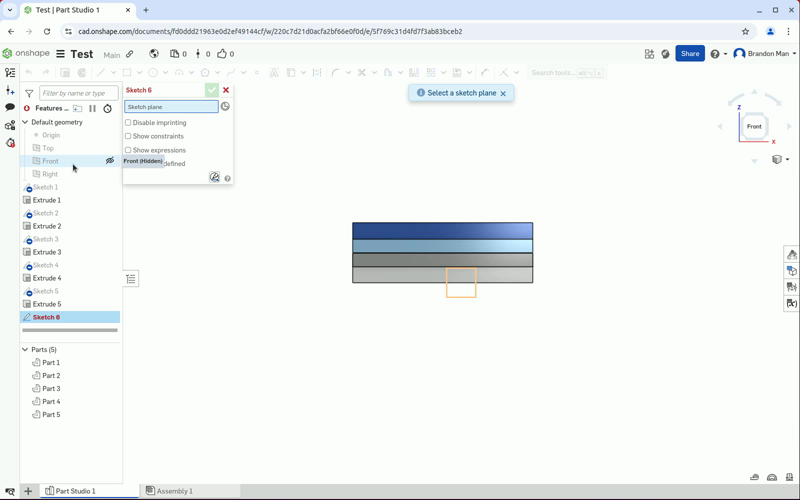
click(73, 163)
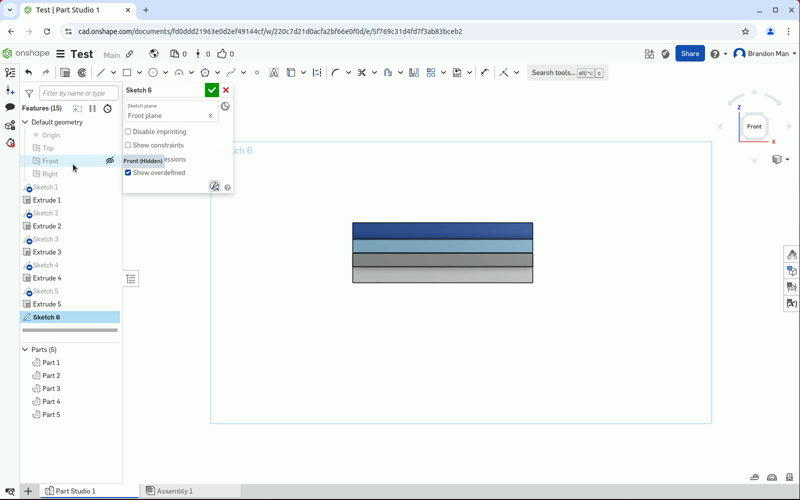
mouse_move(73, 352)
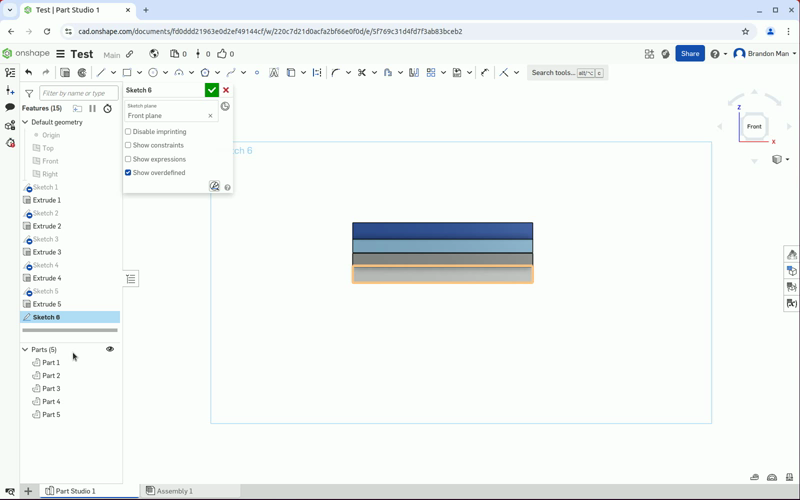
key(y)
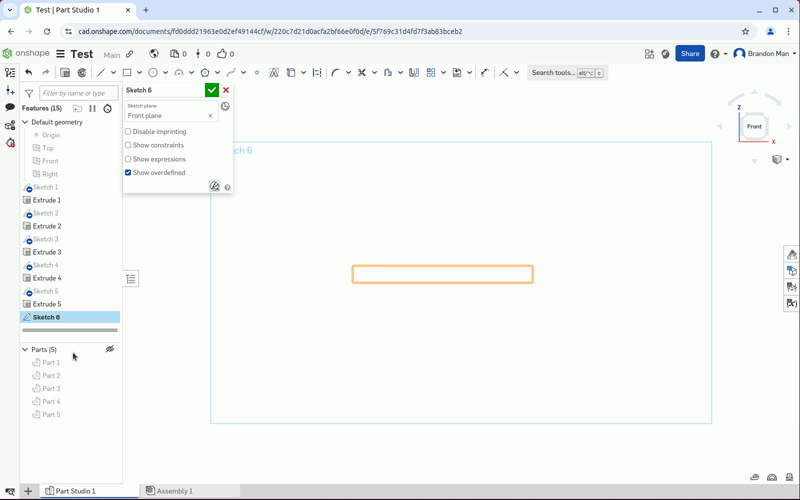
key(l)
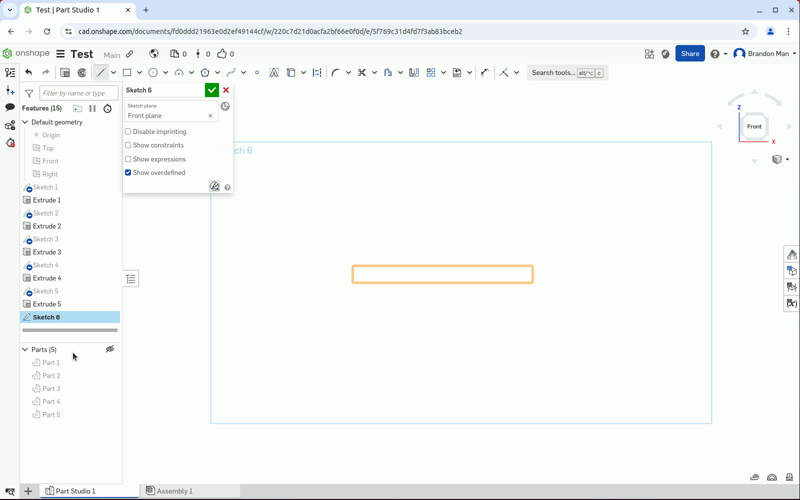
key_down(shift)
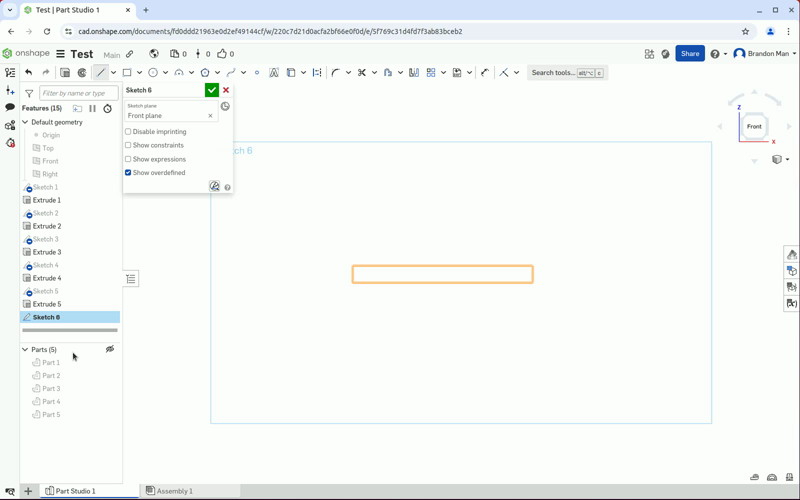
mouse_move(352, 252)
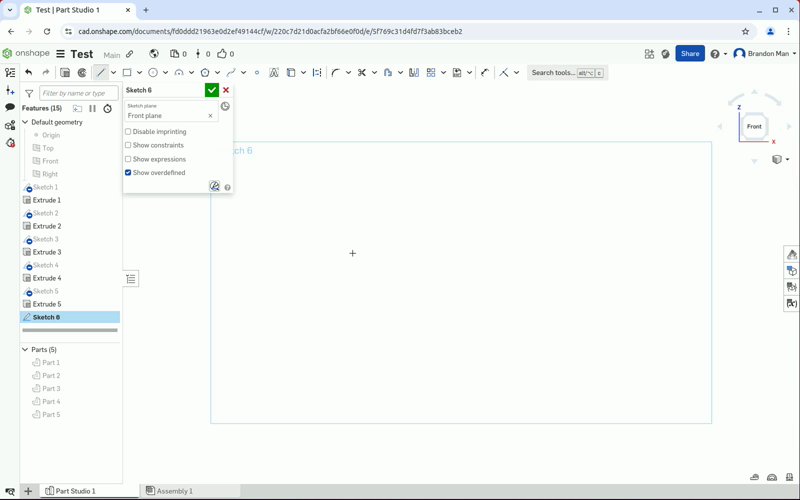
click(352, 252)
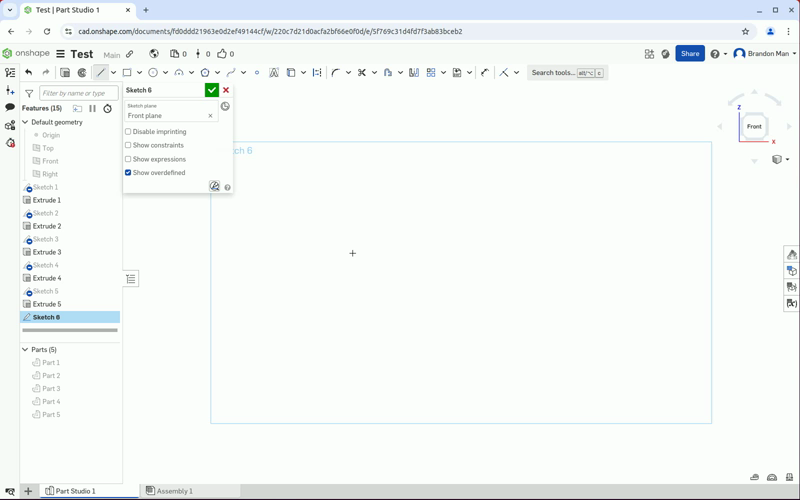
key_up(shift)
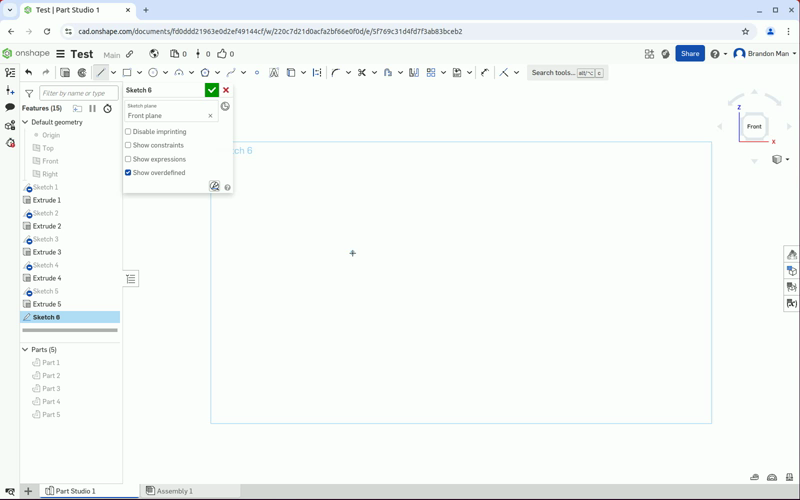
key_down(shift)
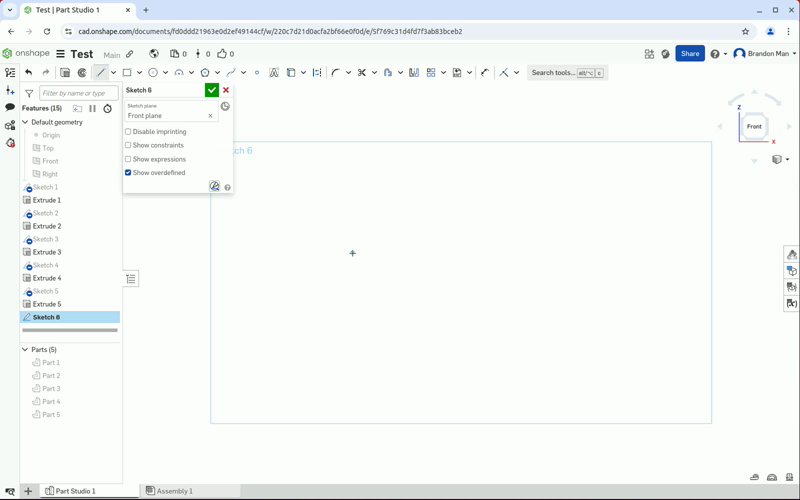
mouse_move(532, 252)
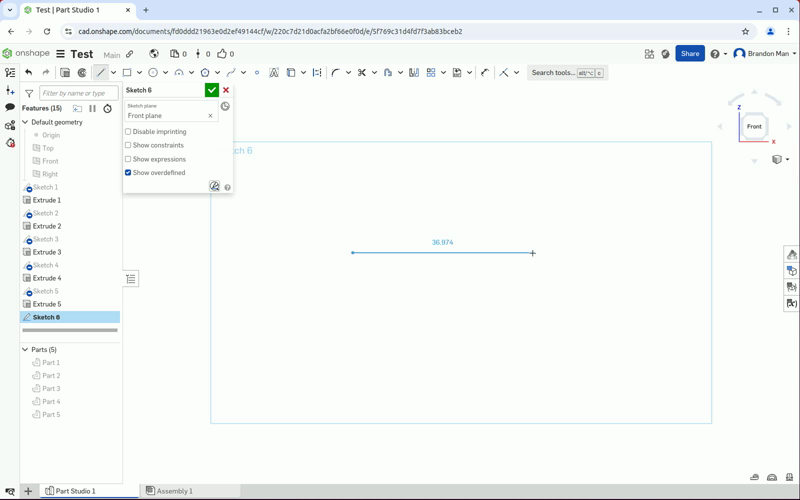
click(532, 252)
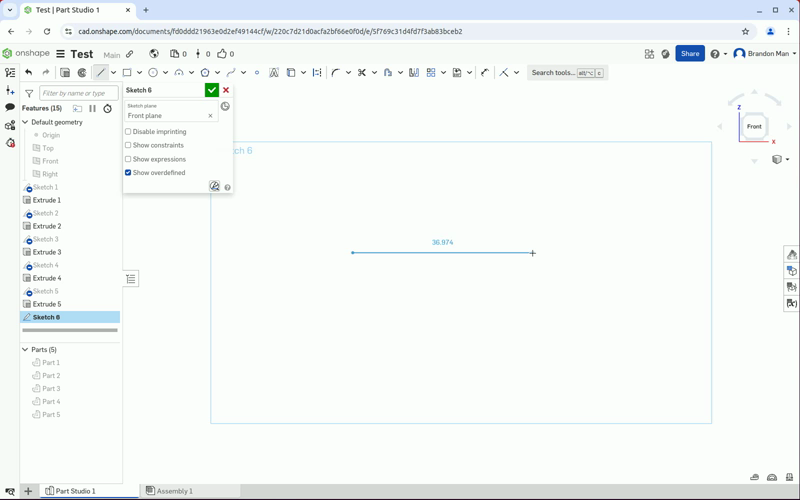
key_up(shift)
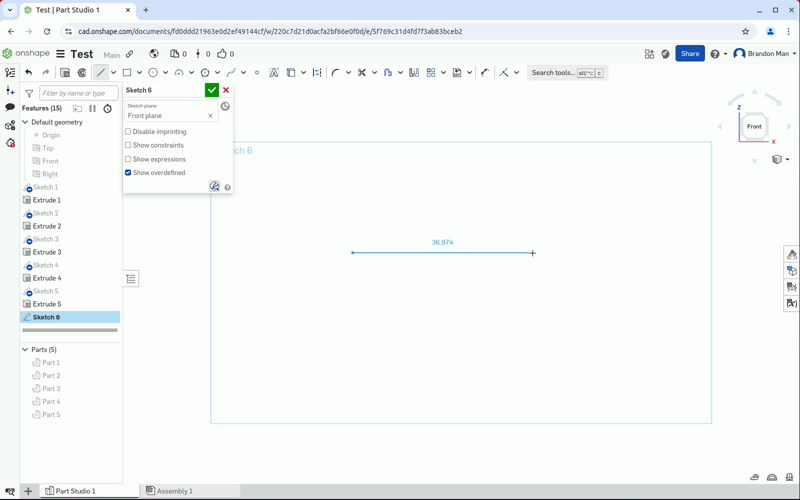
key_down(shift)
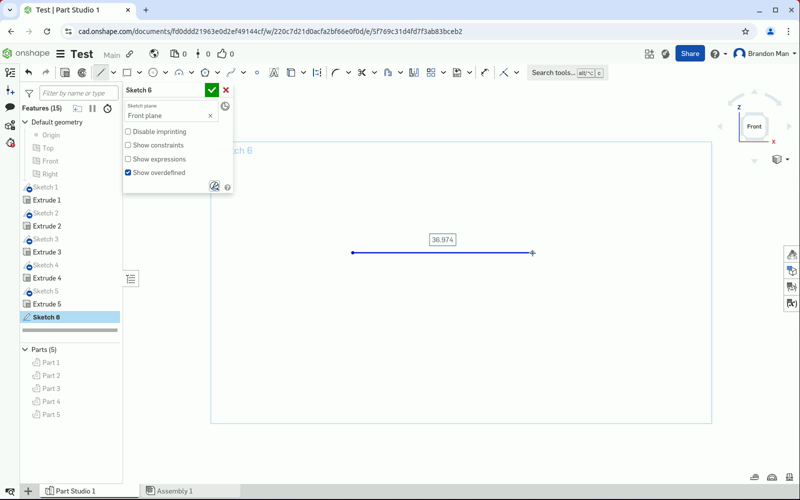
mouse_move(562, 252)
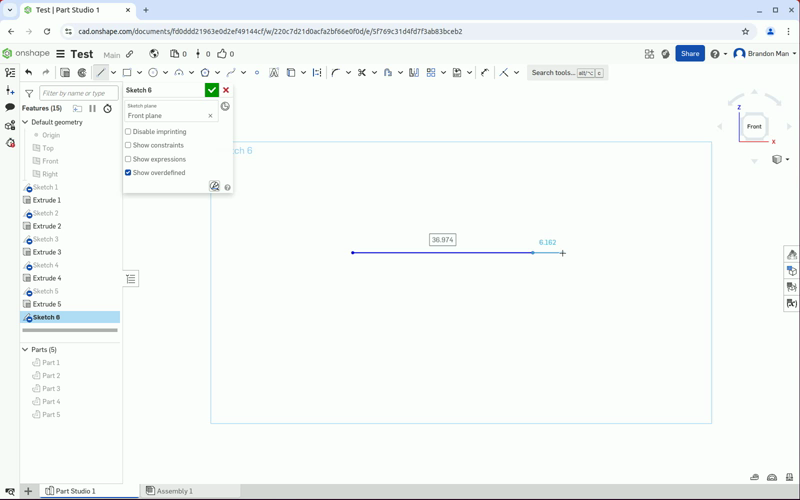
mouse_move(532, 239)
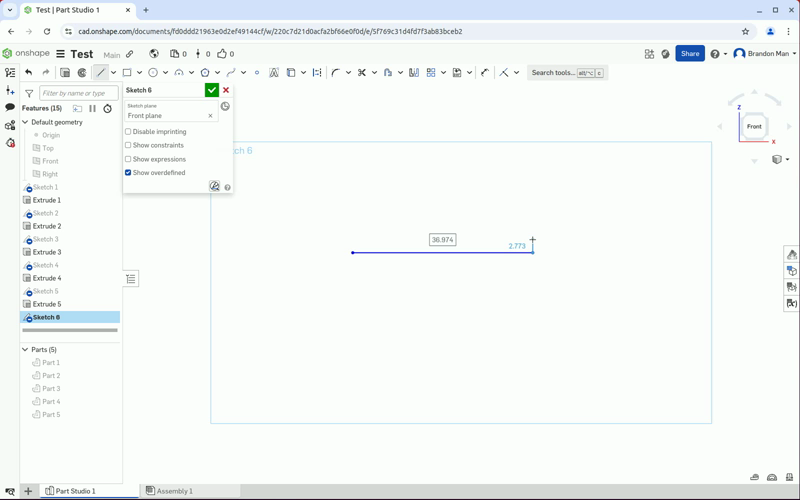
click(532, 239)
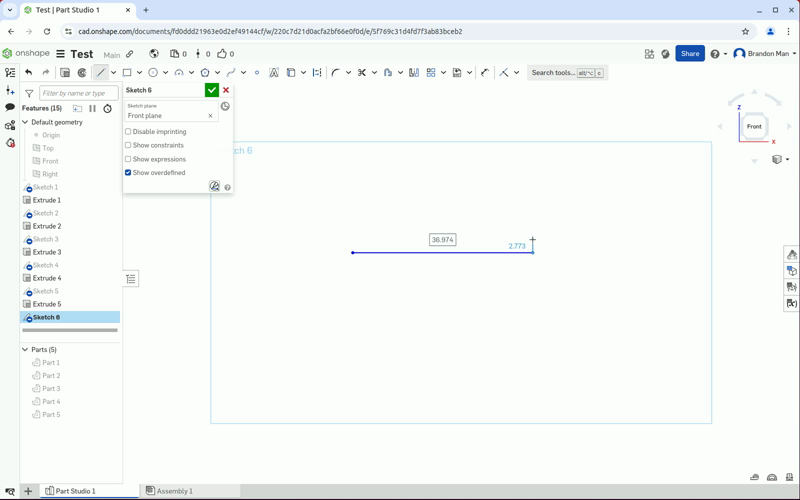
key_up(shift)
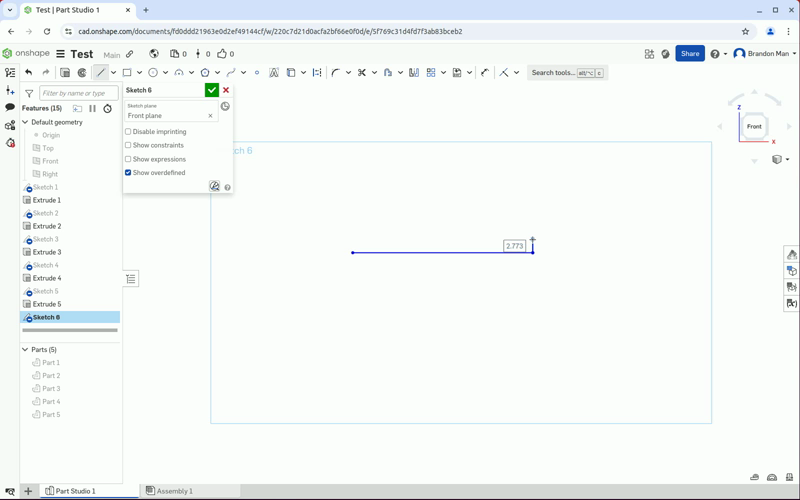
key_down(shift)
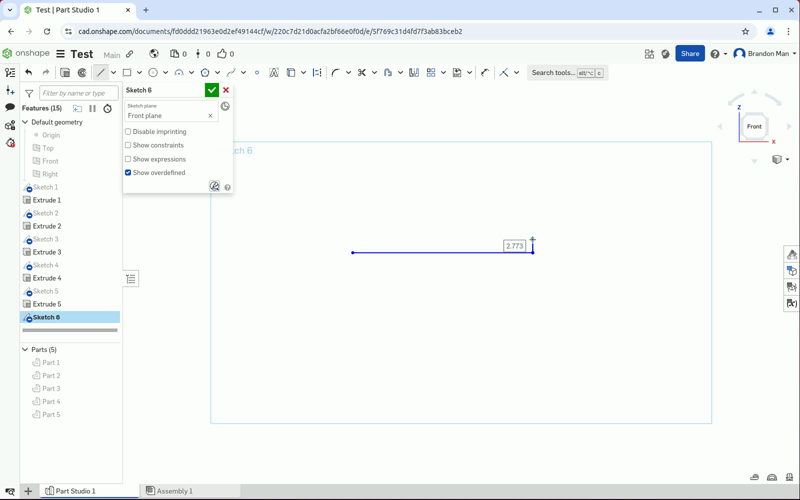
mouse_move(352, 239)
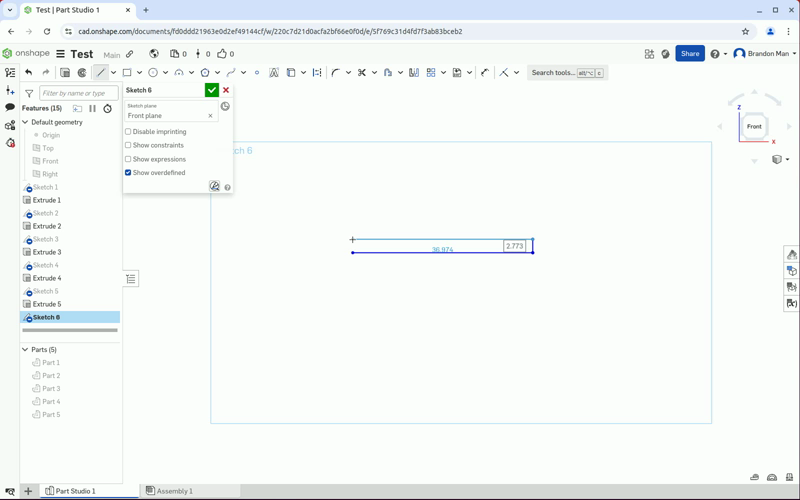
click(352, 239)
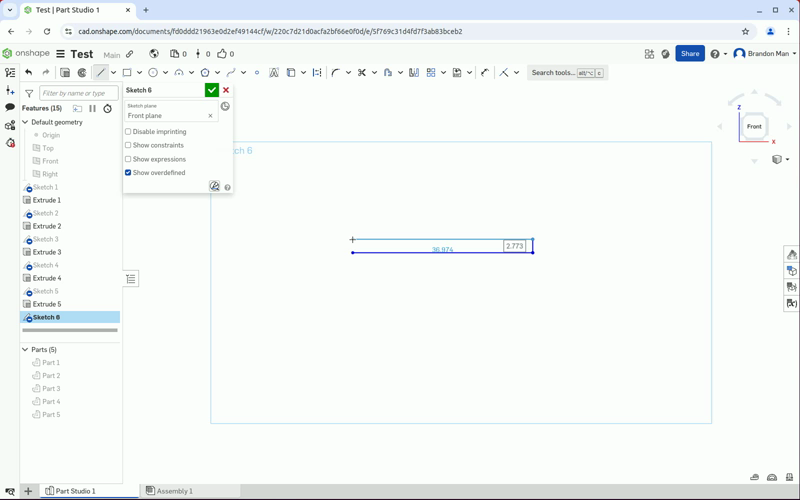
key_up(shift)
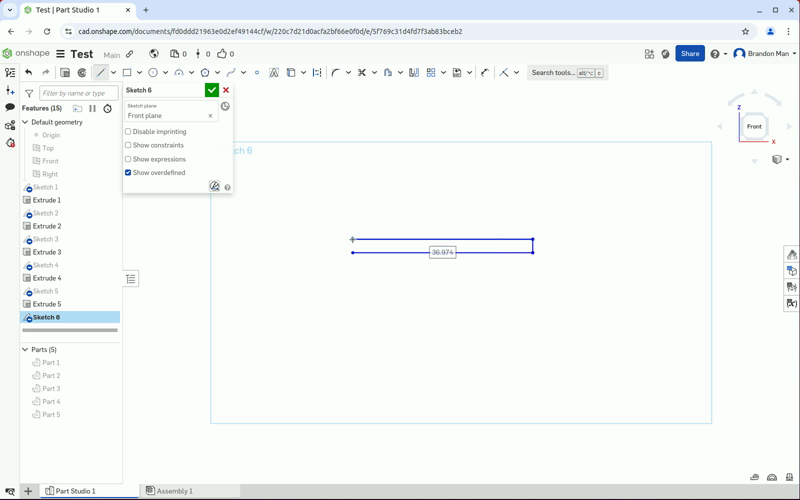
mouse_move(382, 239)
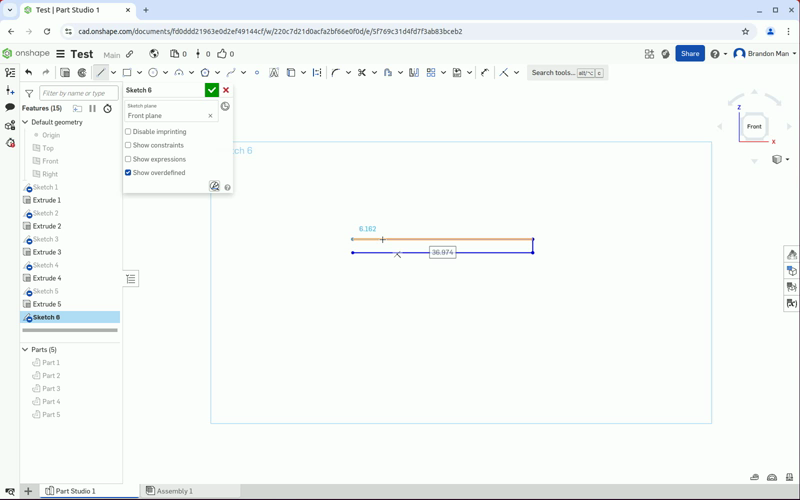
key_down(shift)
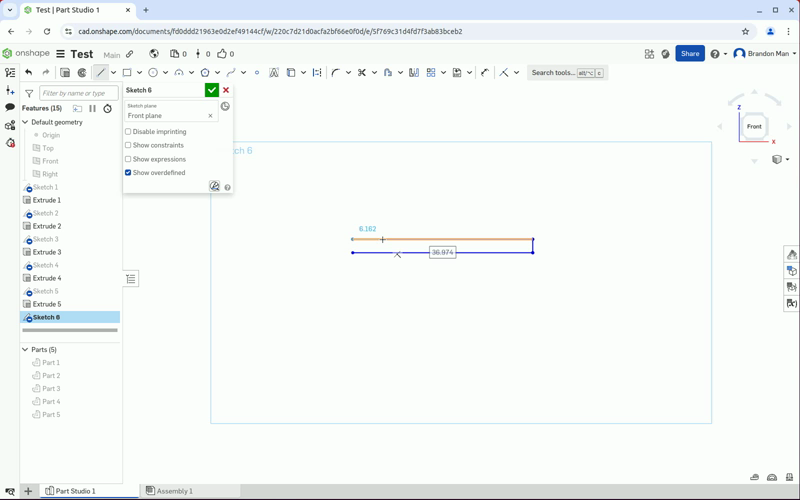
mouse_move(352, 252)
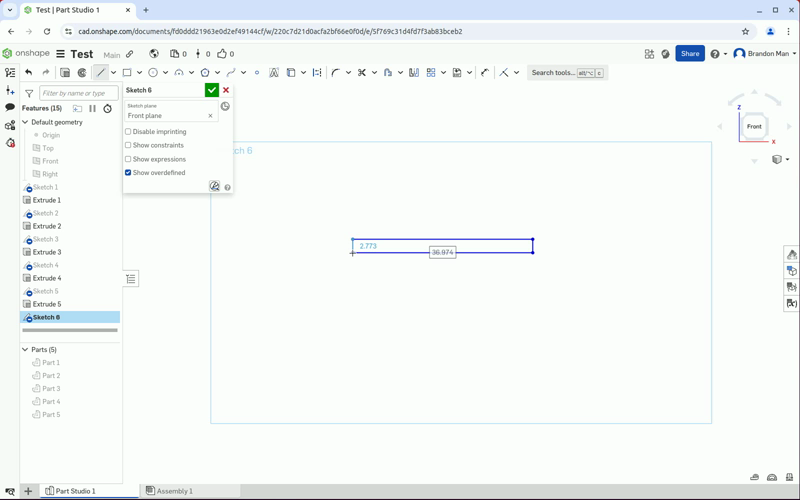
key_up(shift)
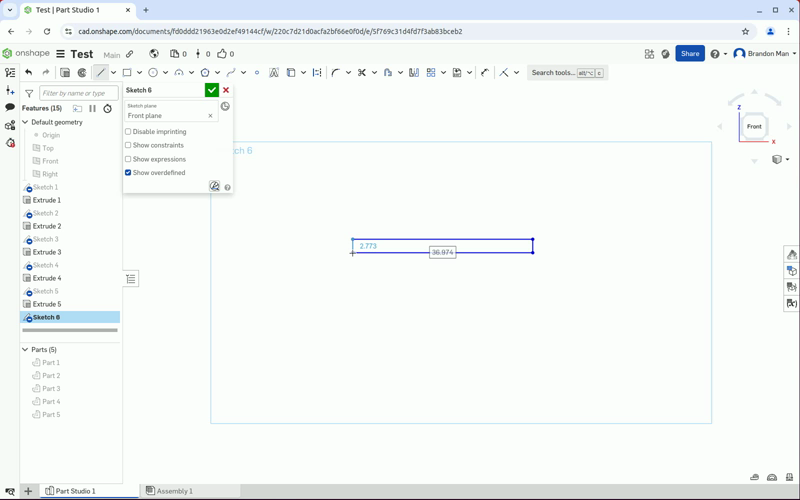
click(352, 252)
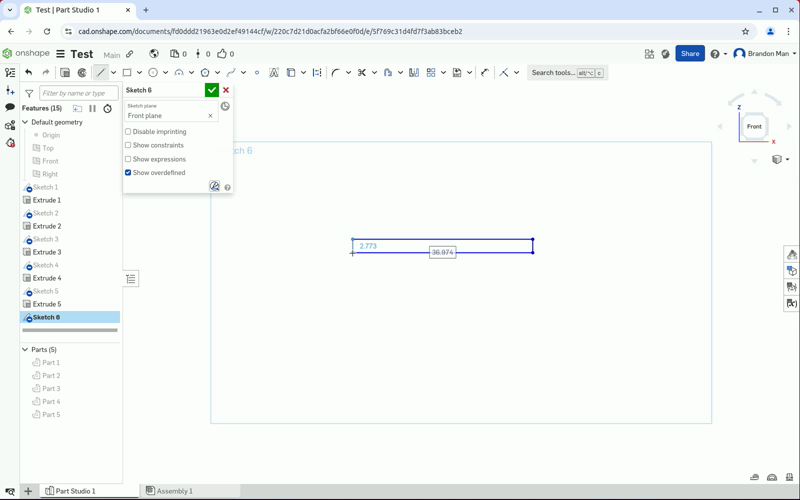
key(esc)
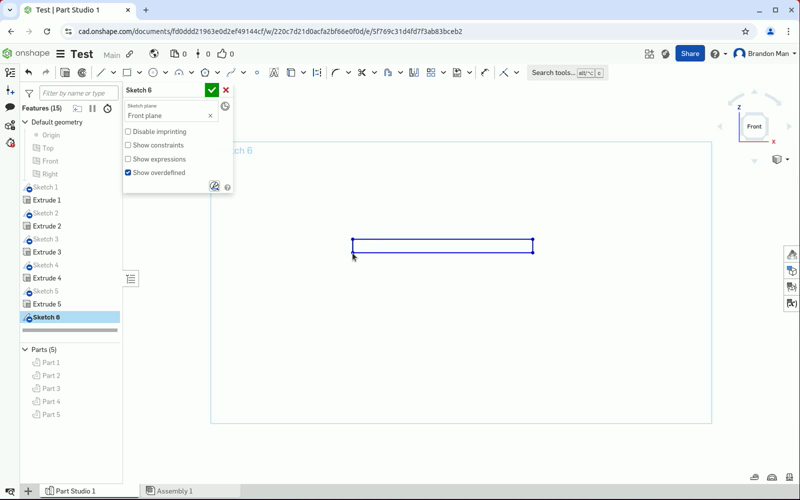
mouse_move(507, 245)
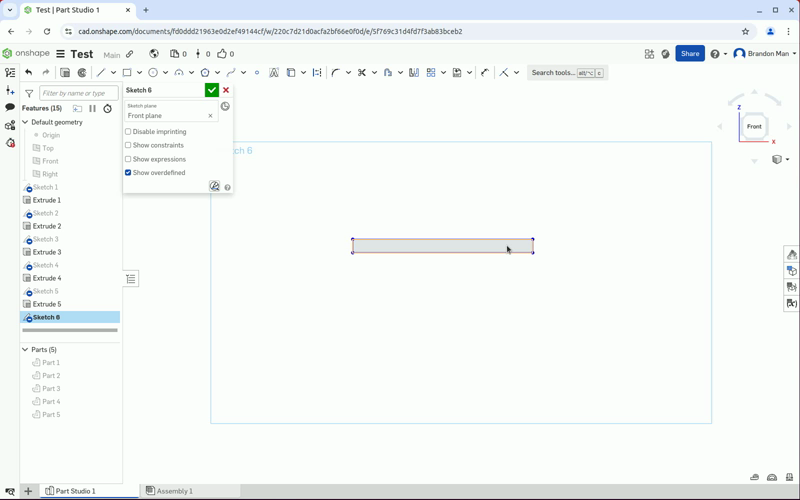
click(507, 245)
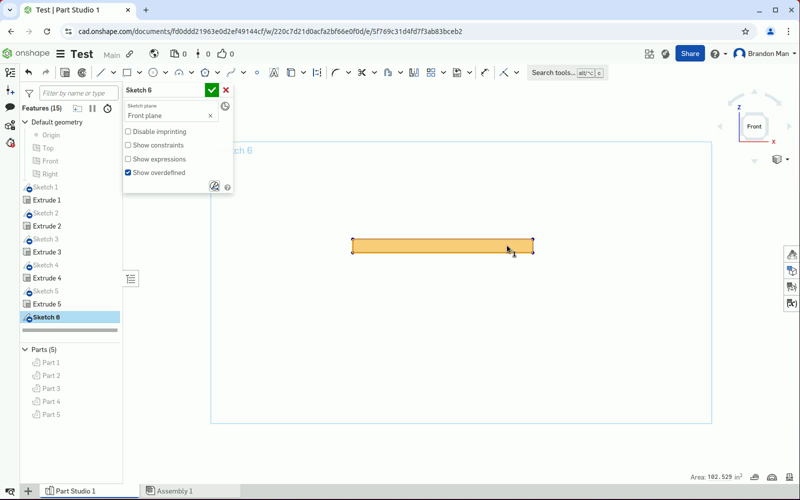
mouse_move(73, 352)
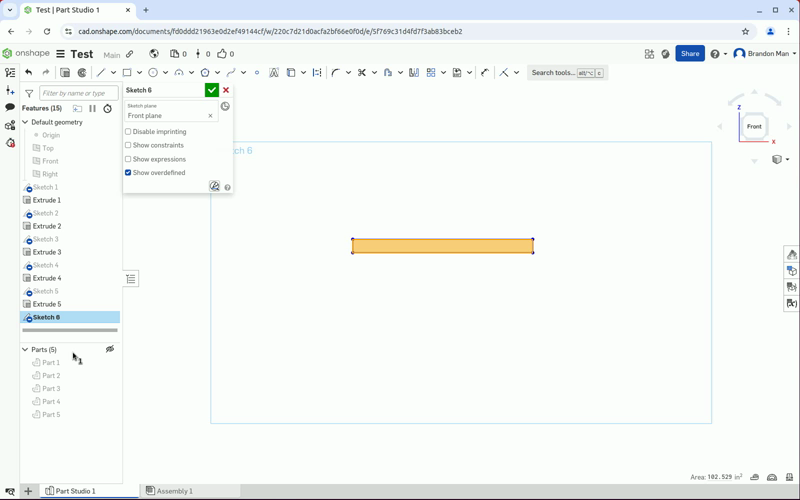
key(shift+y)
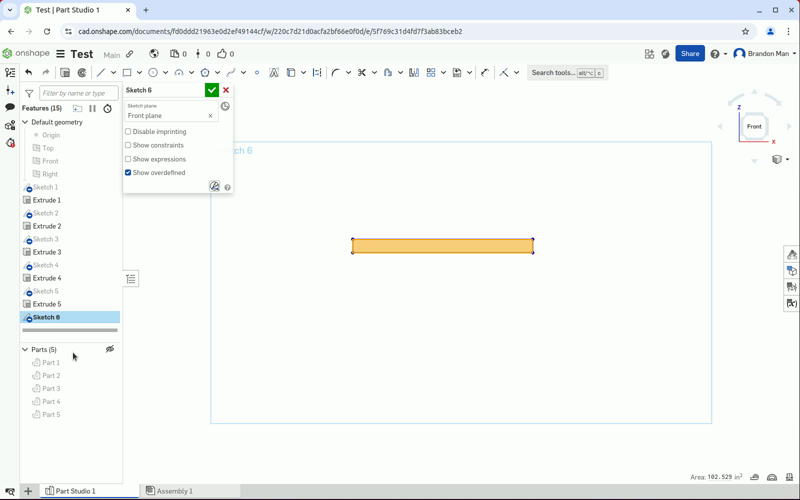
key(shift+e)
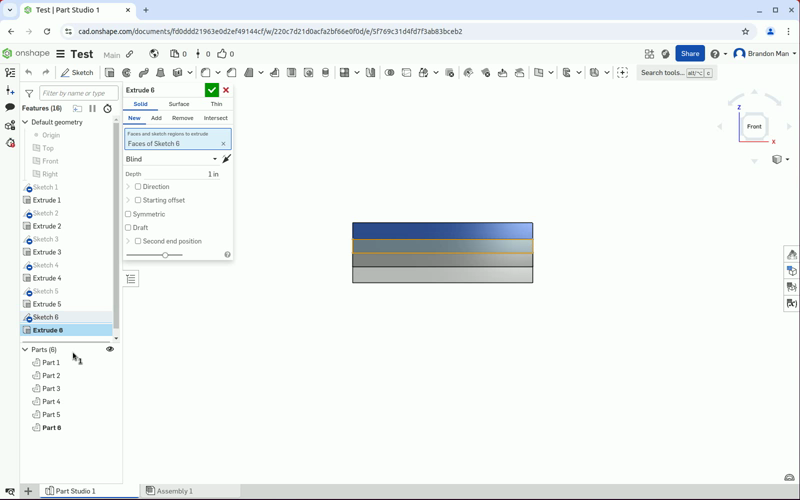
mouse_move(143, 106)
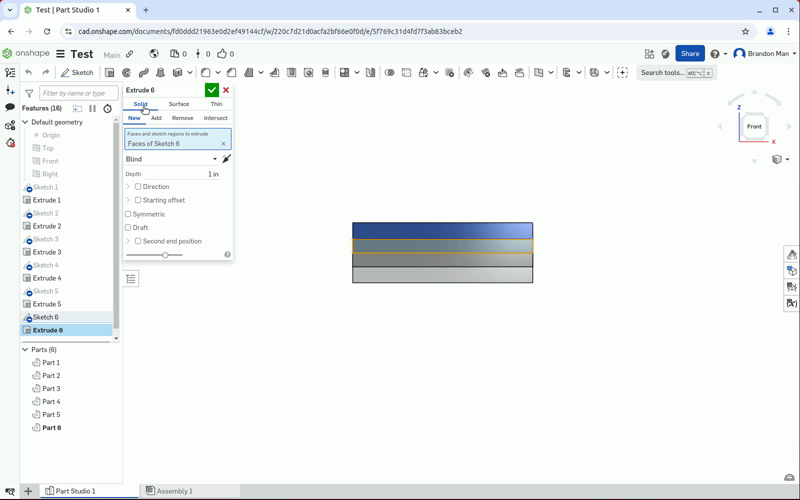
click(143, 106)
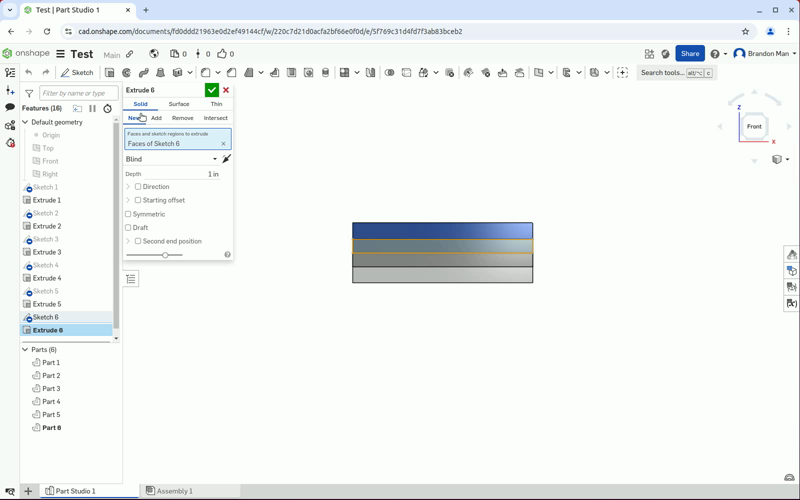
mouse_move(137, 120)
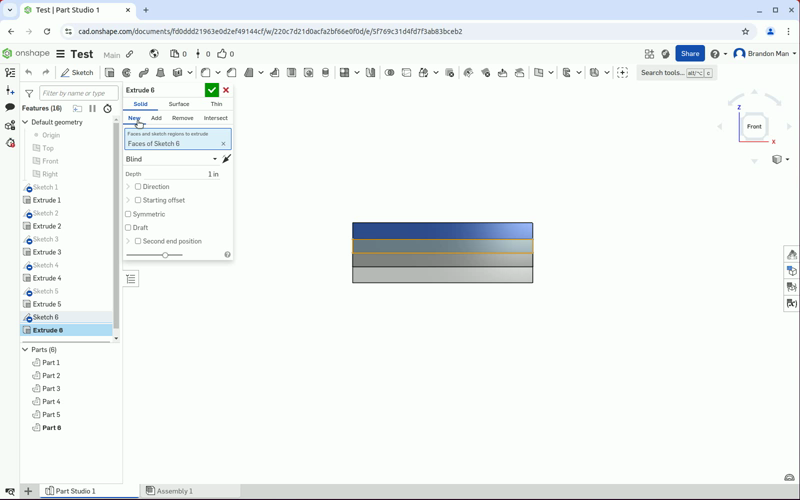
click(137, 120)
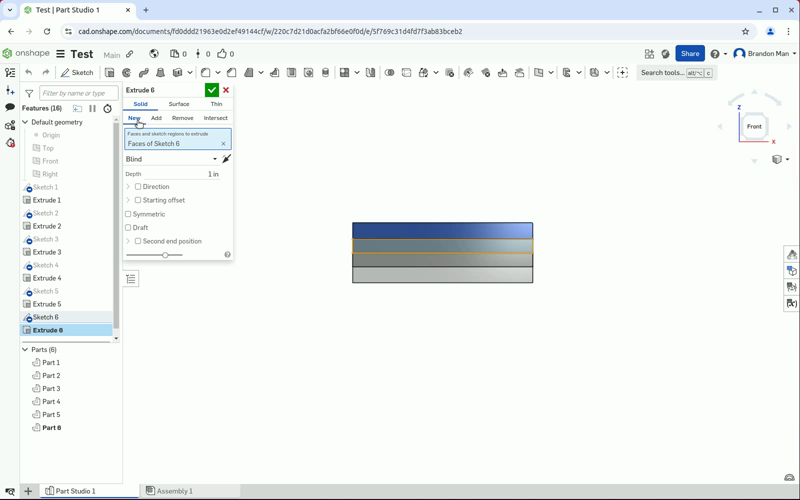
key(tab, 4)
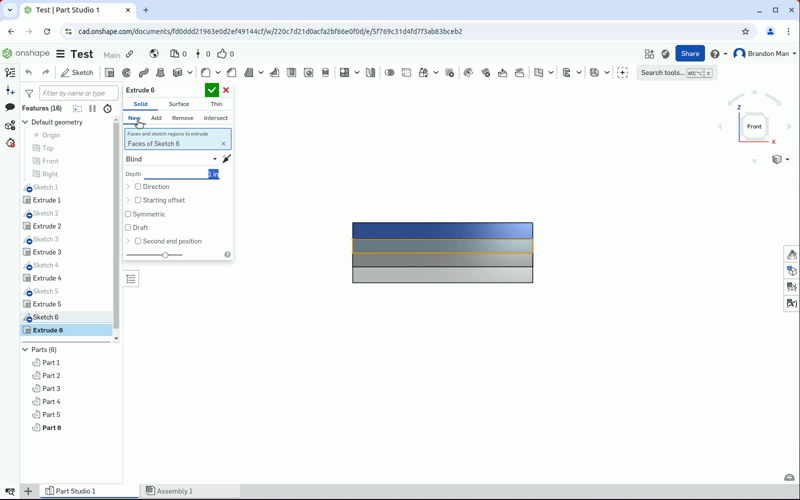
text(-0.481)
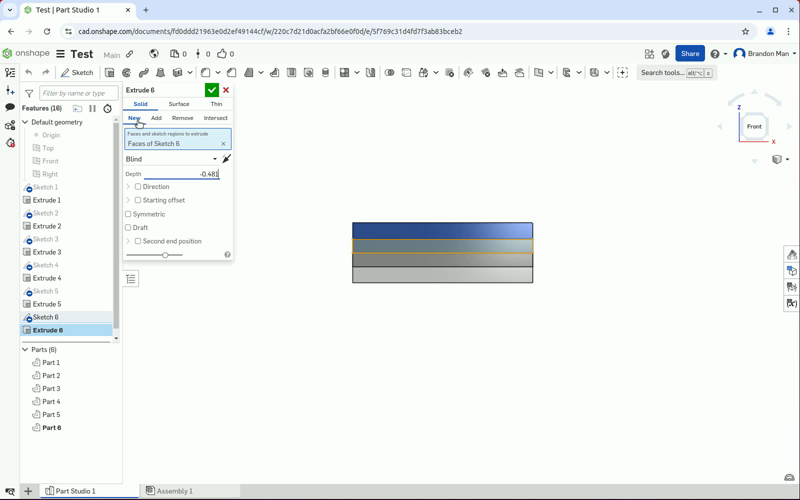
key(enter)
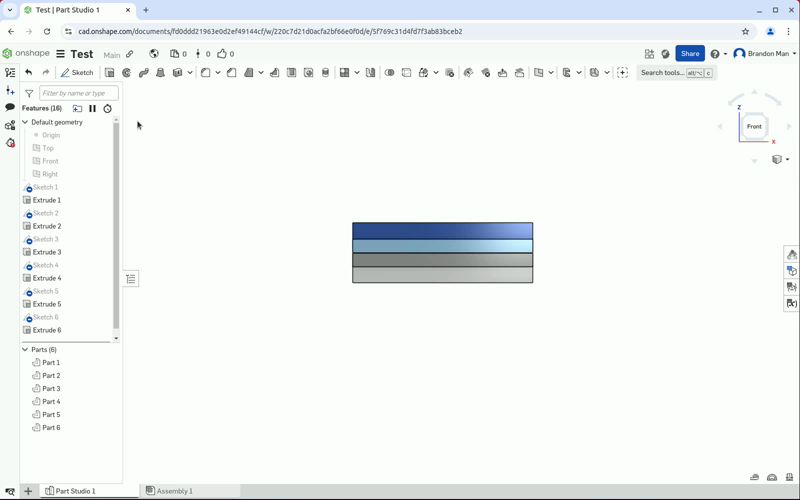
key(shift+h)
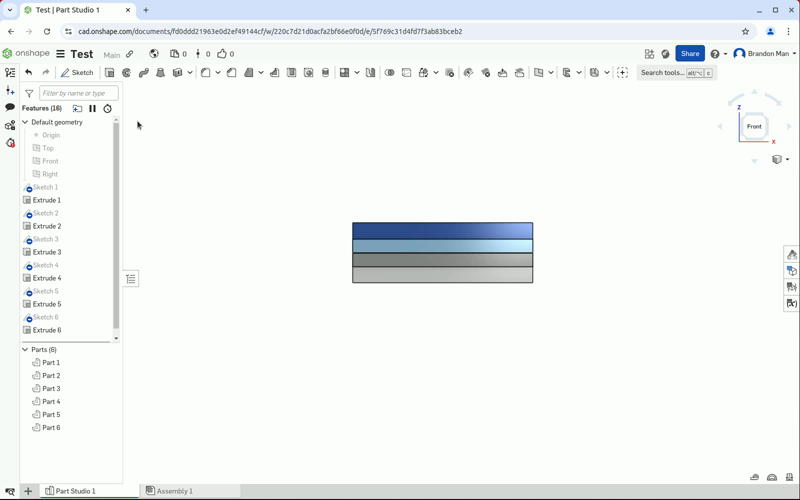
key(shift+h)
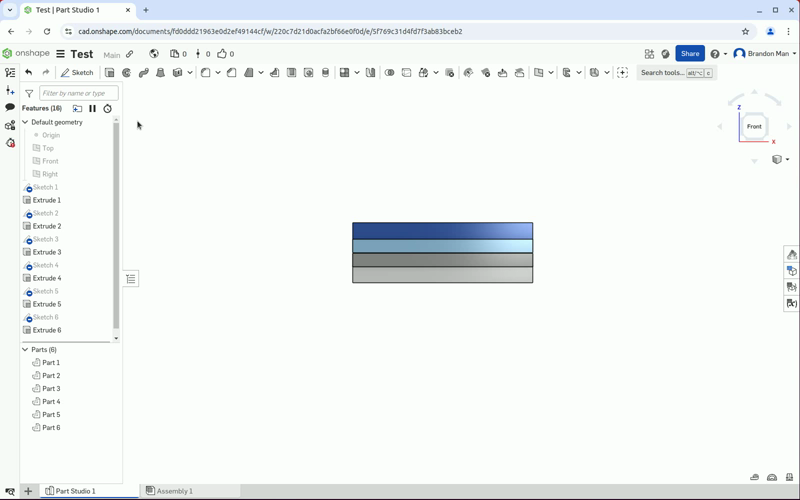
mouse_move(69, 189)
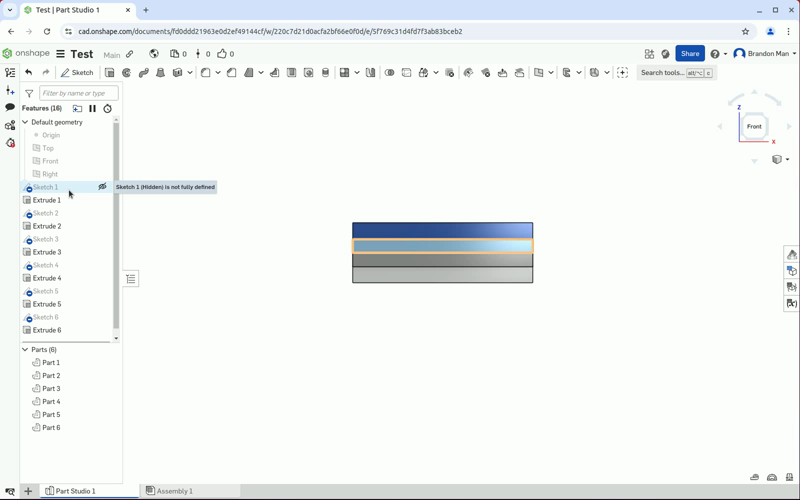
click(69, 189)
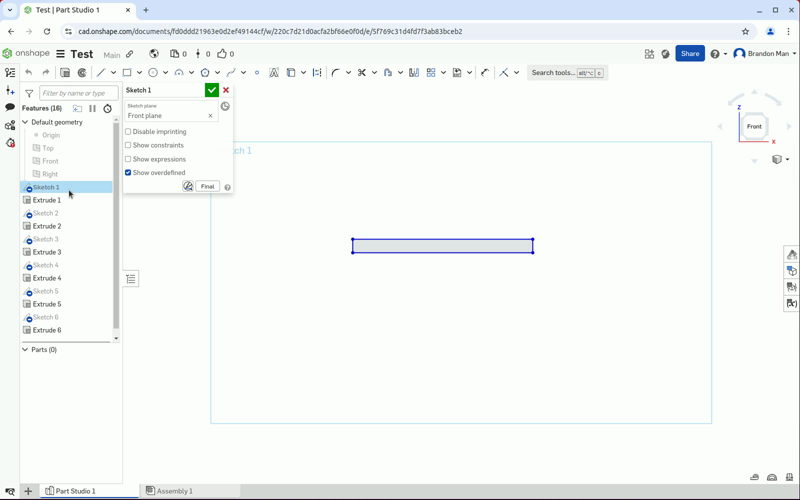
mouse_move(229, 92)
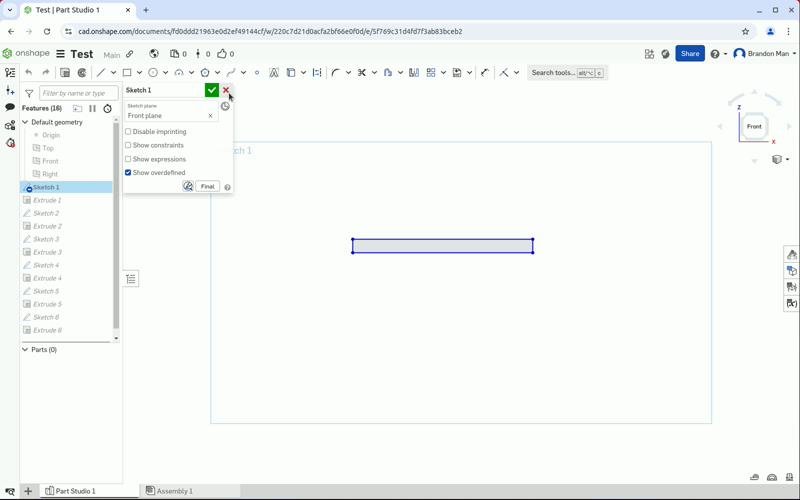
click(229, 92)
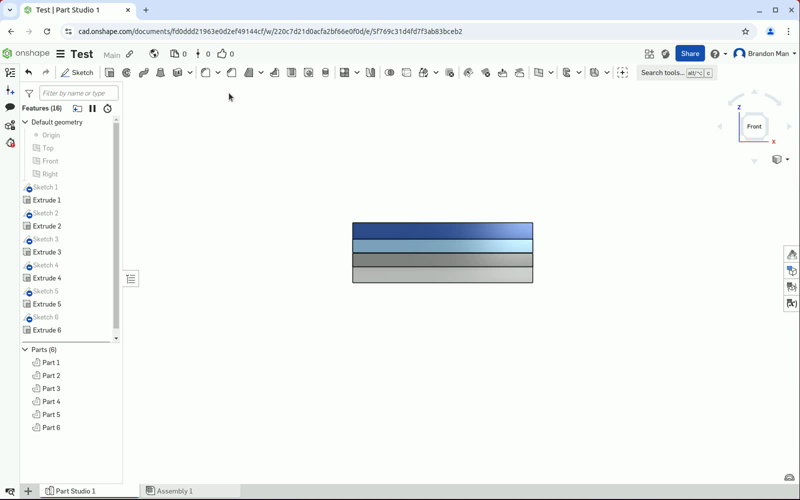
mouse_move(73, 352)
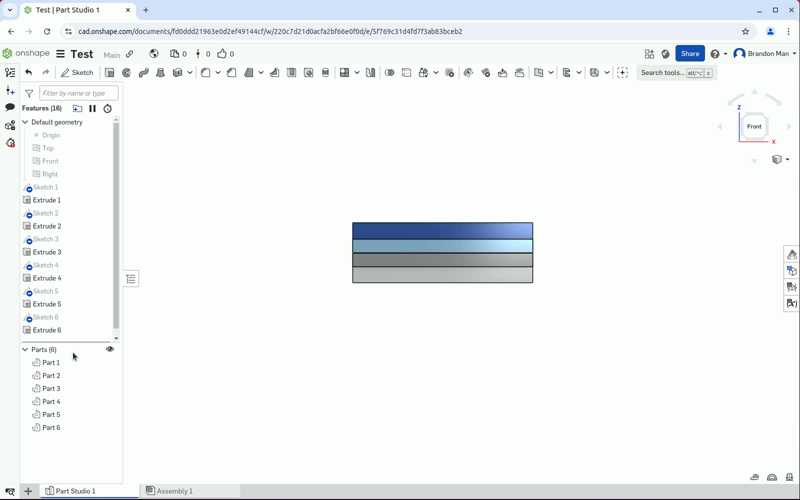
key(y)
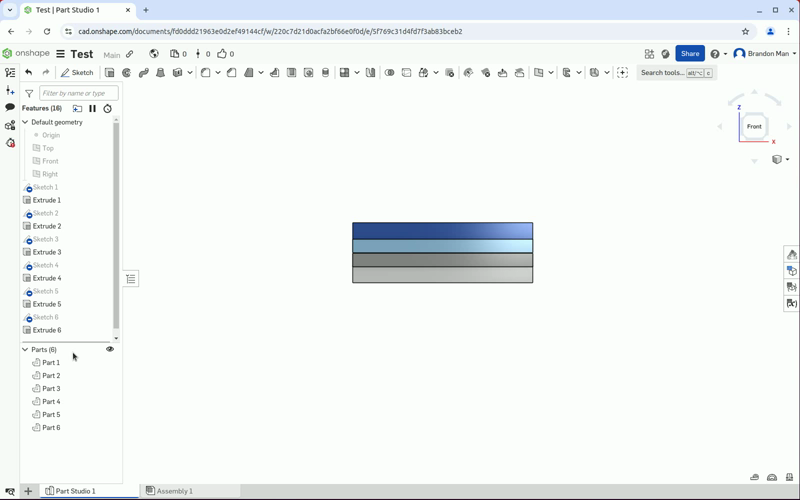
key(shift+p)
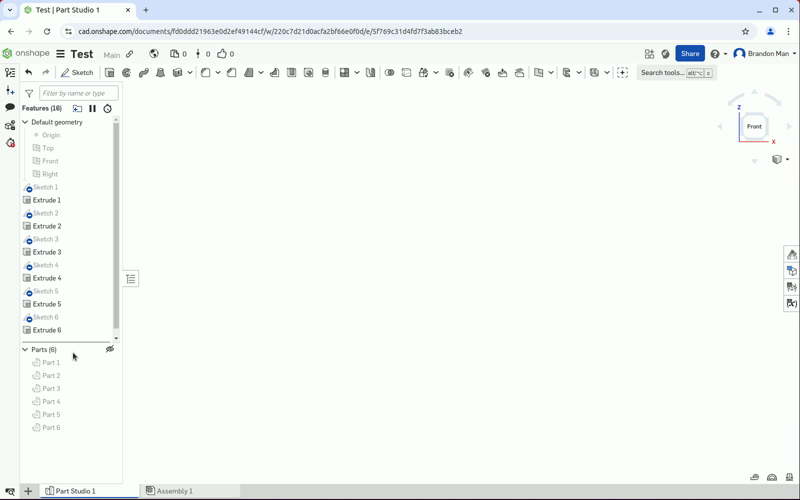
key(space)
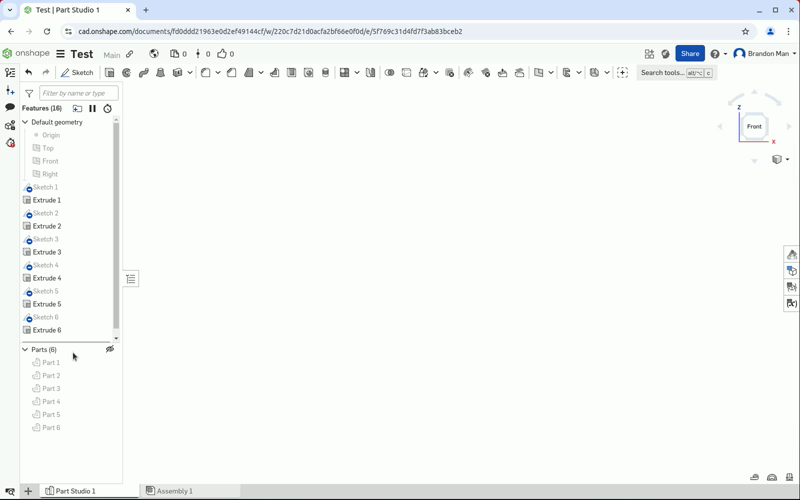
key_down(shift)
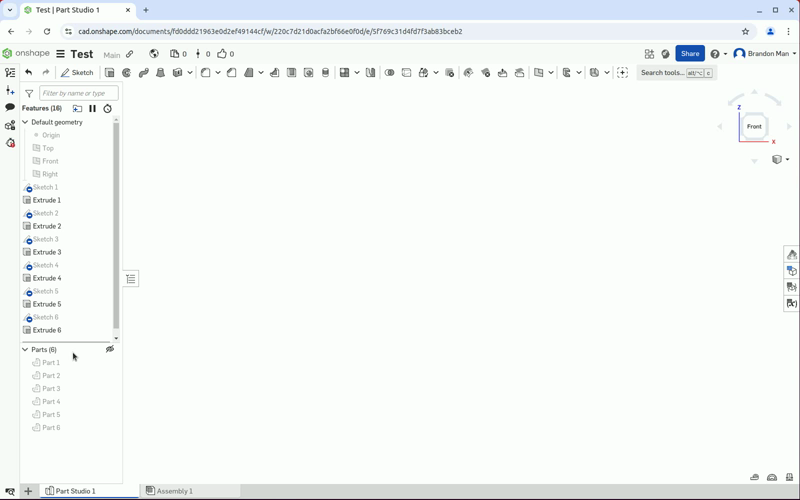
key(left)
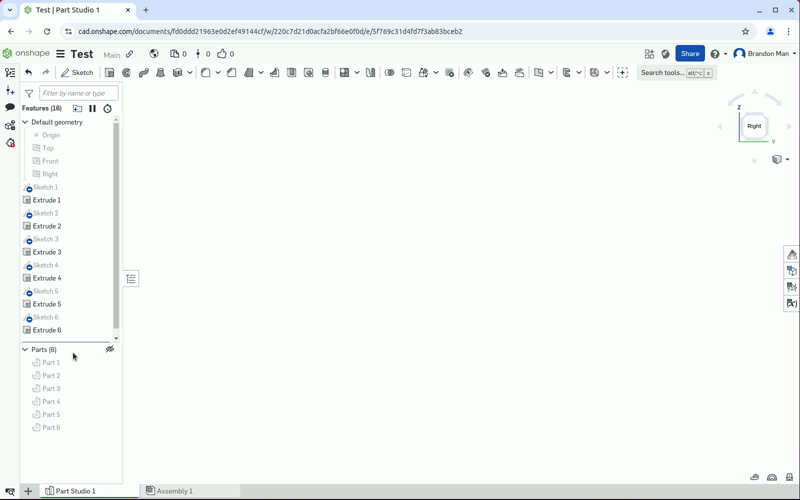
key_up(shift)
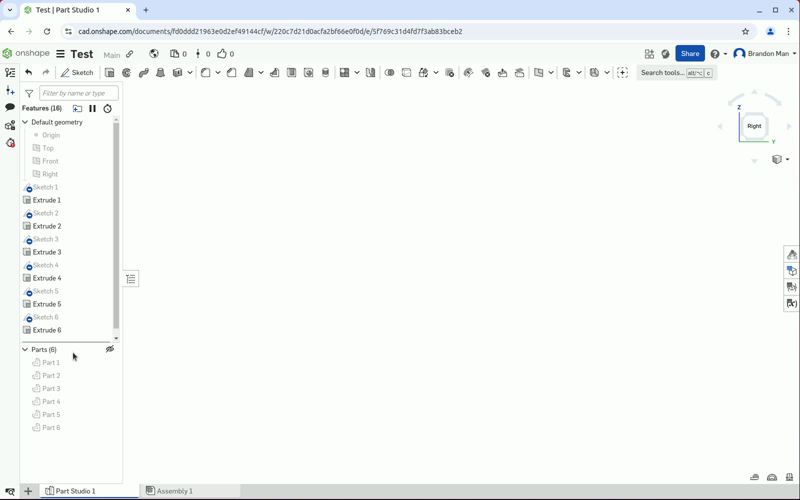
mouse_move(73, 352)
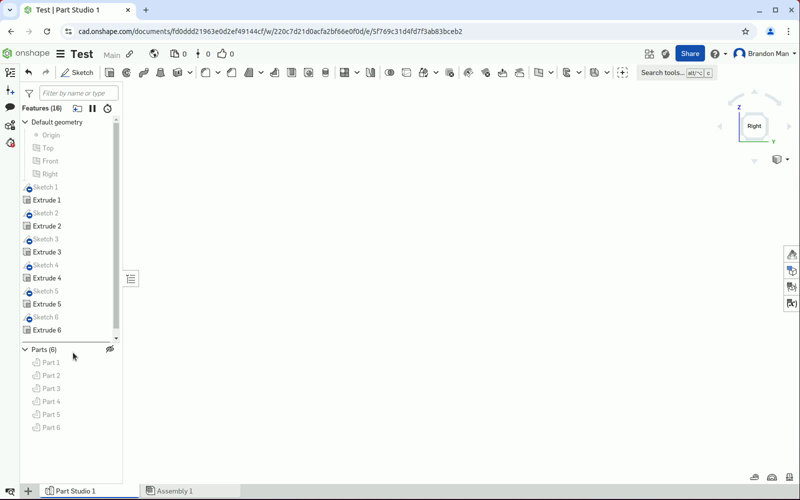
key(shift+y)
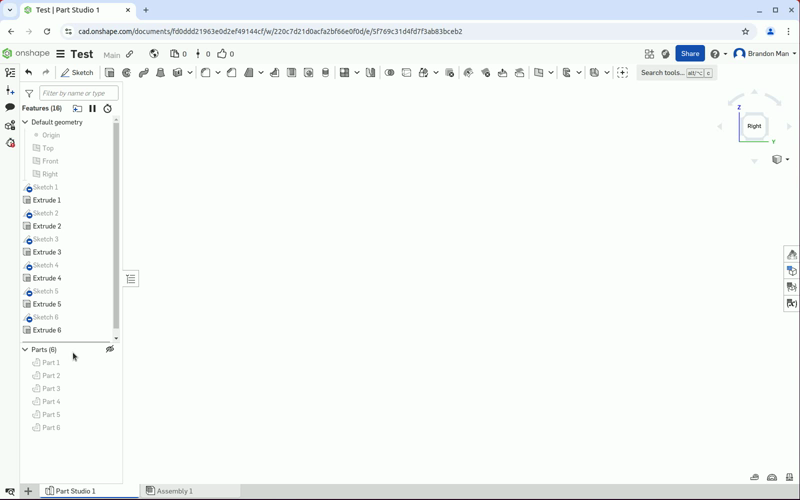
key(shift+s)
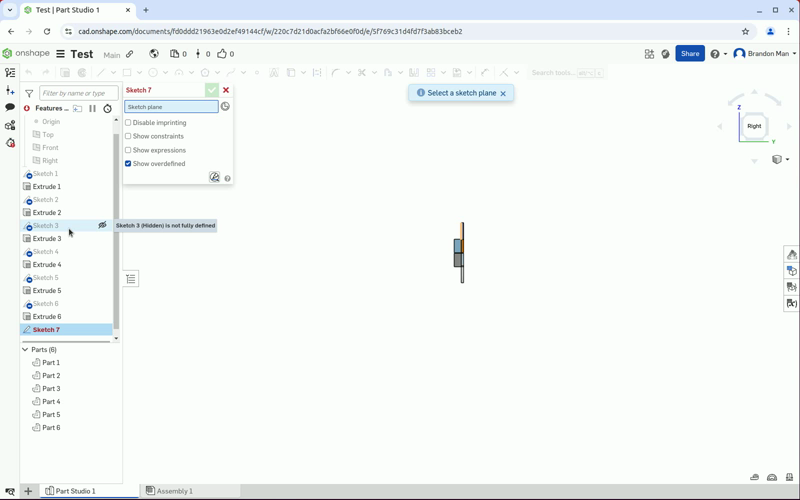
scroll(3)
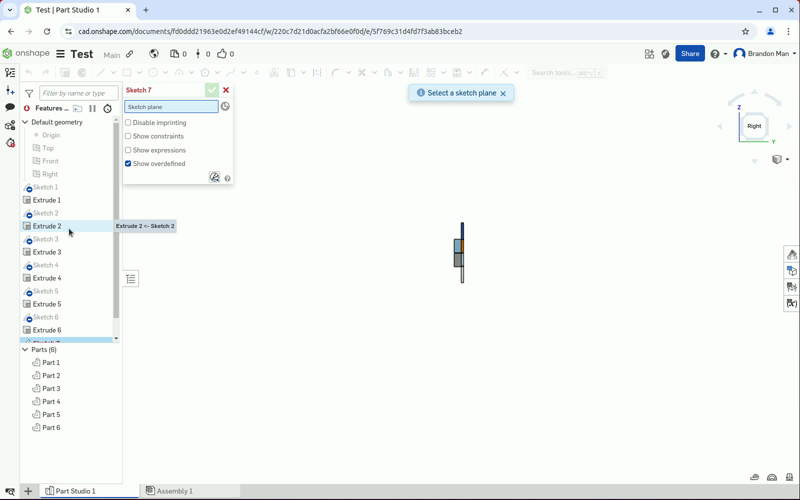
mouse_move(69, 176)
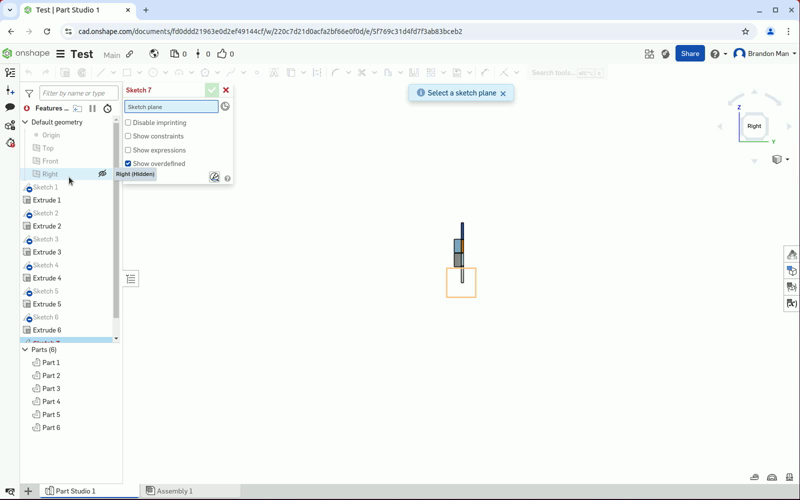
click(69, 176)
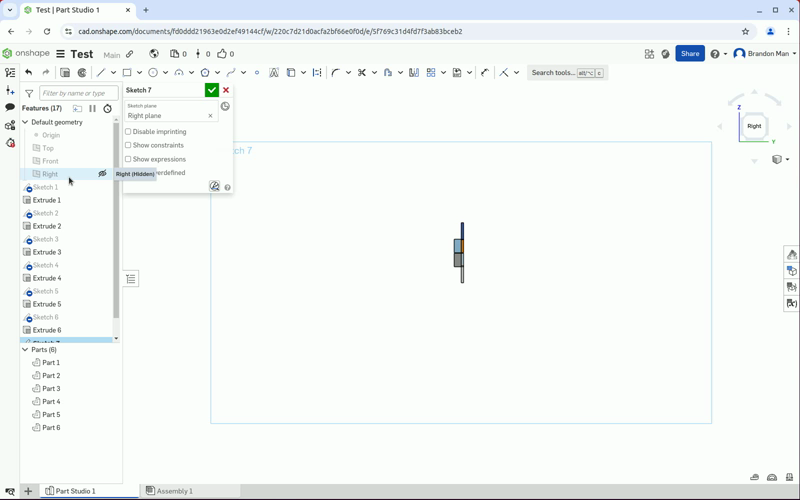
mouse_move(73, 352)
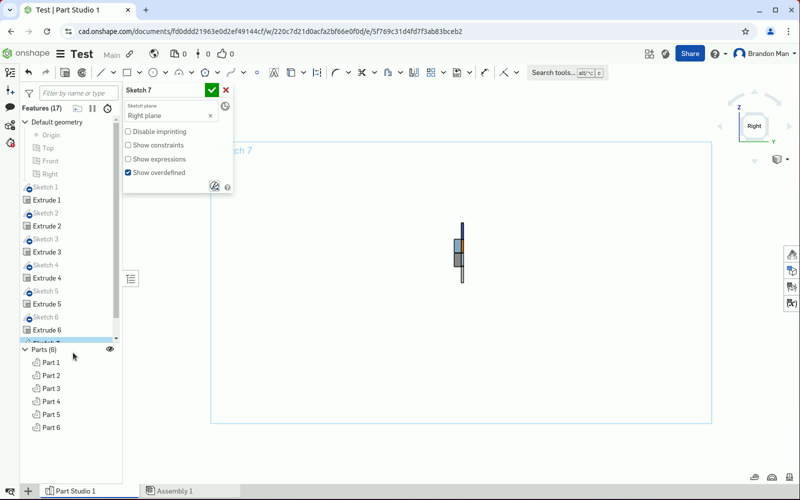
key(y)
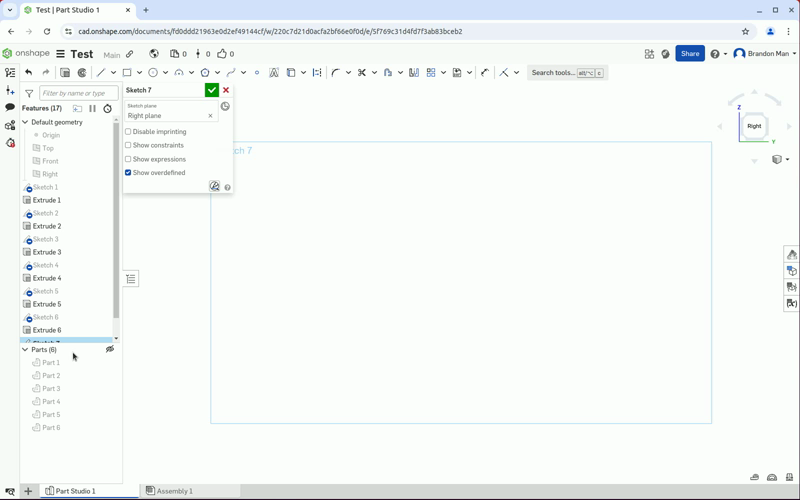
key(c)
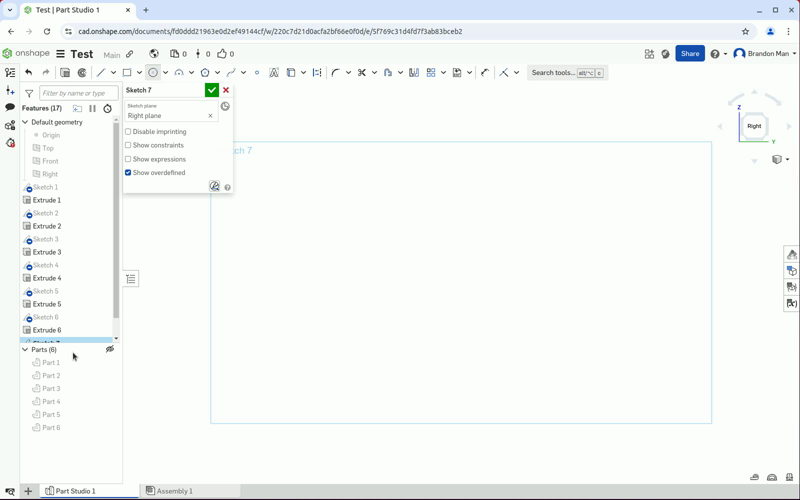
key_down(shift)
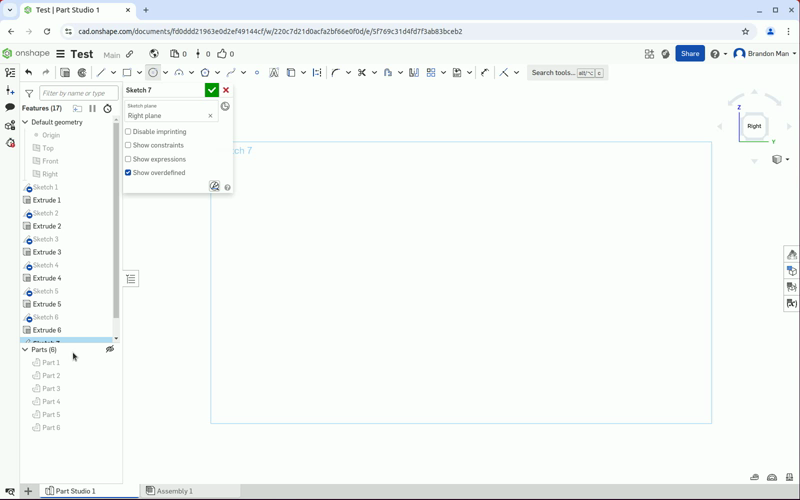
mouse_move(449, 252)
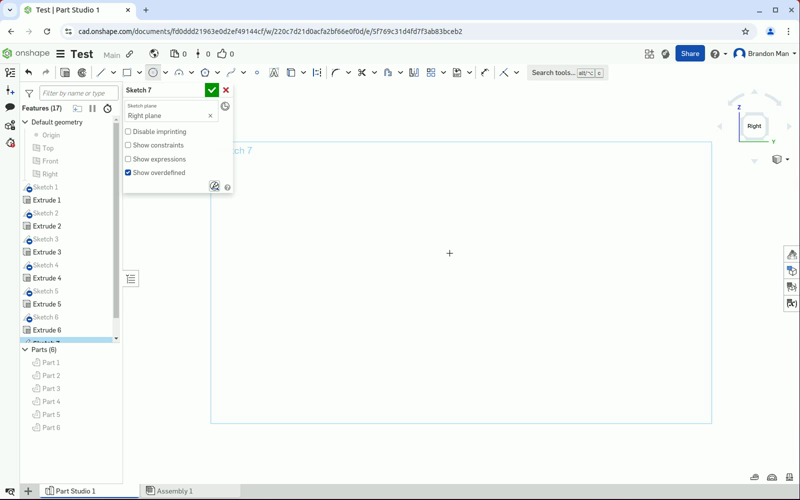
click(449, 252)
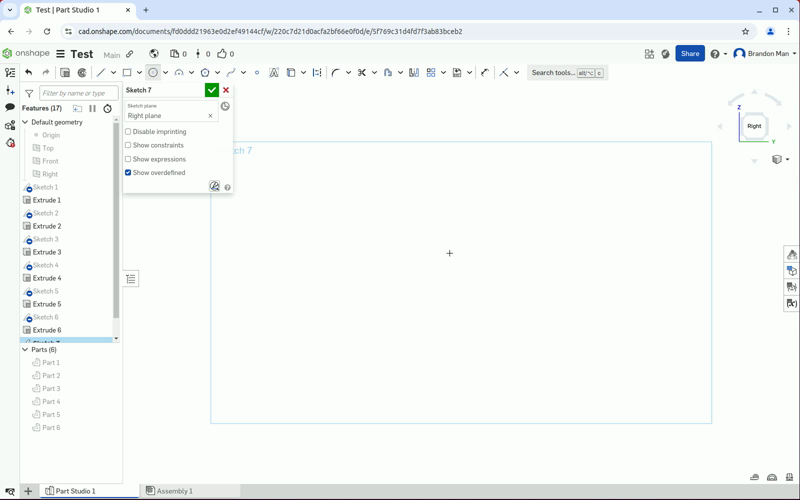
key_up(shift)
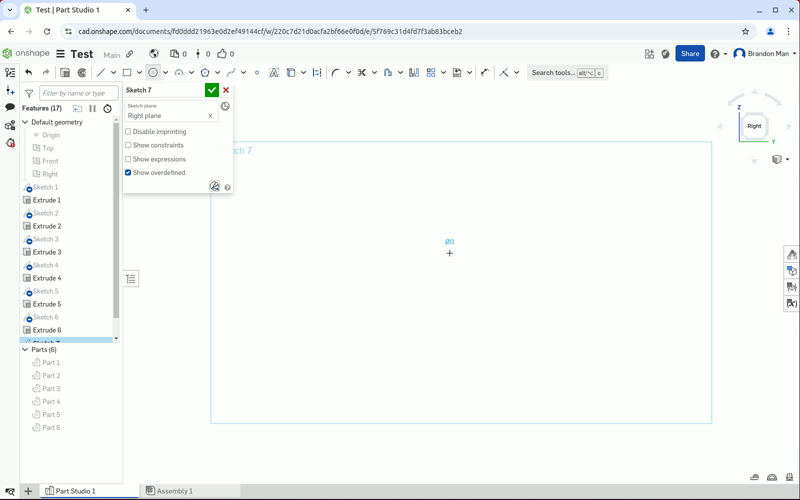
mouse_move(456, 252)
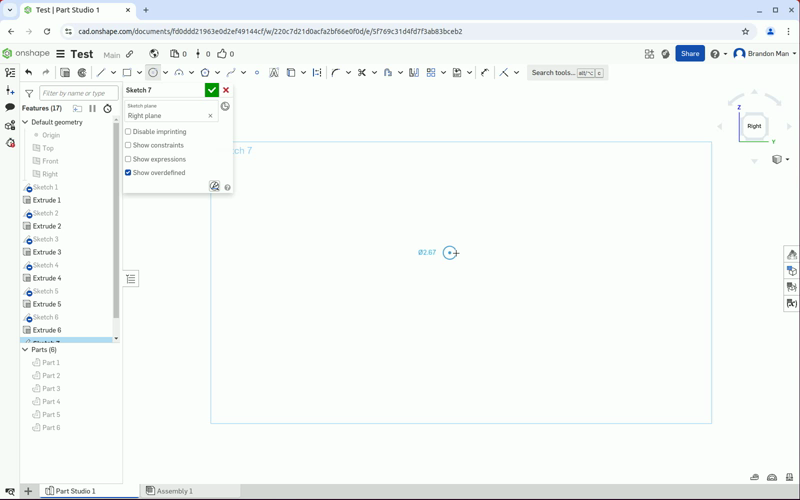
click(456, 252)
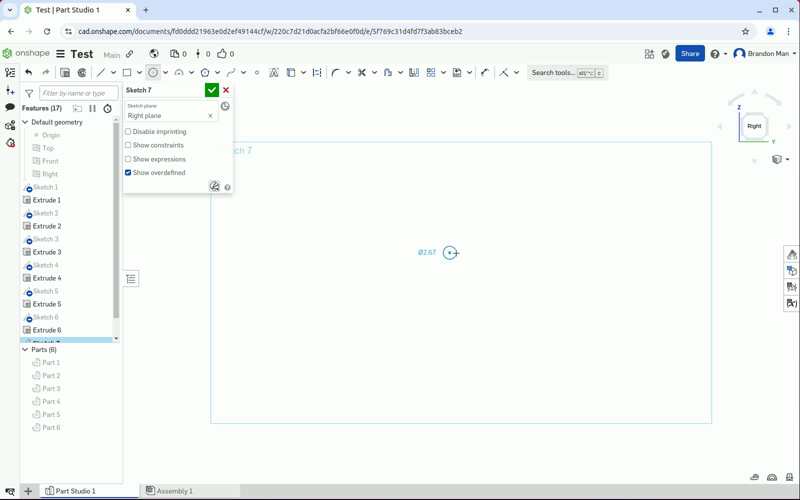
key(esc)
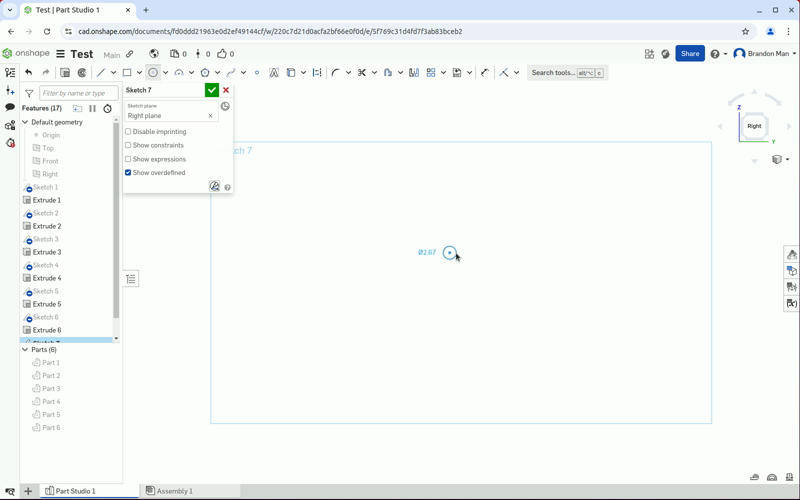
key(c)
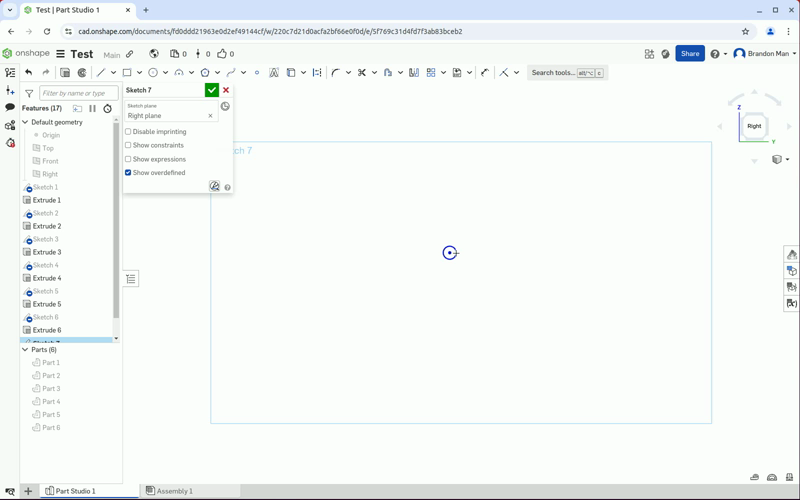
key_down(shift)
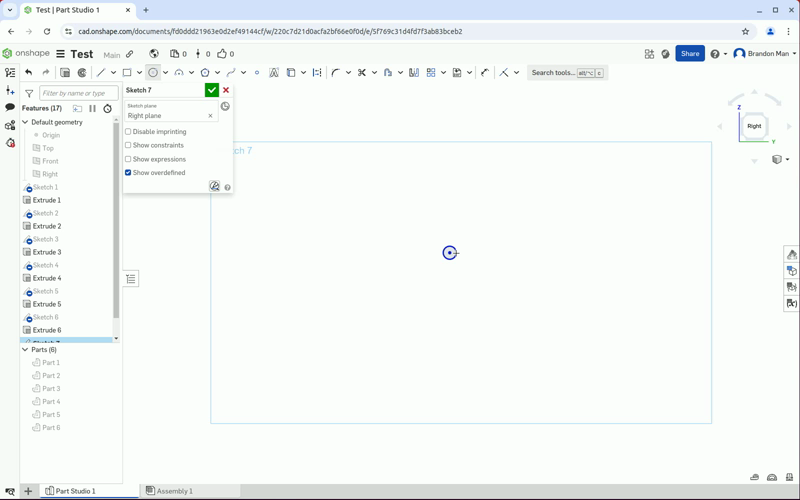
mouse_move(449, 252)
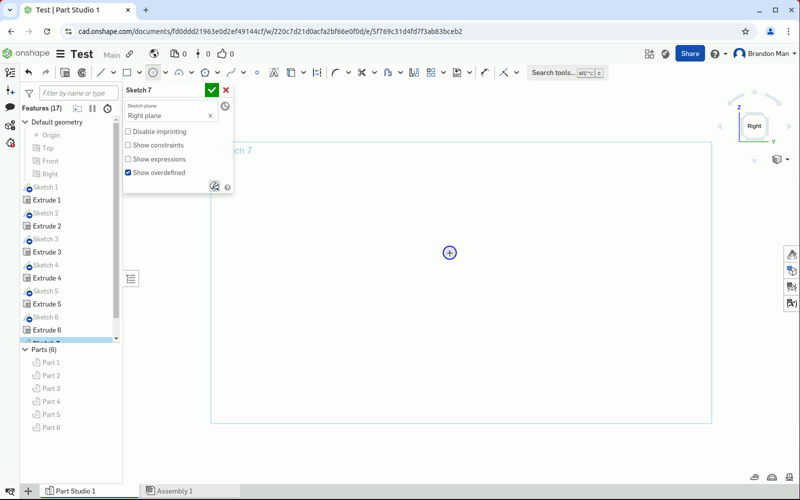
click(449, 252)
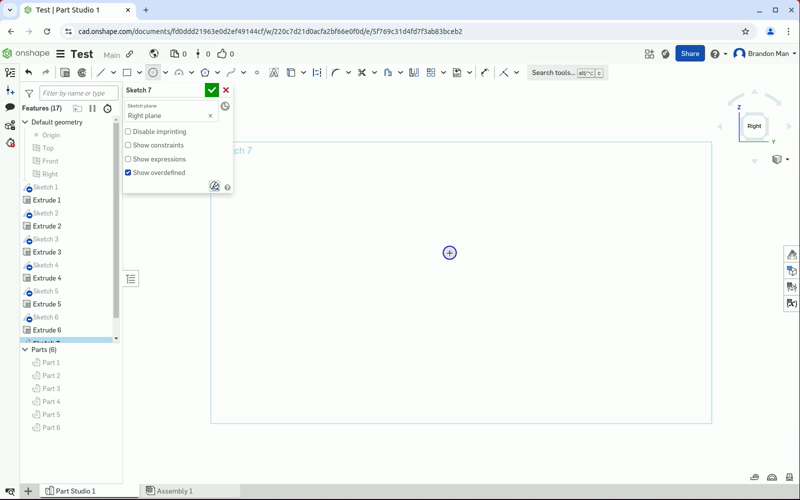
key_up(shift)
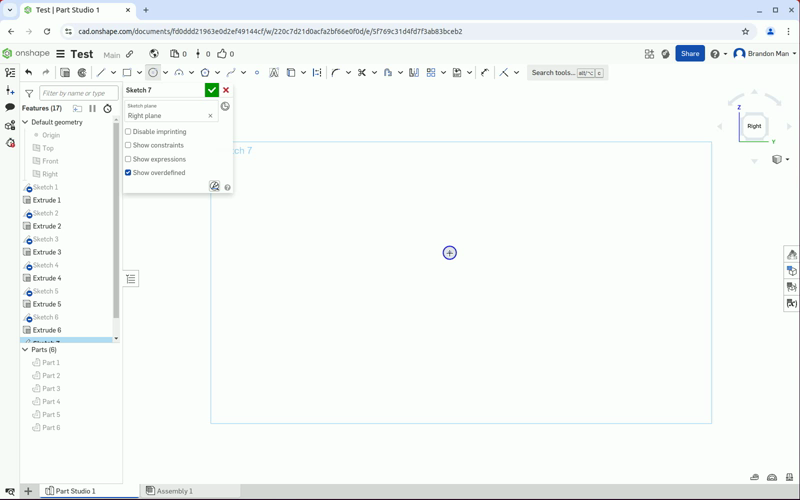
mouse_move(453, 252)
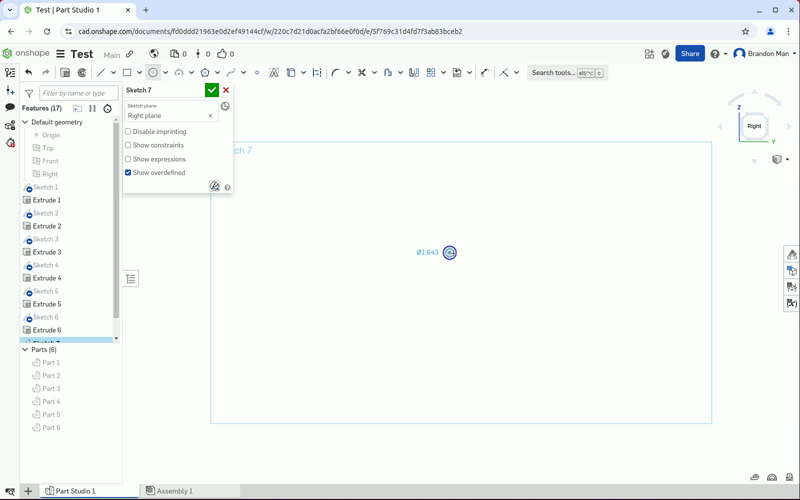
scroll(6)
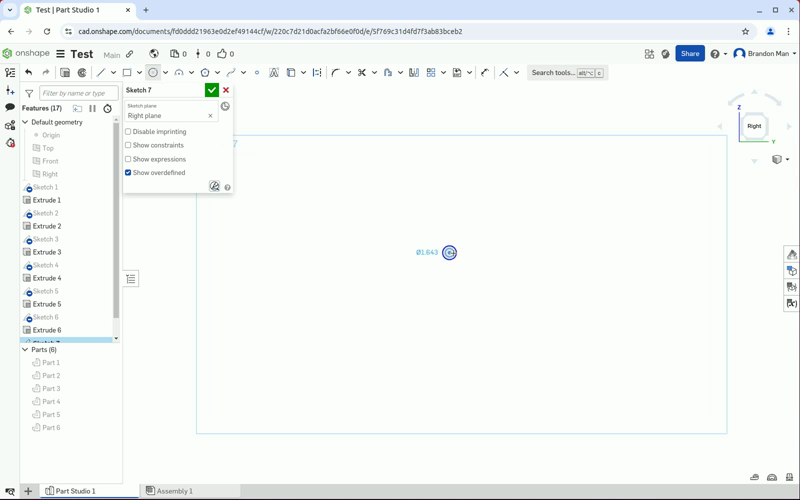
scroll(6)
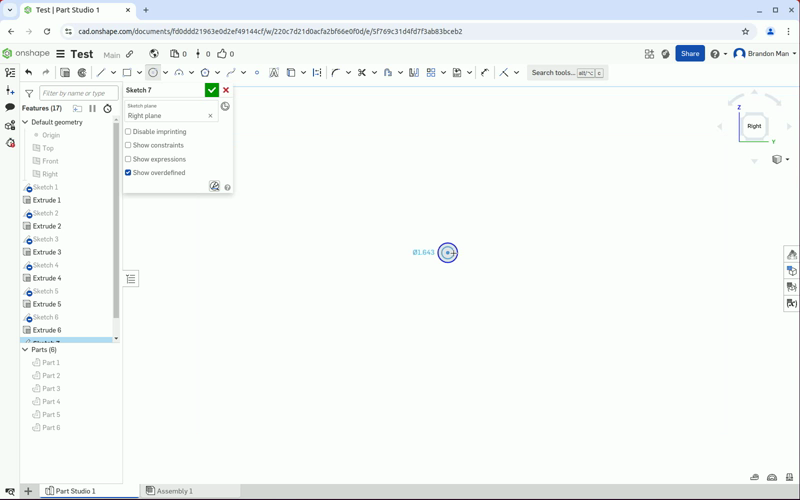
scroll(6)
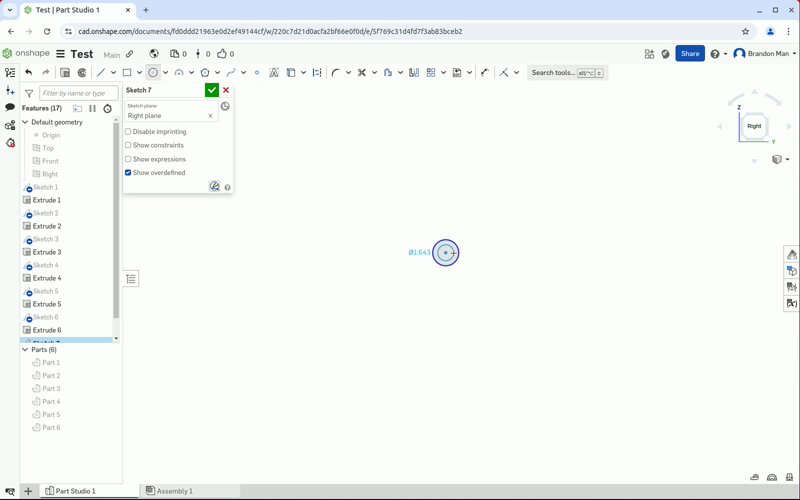
scroll(6)
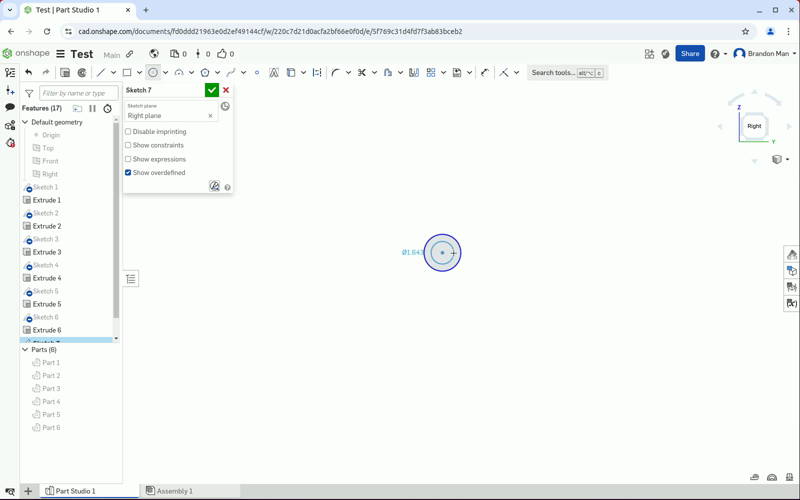
scroll(6)
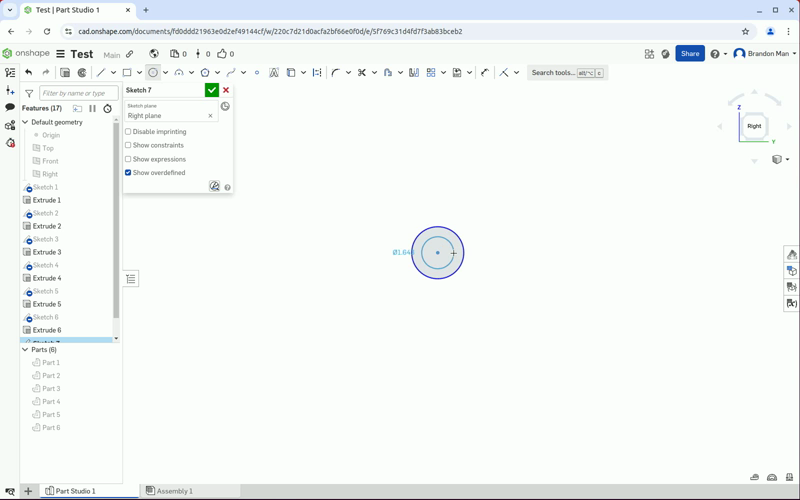
scroll(6)
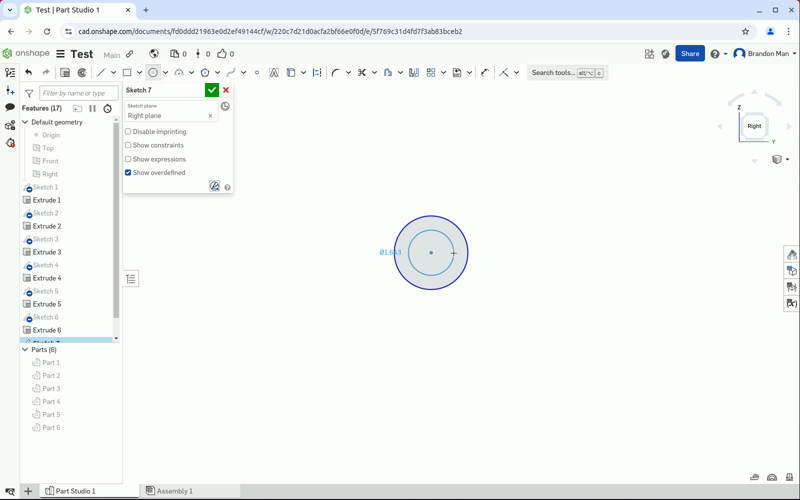
scroll(6)
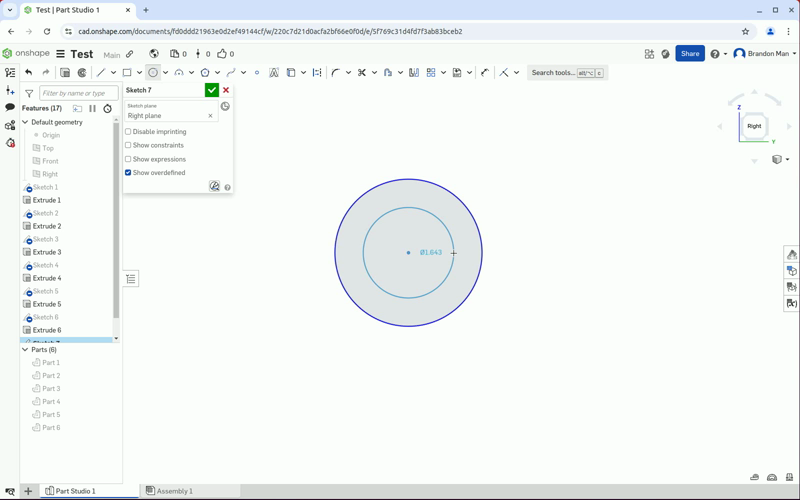
click(453, 252)
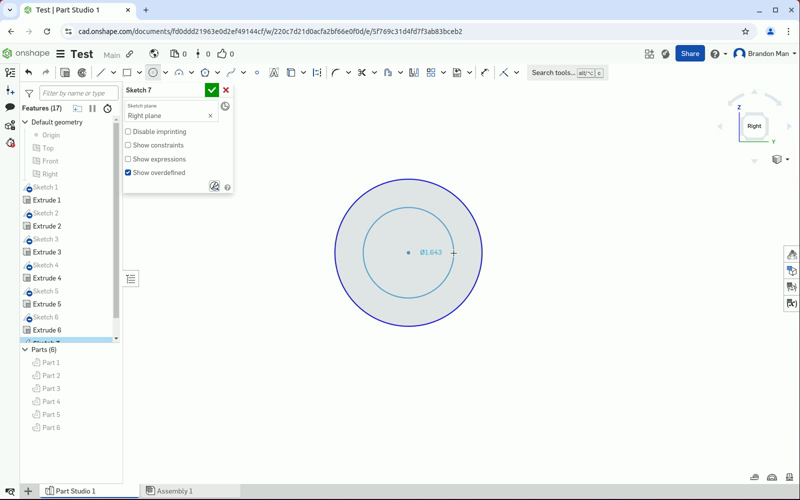
scroll(-6)
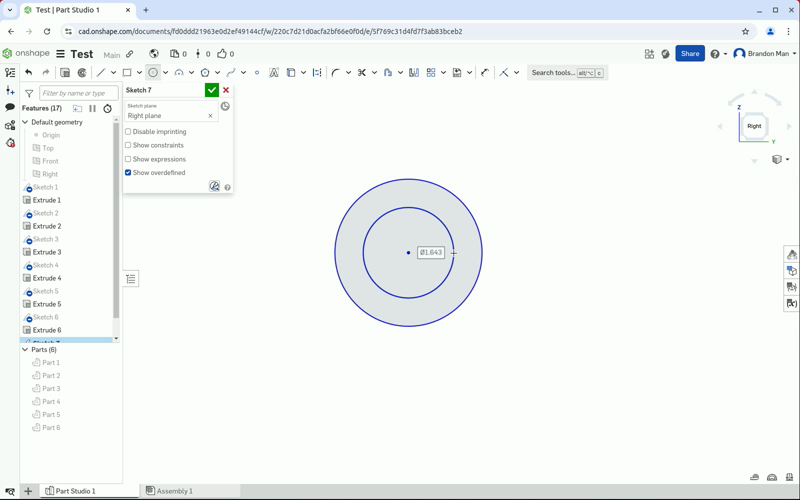
scroll(-6)
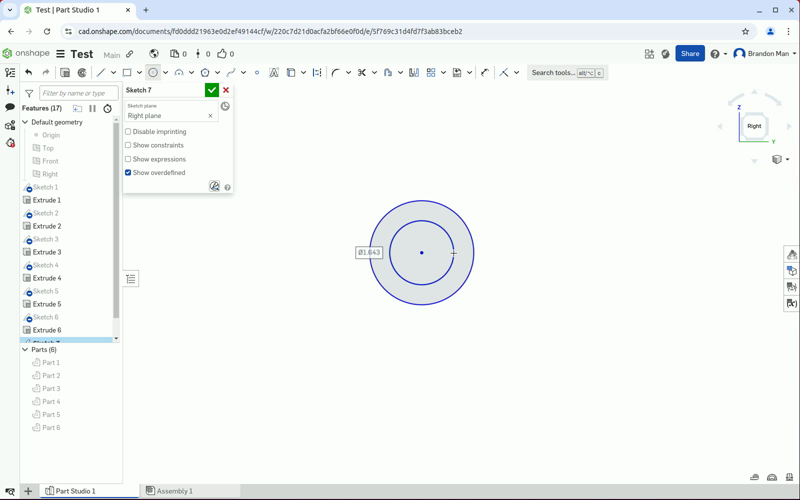
scroll(-6)
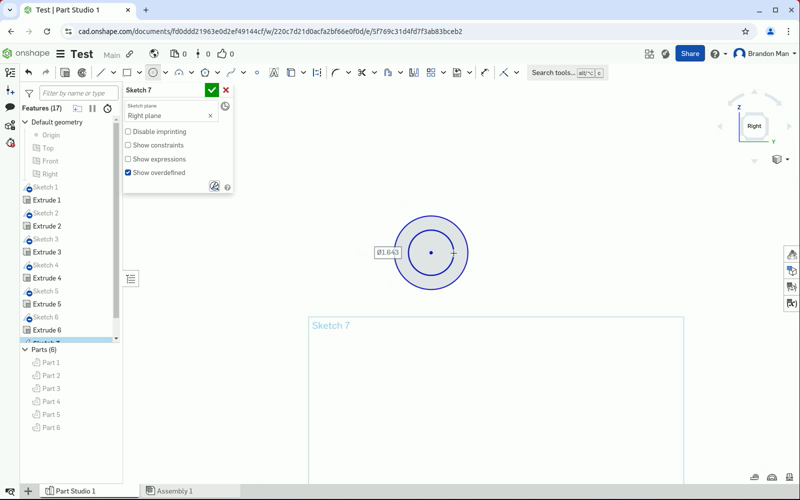
scroll(-6)
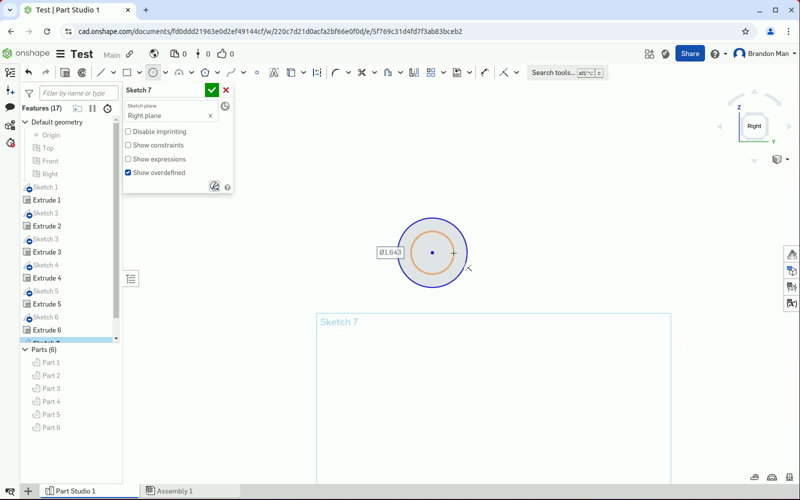
scroll(-6)
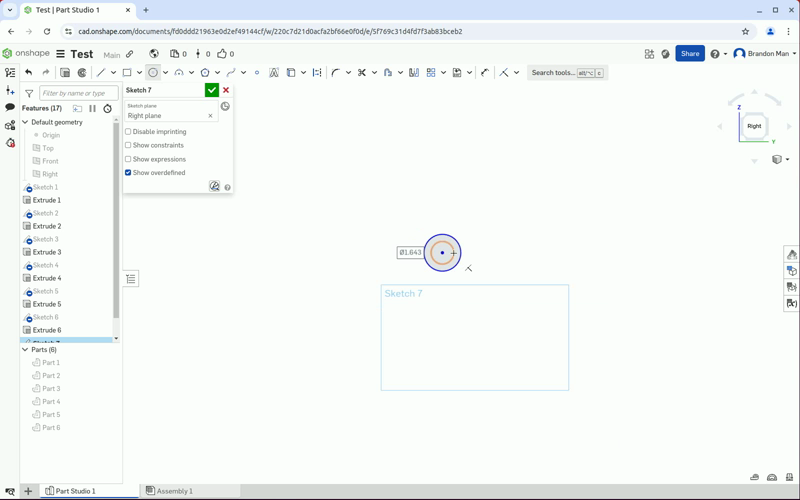
scroll(-6)
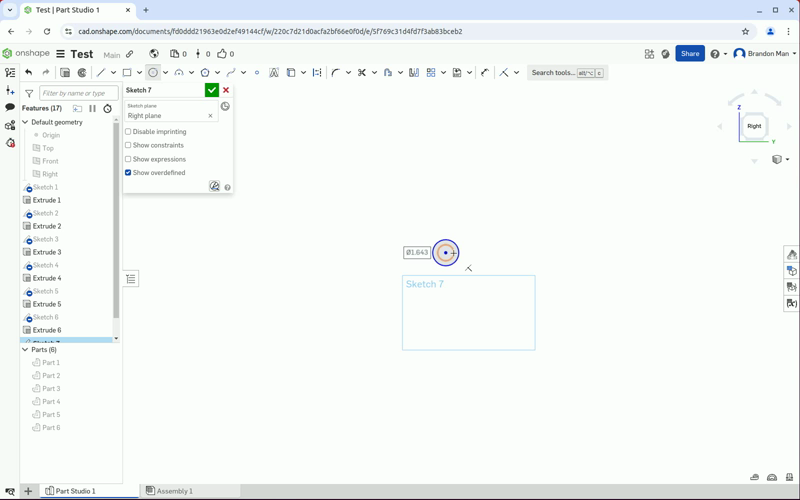
scroll(-6)
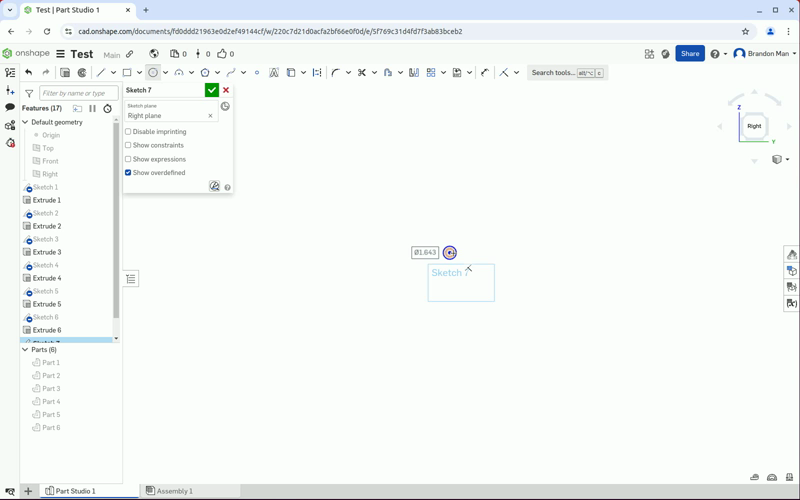
key(esc)
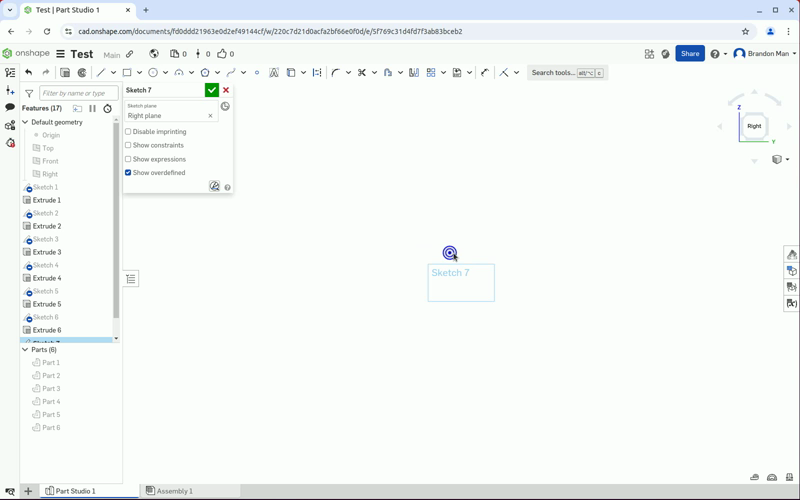
mouse_move(444, 255)
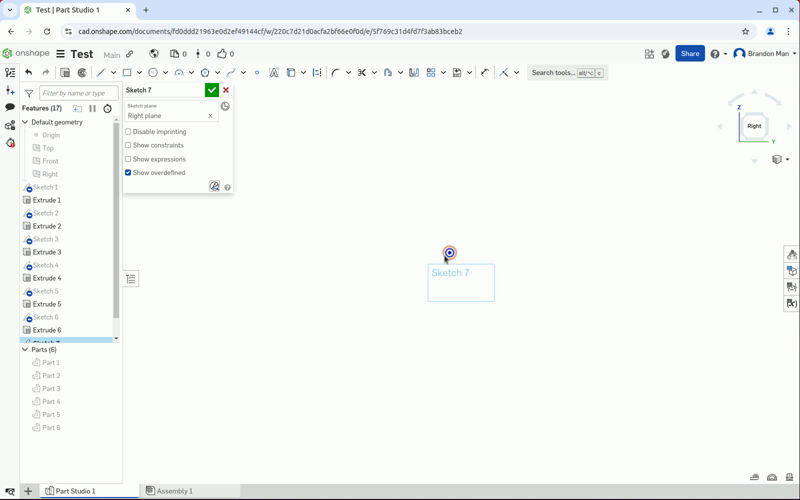
scroll(6)
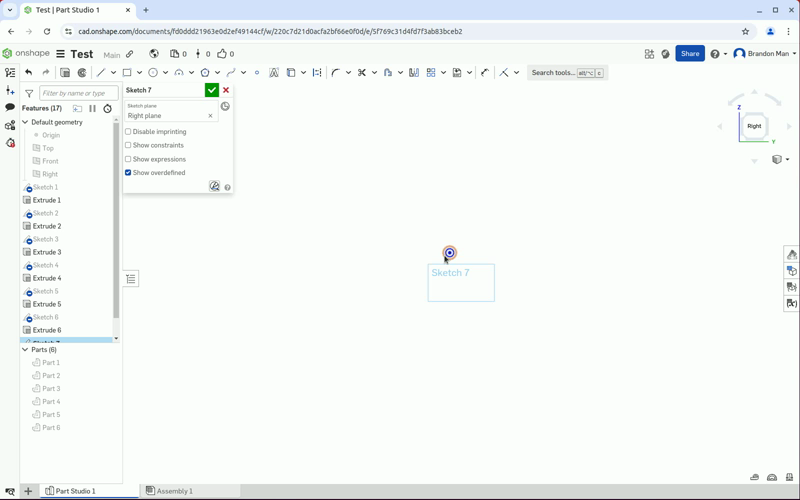
scroll(6)
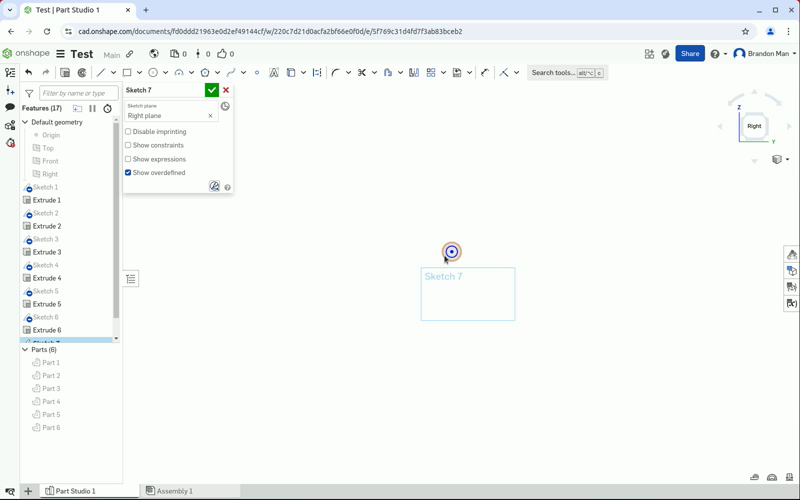
scroll(6)
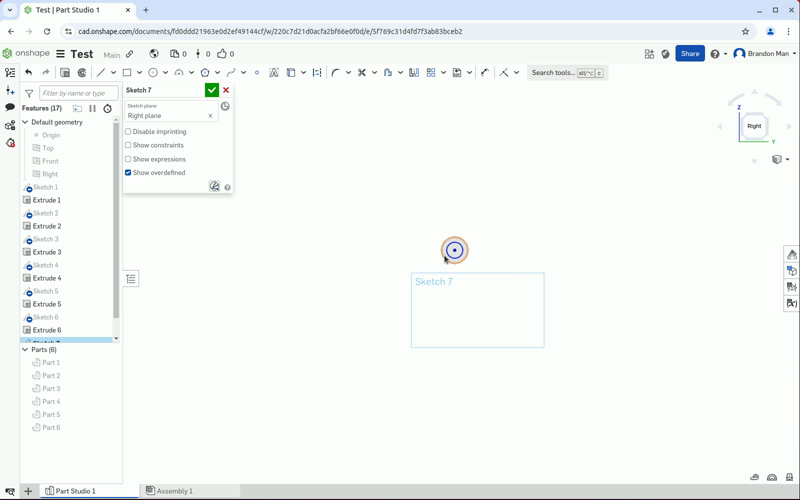
scroll(6)
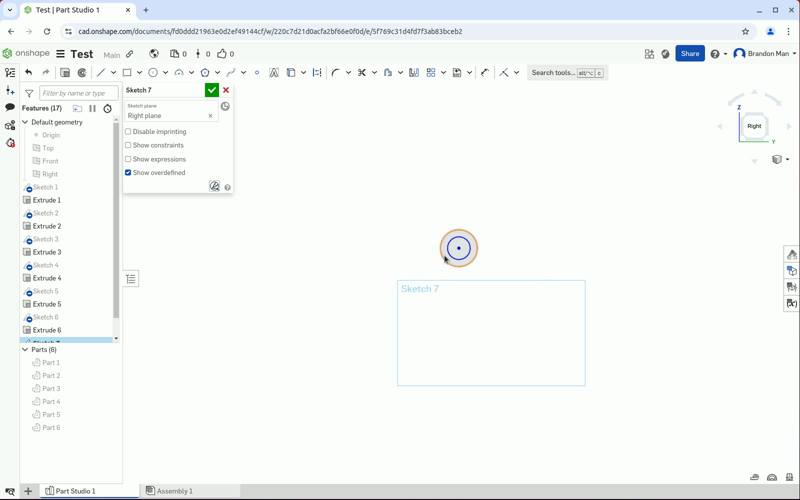
scroll(6)
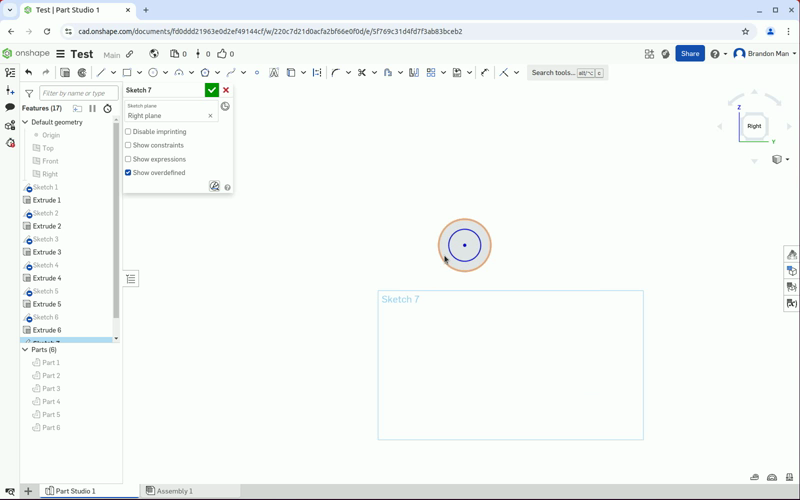
scroll(6)
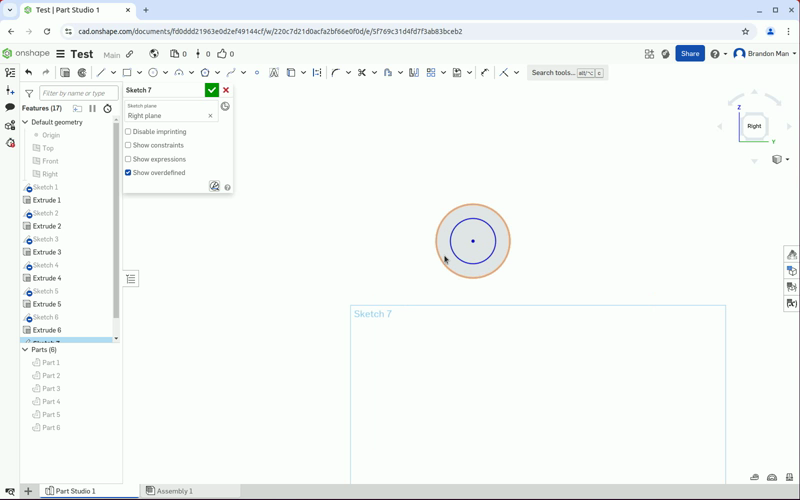
scroll(6)
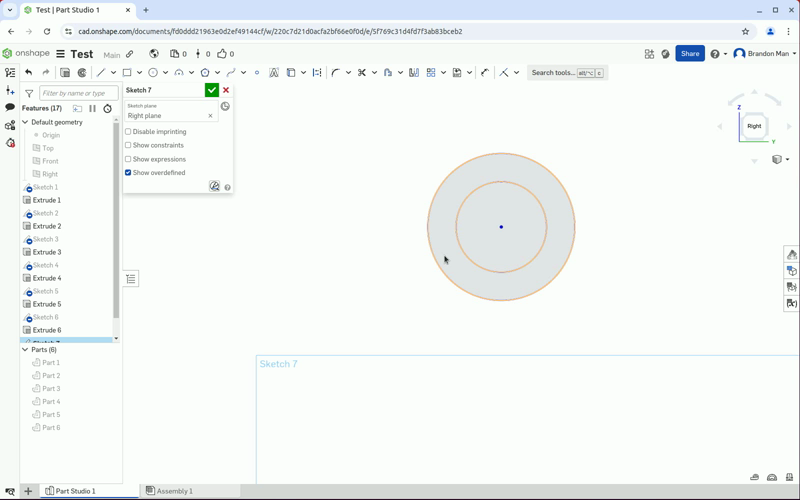
click(444, 255)
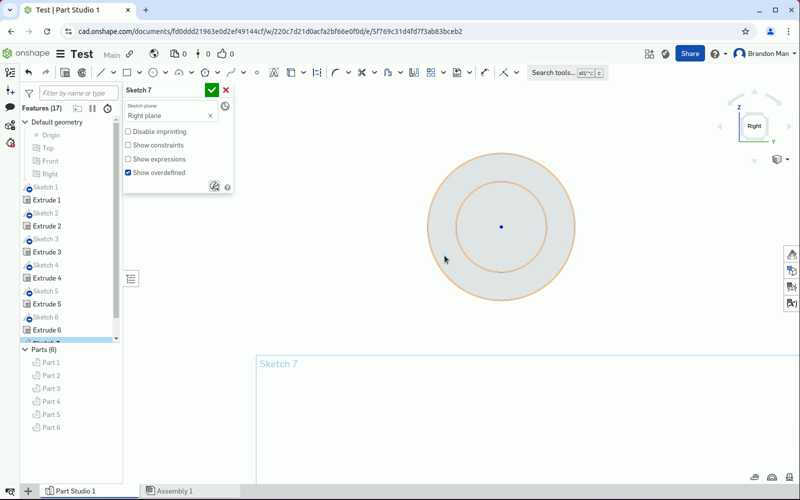
scroll(-6)
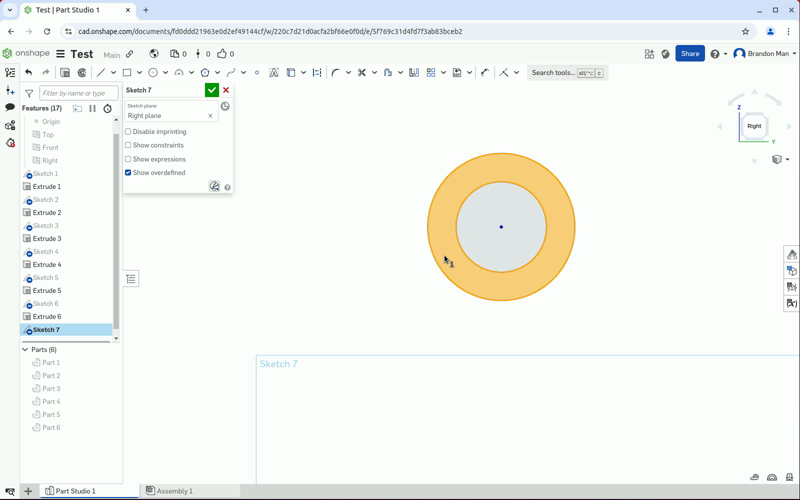
scroll(-6)
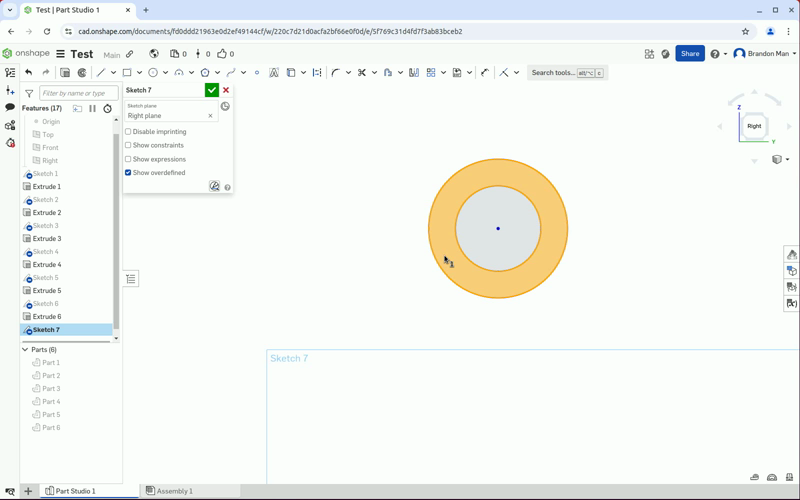
scroll(-6)
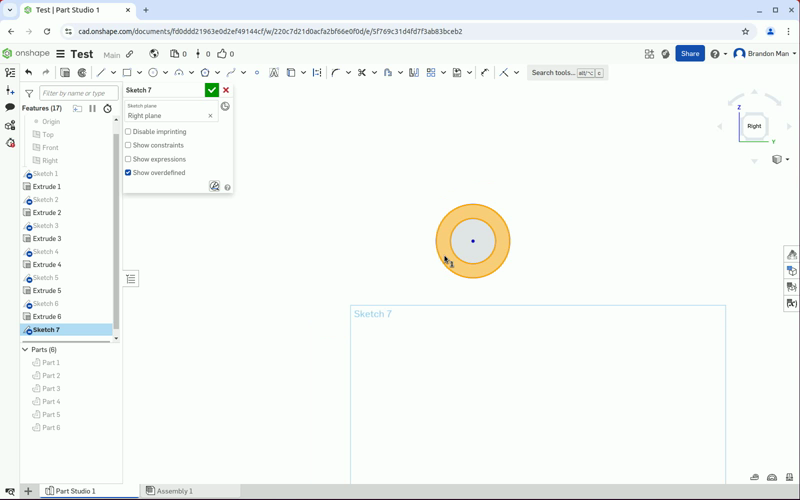
scroll(-6)
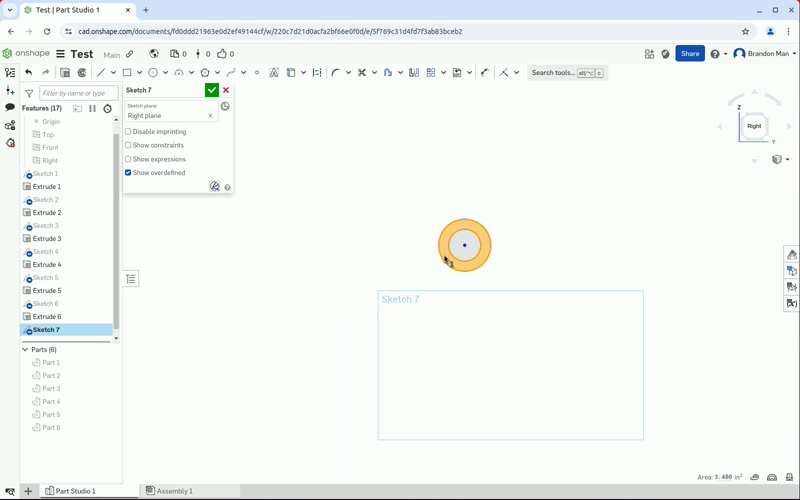
scroll(-6)
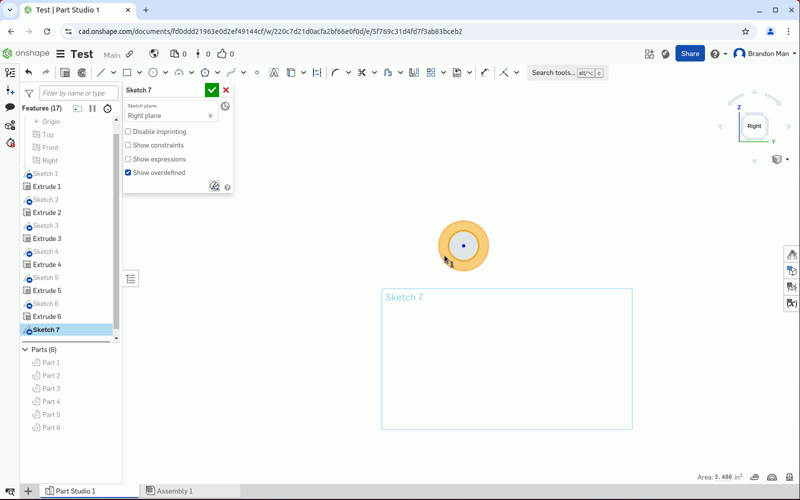
scroll(-6)
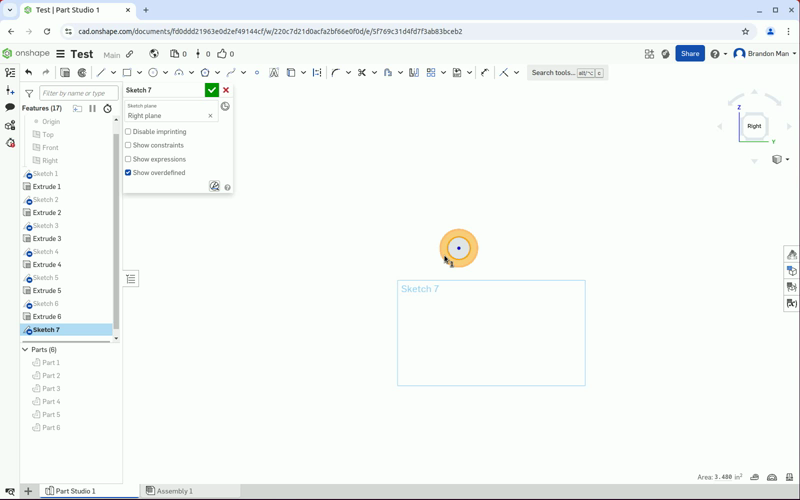
scroll(-6)
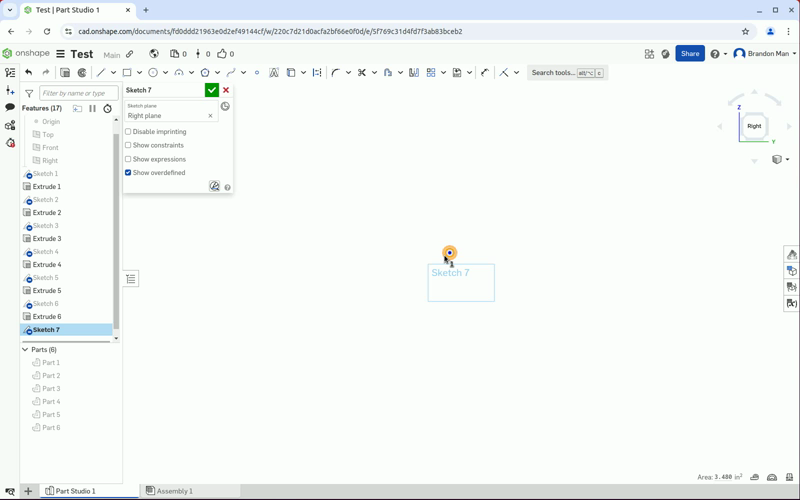
mouse_move(73, 352)
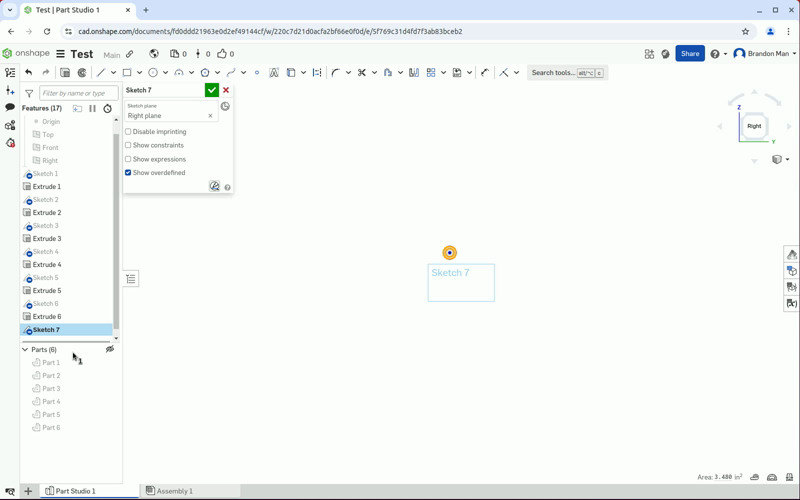
key(shift+y)
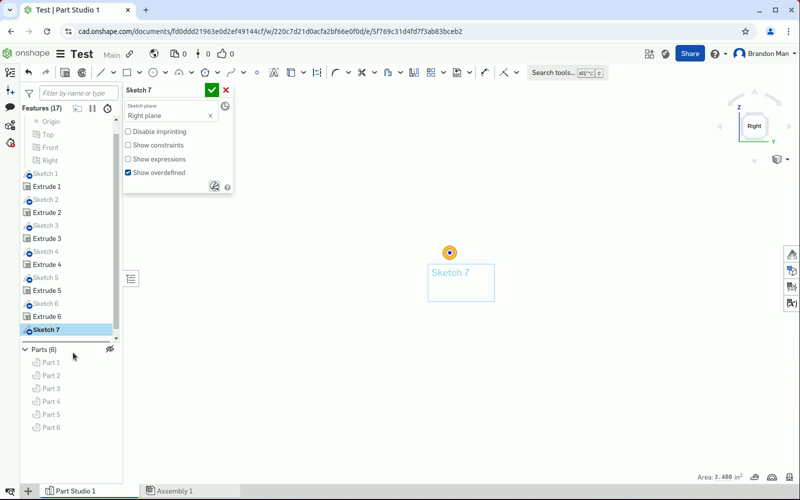
key(shift+e)
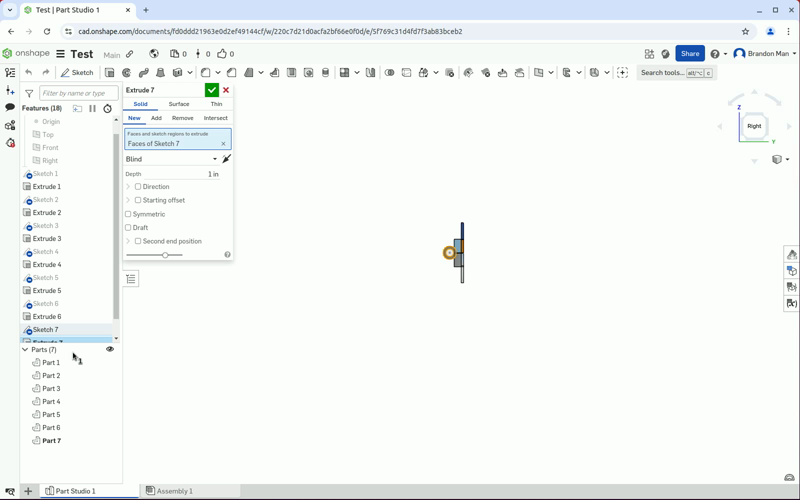
mouse_move(143, 106)
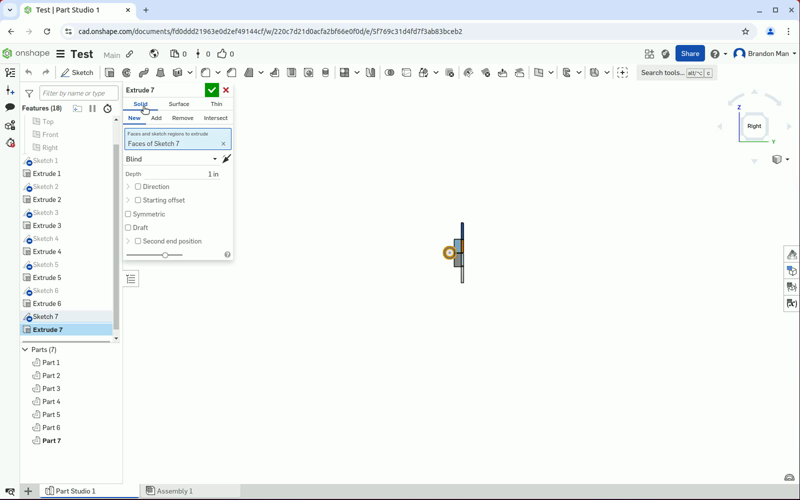
click(143, 106)
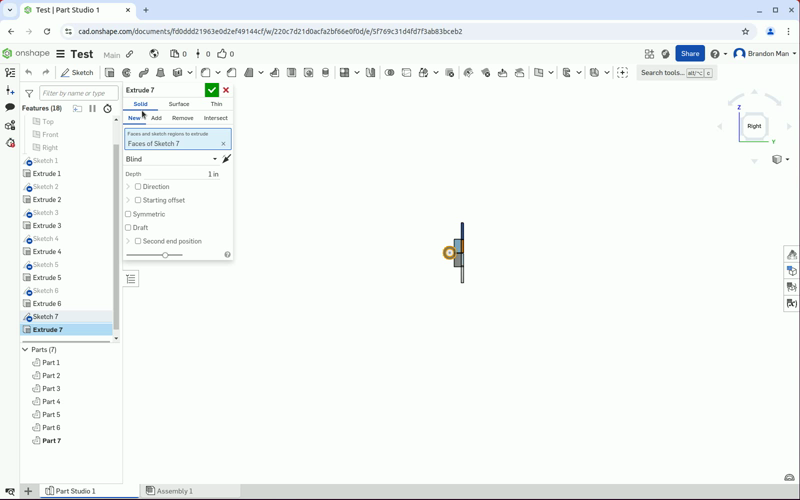
mouse_move(137, 120)
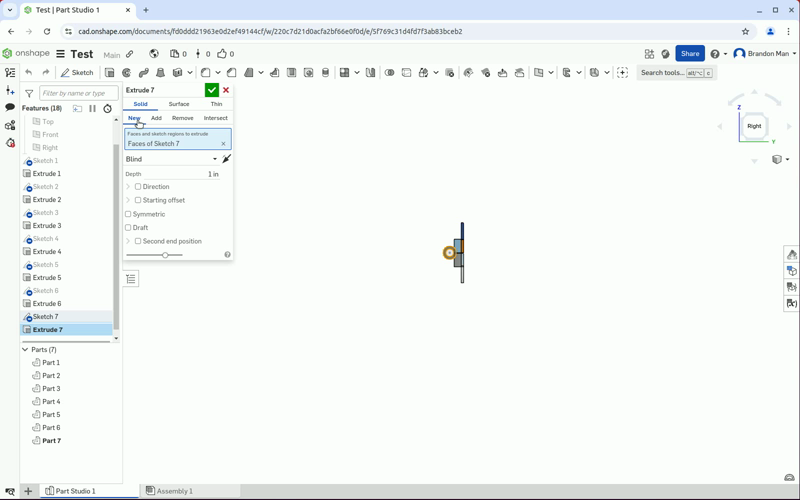
click(137, 120)
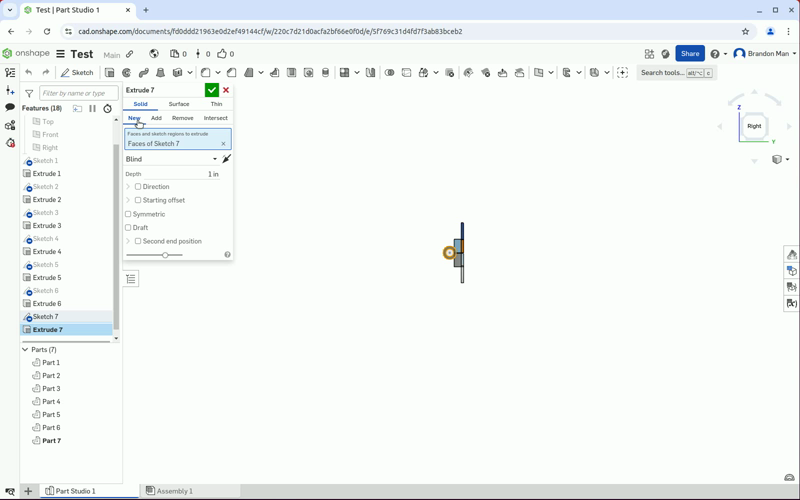
key(tab, 4)
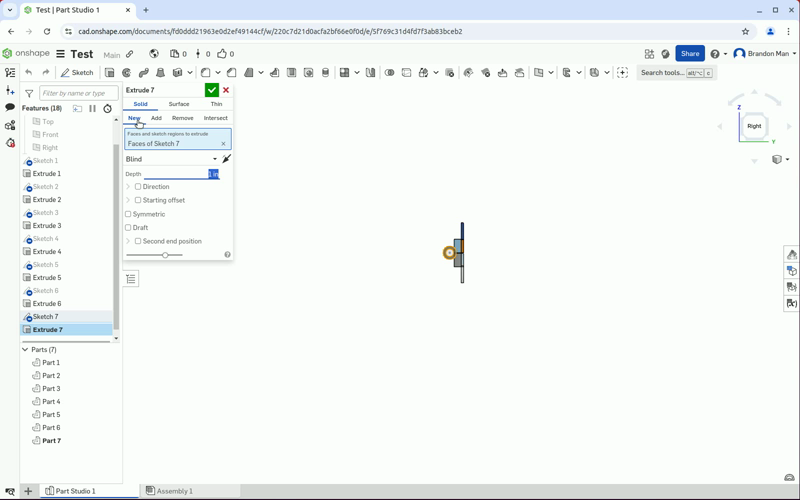
text(-23.108)
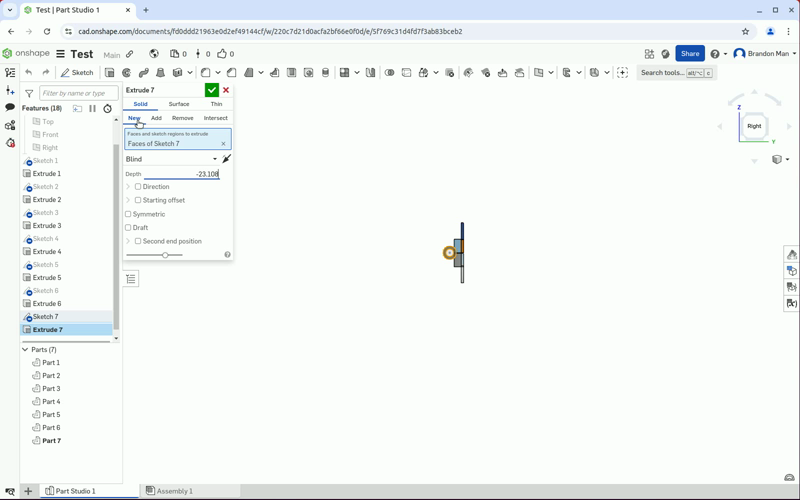
key(enter)
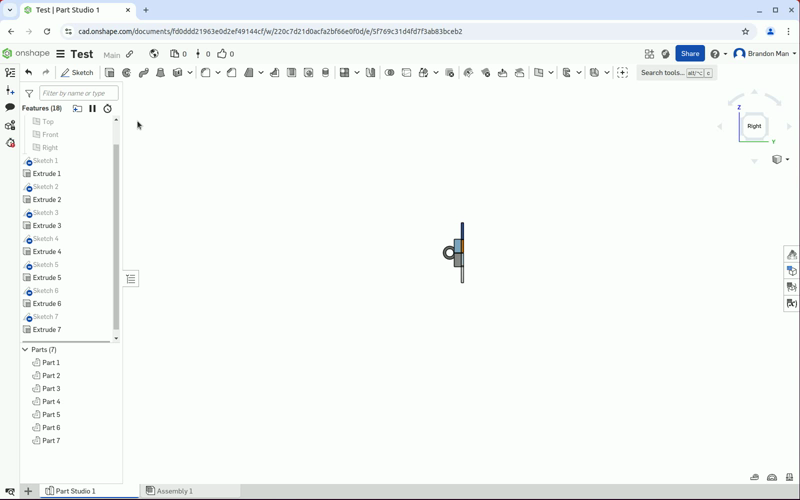
key(shift+h)
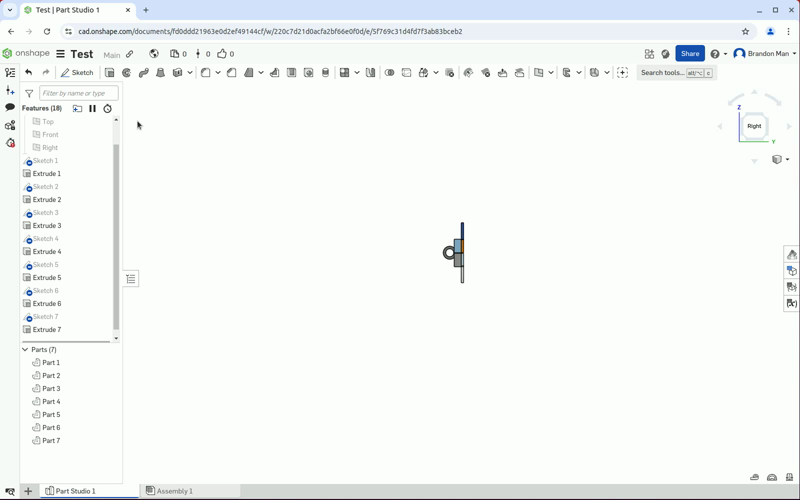
key(shift+h)
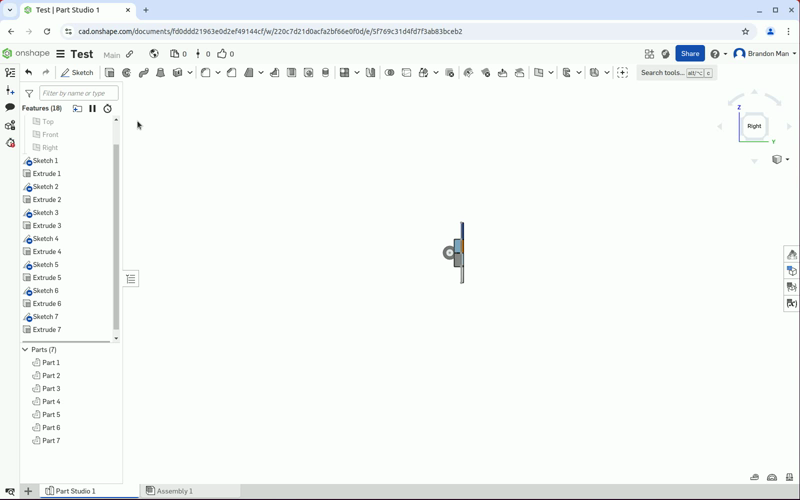
key(shift+7)
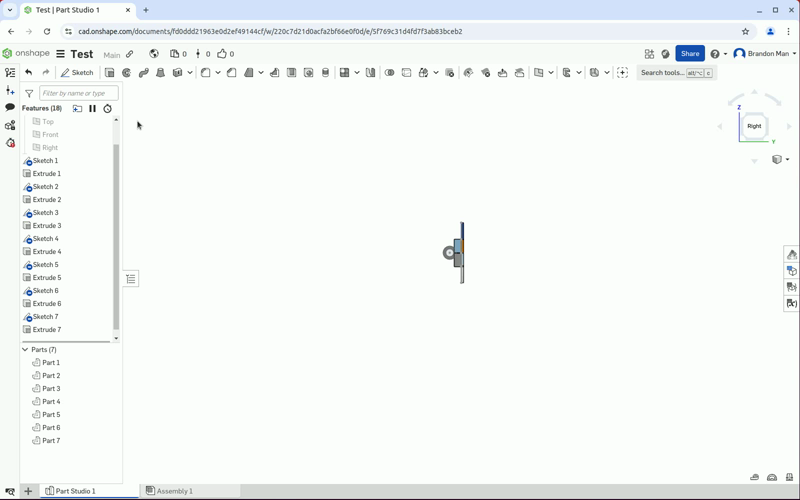
key(right, 2)
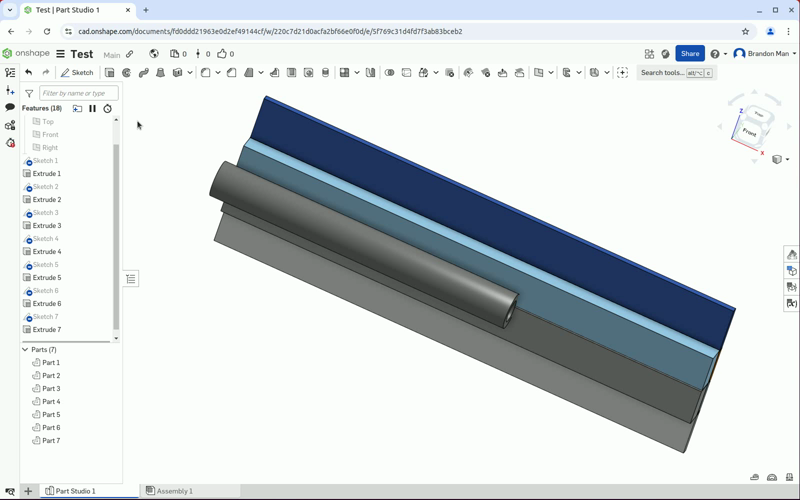
key(down, 2)
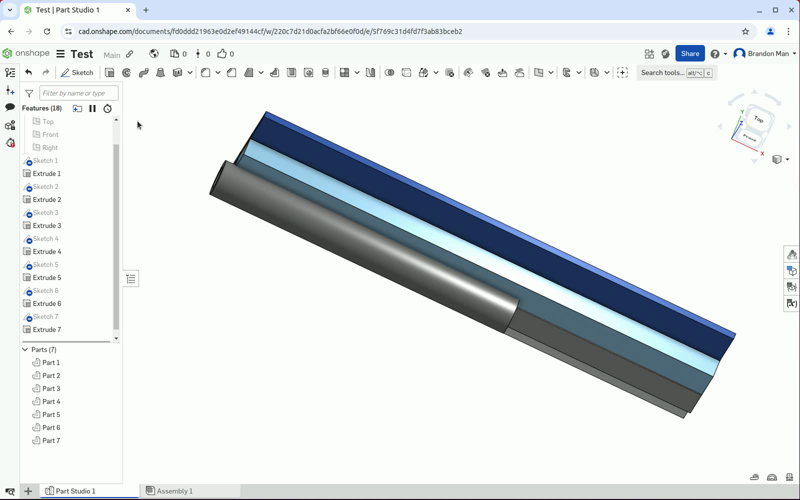
key(up, 2)
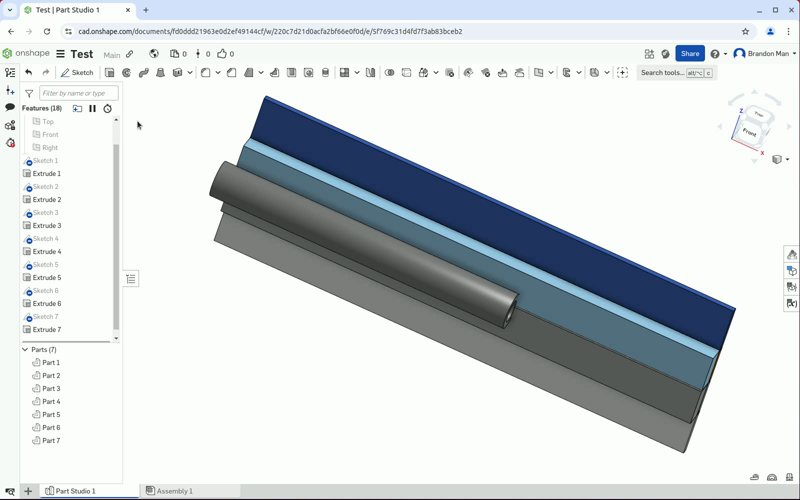
key(left, 2)
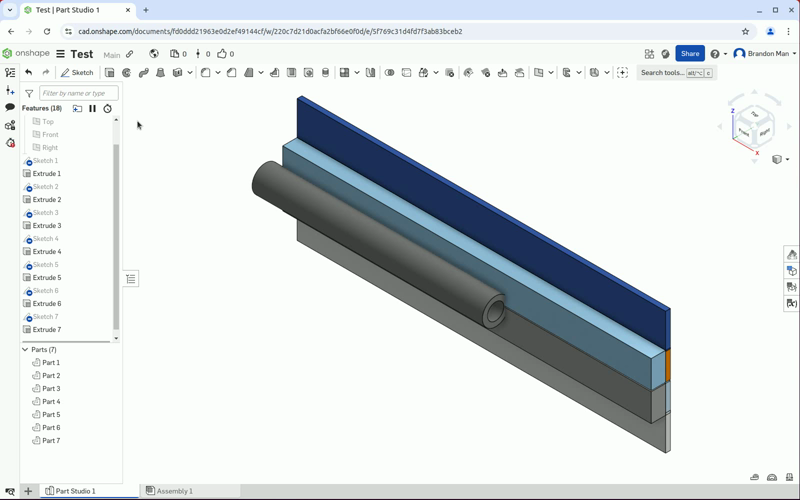
mouse_move(69, 163)
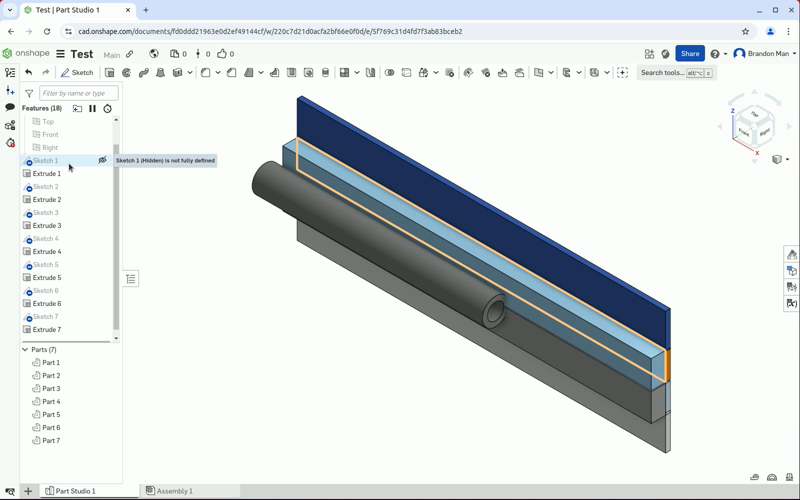
click(69, 163)